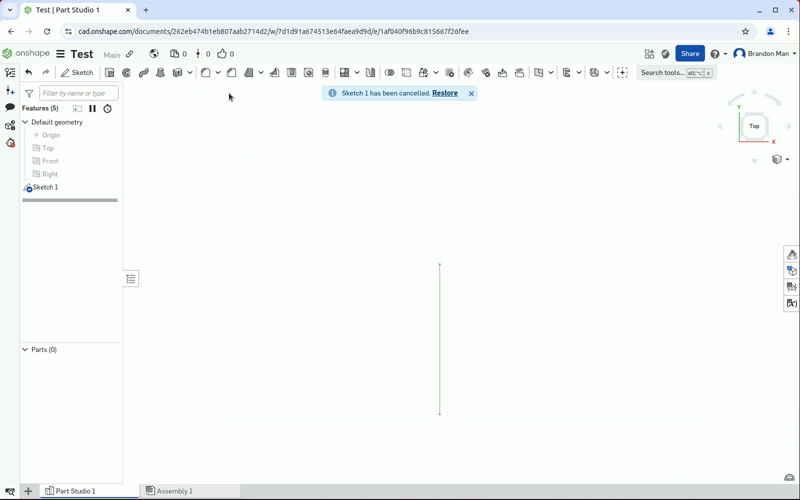
key(shift+h)
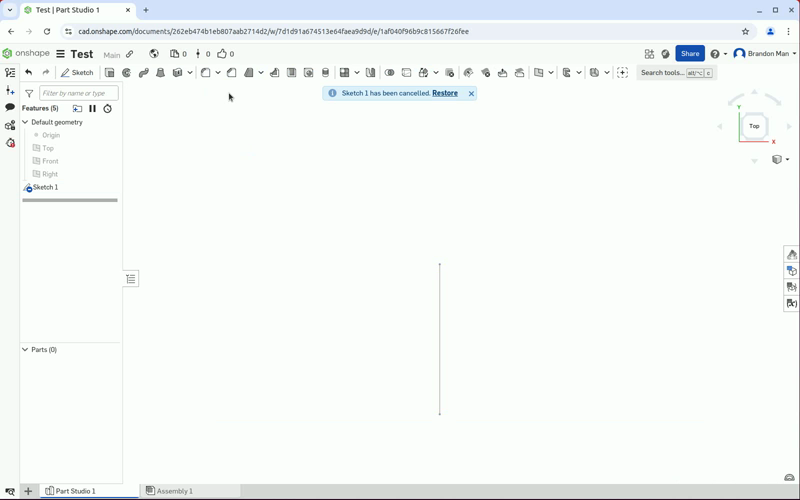
key(shift+s)
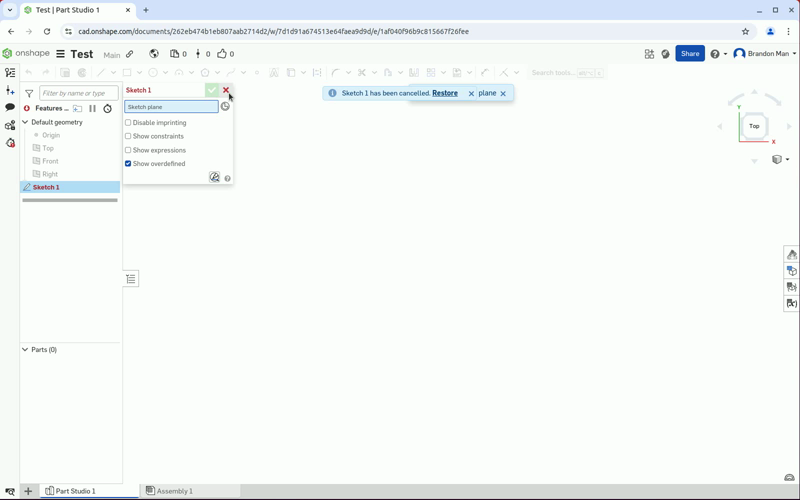
mouse_move(73, 150)
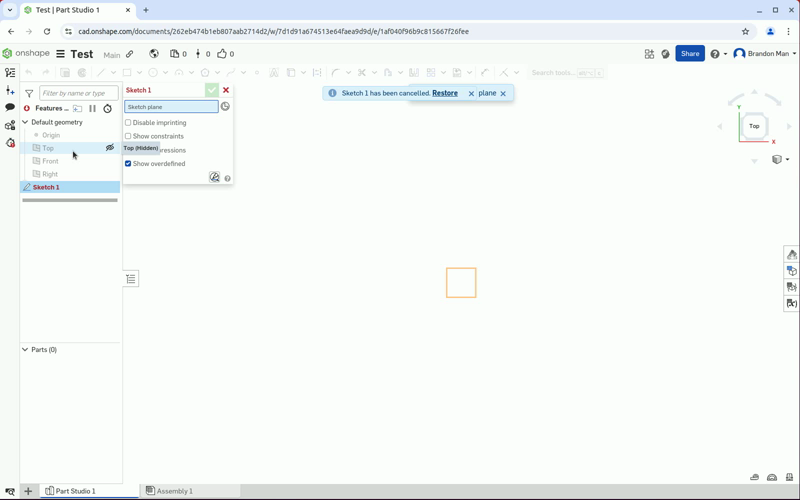
click(73, 150)
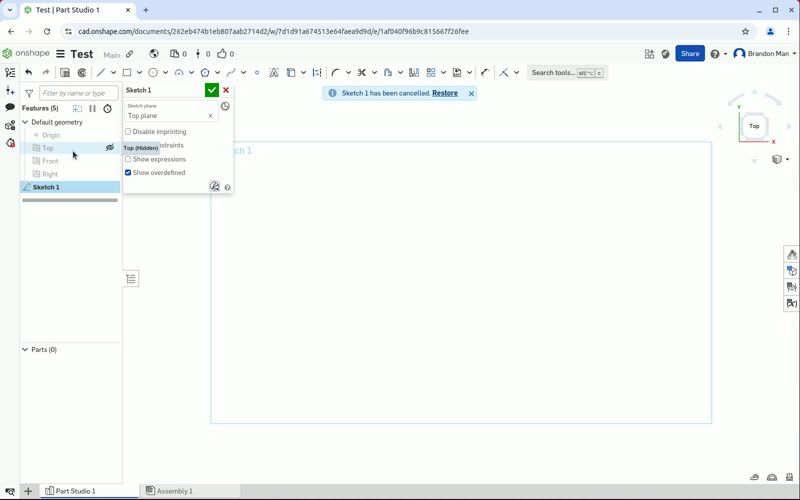
mouse_move(73, 352)
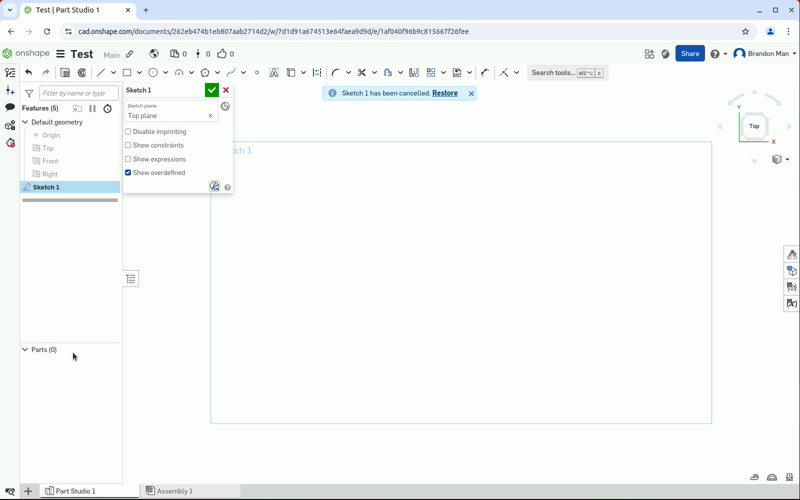
key(y)
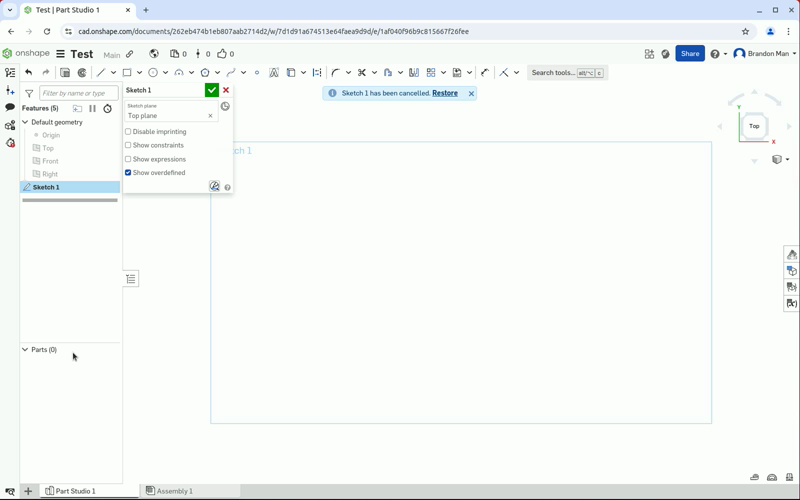
key(l)
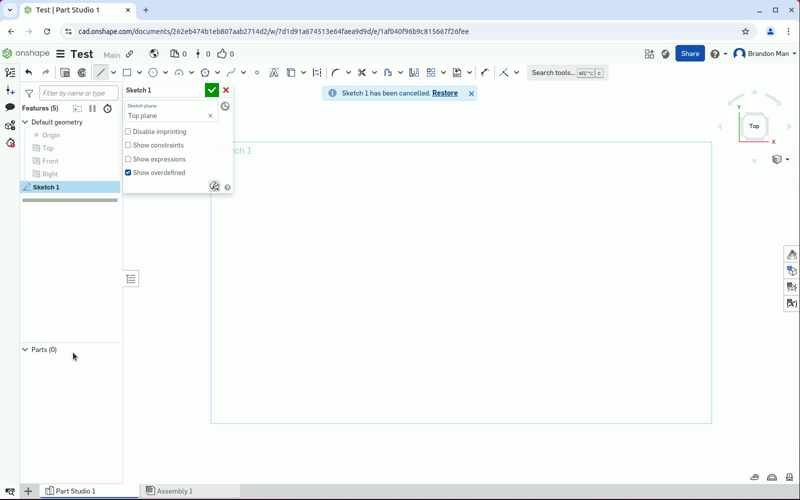
key_down(shift)
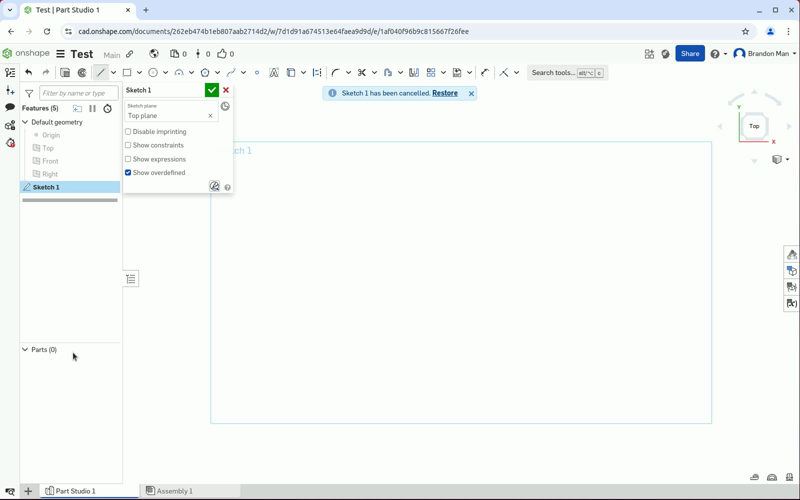
mouse_move(351, 335)
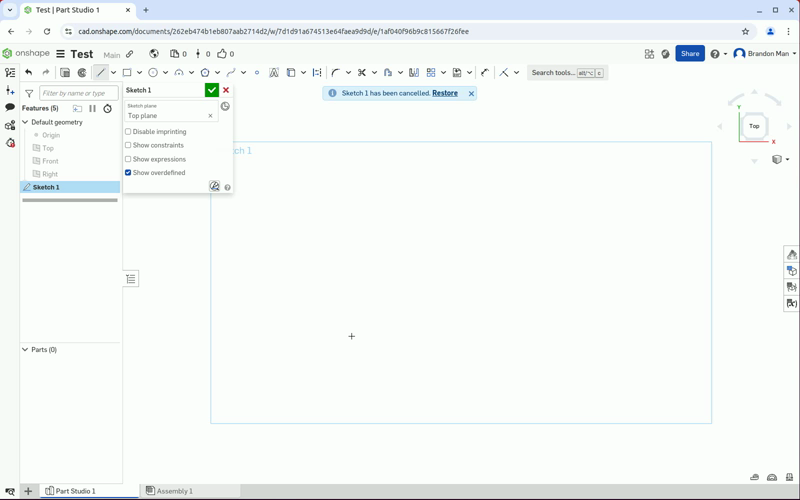
click(351, 335)
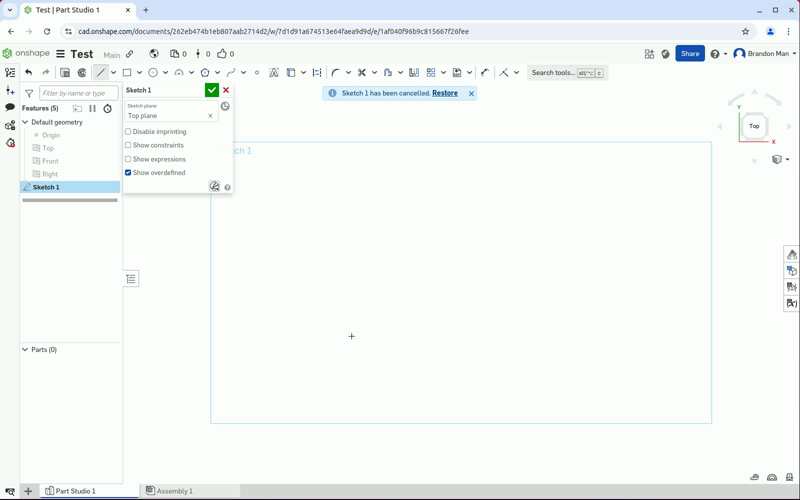
key_up(shift)
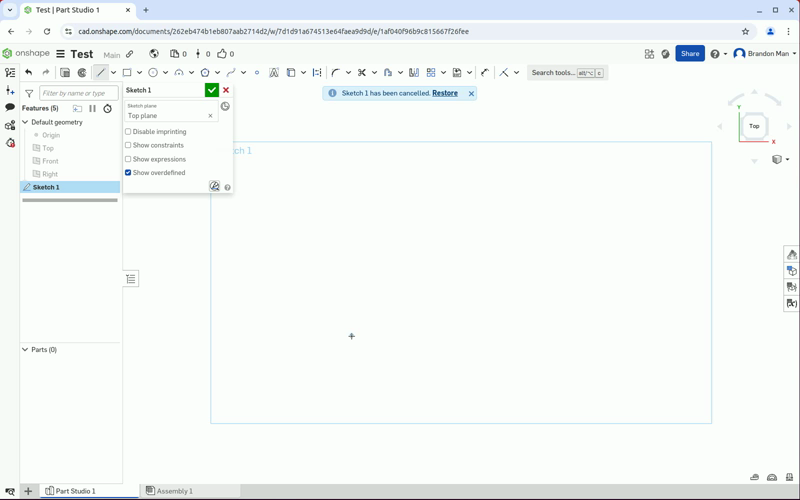
key_down(shift)
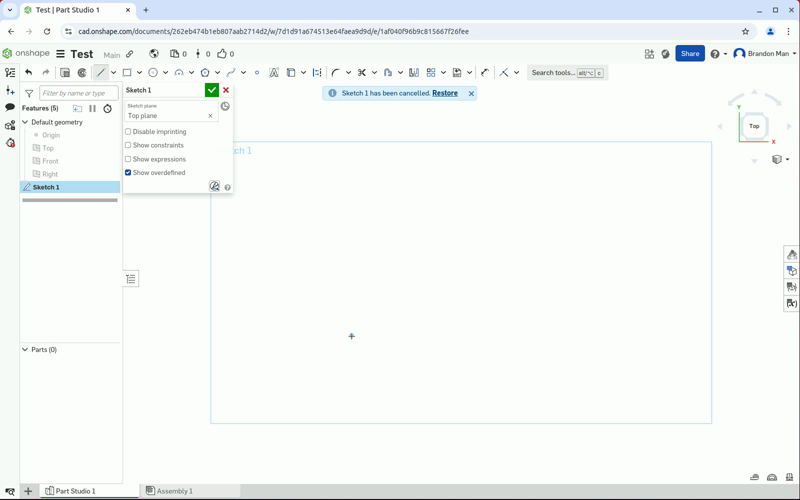
mouse_move(569, 335)
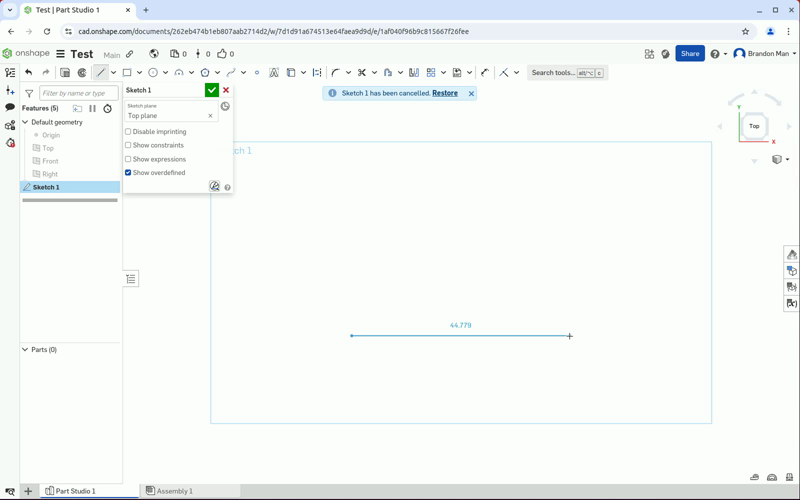
click(569, 335)
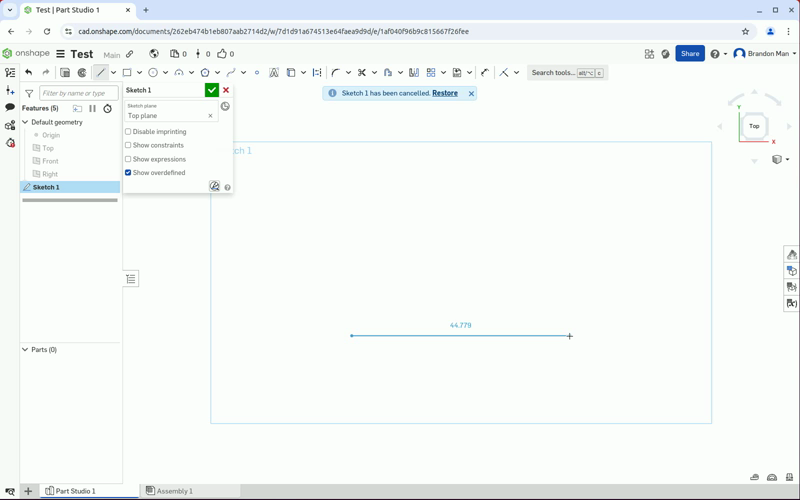
key_up(shift)
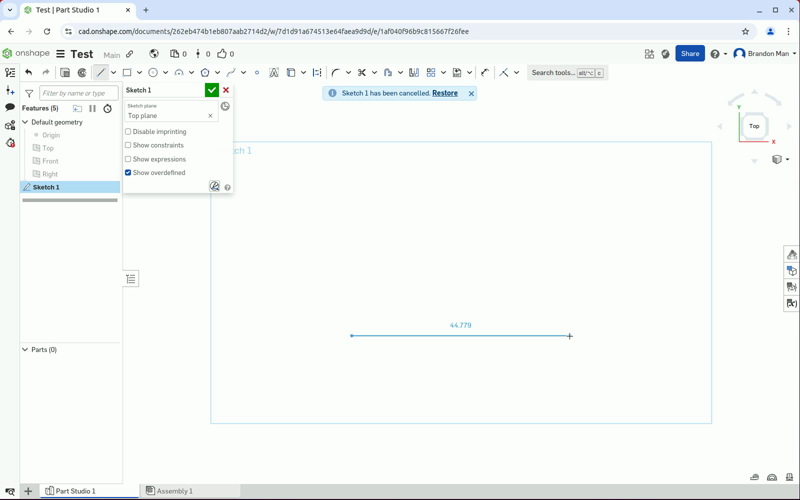
key_down(shift)
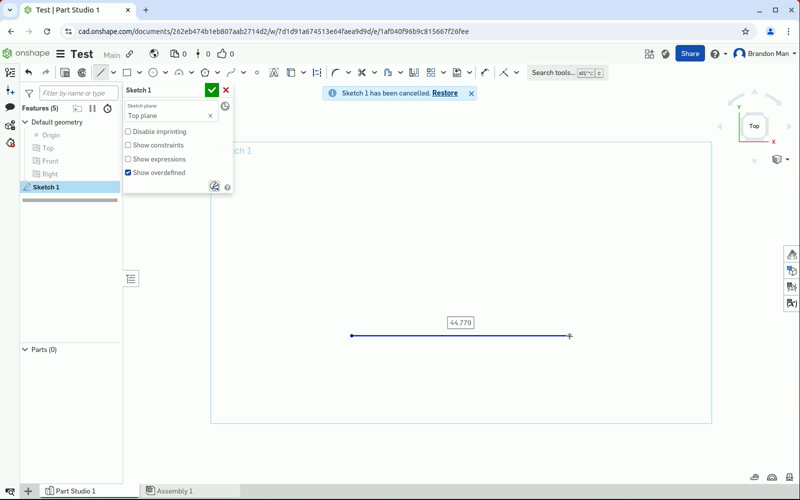
mouse_move(569, 230)
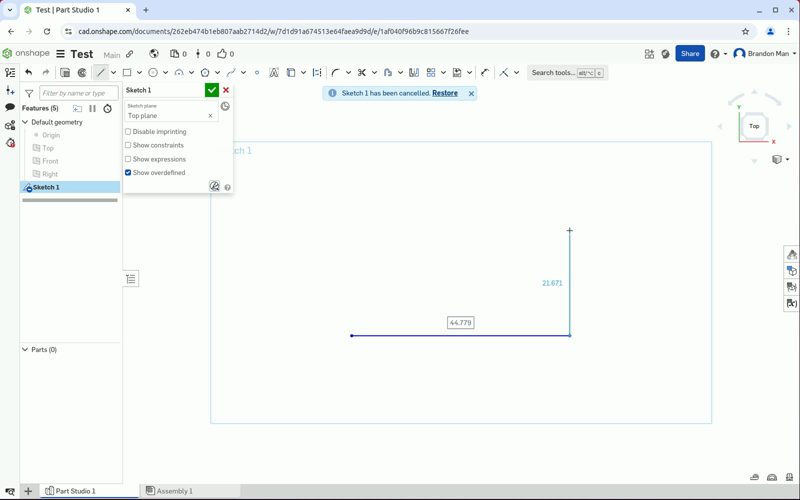
click(569, 230)
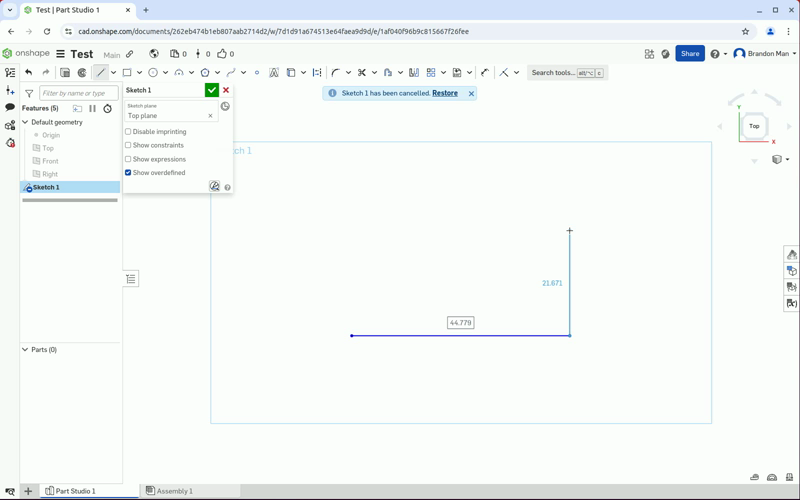
key_up(shift)
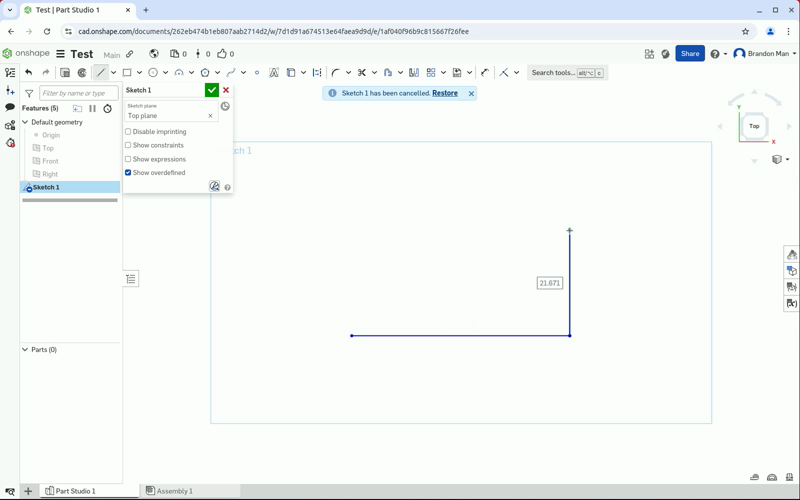
key_down(shift)
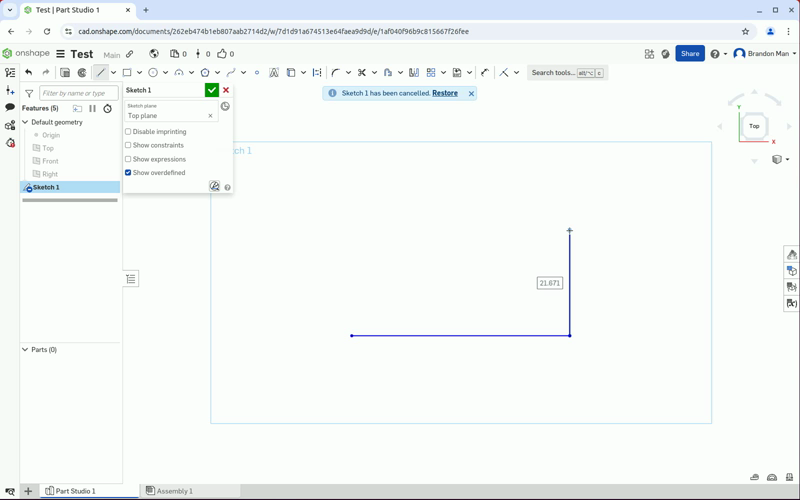
mouse_move(351, 230)
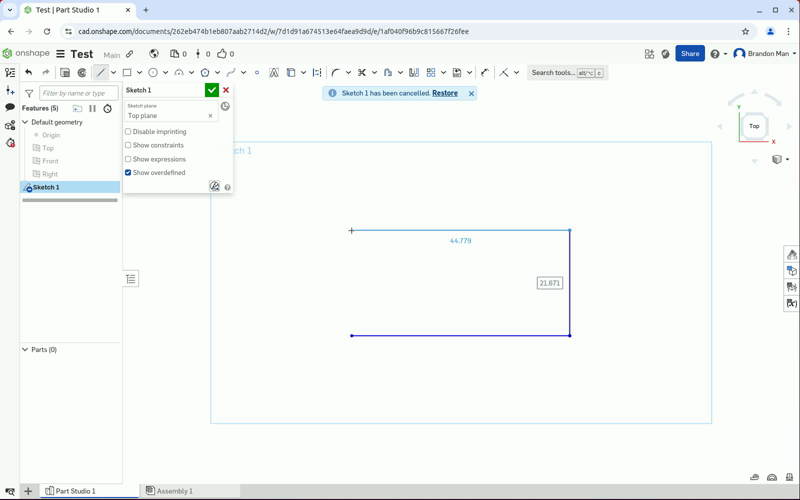
click(351, 230)
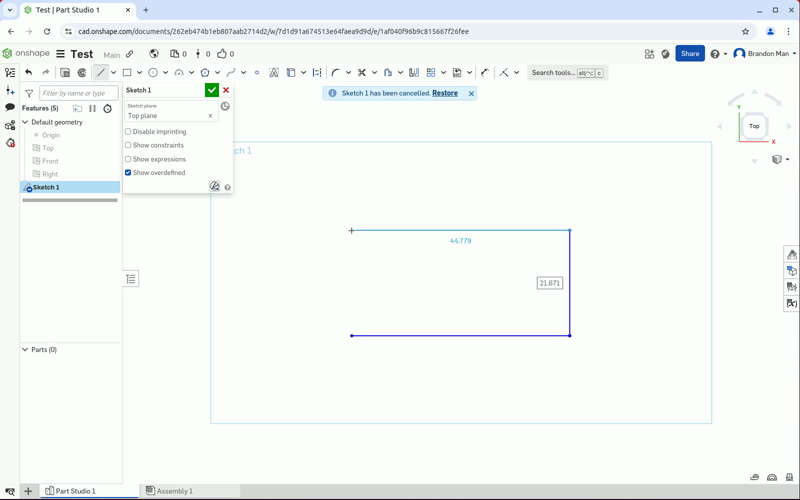
key_up(shift)
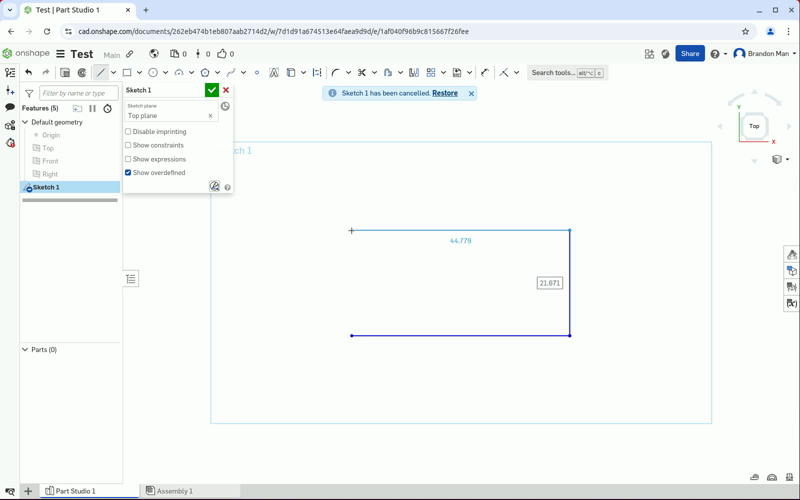
key_down(shift)
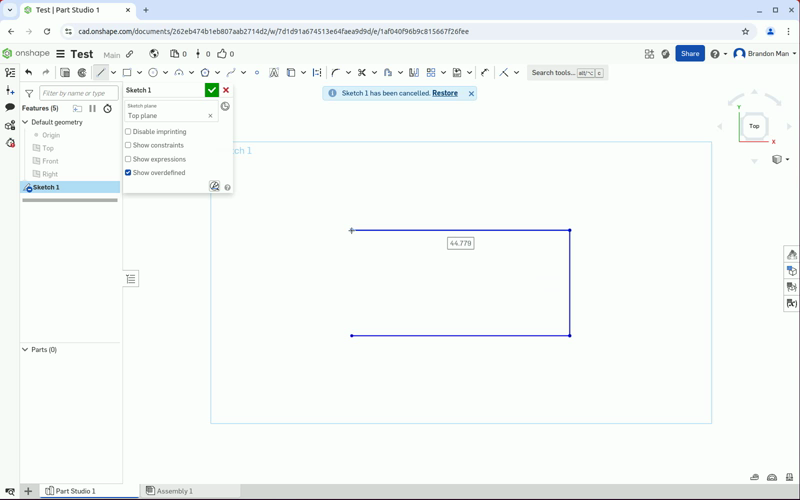
mouse_move(351, 335)
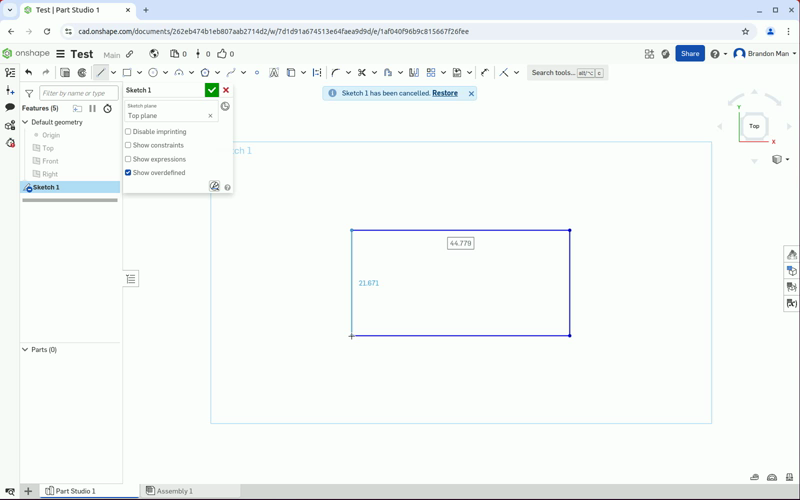
key_up(shift)
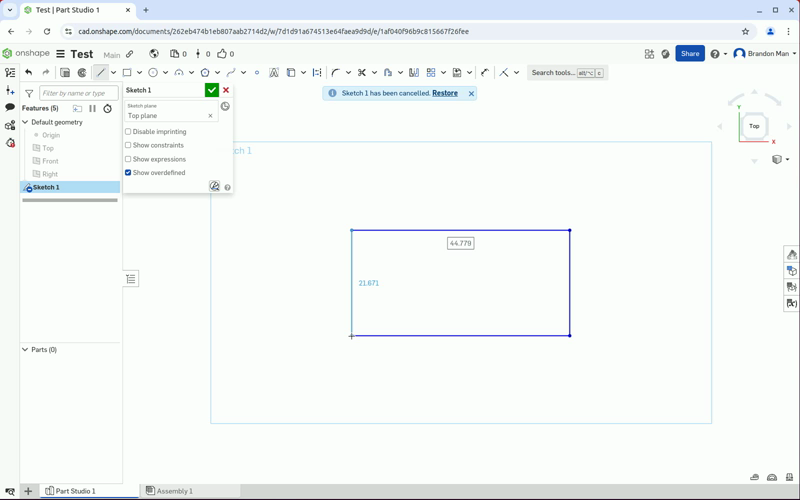
click(351, 335)
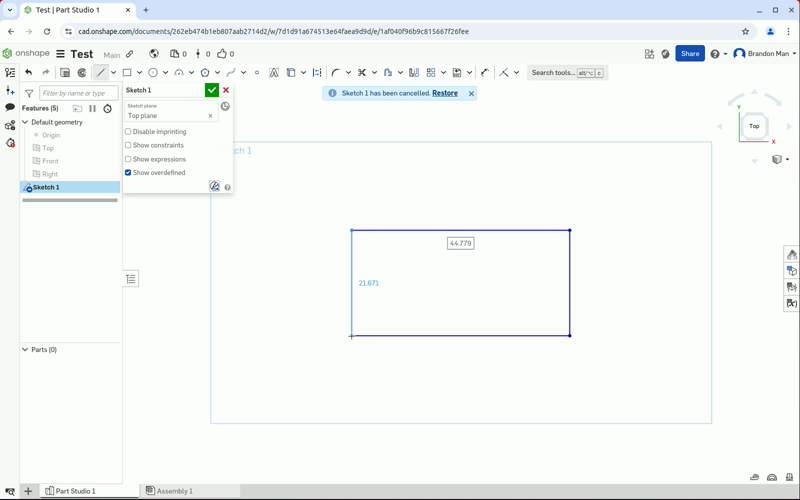
key(esc)
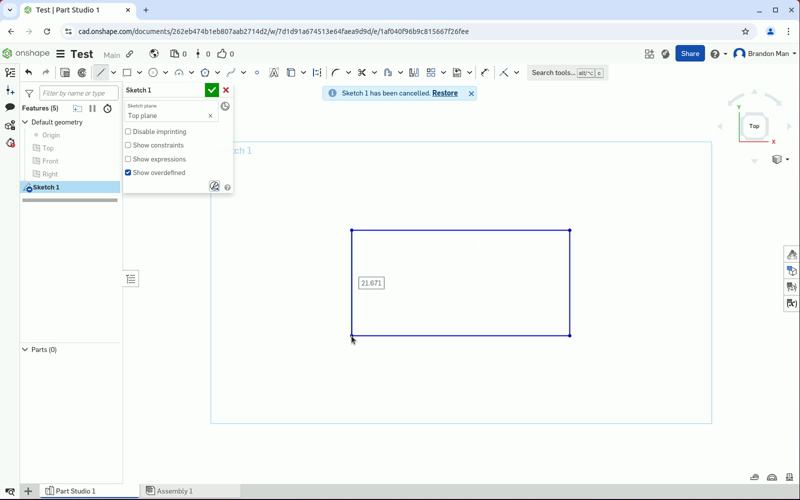
mouse_move(378, 312)
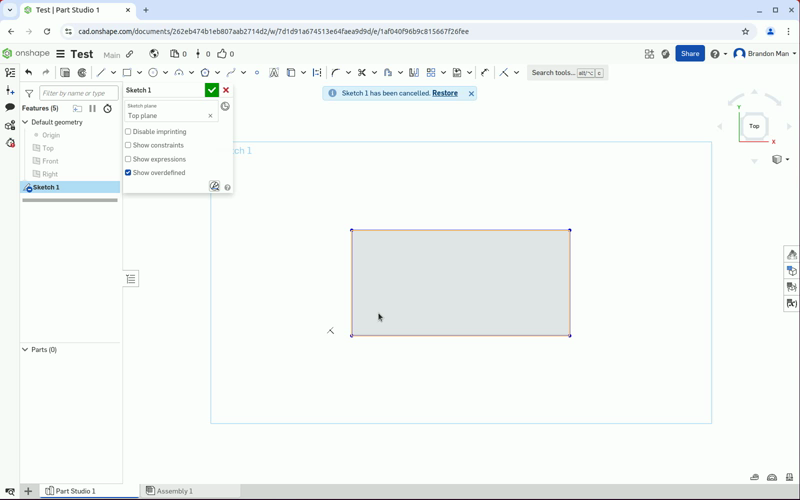
click(378, 312)
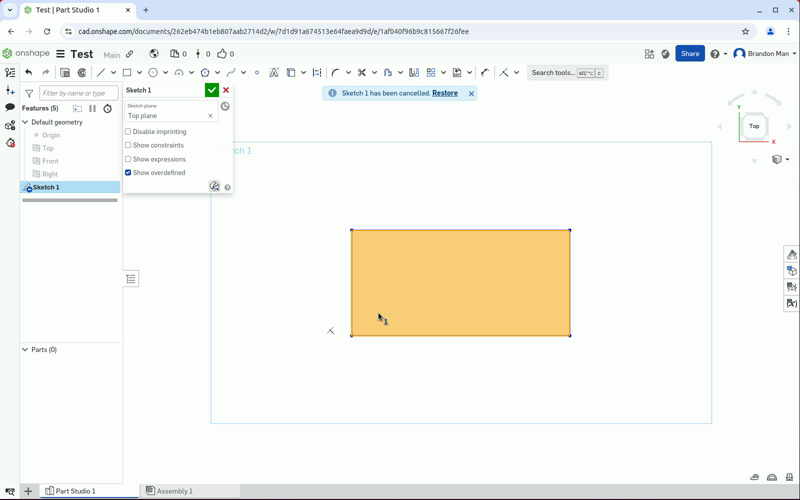
mouse_move(73, 352)
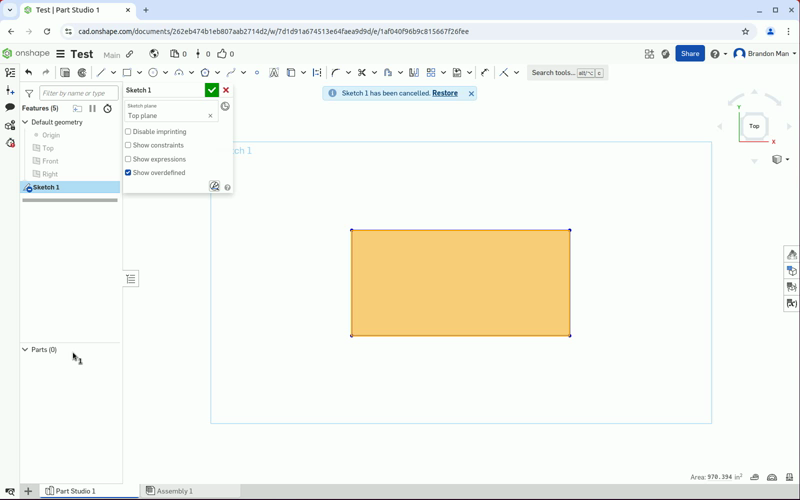
key(shift+y)
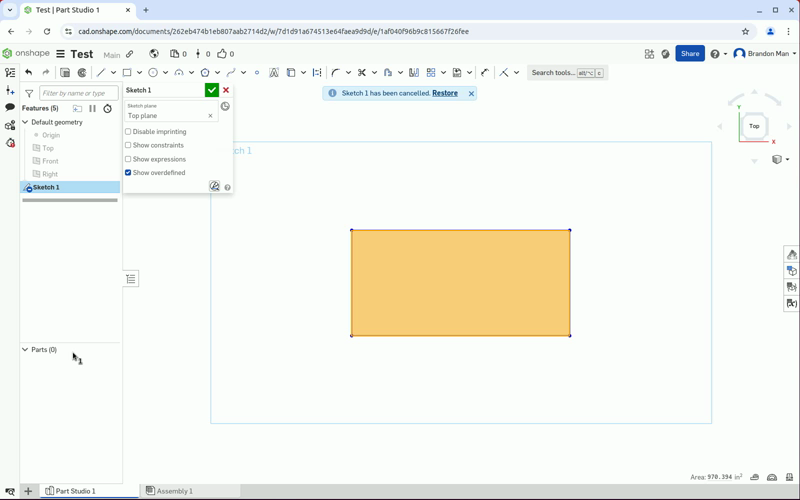
key(shift+e)
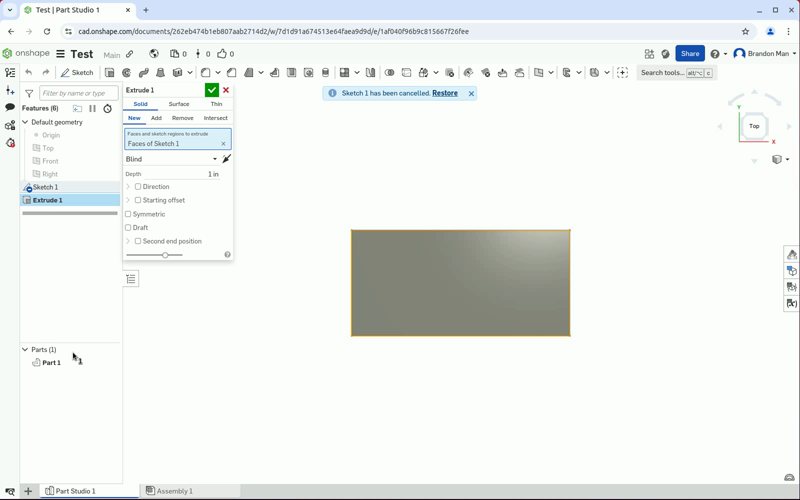
mouse_move(143, 106)
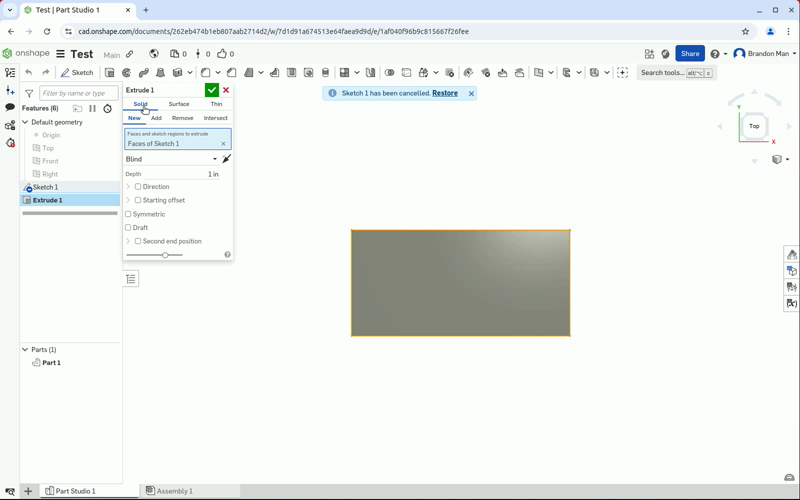
click(143, 106)
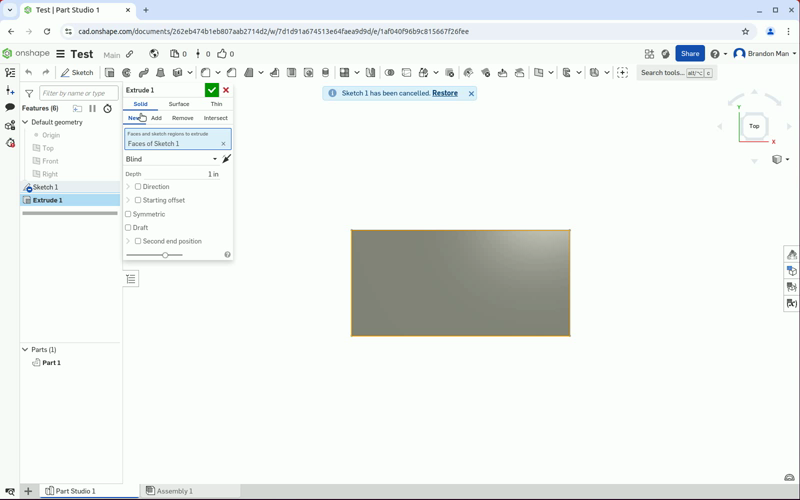
mouse_move(137, 120)
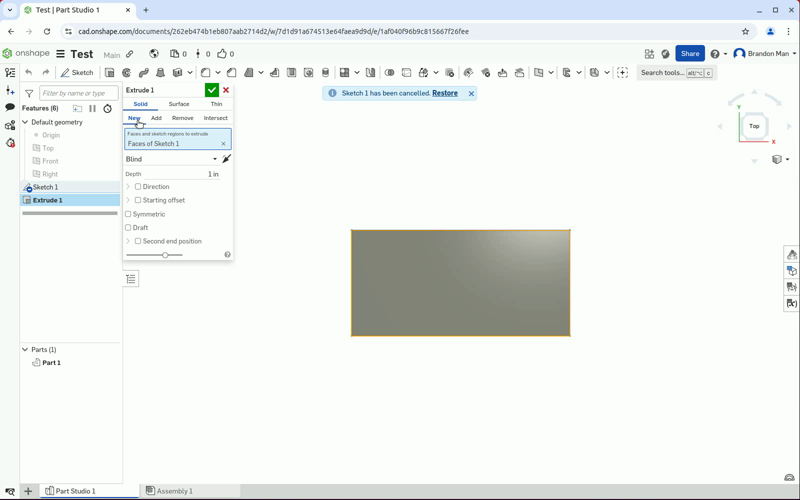
click(137, 120)
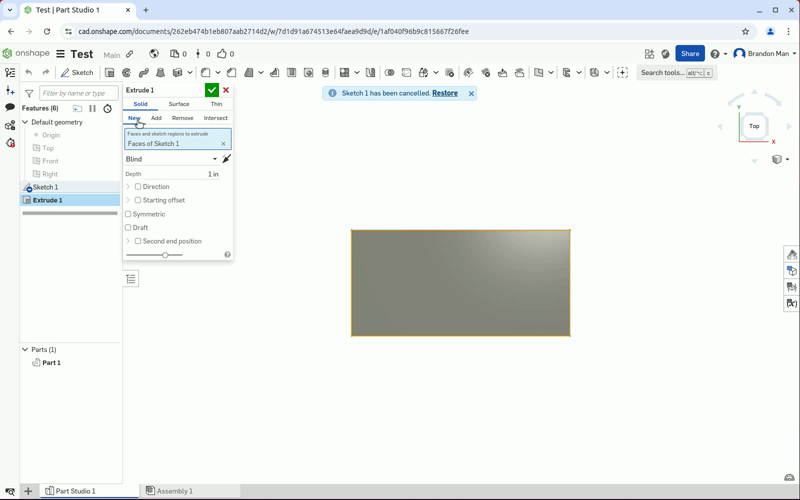
key(tab, 4)
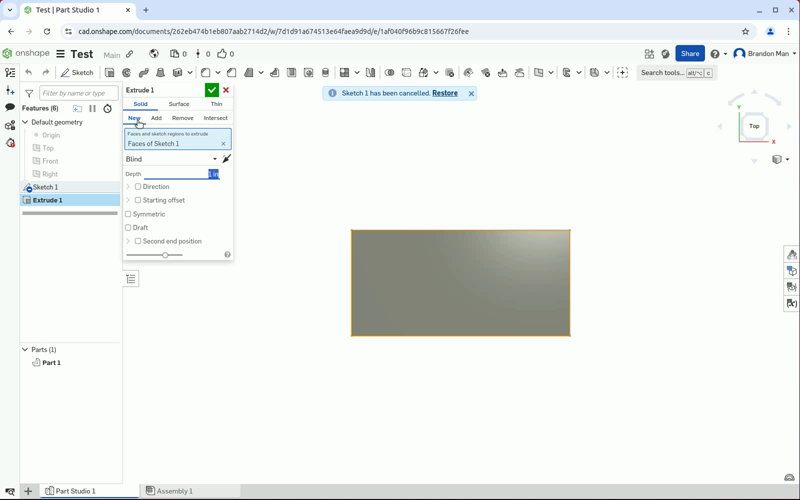
text(4.574)
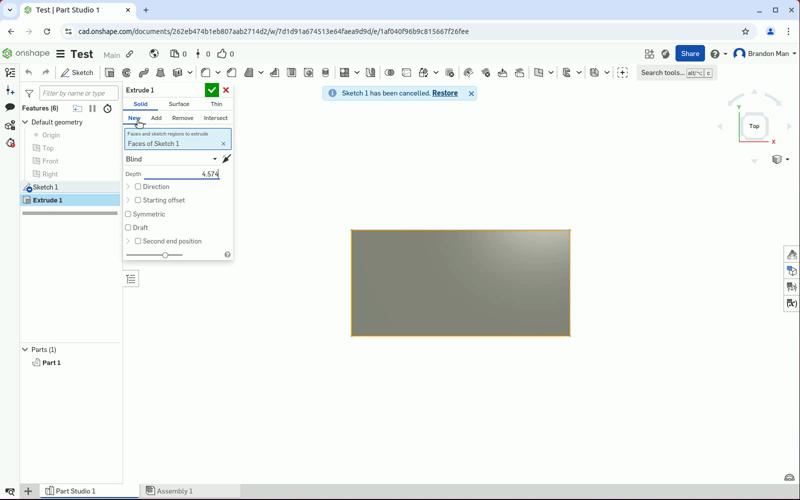
key(enter)
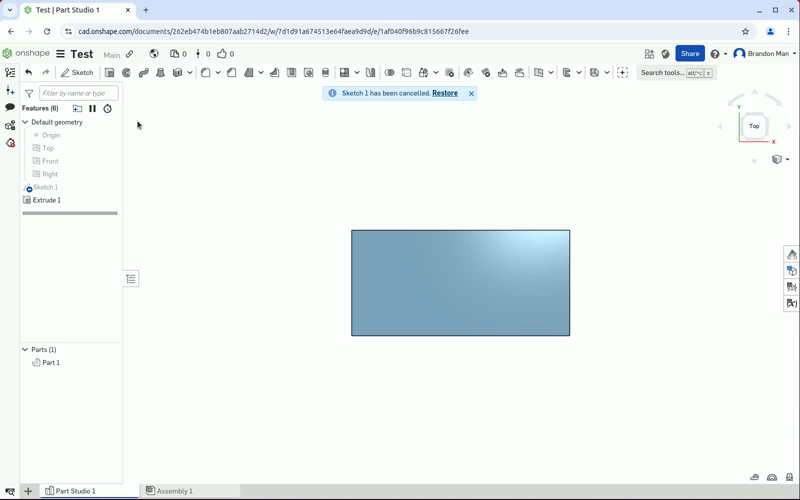
key(shift+h)
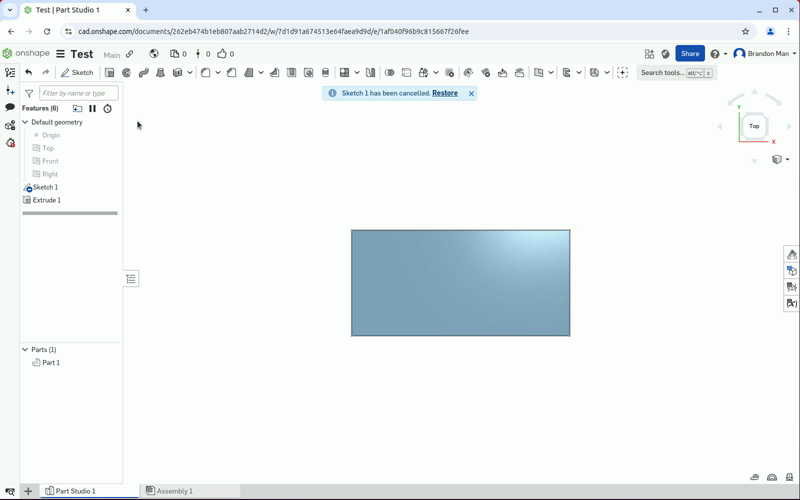
key(shift+h)
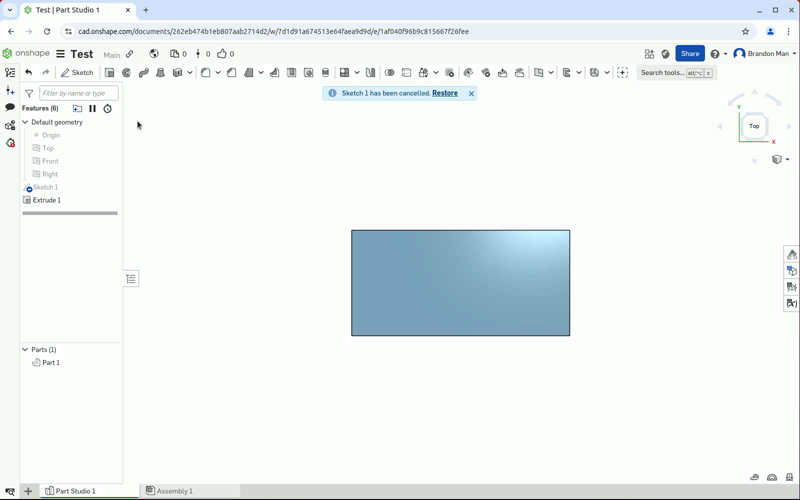
mouse_move(73, 189)
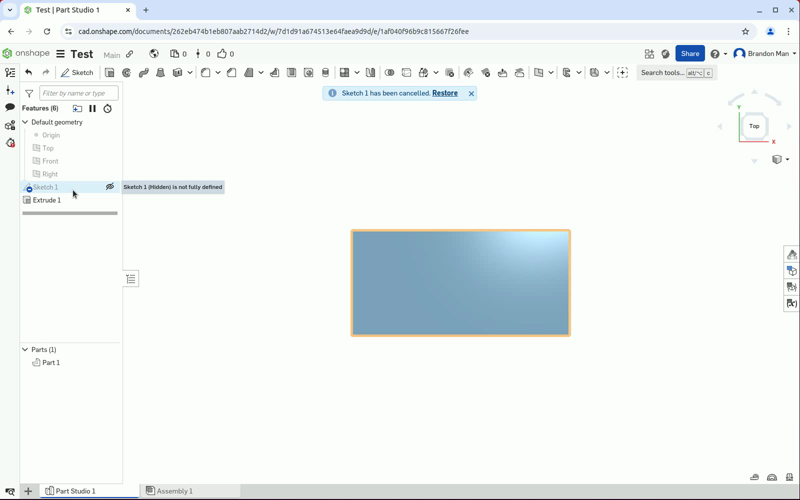
click(73, 189)
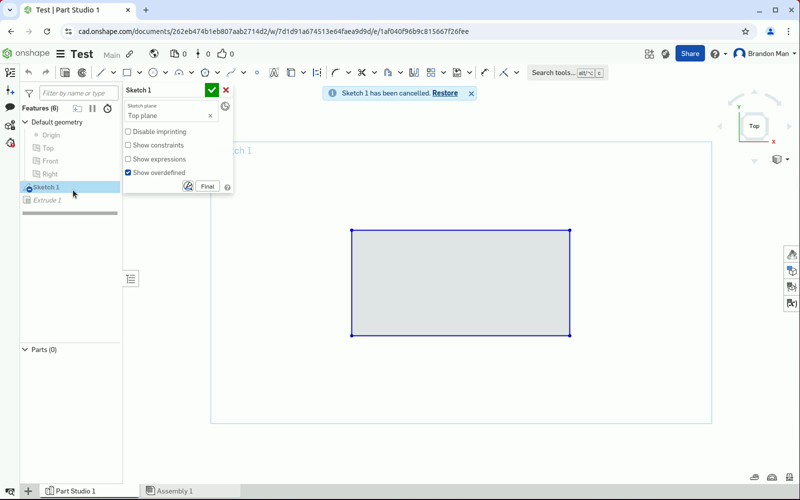
mouse_move(229, 92)
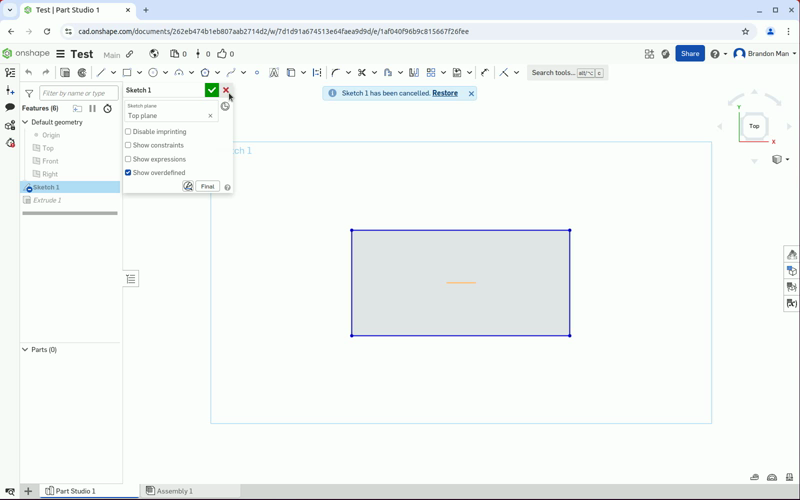
click(229, 92)
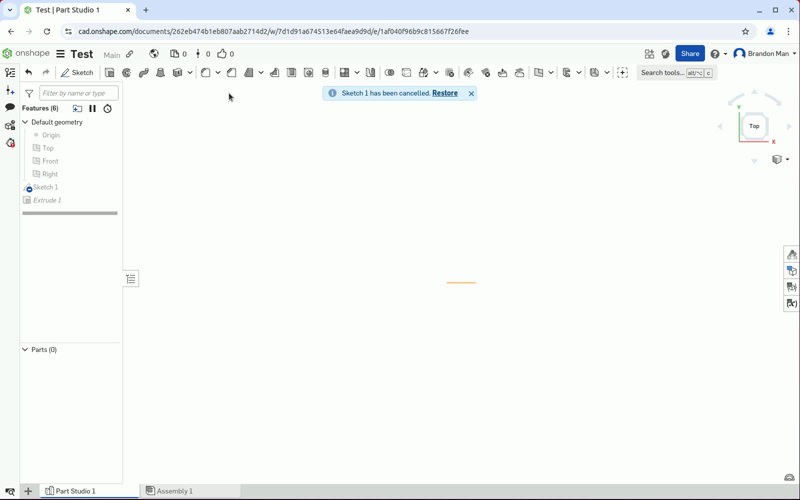
mouse_move(73, 352)
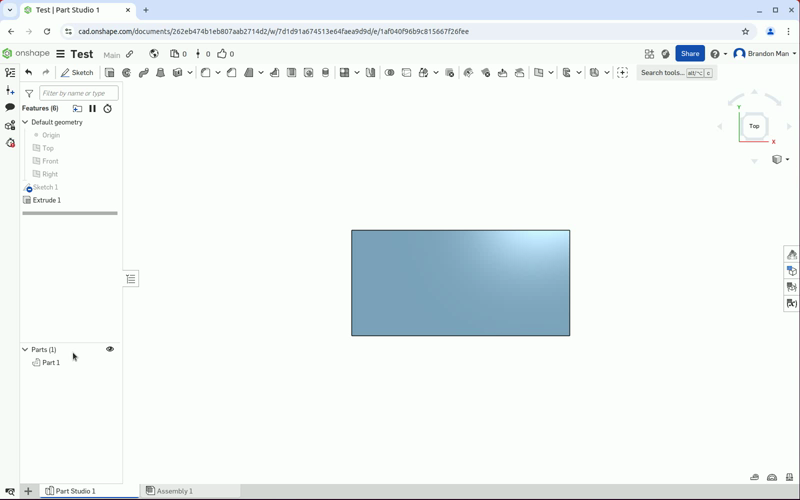
key(y)
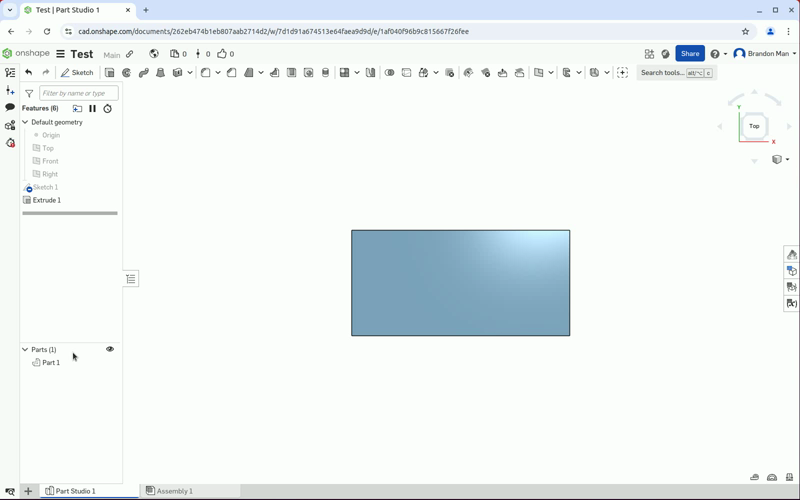
key(shift+p)
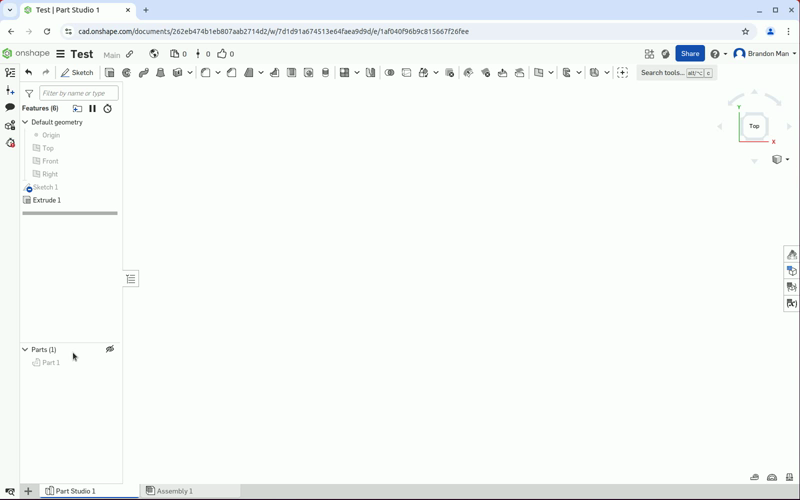
key(space)
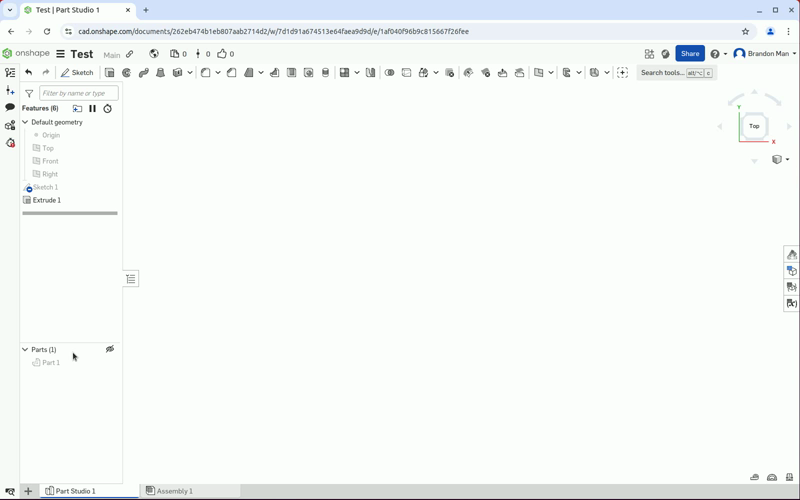
key_down(shift)
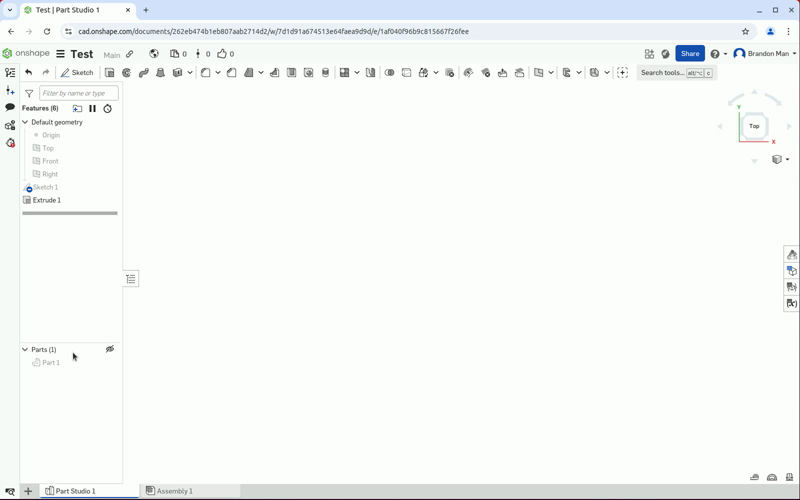
key(up)
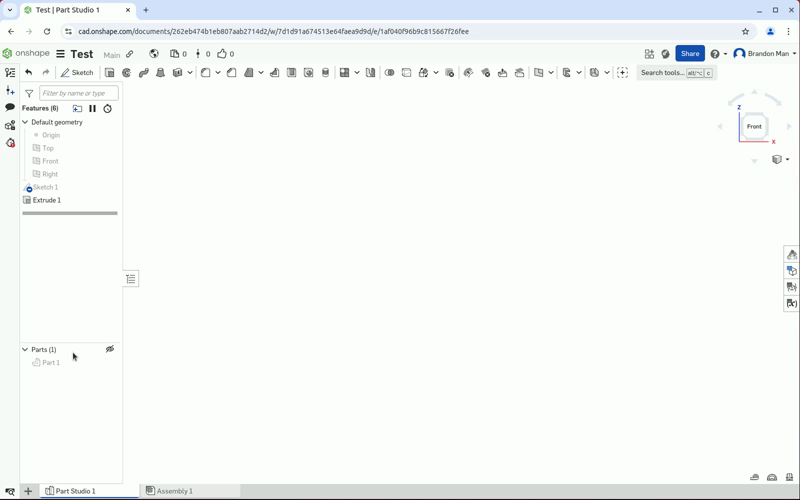
key_up(shift)
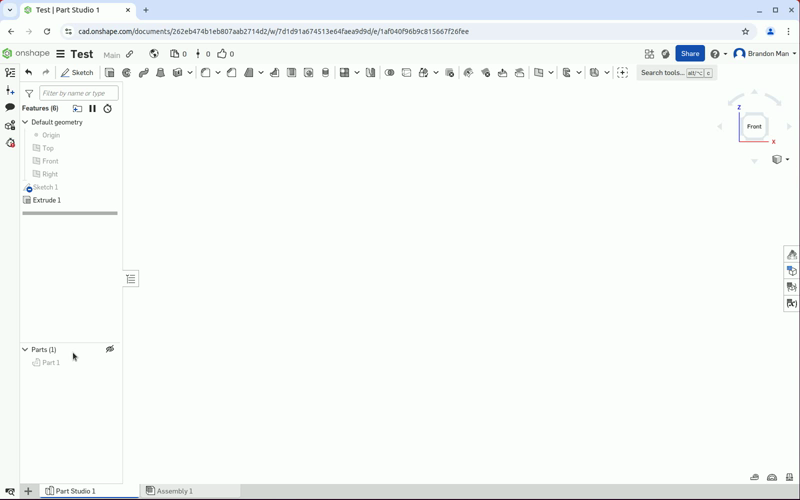
key(space)
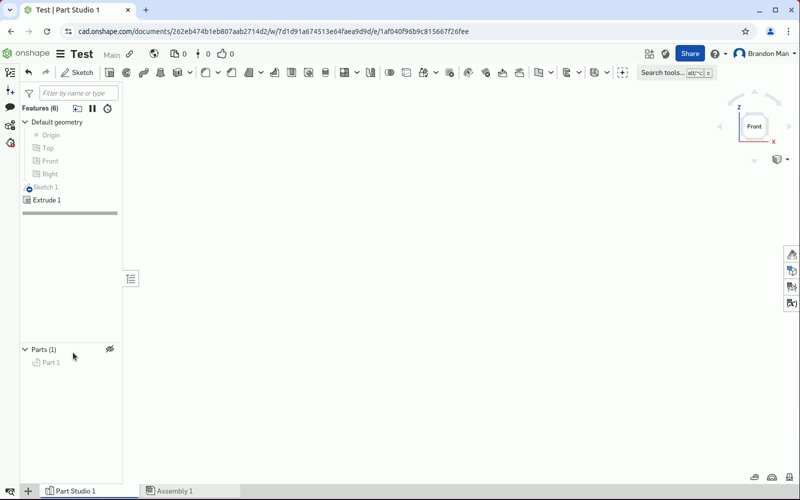
key_down(shift)
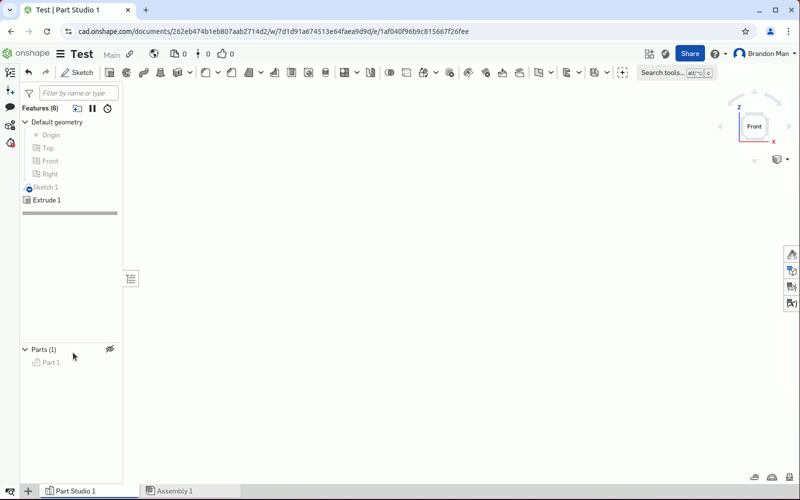
key(left)
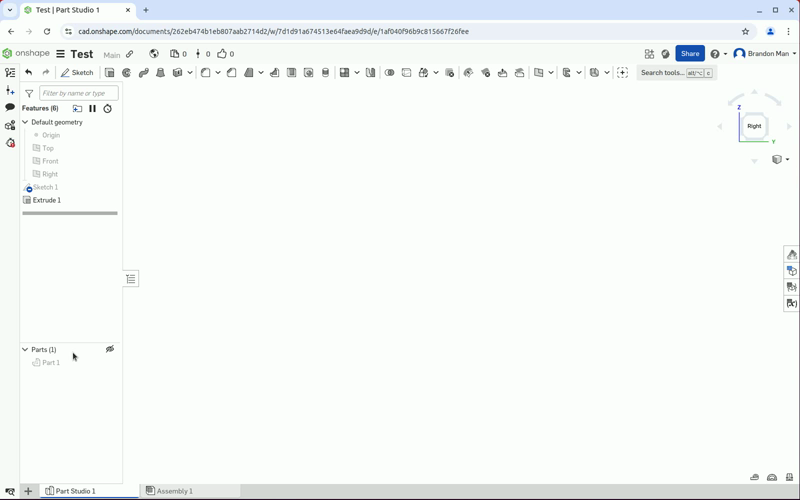
key_up(shift)
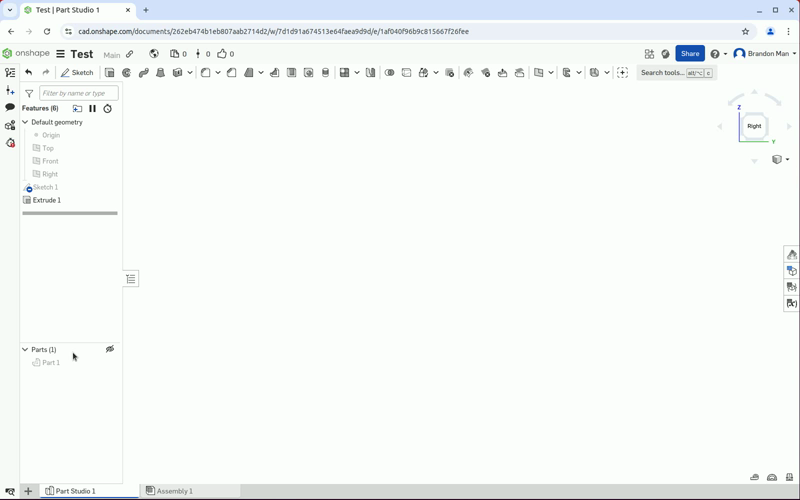
mouse_move(73, 352)
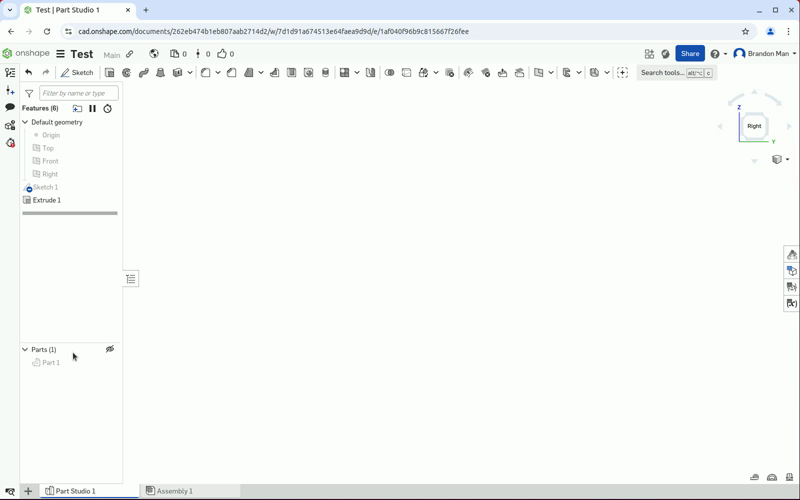
key(shift+y)
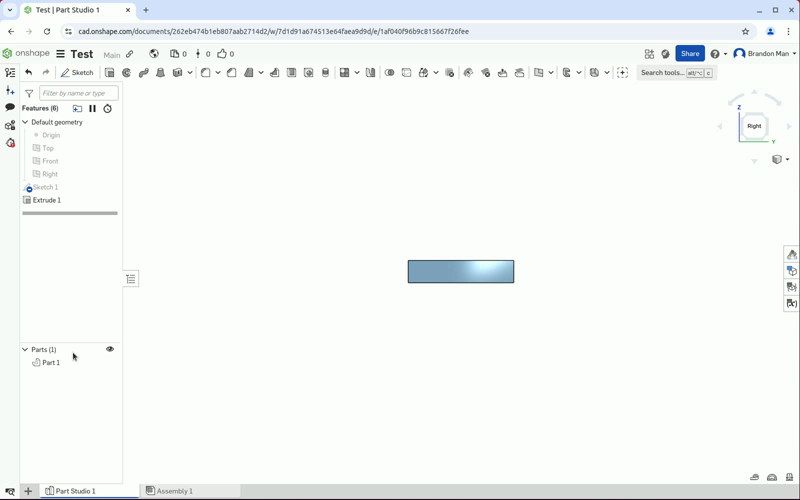
mouse_move(541, 75)
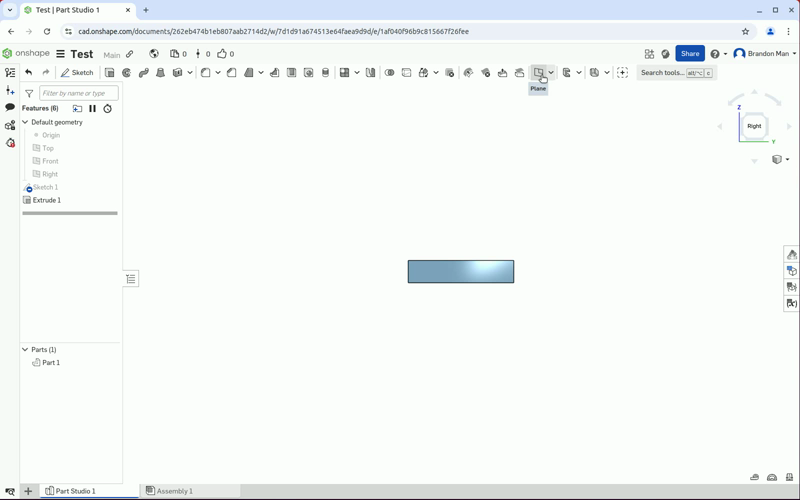
click(541, 75)
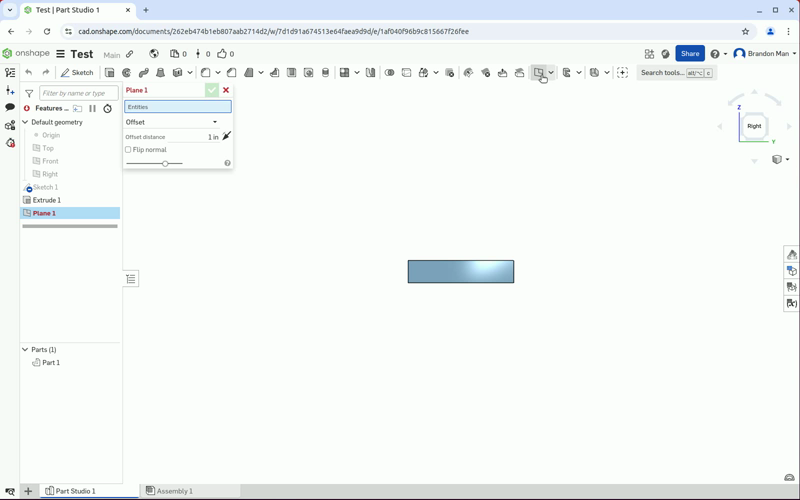
mouse_move(73, 176)
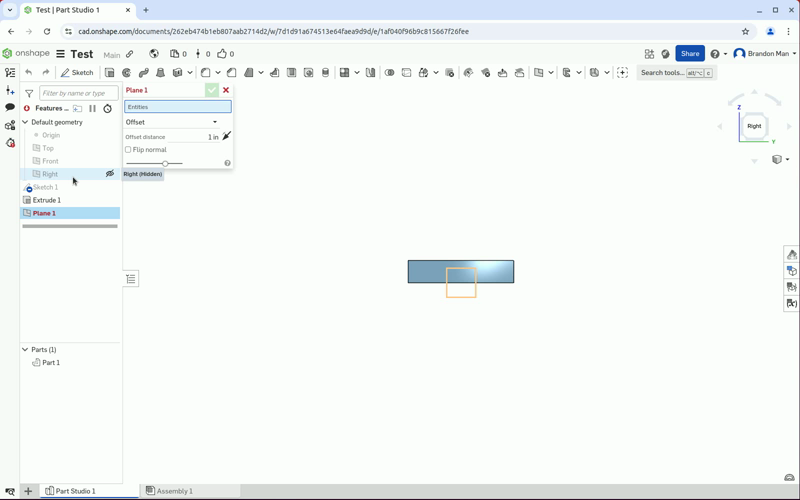
click(73, 176)
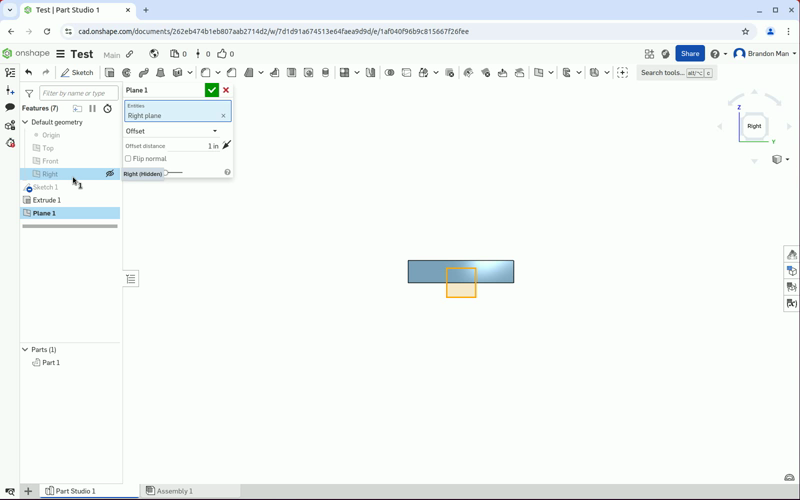
key(tab, 2)
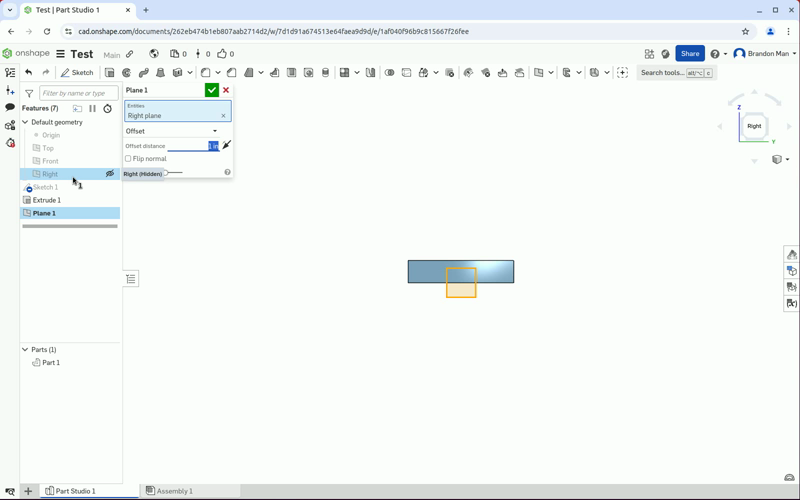
text(22.4)
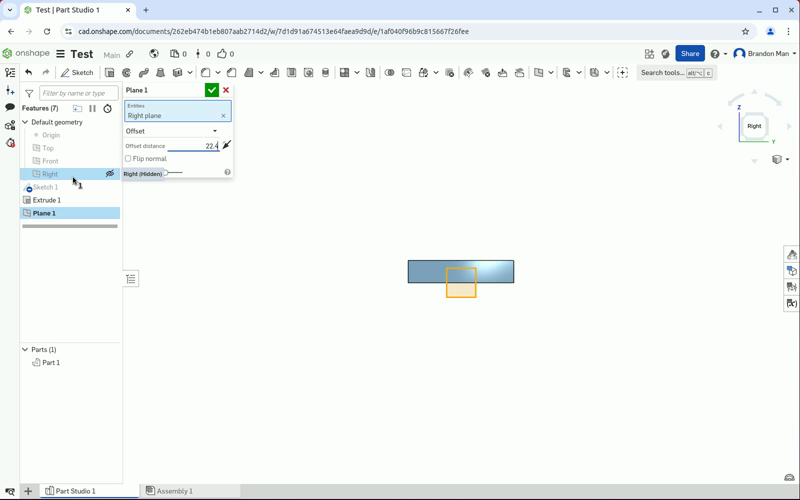
key(enter, 2)
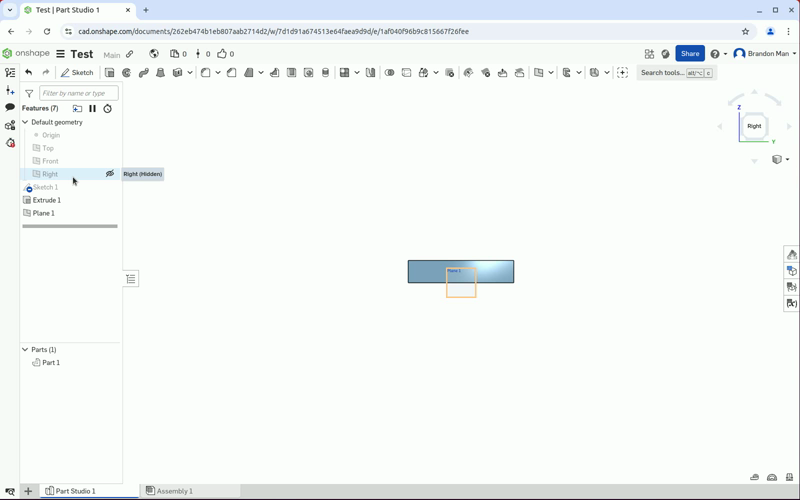
key(shift+s)
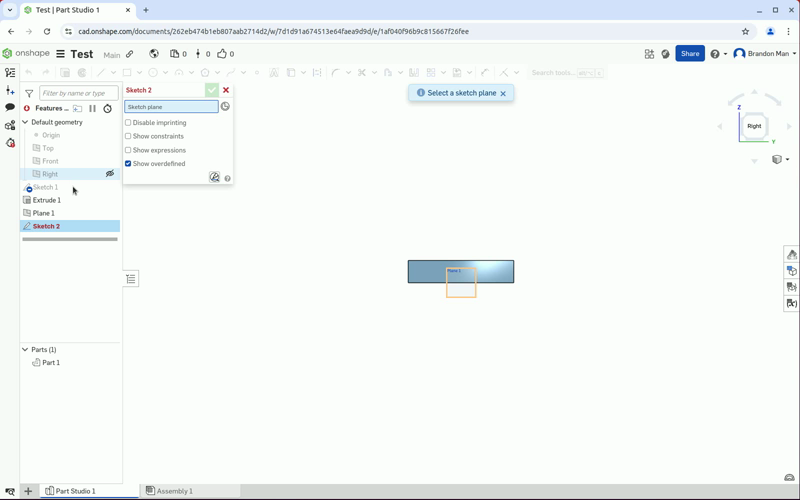
mouse_move(73, 215)
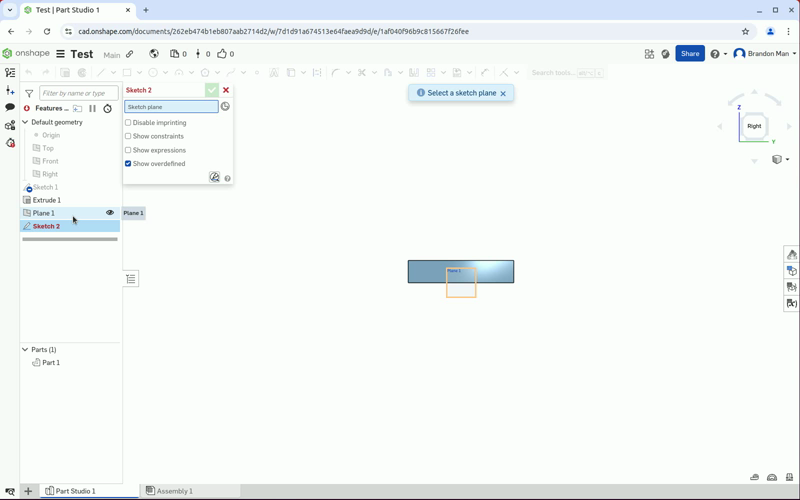
click(73, 215)
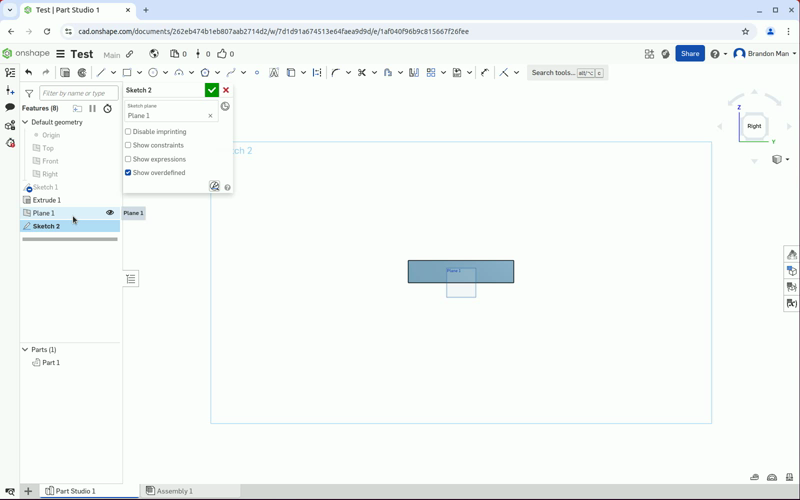
mouse_move(73, 352)
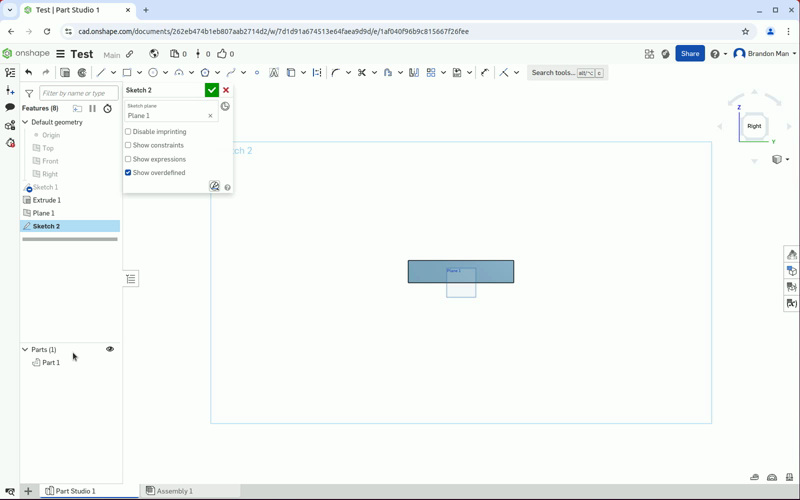
key(y)
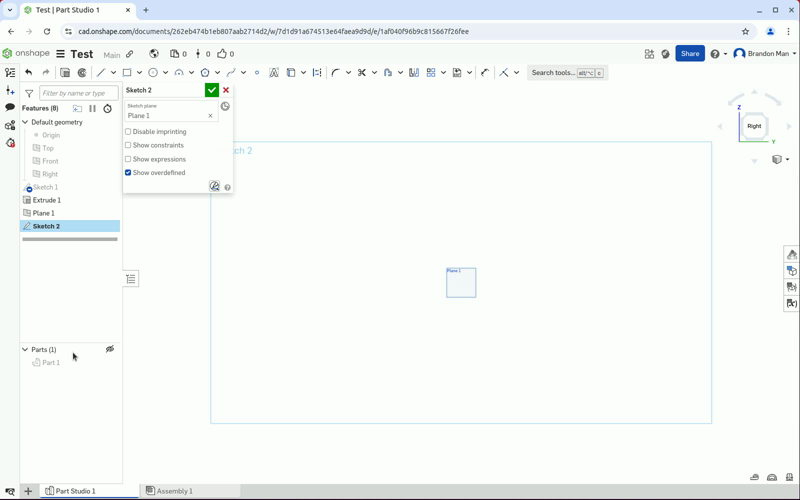
key(l)
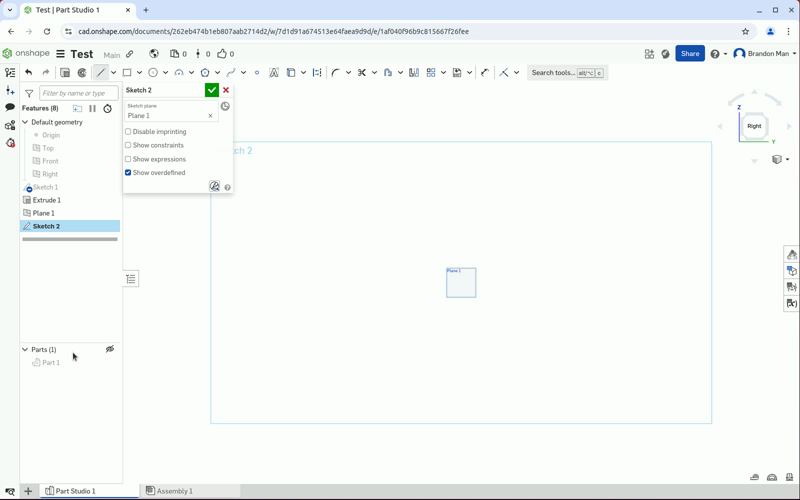
key_down(shift)
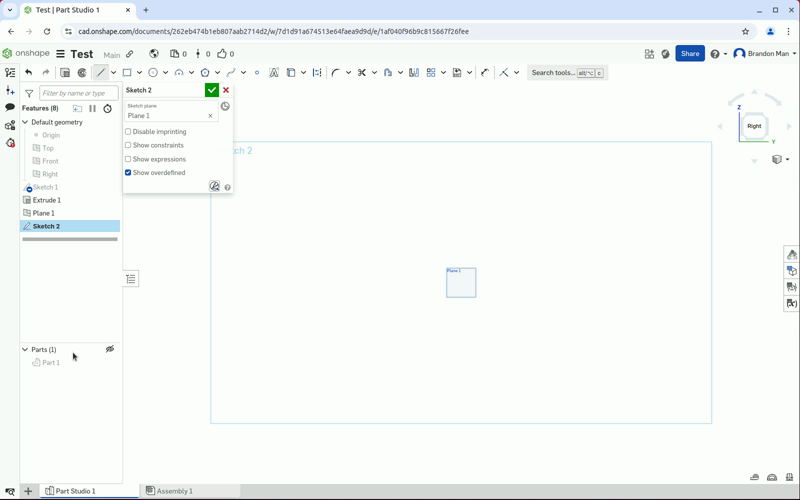
mouse_move(407, 282)
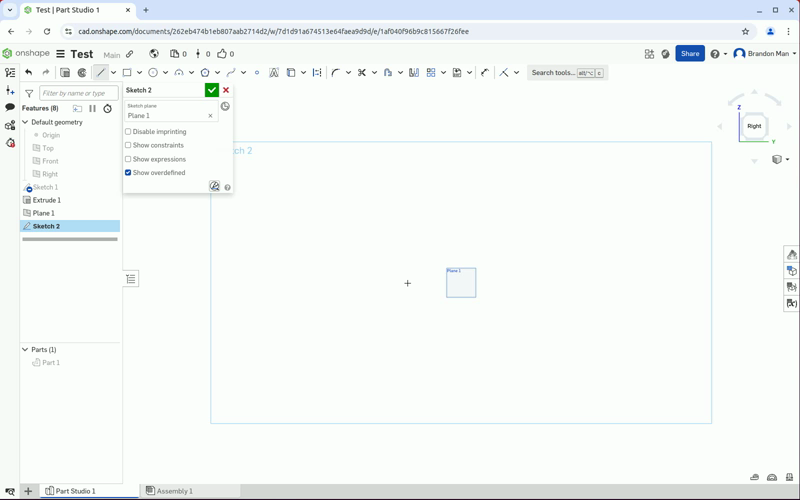
click(407, 282)
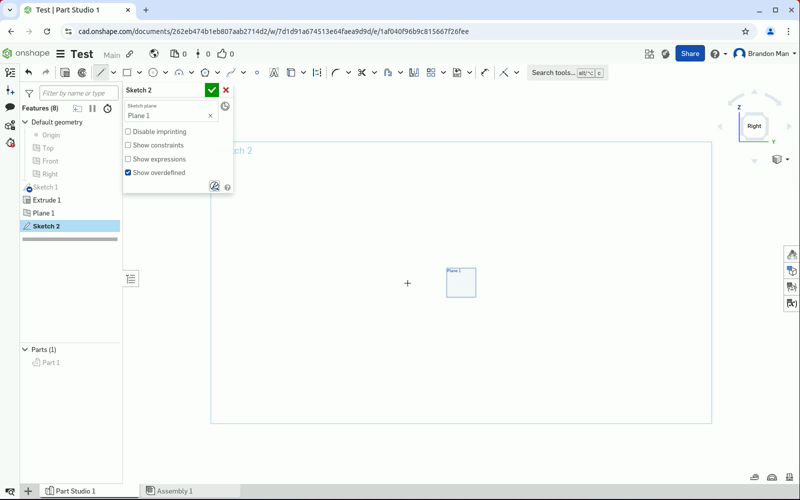
key_up(shift)
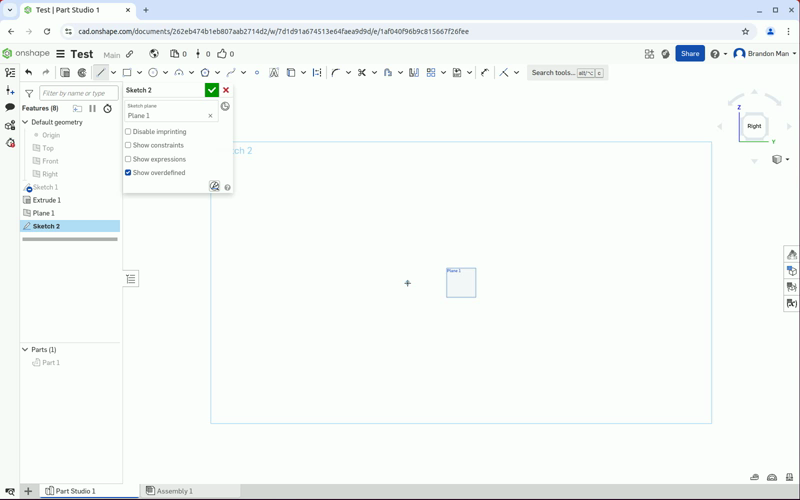
key_down(shift)
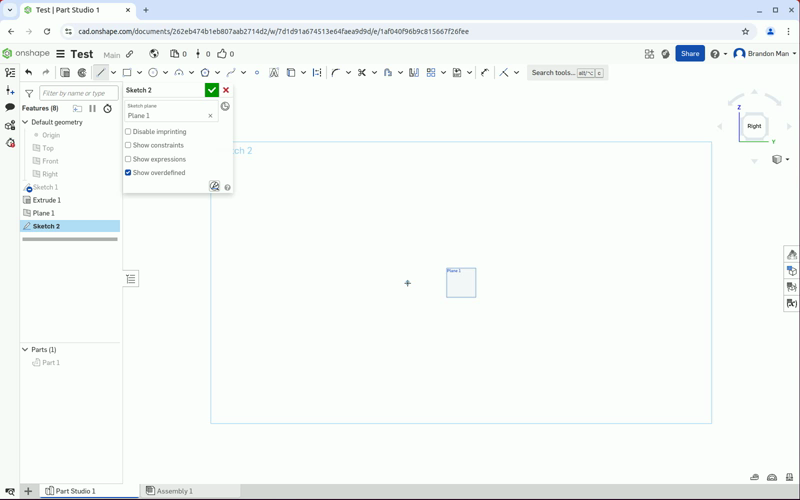
mouse_move(513, 282)
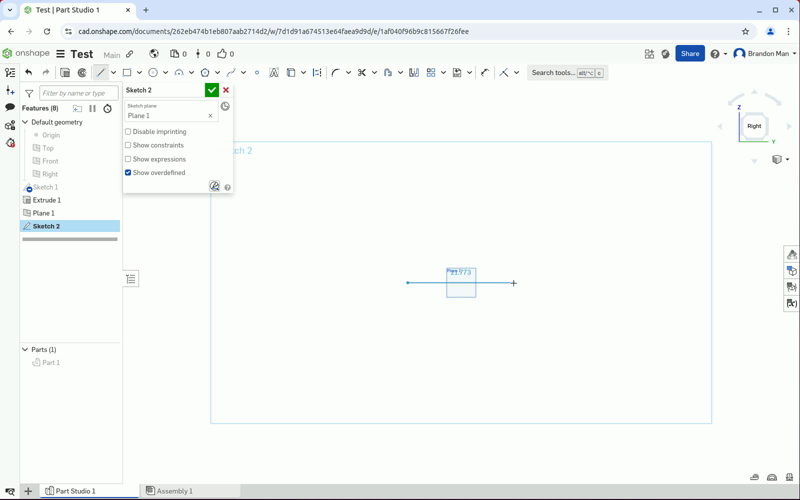
click(513, 282)
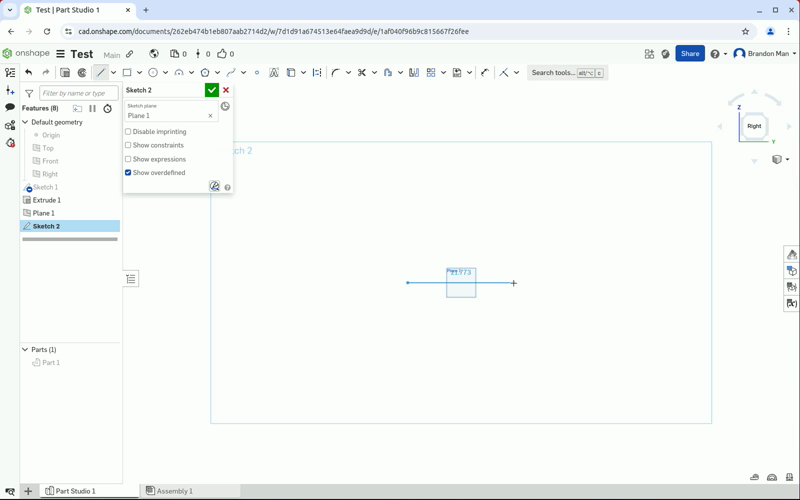
key_up(shift)
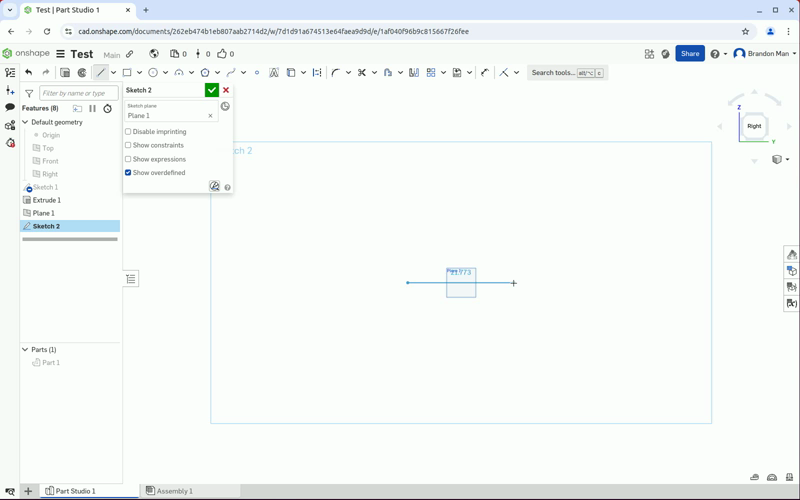
key_down(shift)
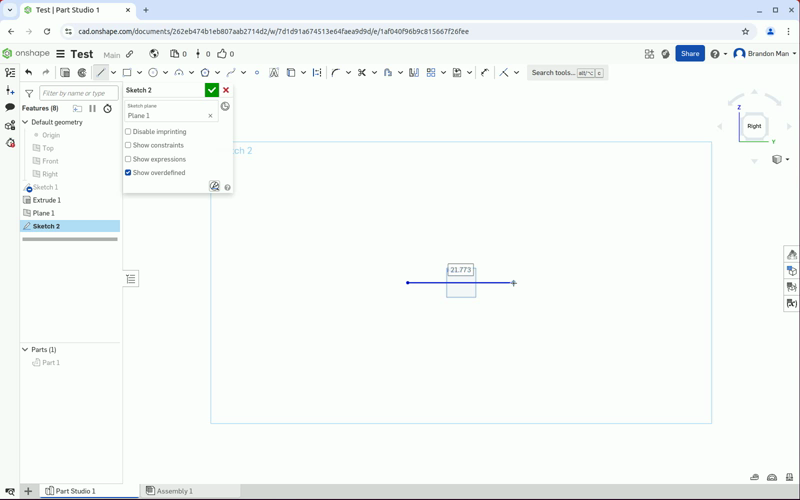
mouse_move(543, 282)
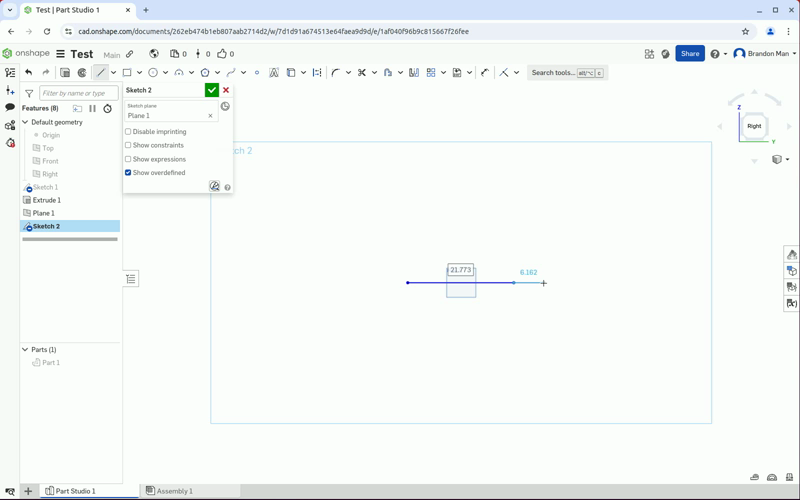
mouse_move(513, 260)
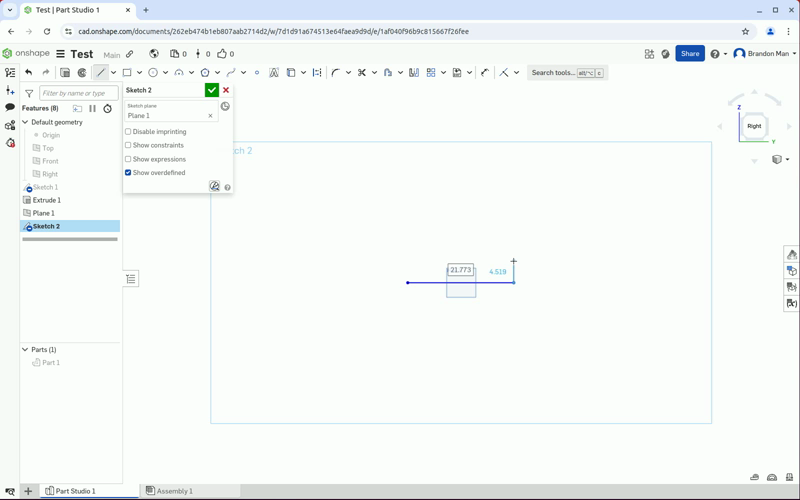
click(513, 260)
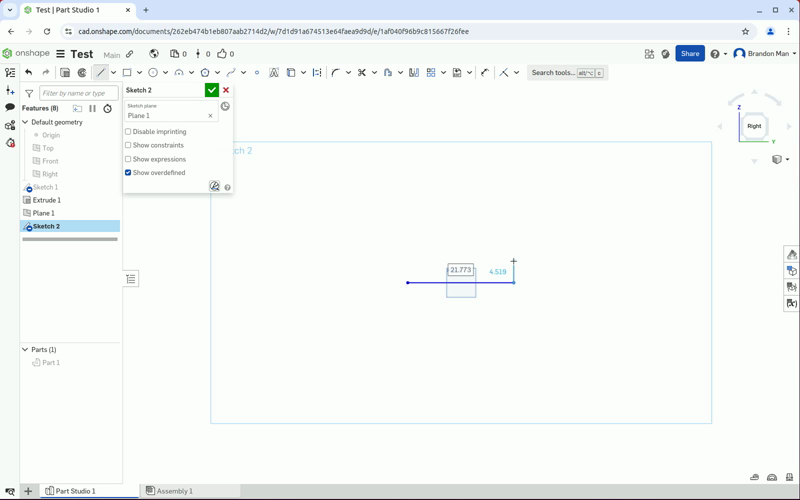
key_up(shift)
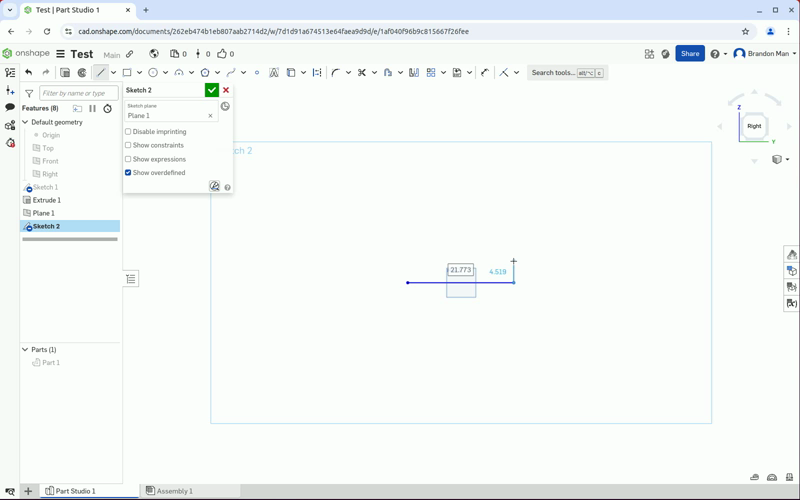
key_down(shift)
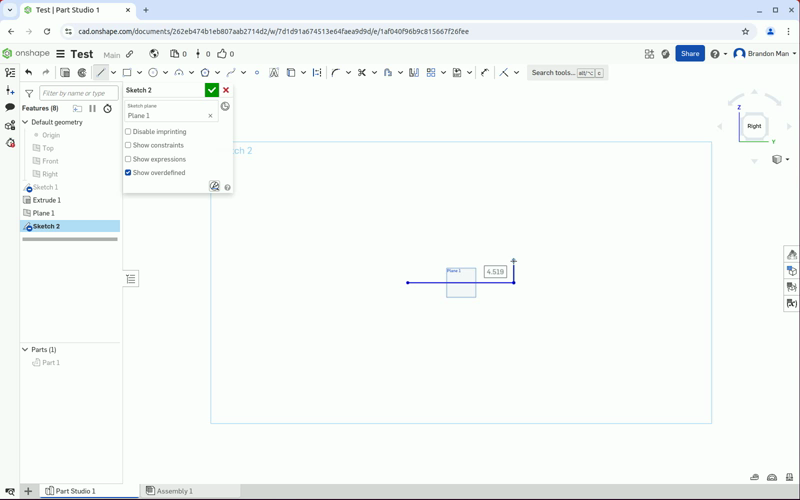
mouse_move(407, 260)
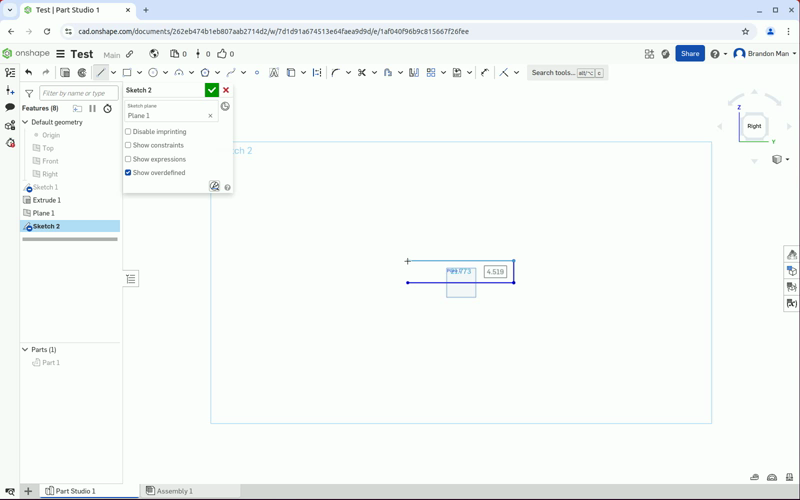
click(407, 260)
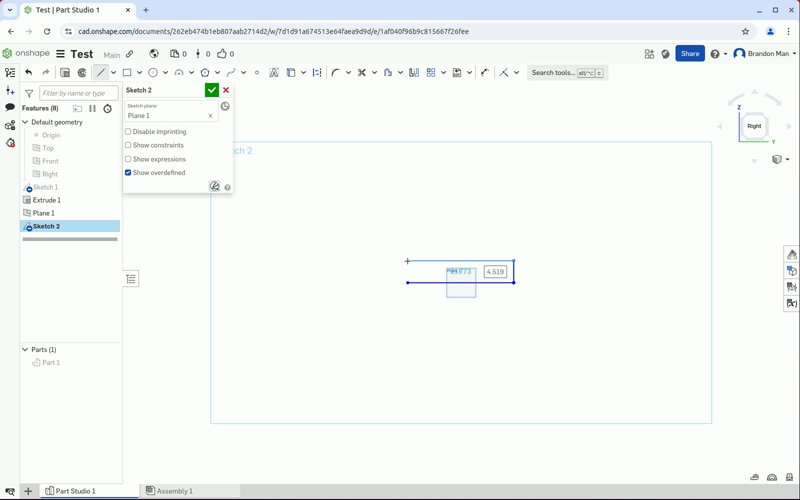
key_up(shift)
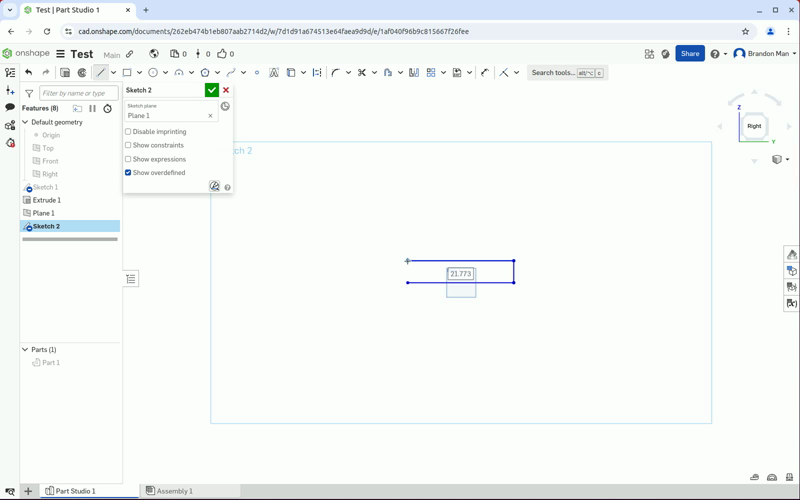
mouse_move(437, 260)
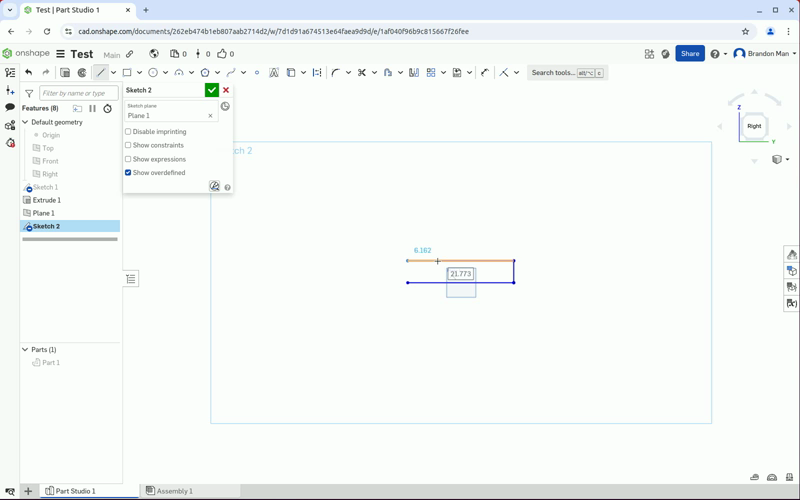
key_down(shift)
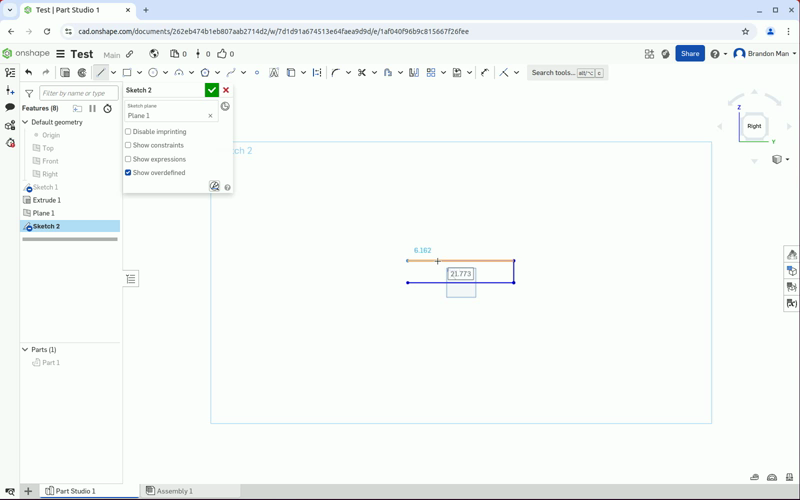
mouse_move(407, 282)
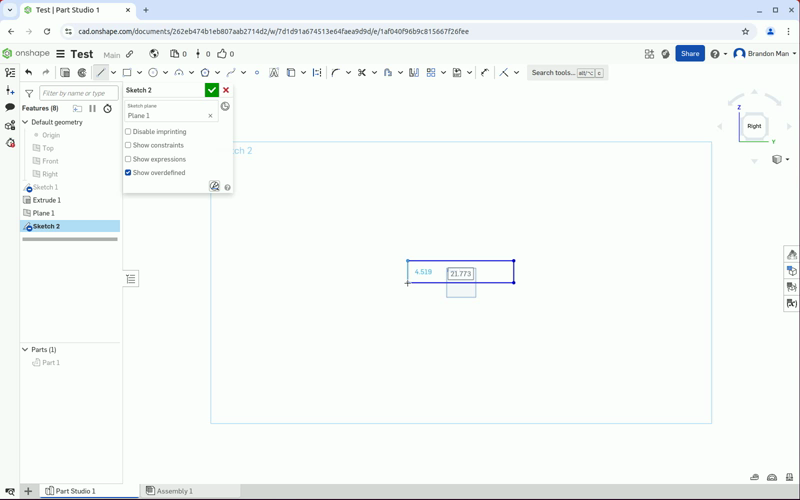
key_up(shift)
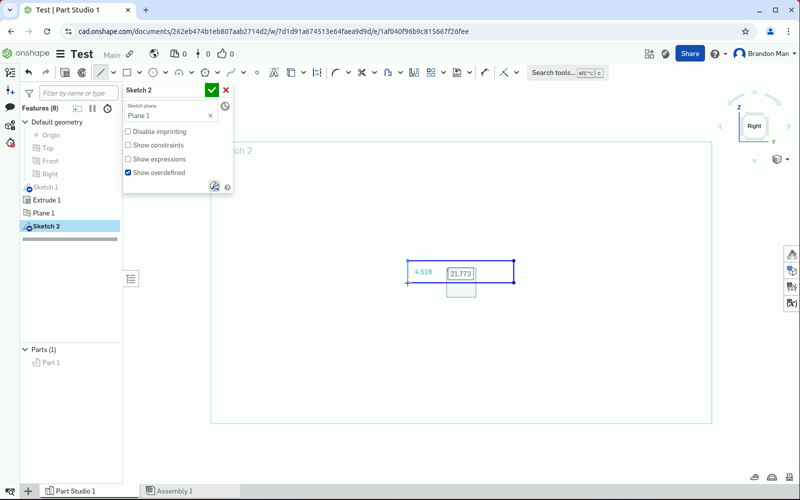
click(407, 282)
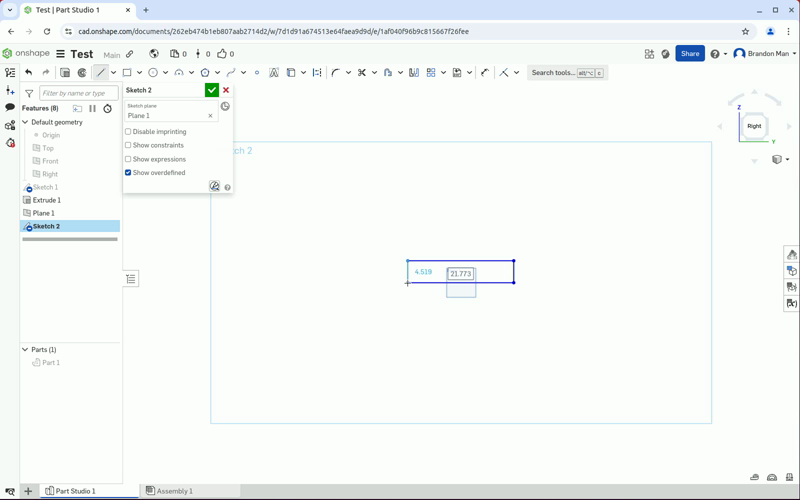
key(esc)
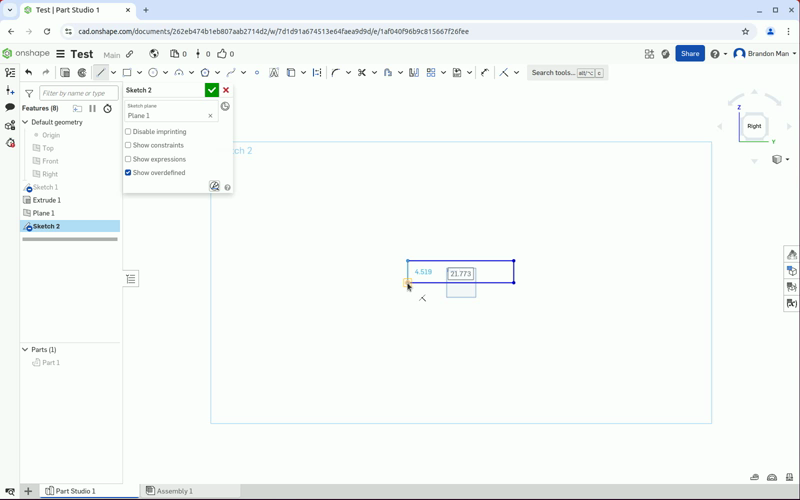
mouse_move(440, 264)
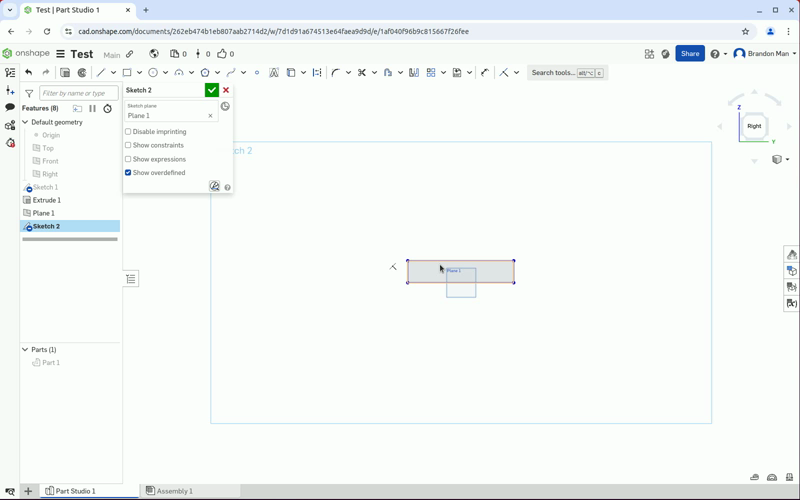
click(440, 264)
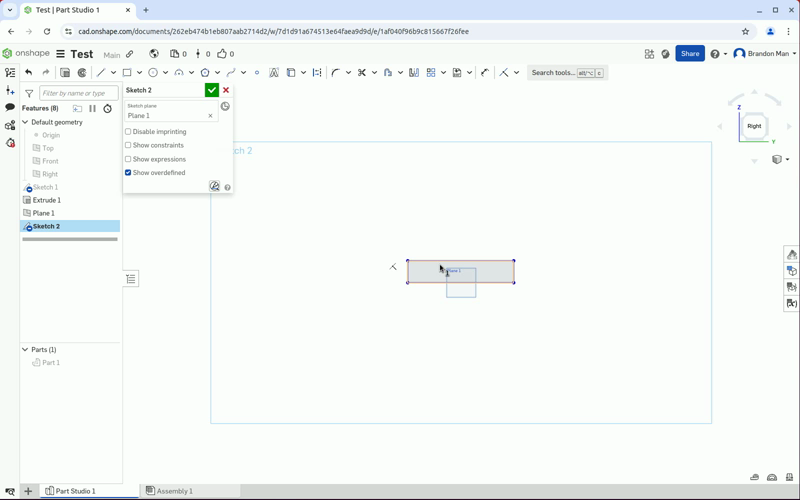
mouse_move(73, 352)
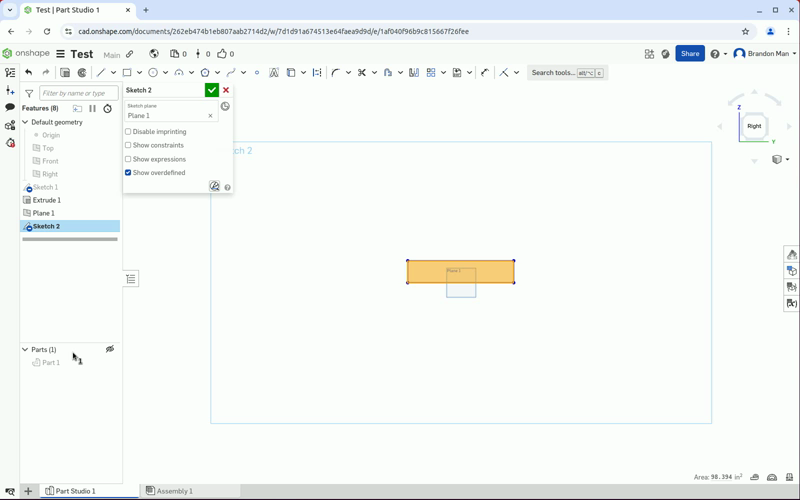
key(shift+y)
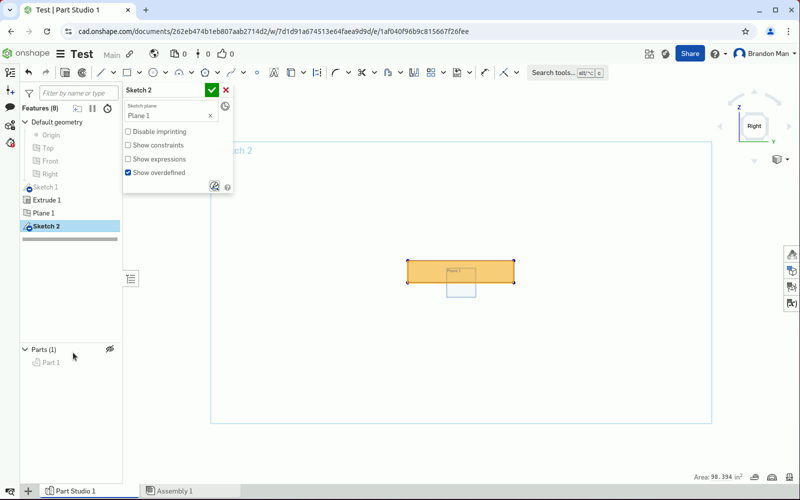
key(shift+e)
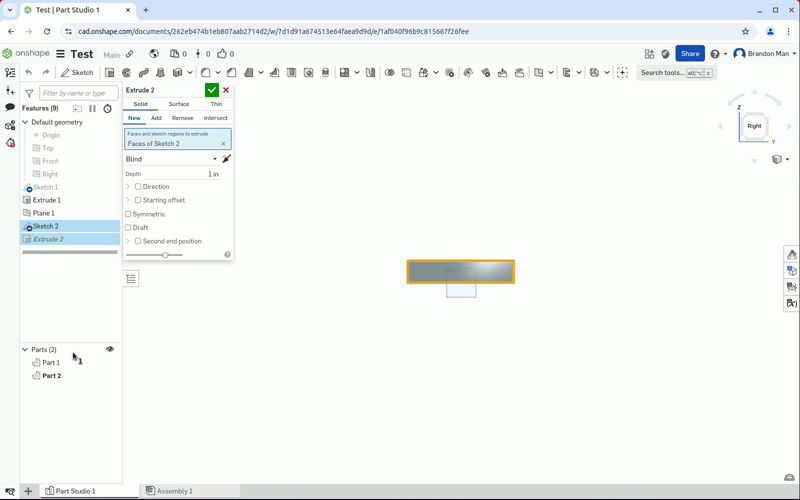
mouse_move(143, 106)
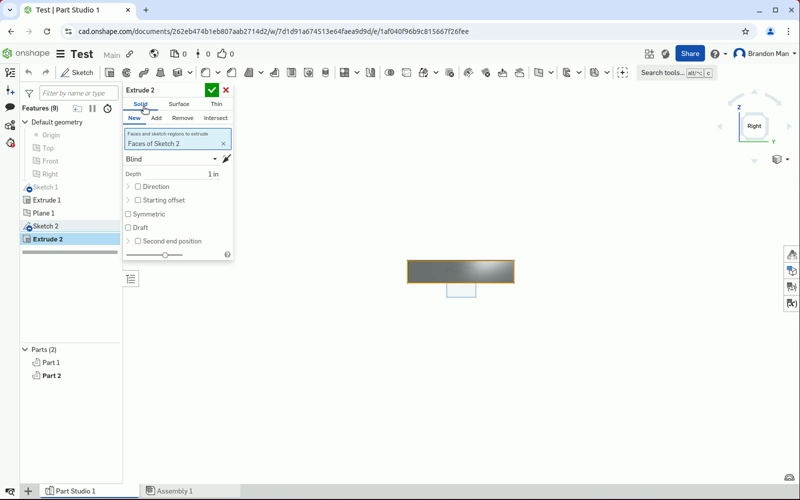
click(143, 106)
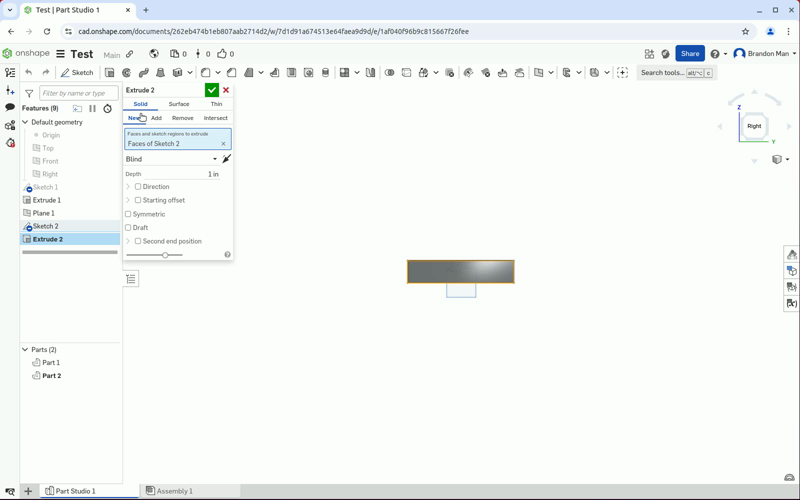
mouse_move(137, 120)
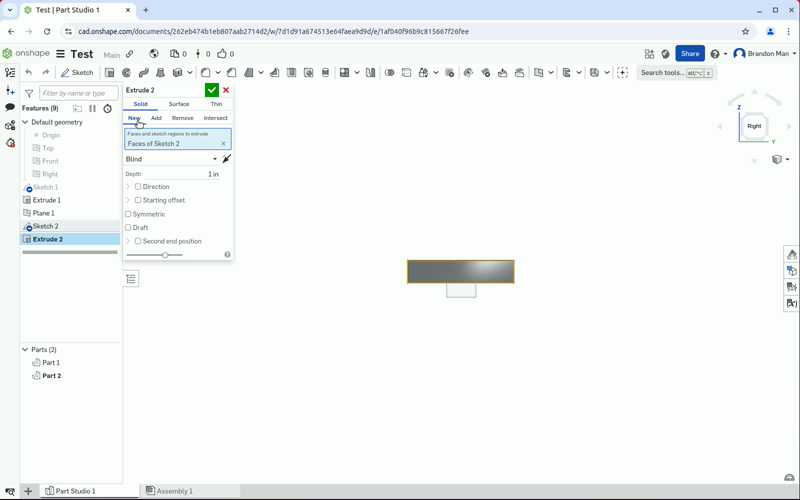
click(137, 120)
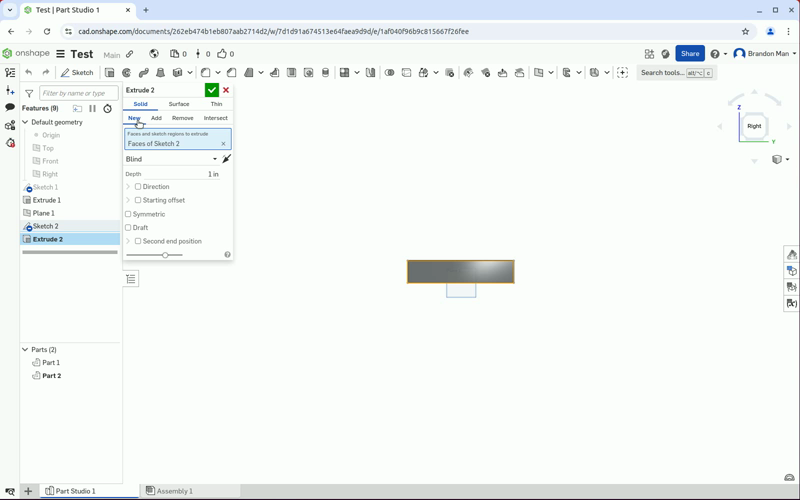
key(tab, 4)
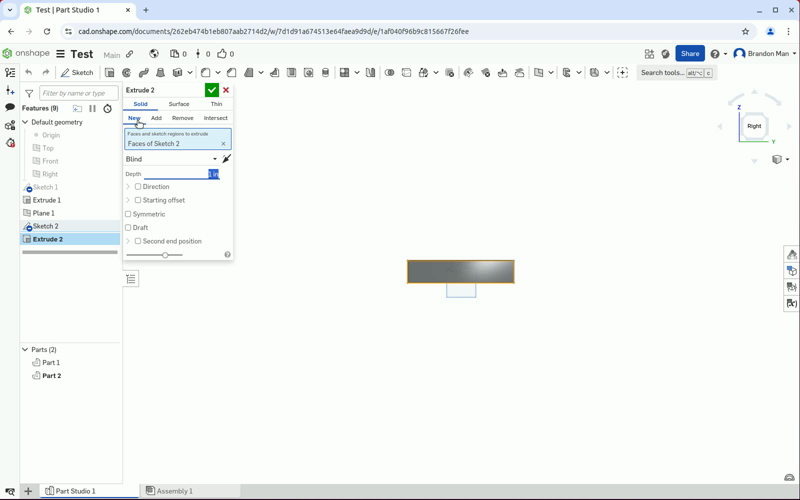
text(0.722)
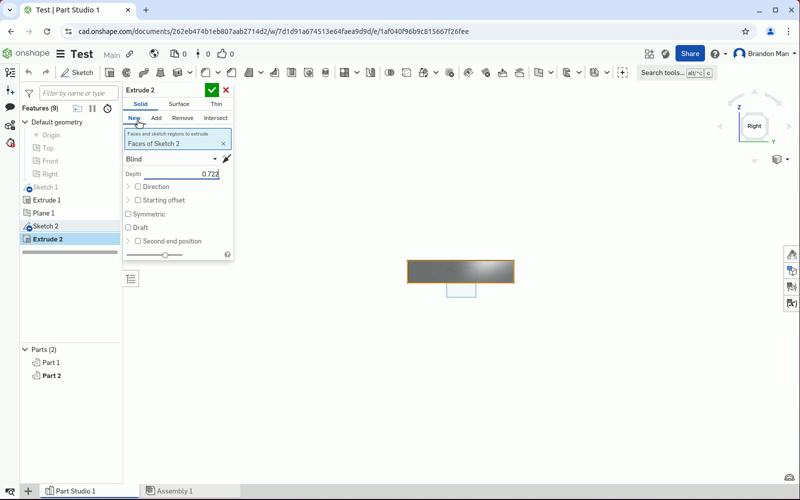
key(enter)
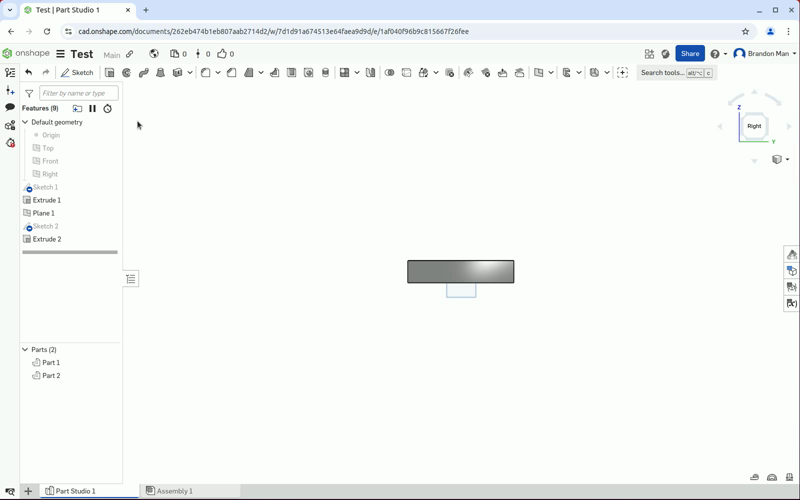
key(shift+h)
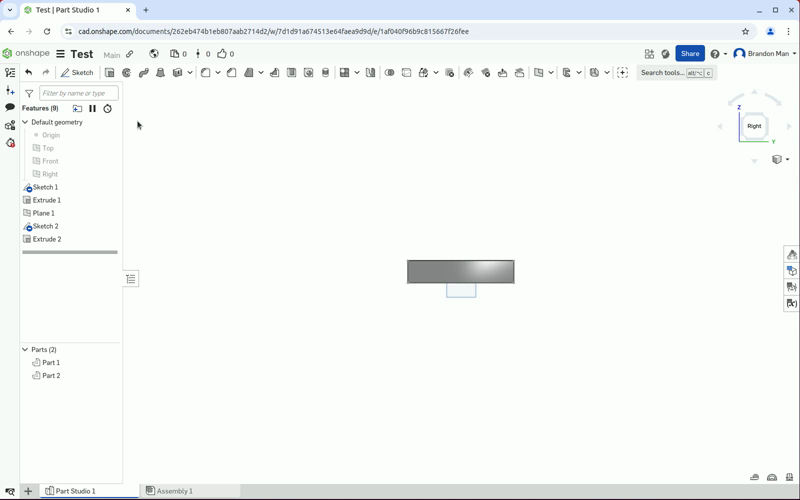
key(shift+h)
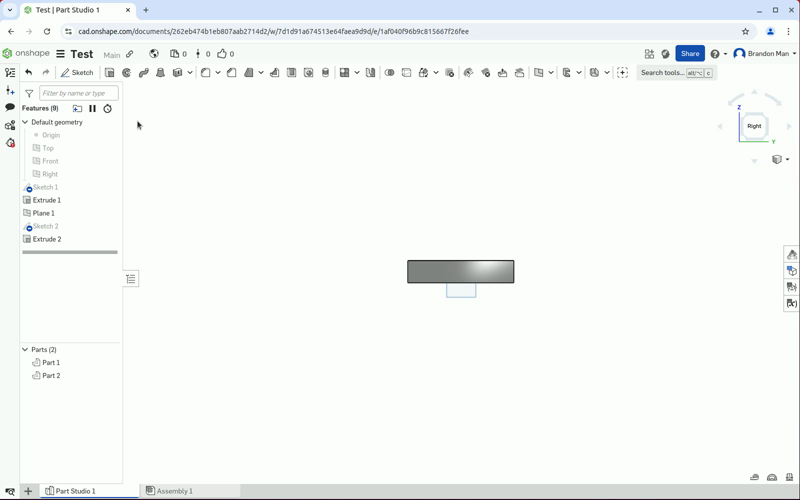
mouse_move(73, 189)
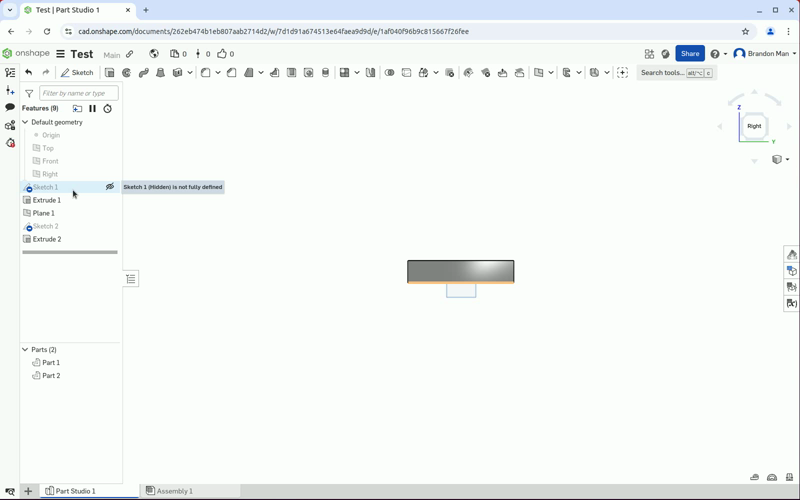
click(73, 189)
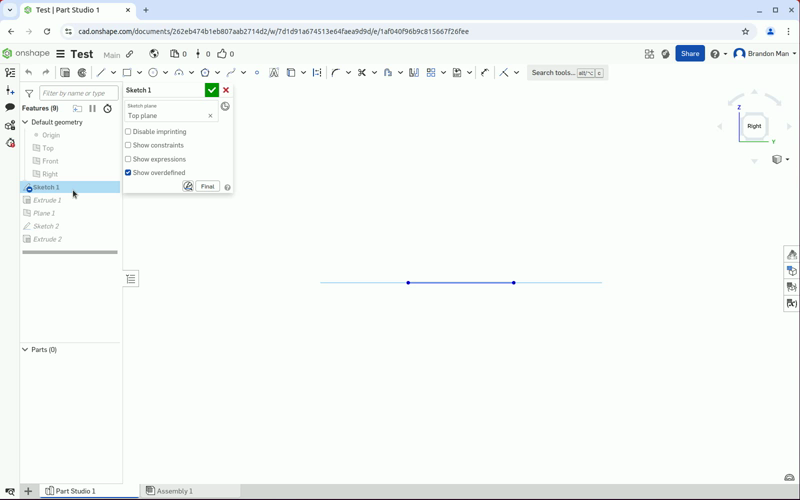
mouse_move(229, 92)
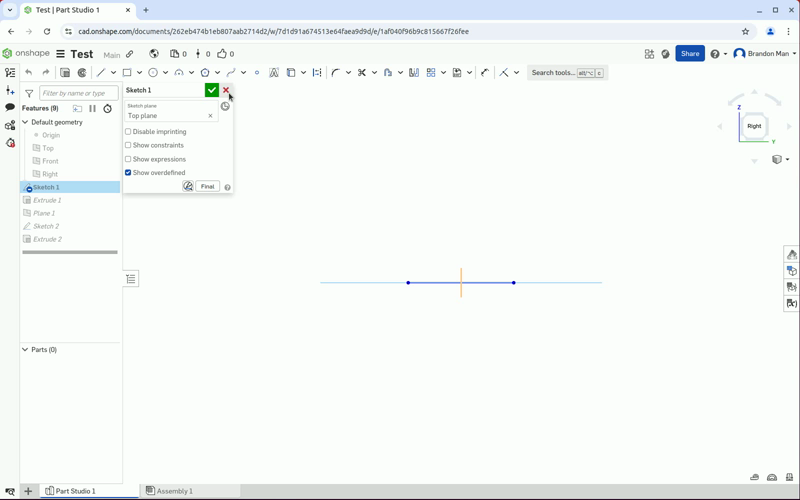
click(229, 92)
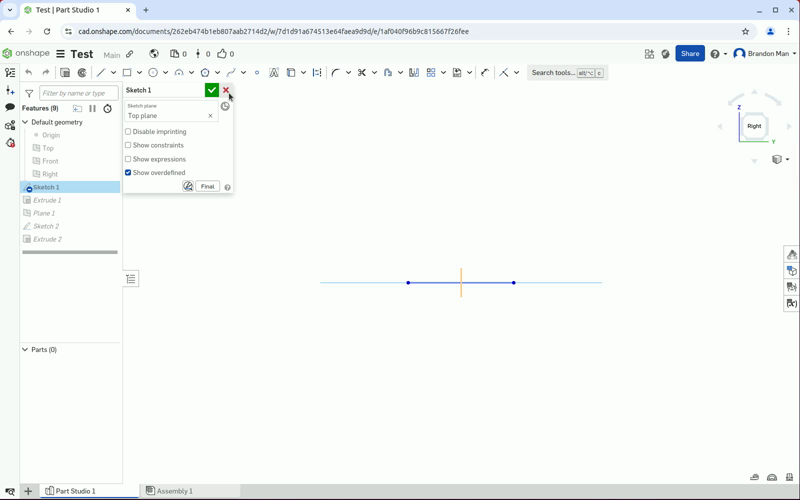
key(shift+s)
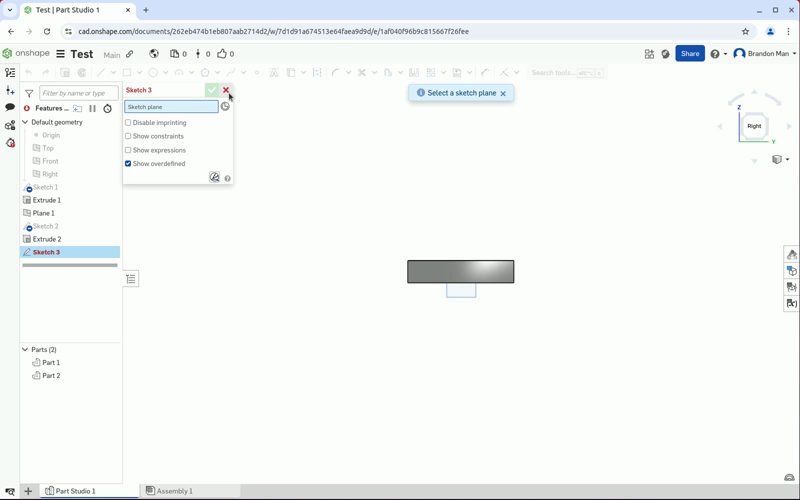
mouse_move(73, 215)
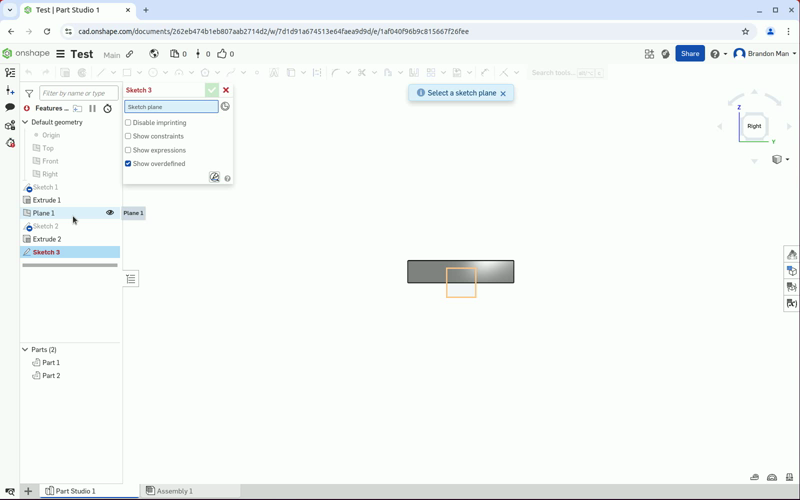
click(73, 215)
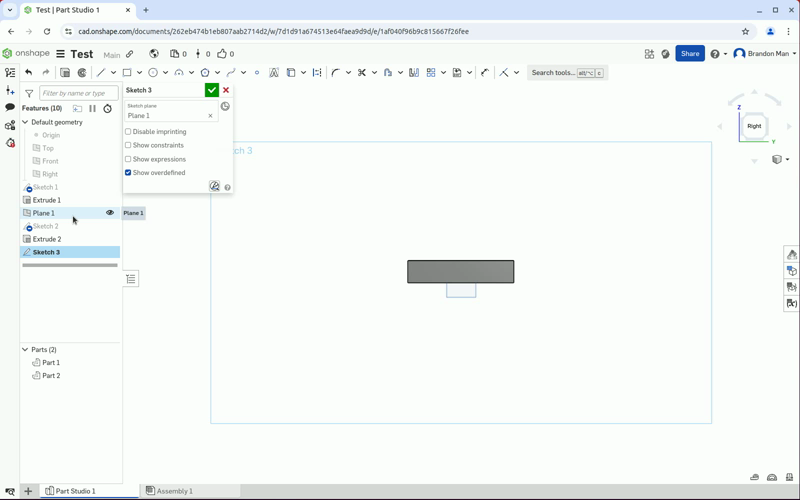
mouse_move(73, 352)
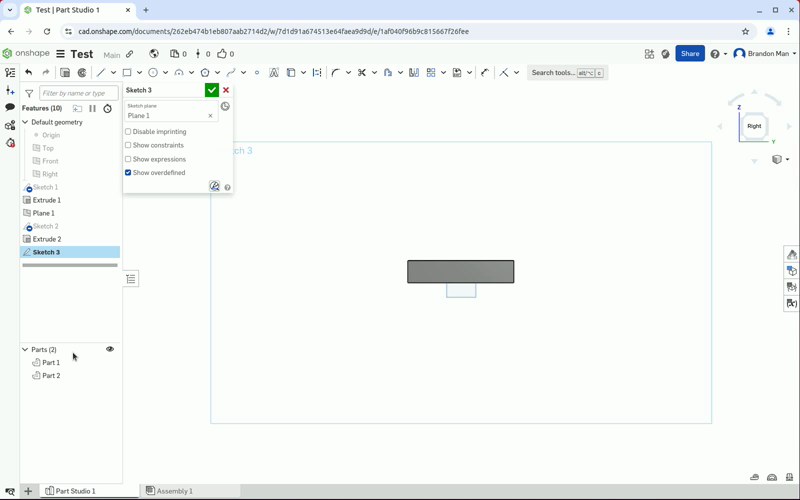
key(y)
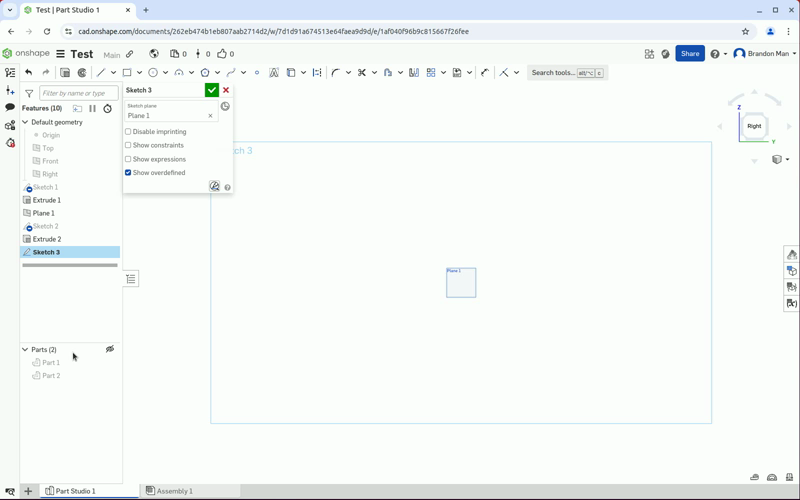
key(l)
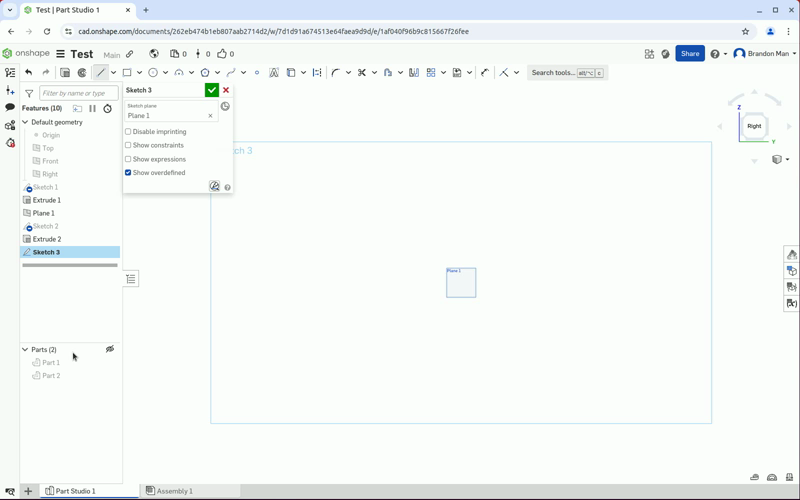
key_down(shift)
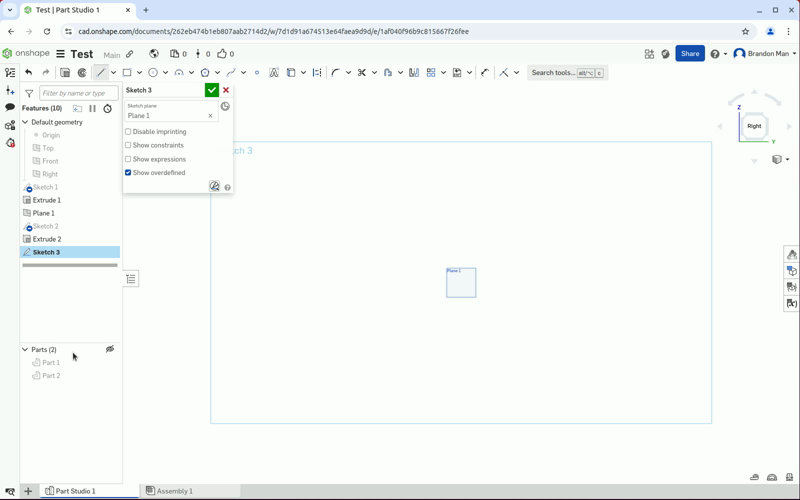
mouse_move(407, 260)
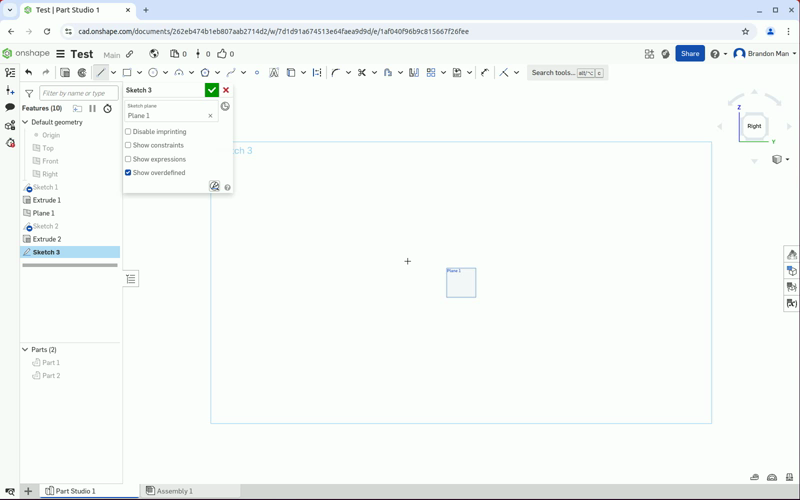
click(407, 260)
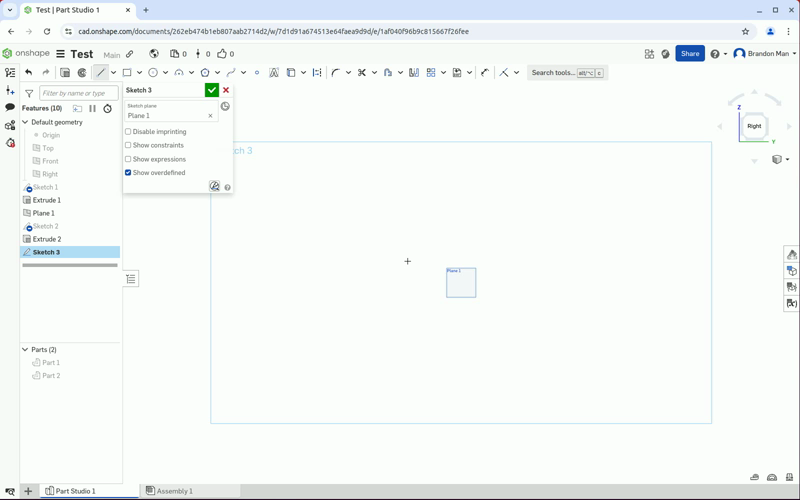
key_up(shift)
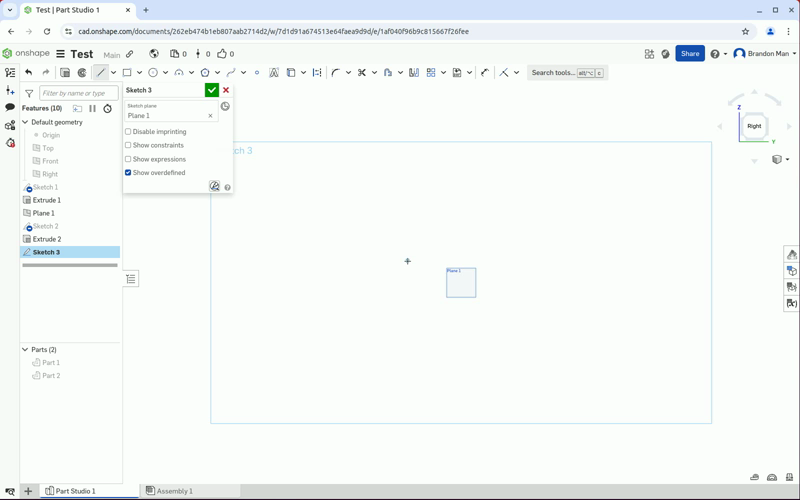
key_down(shift)
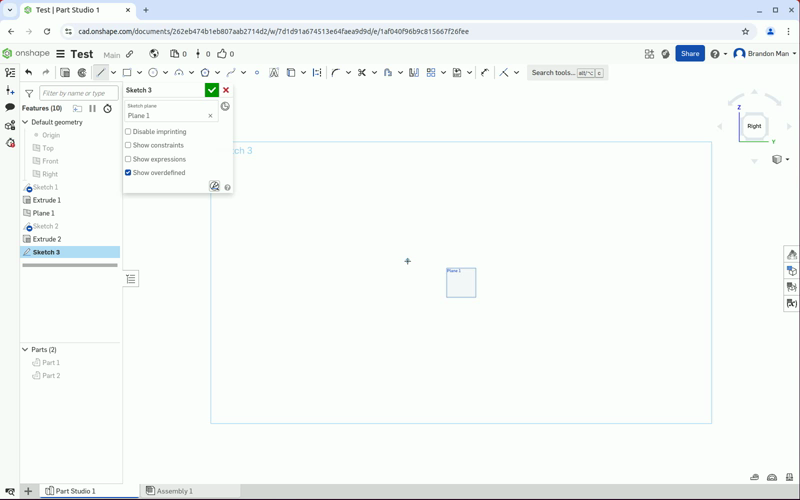
mouse_move(513, 260)
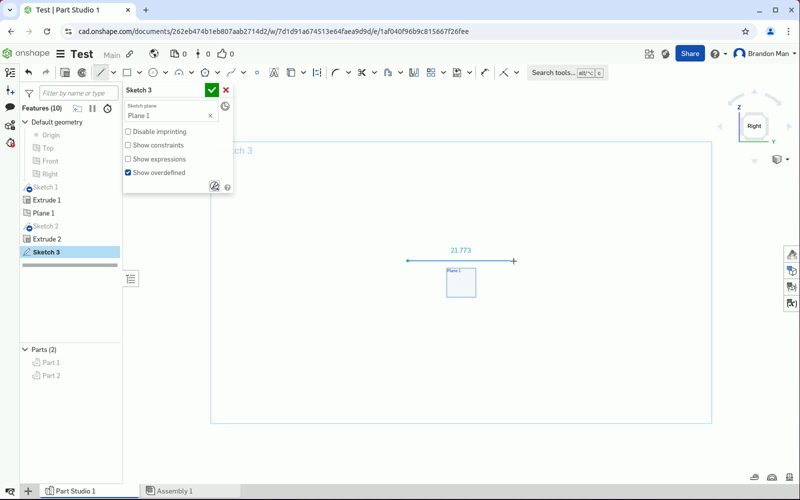
click(513, 260)
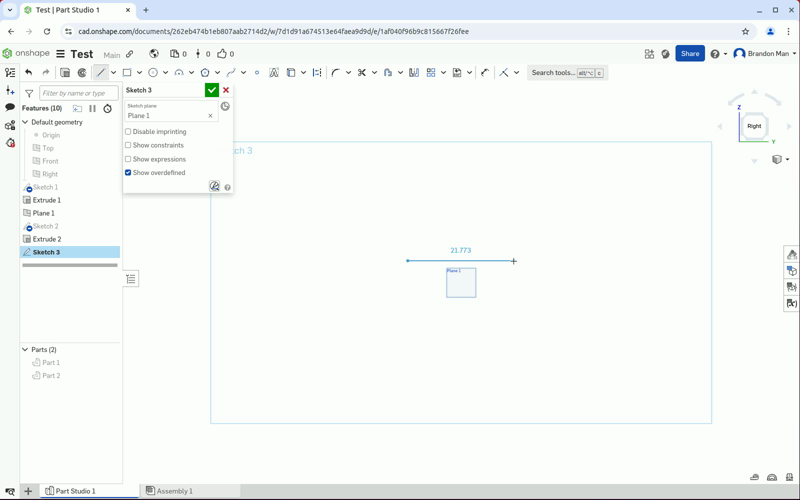
key_up(shift)
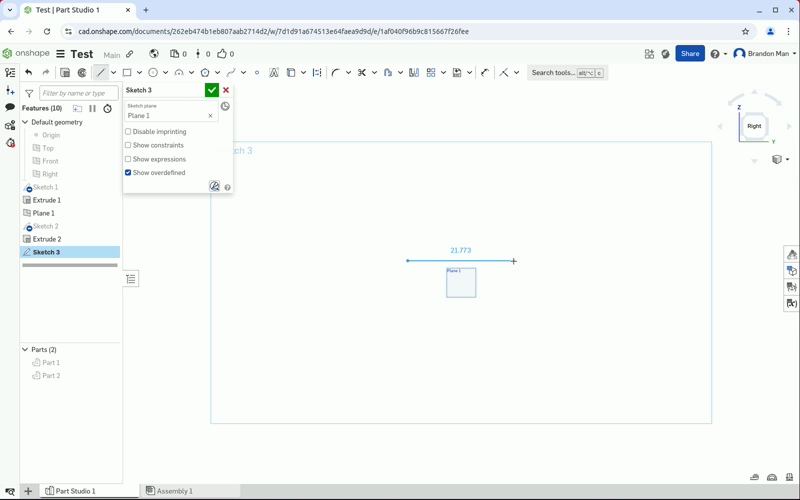
key_down(shift)
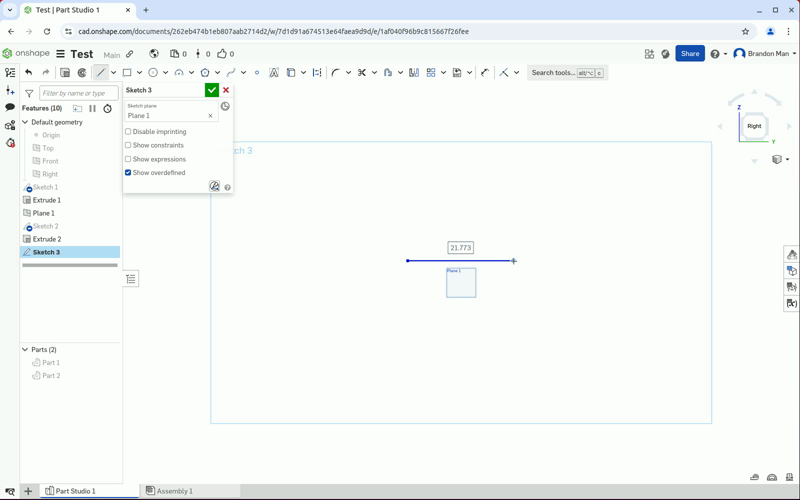
mouse_move(543, 260)
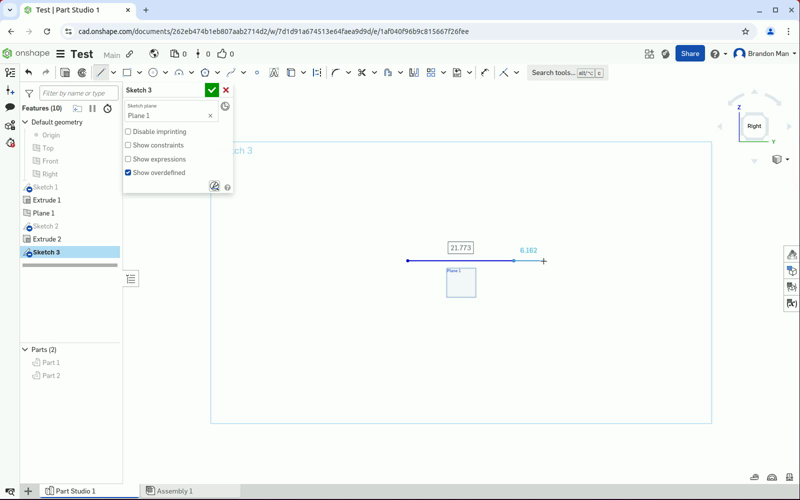
mouse_move(513, 257)
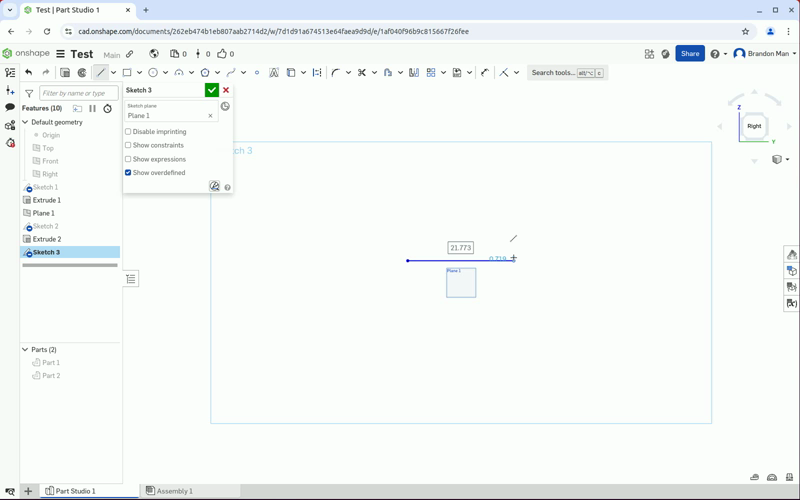
scroll(6)
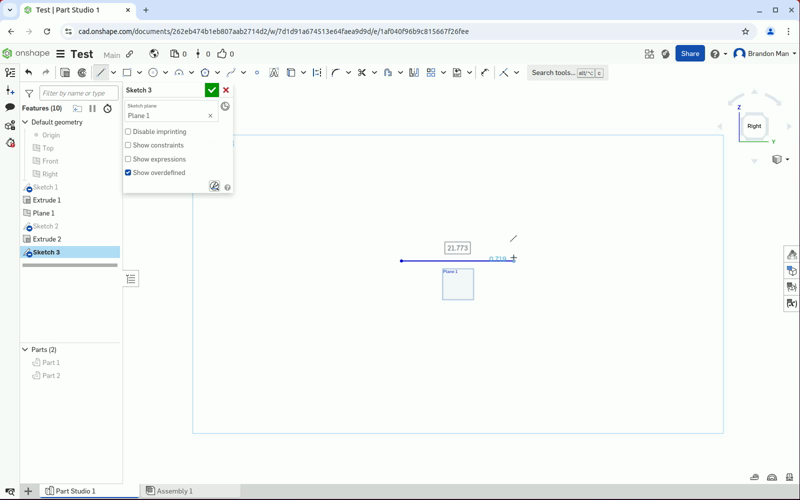
scroll(6)
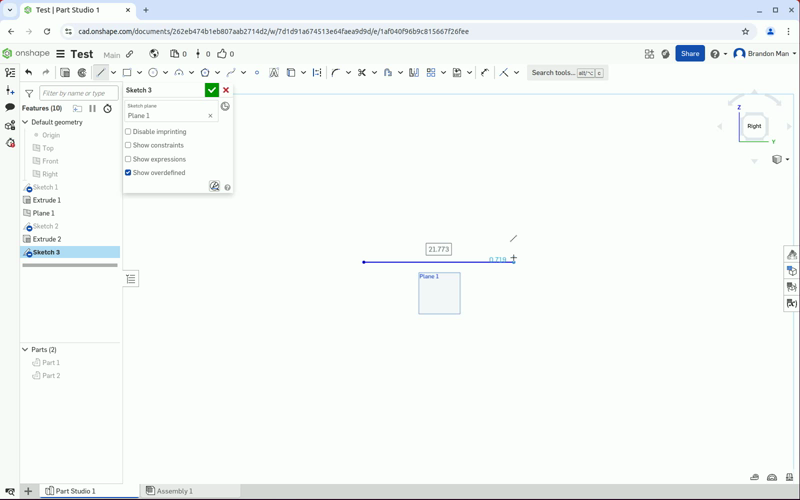
scroll(6)
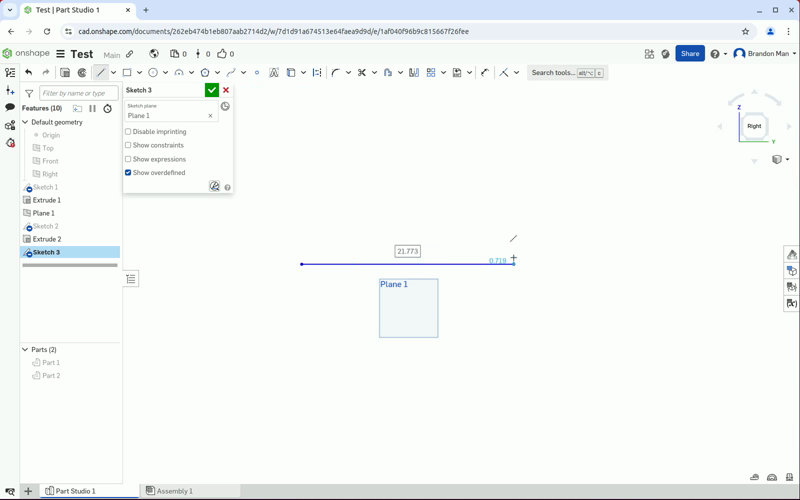
scroll(6)
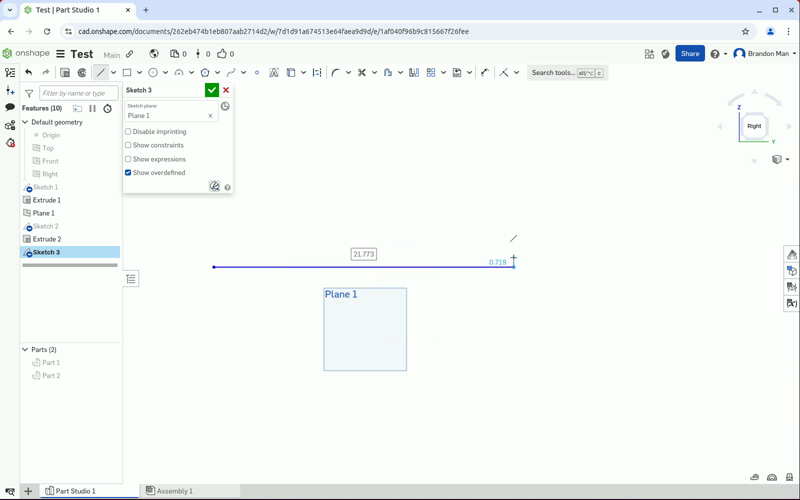
scroll(6)
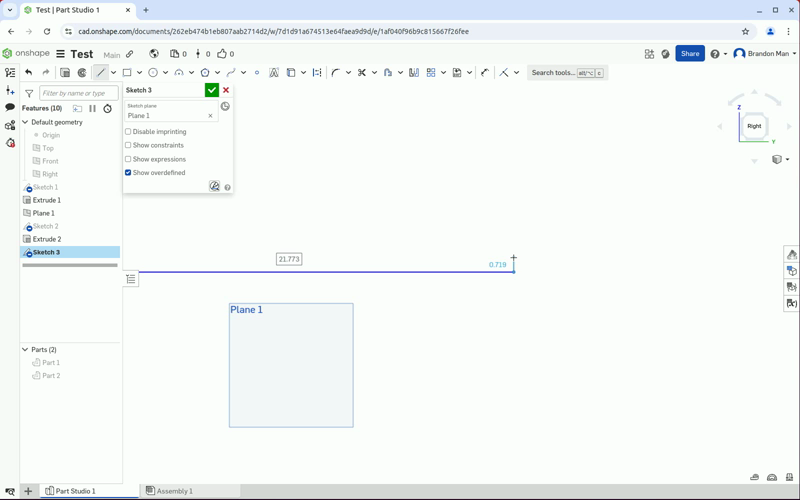
scroll(6)
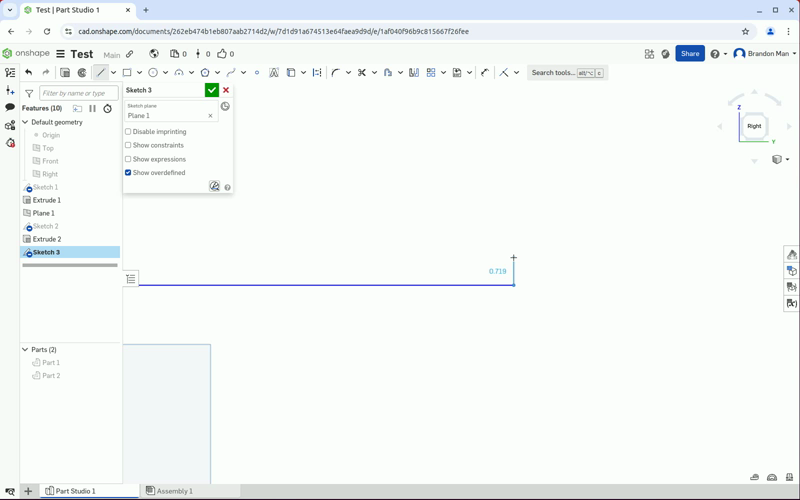
scroll(6)
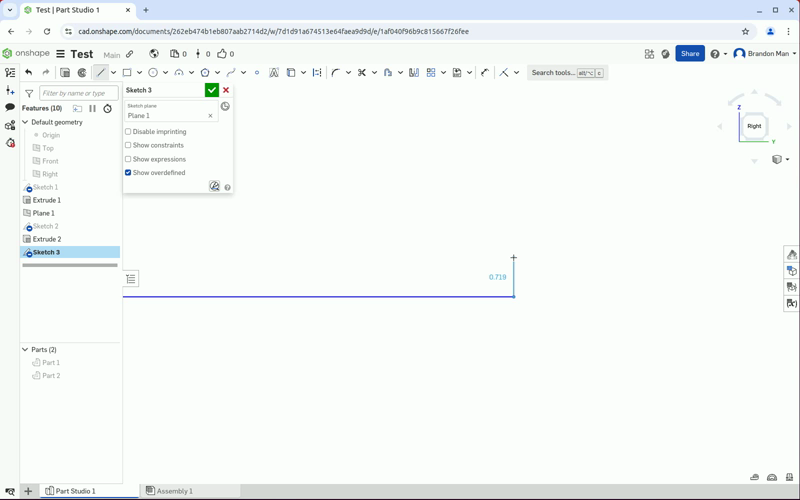
click(513, 257)
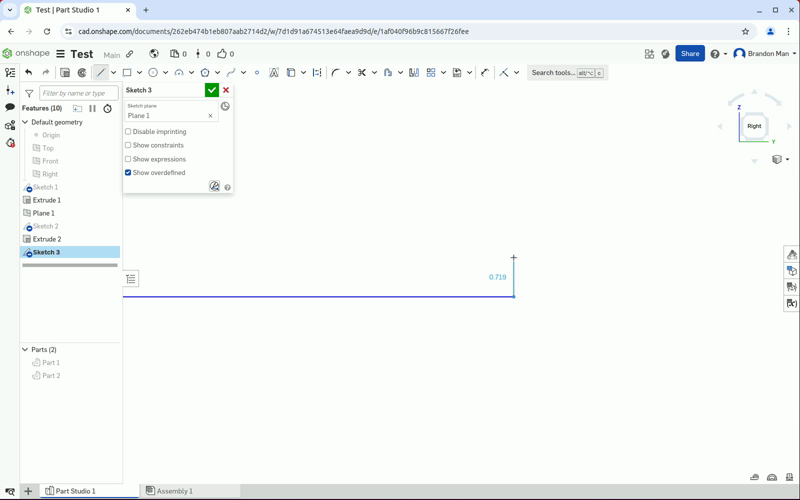
scroll(-6)
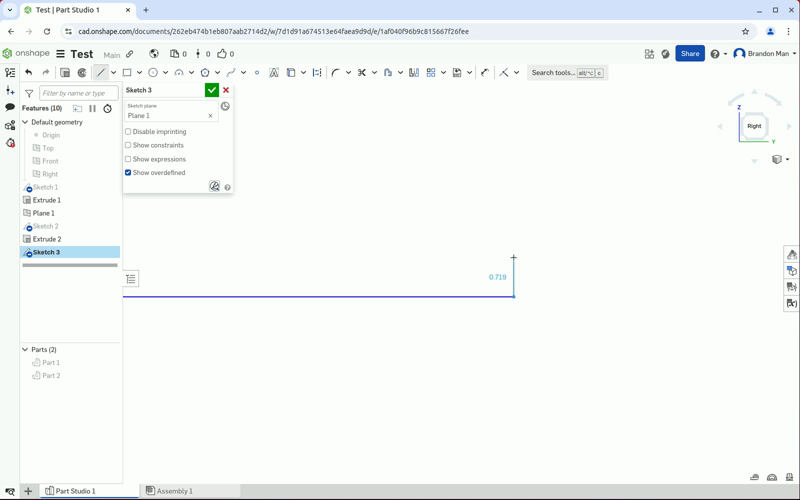
scroll(-6)
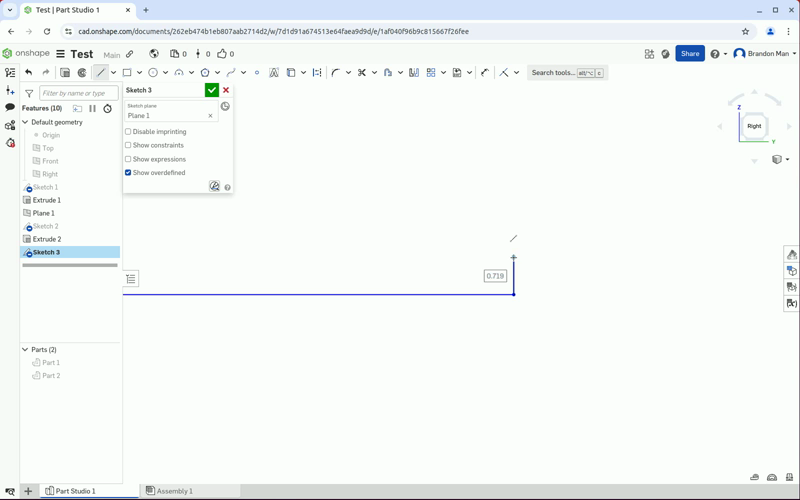
scroll(-6)
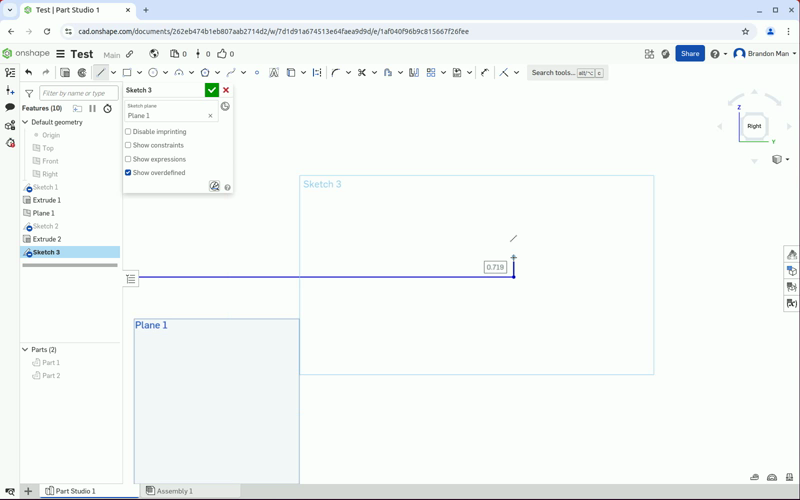
scroll(-6)
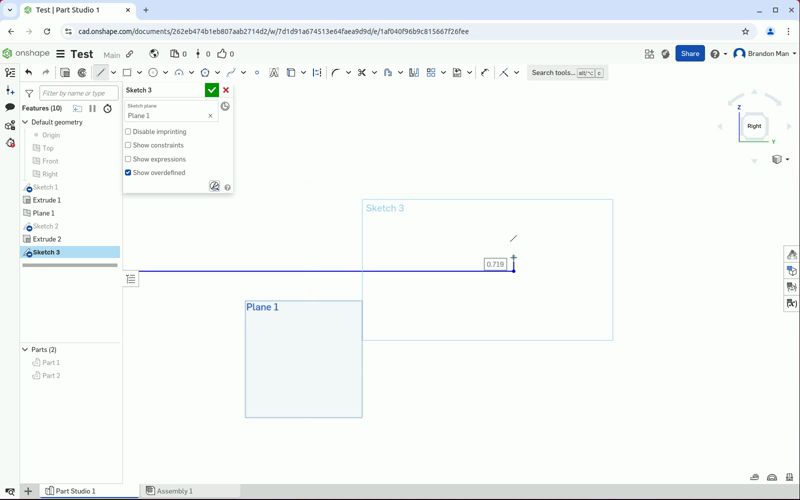
scroll(-6)
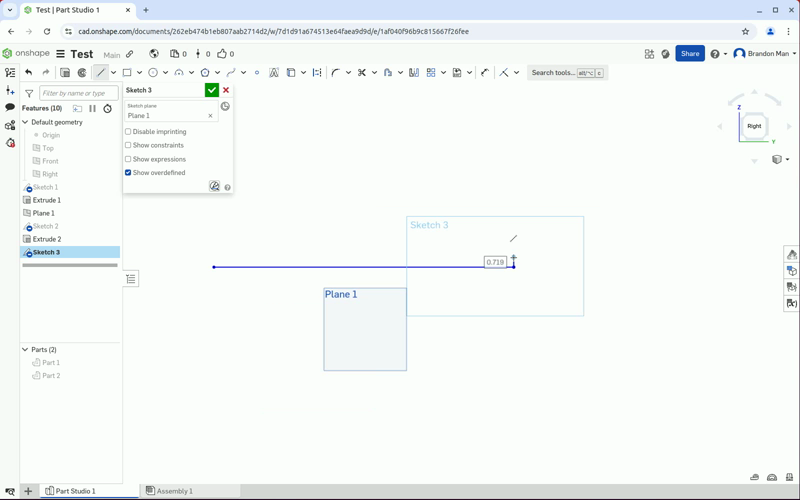
scroll(-6)
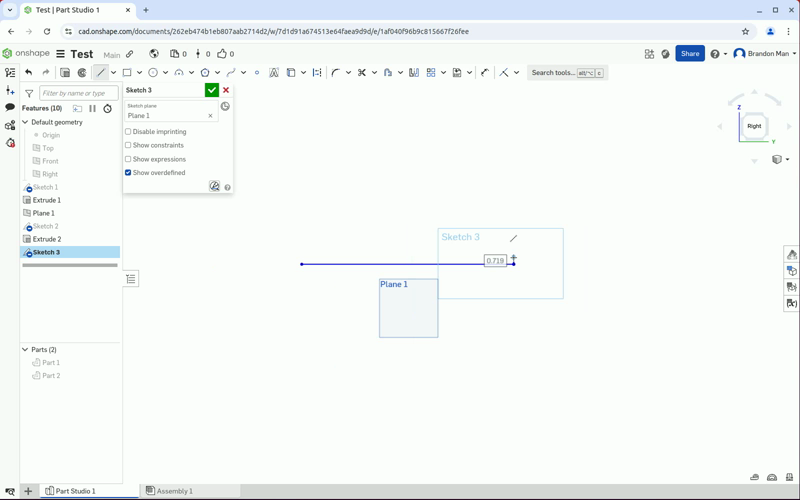
scroll(-6)
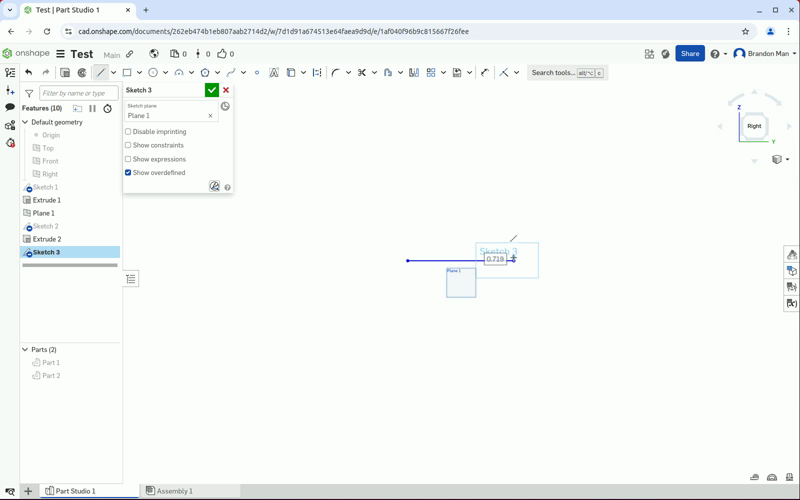
key_up(shift)
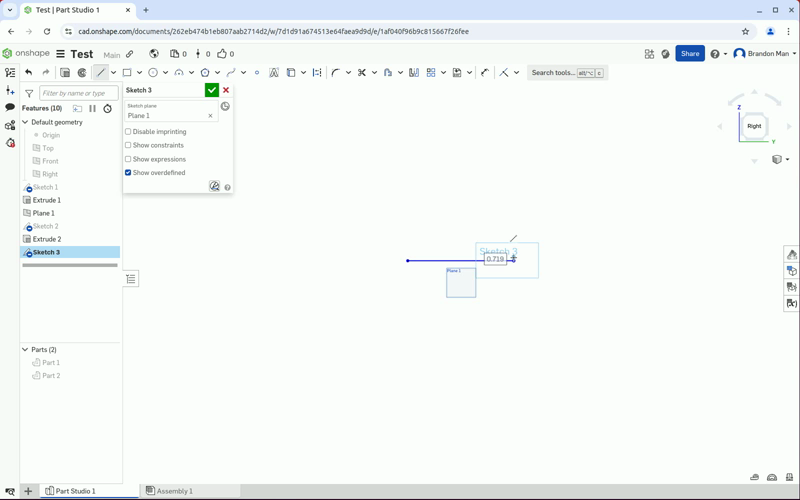
key_down(shift)
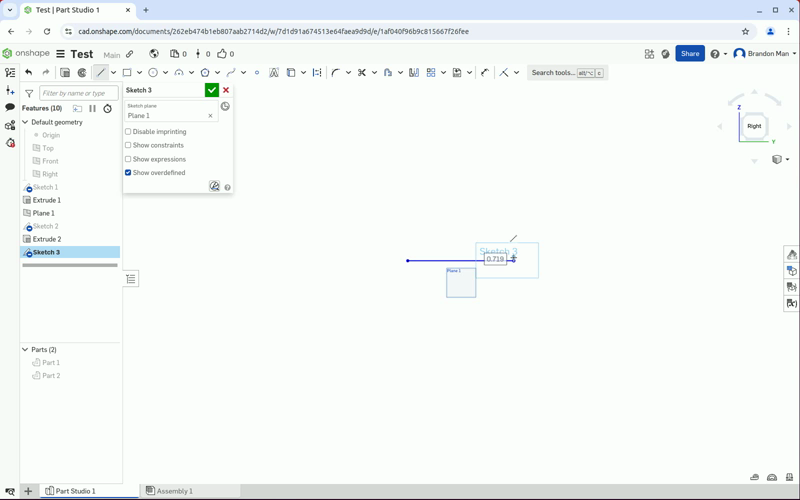
mouse_move(407, 257)
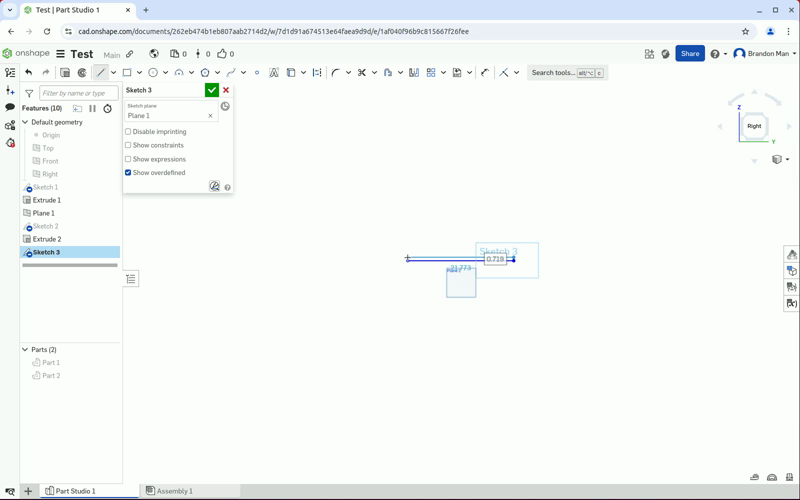
scroll(6)
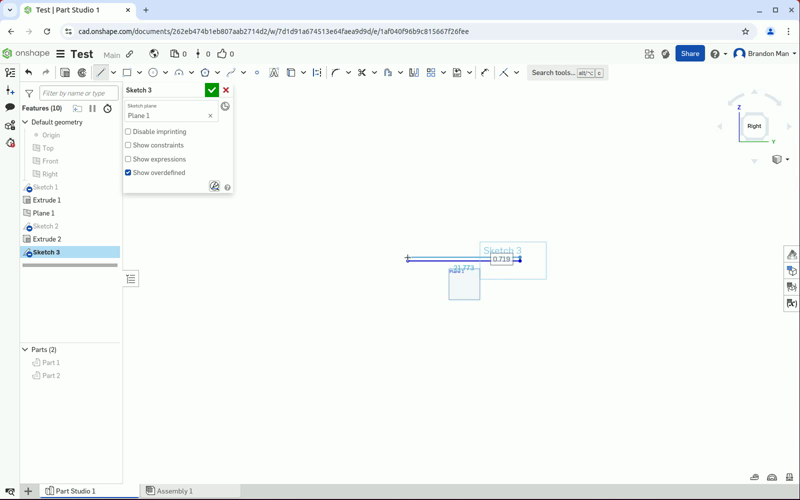
scroll(6)
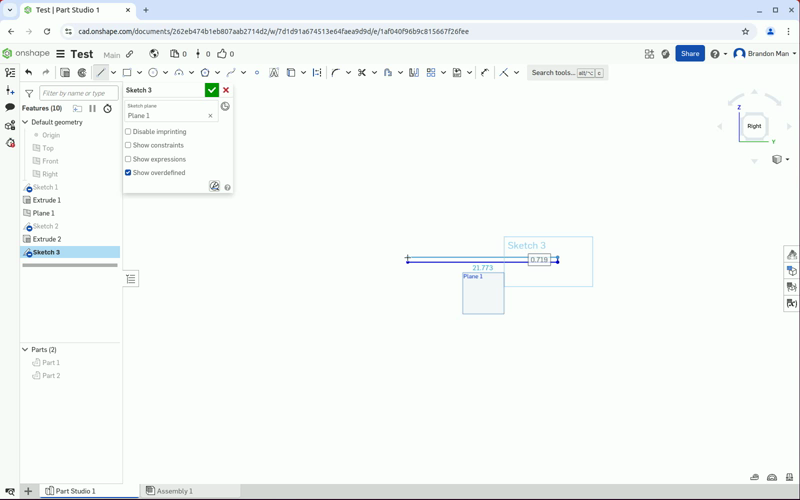
scroll(6)
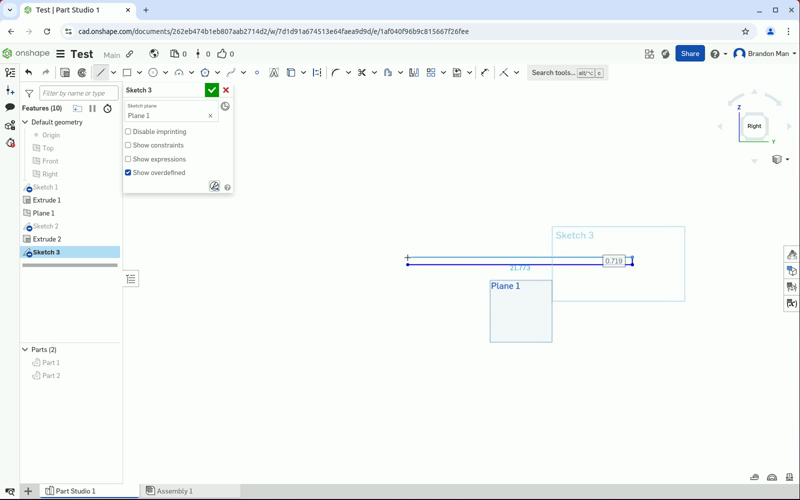
scroll(6)
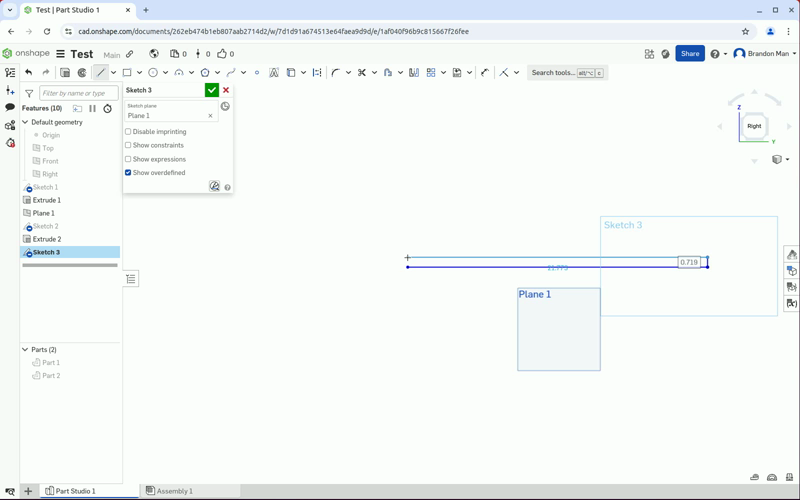
scroll(6)
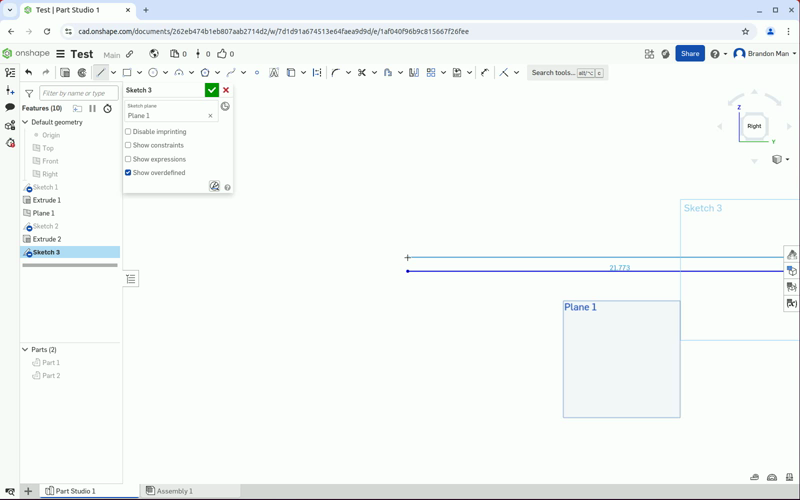
scroll(6)
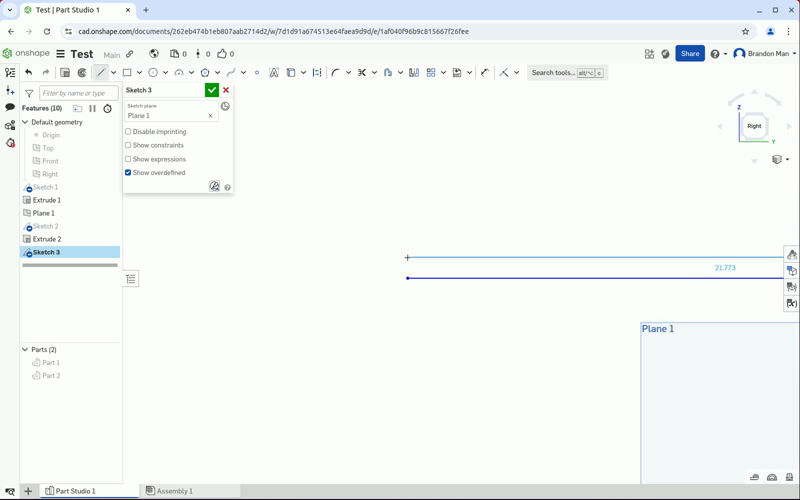
scroll(6)
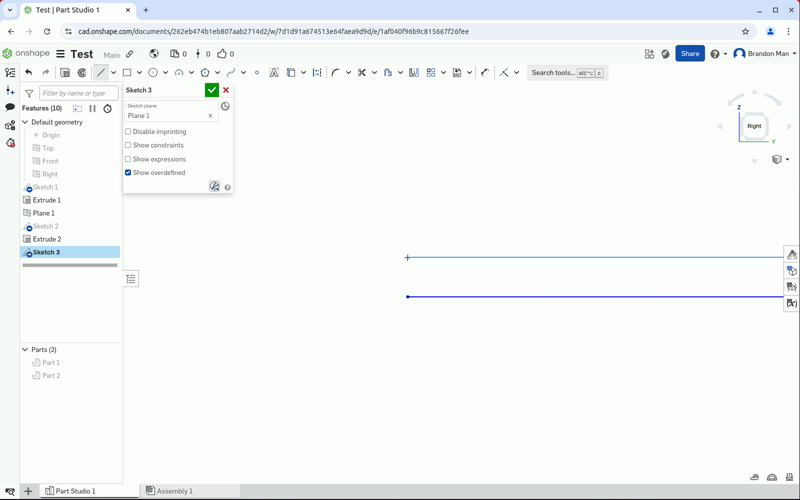
click(407, 257)
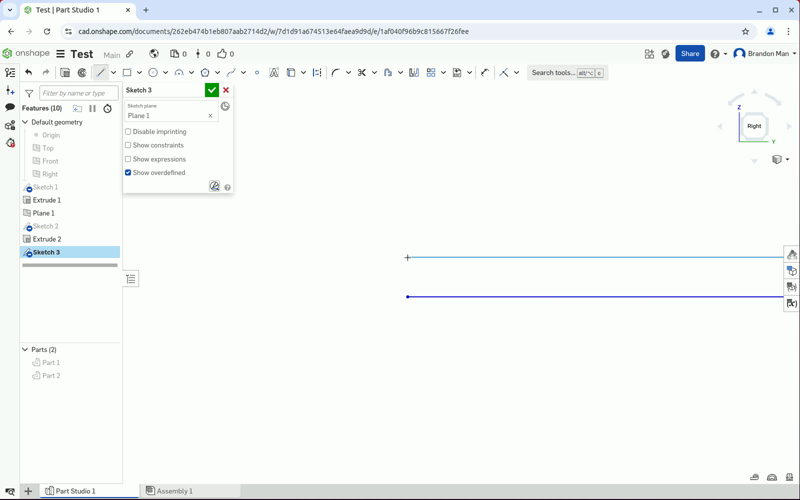
scroll(-6)
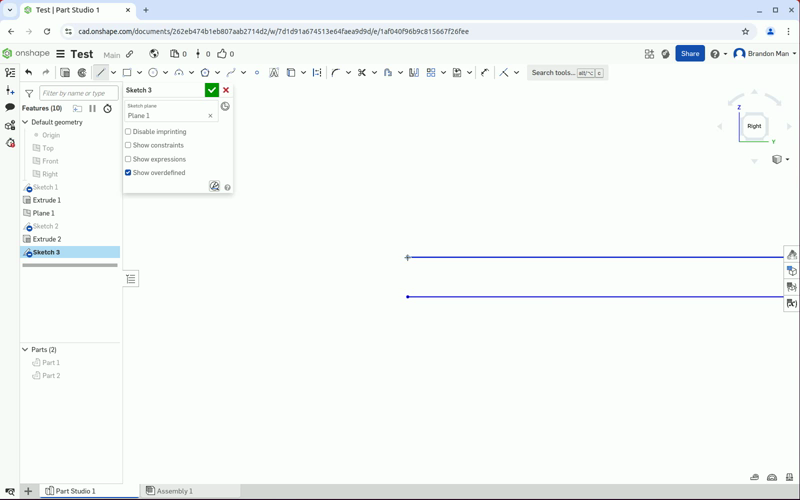
scroll(-6)
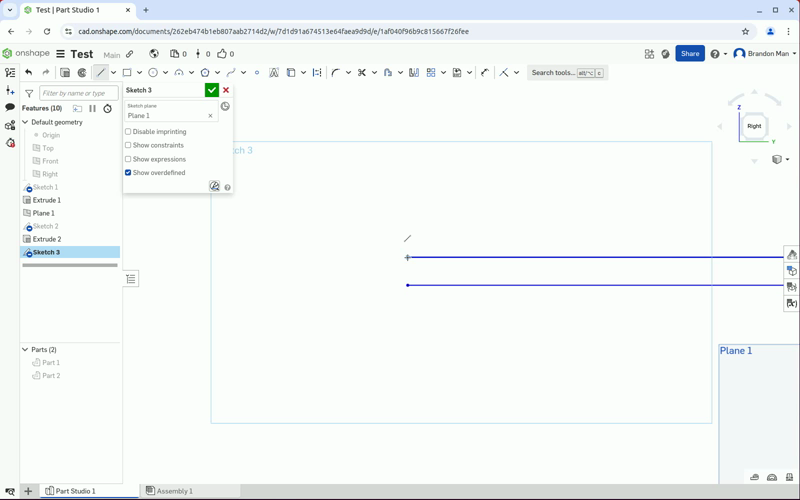
scroll(-6)
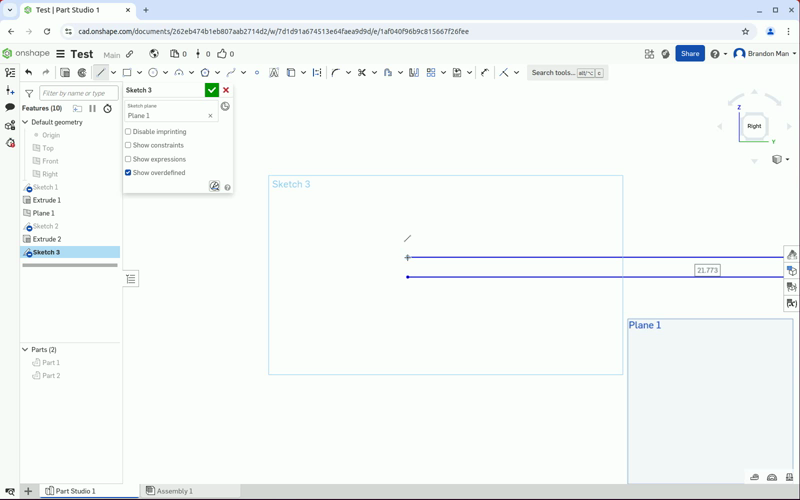
scroll(-6)
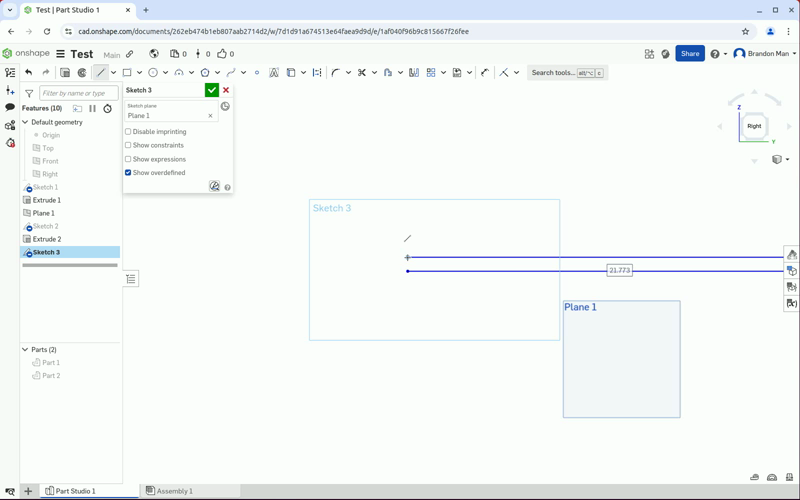
scroll(-6)
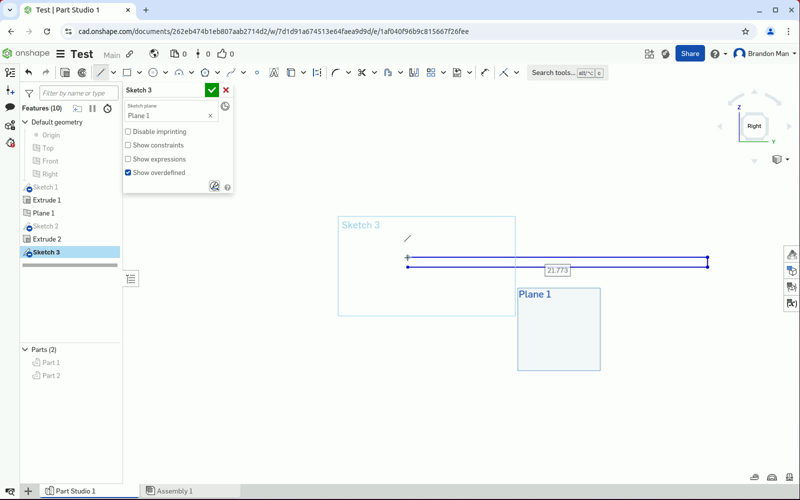
scroll(-6)
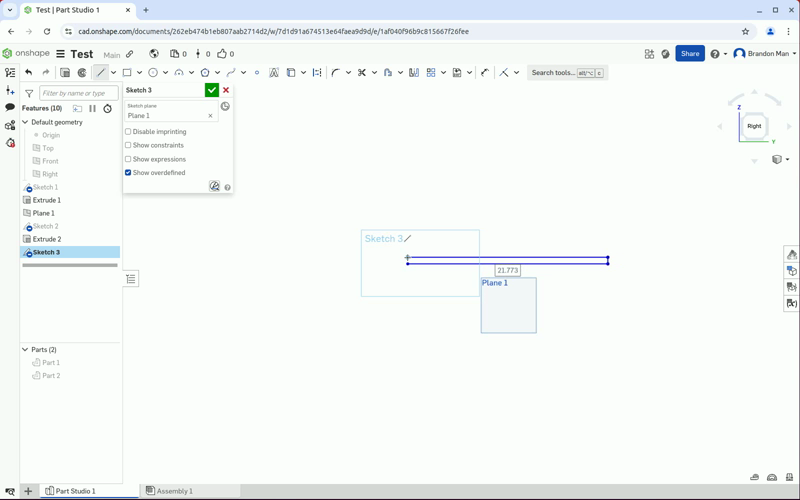
scroll(-6)
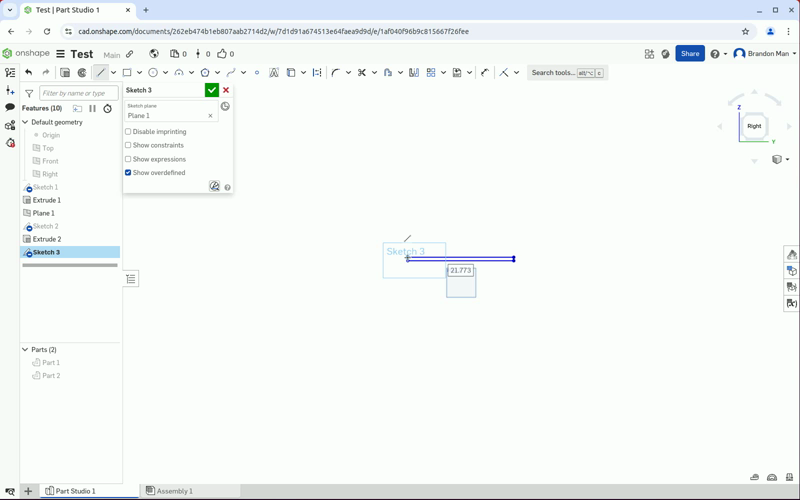
key_up(shift)
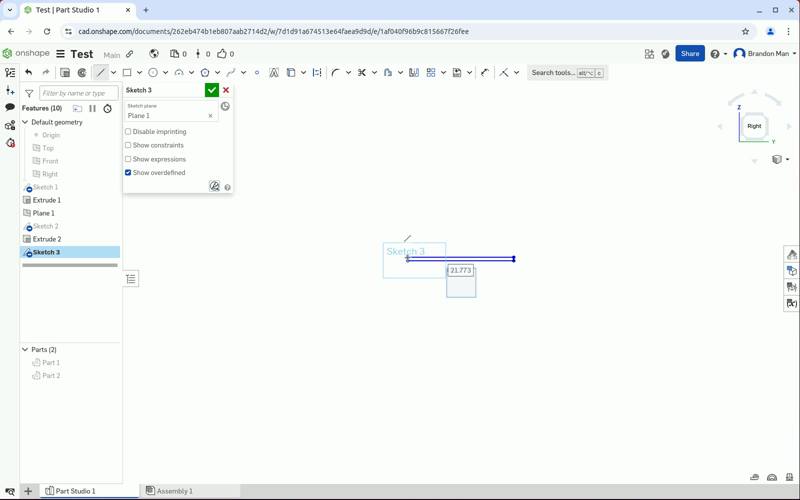
mouse_move(437, 257)
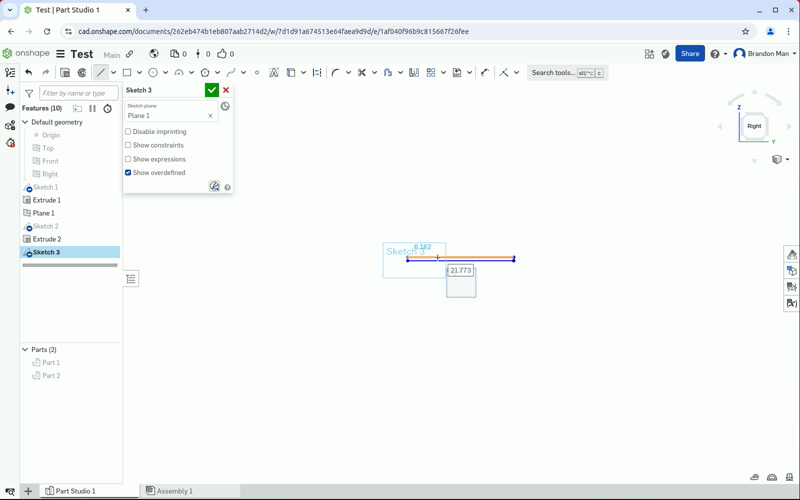
key_down(shift)
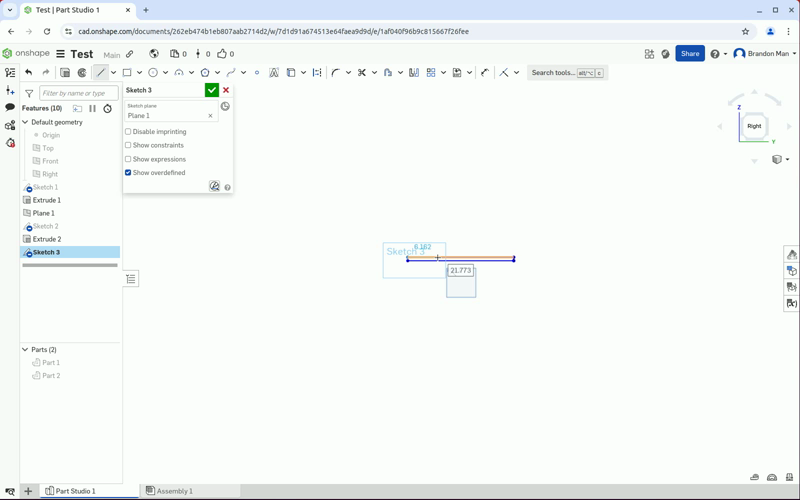
mouse_move(407, 260)
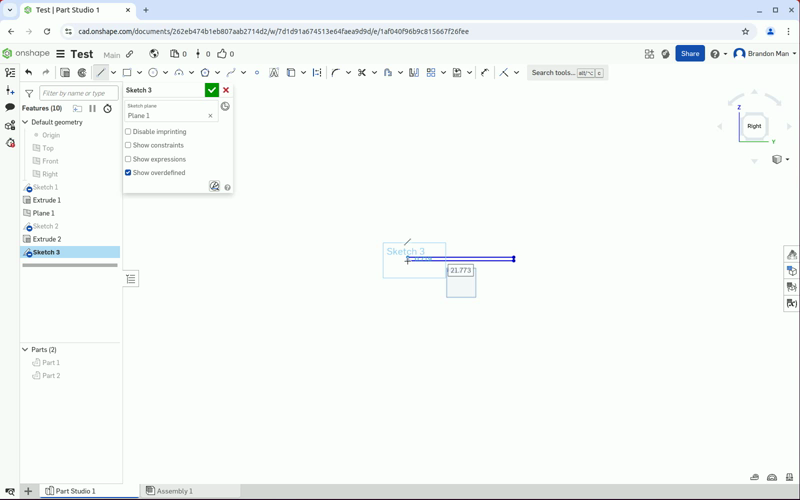
scroll(6)
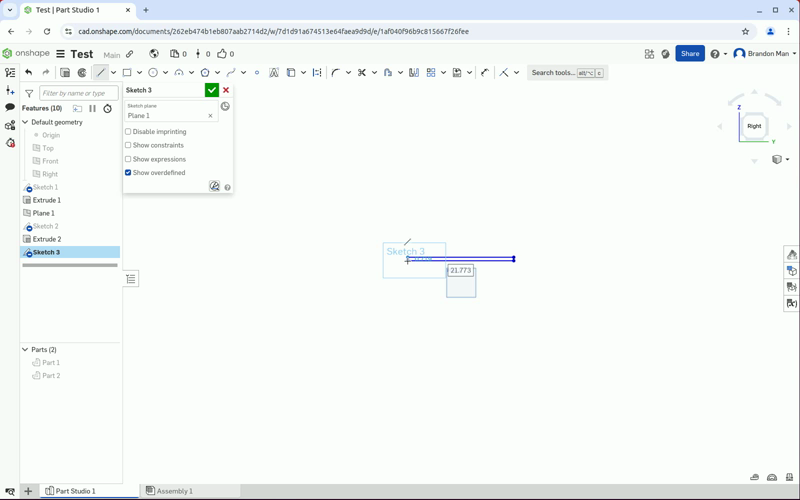
scroll(6)
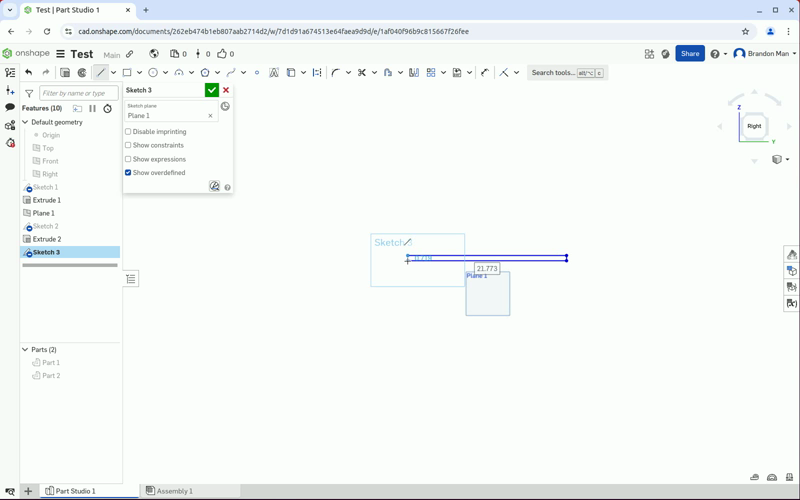
scroll(6)
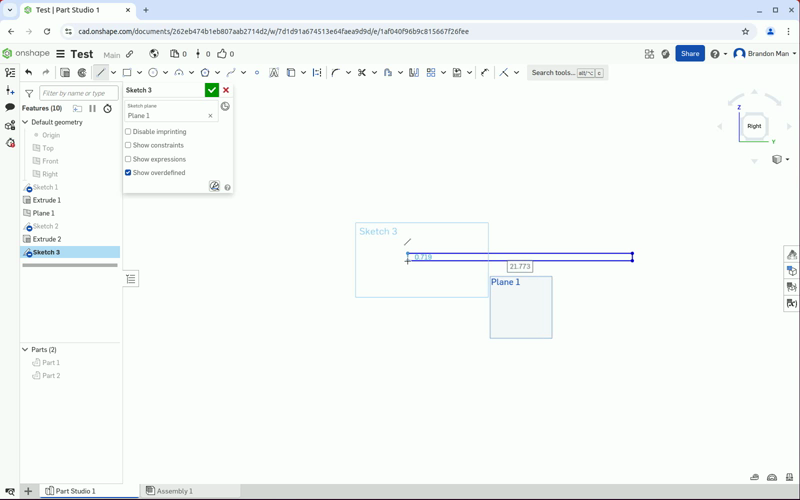
scroll(6)
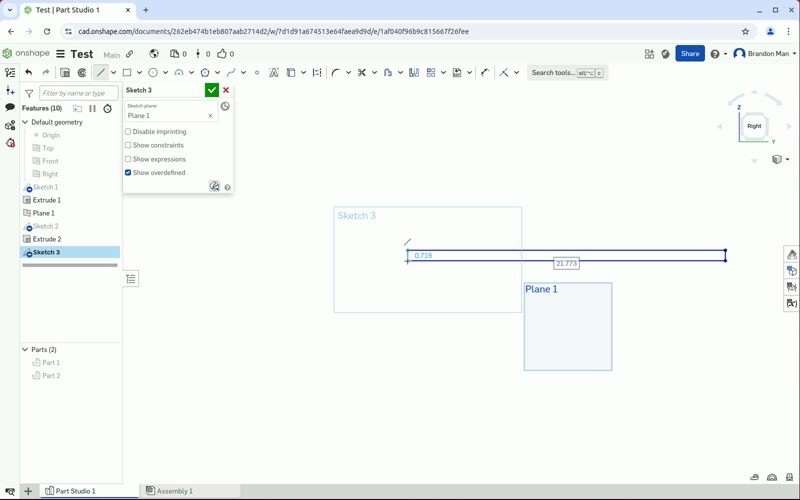
scroll(6)
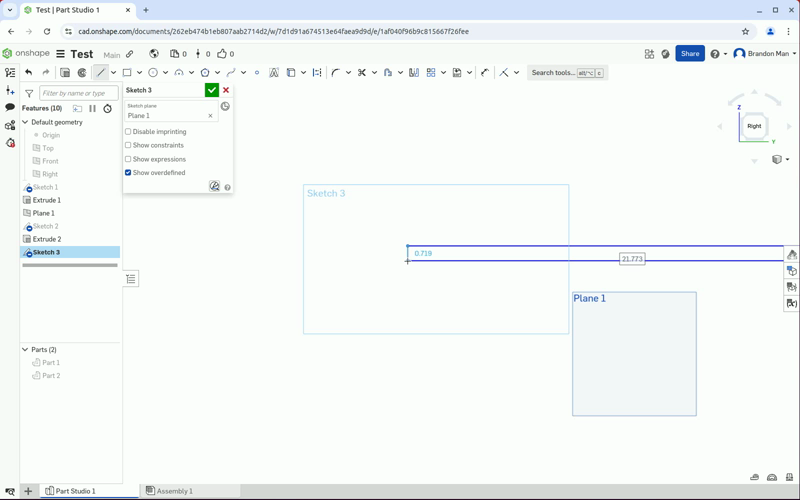
scroll(6)
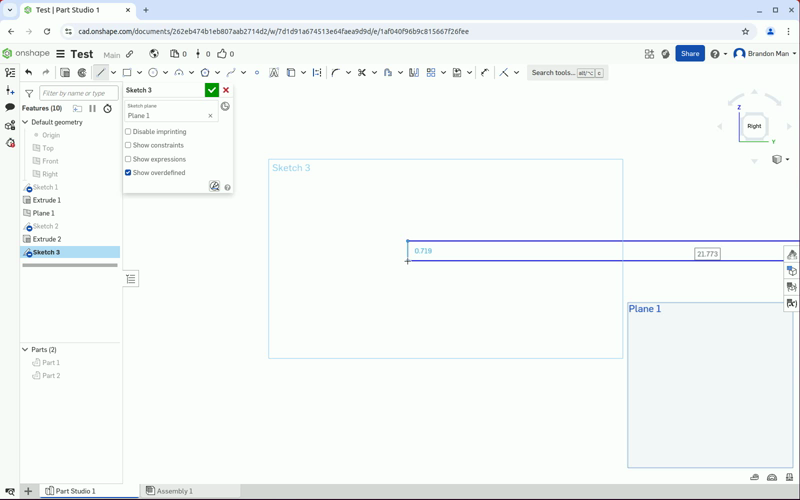
scroll(6)
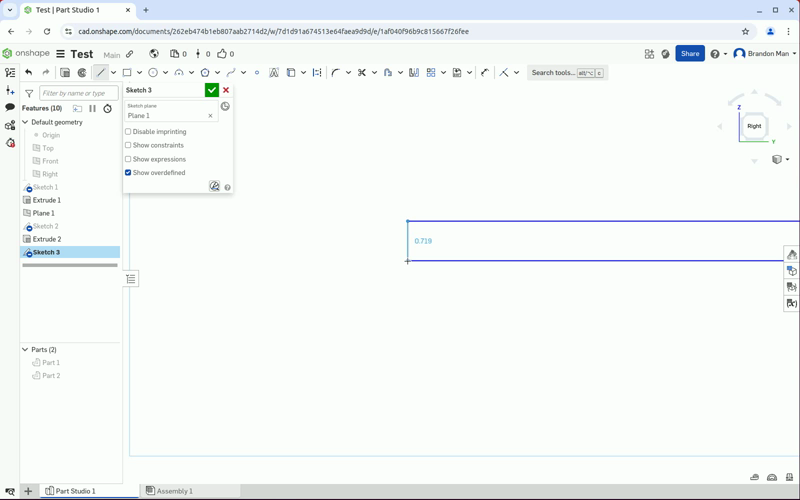
key_up(shift)
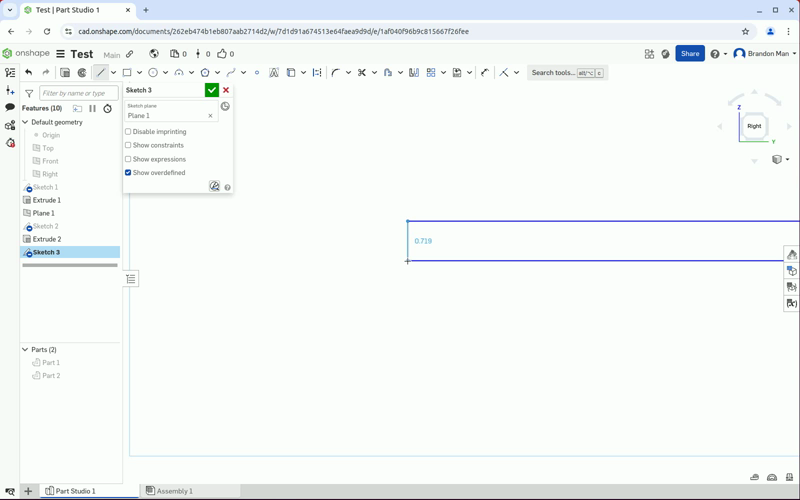
click(407, 260)
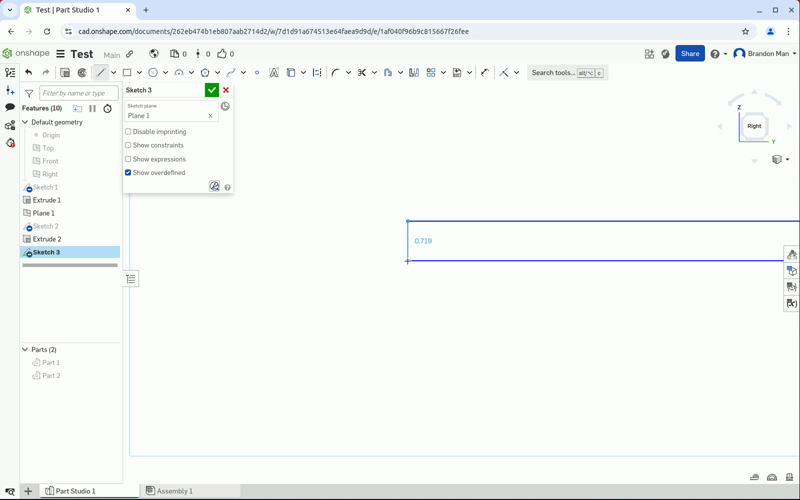
scroll(-6)
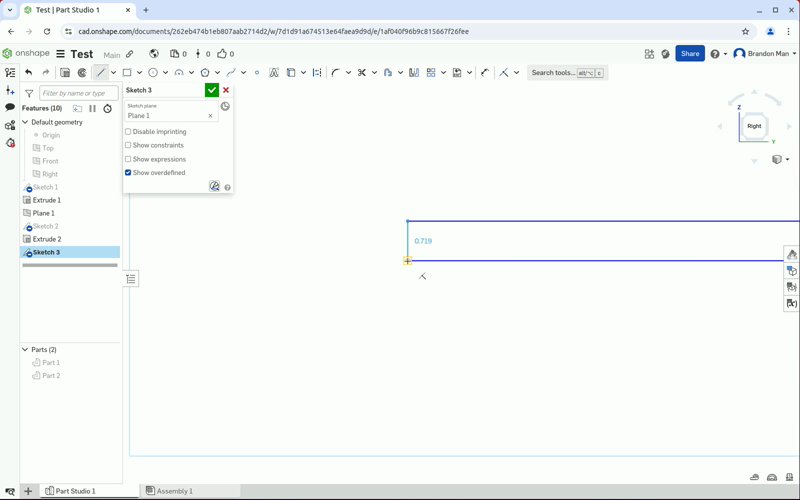
scroll(-6)
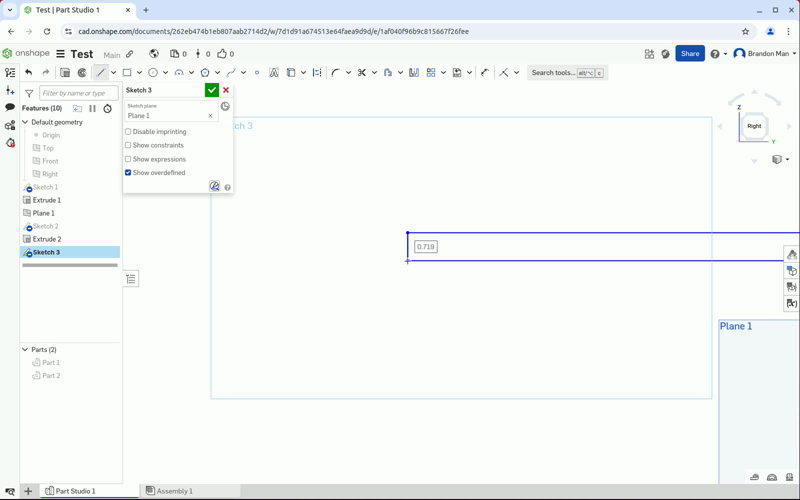
scroll(-6)
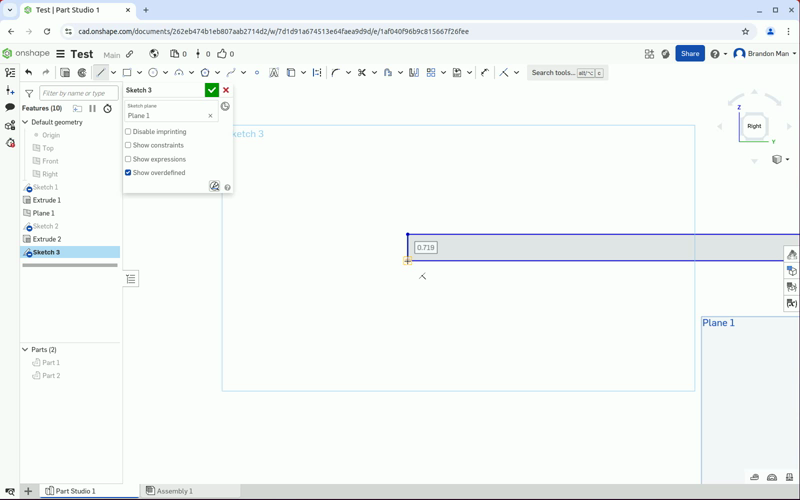
scroll(-6)
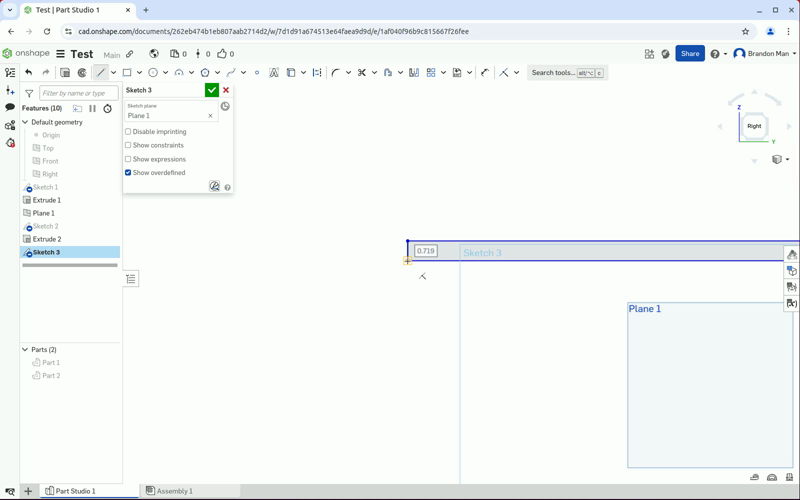
scroll(-6)
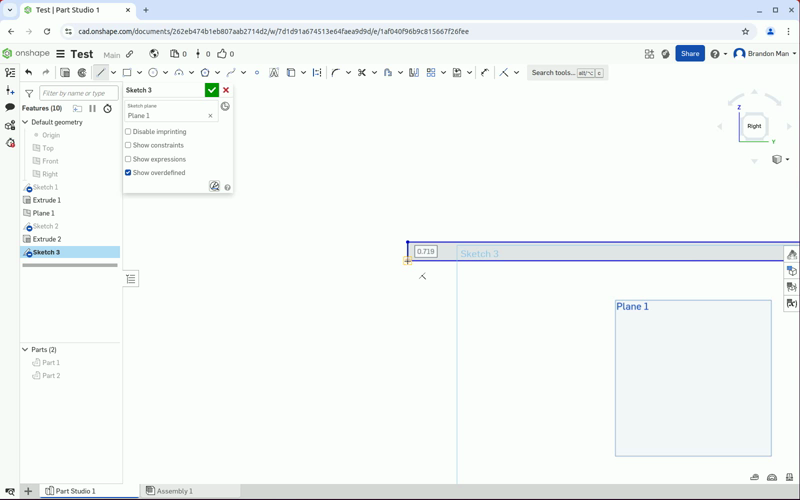
scroll(-6)
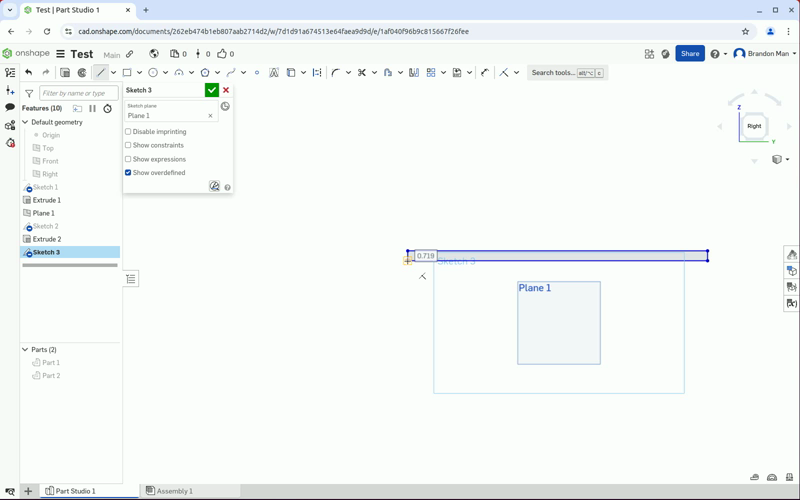
scroll(-6)
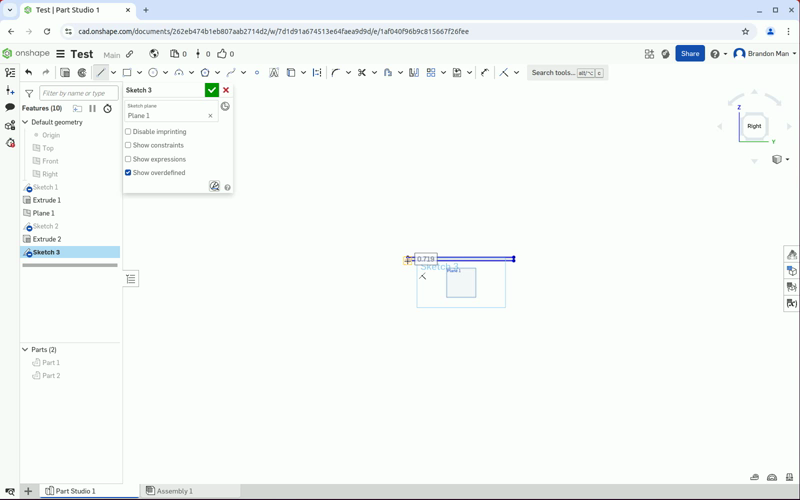
key(esc)
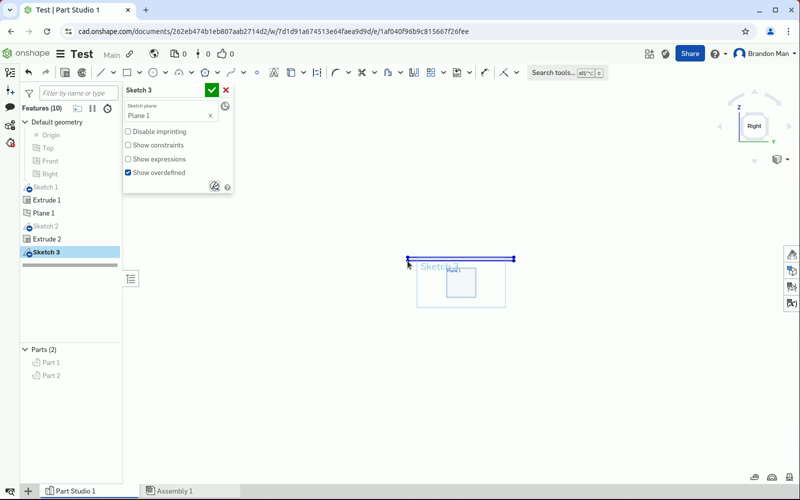
mouse_move(410, 259)
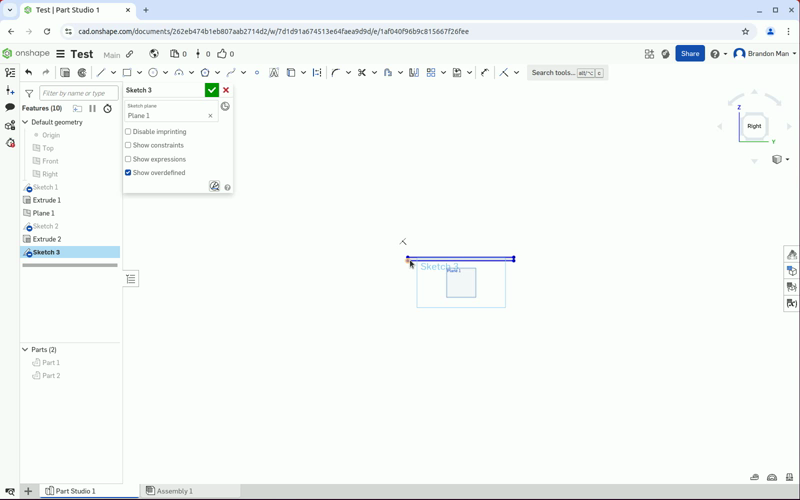
scroll(6)
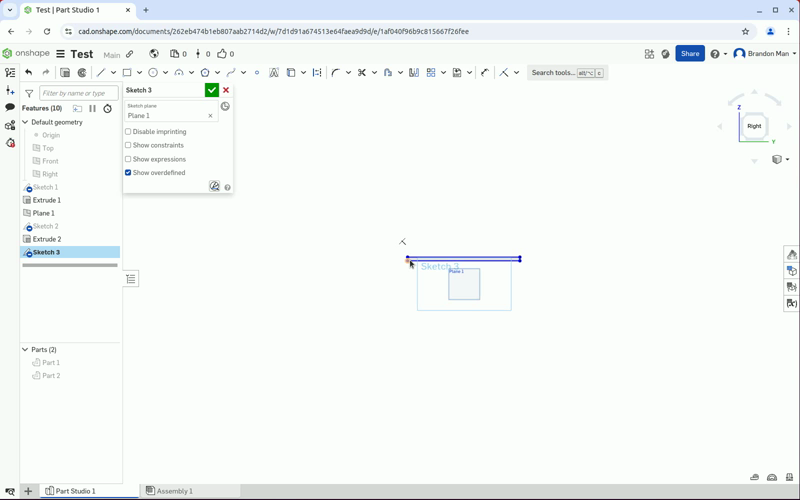
scroll(6)
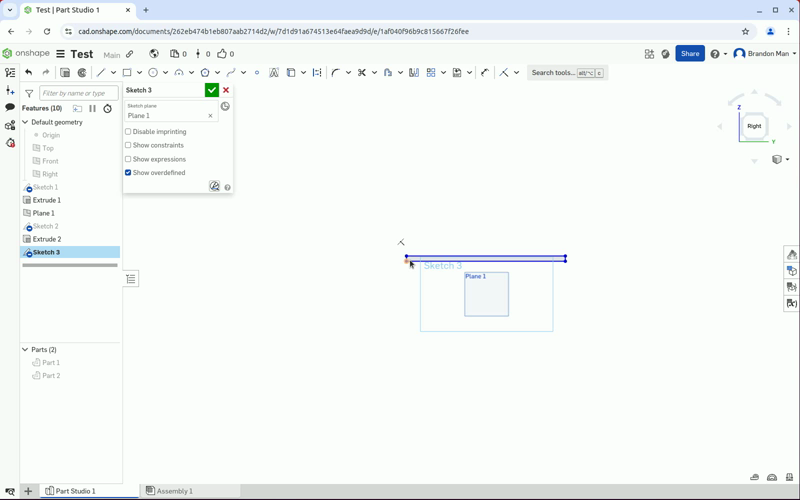
scroll(6)
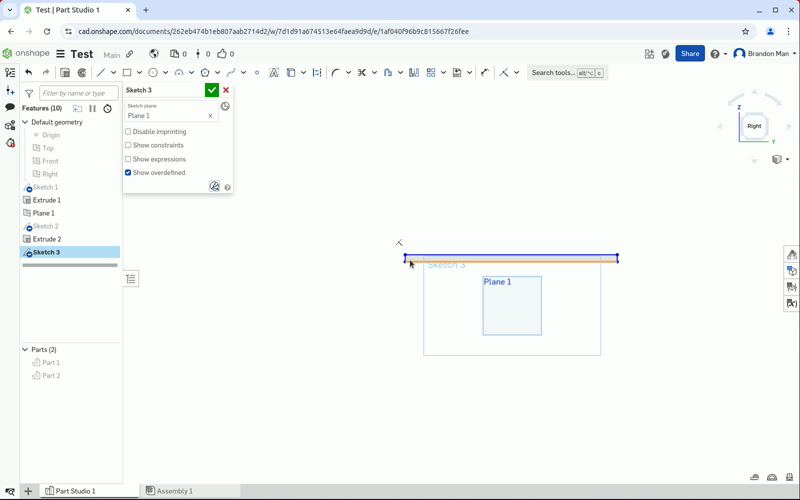
scroll(6)
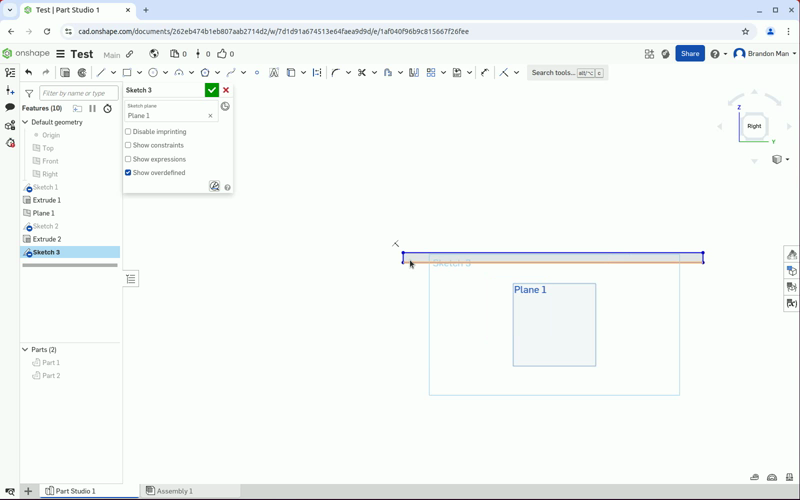
scroll(6)
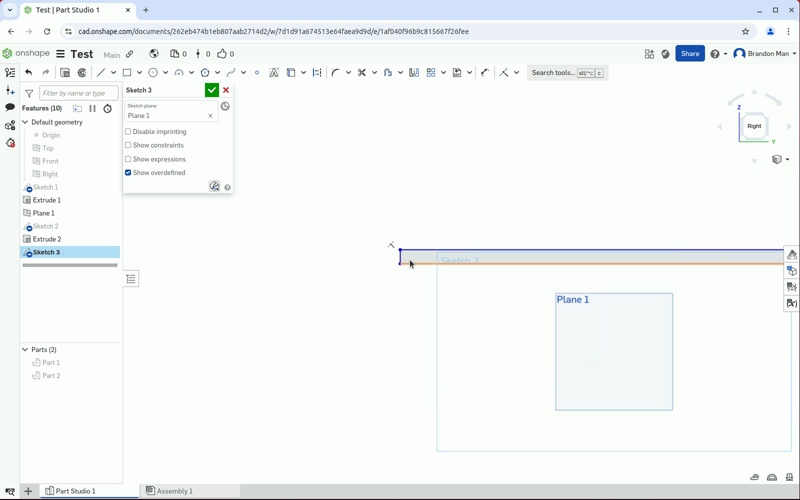
scroll(6)
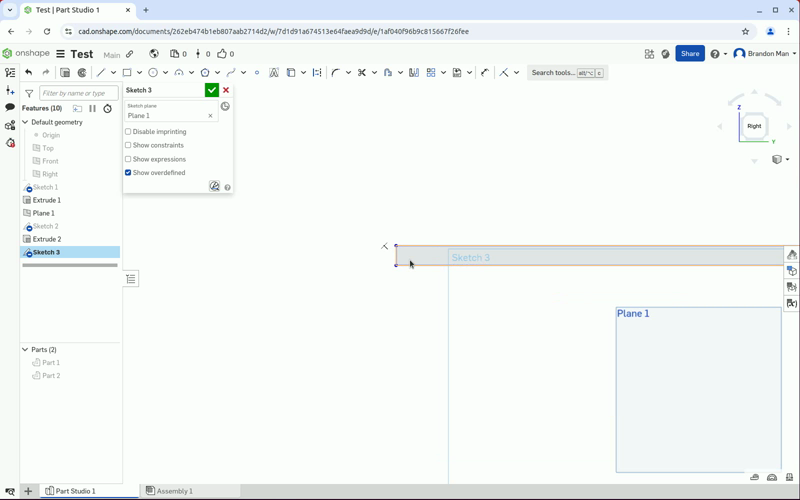
scroll(6)
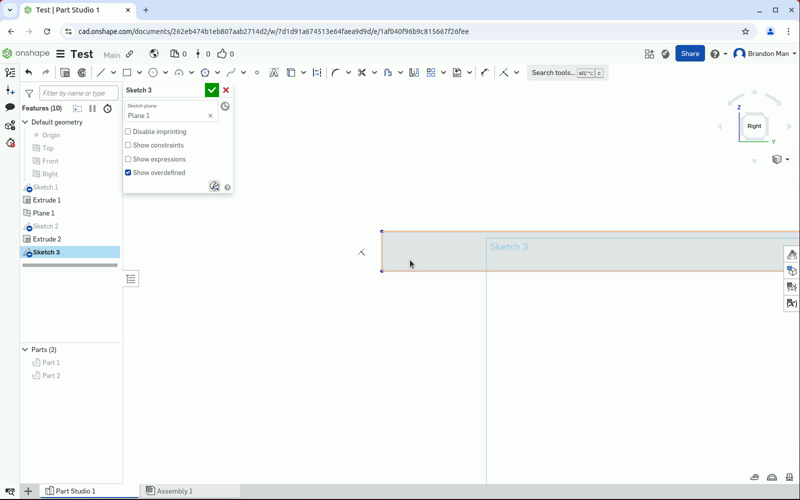
click(410, 259)
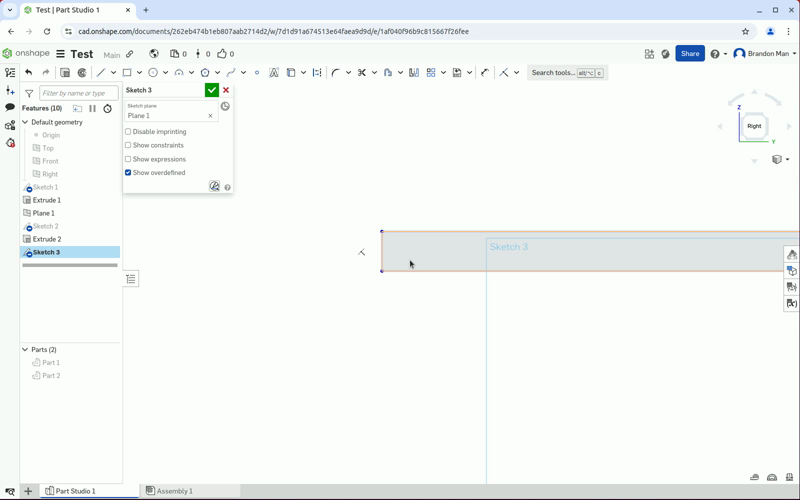
scroll(-6)
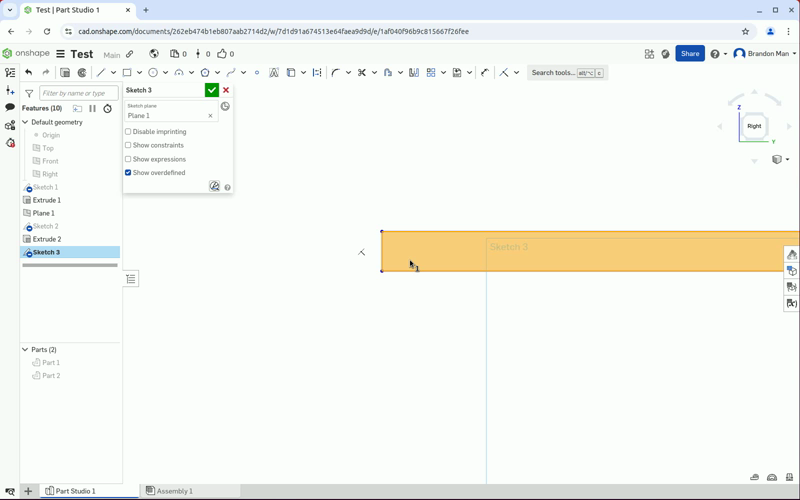
scroll(-6)
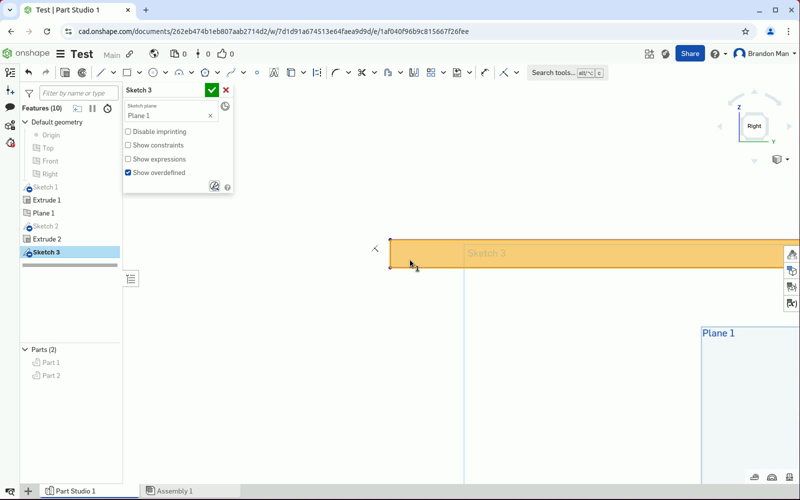
scroll(-6)
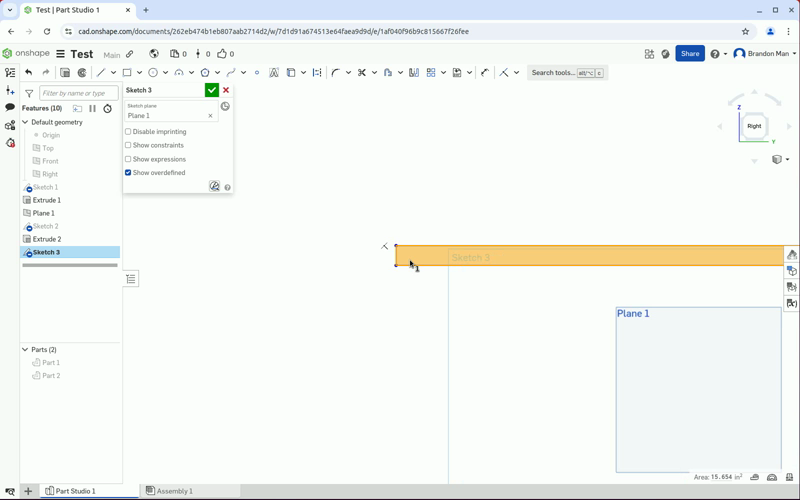
scroll(-6)
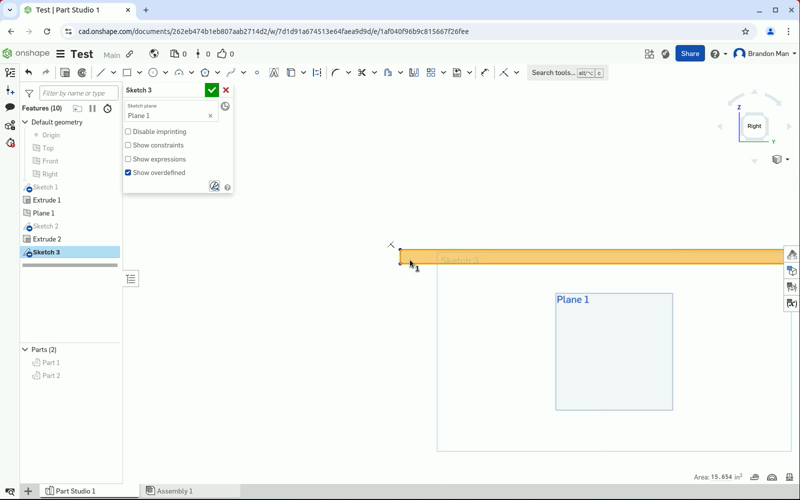
scroll(-6)
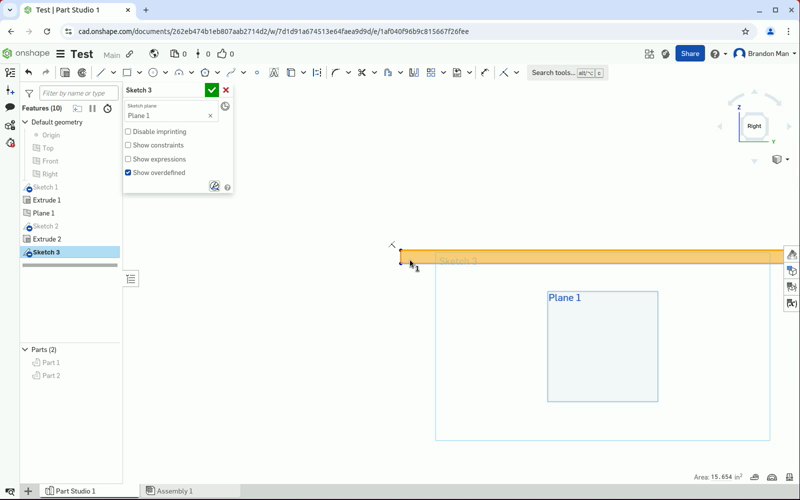
scroll(-6)
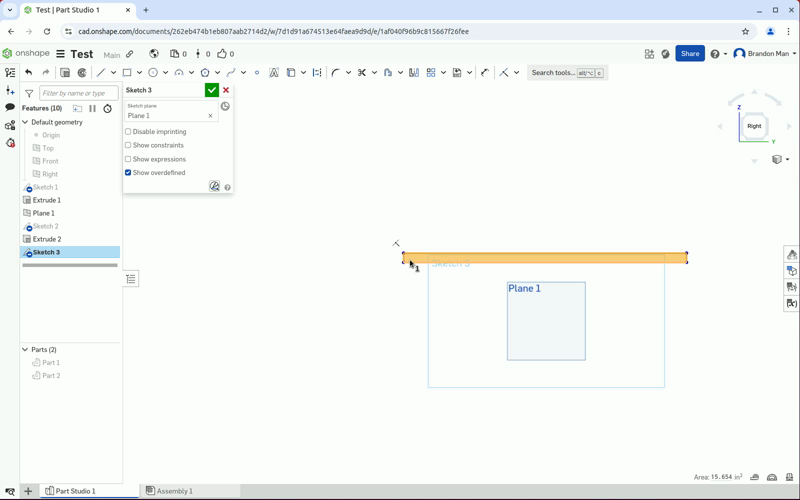
scroll(-6)
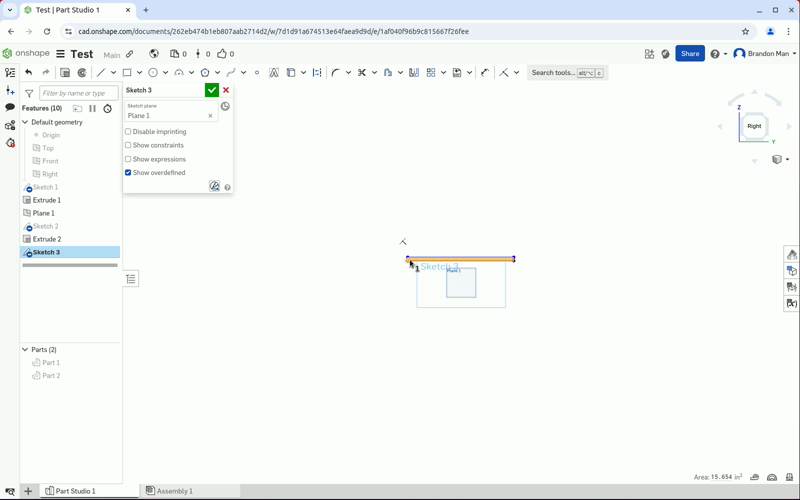
mouse_move(73, 352)
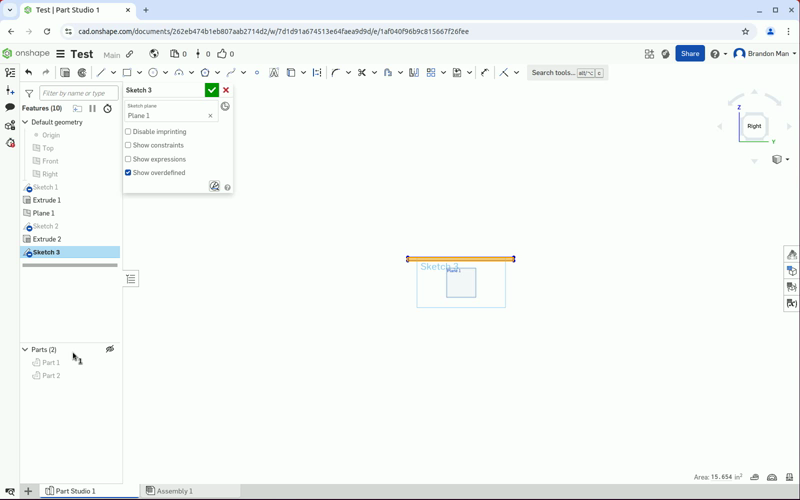
key(shift+y)
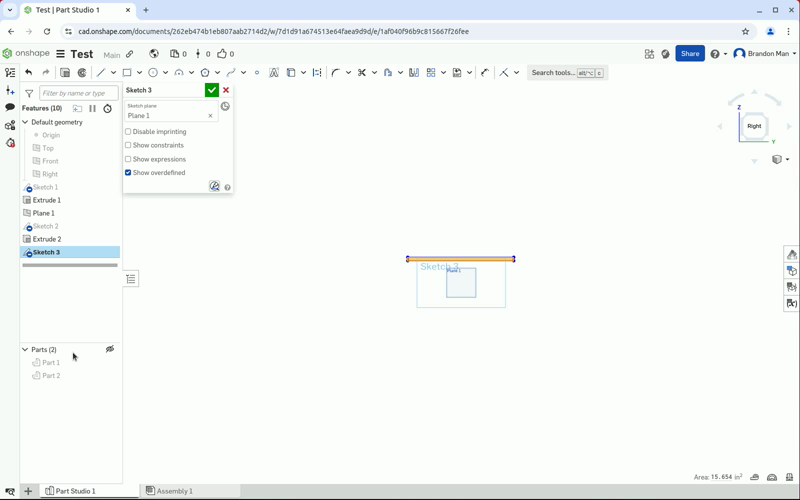
key(shift+e)
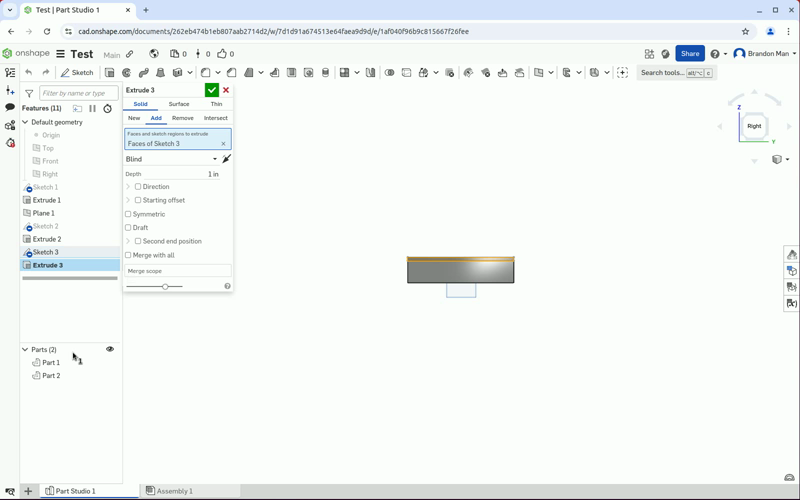
mouse_move(143, 106)
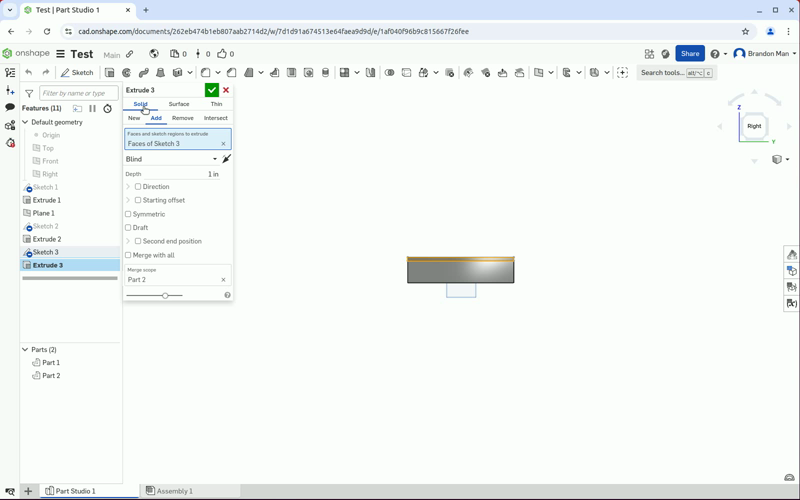
click(143, 106)
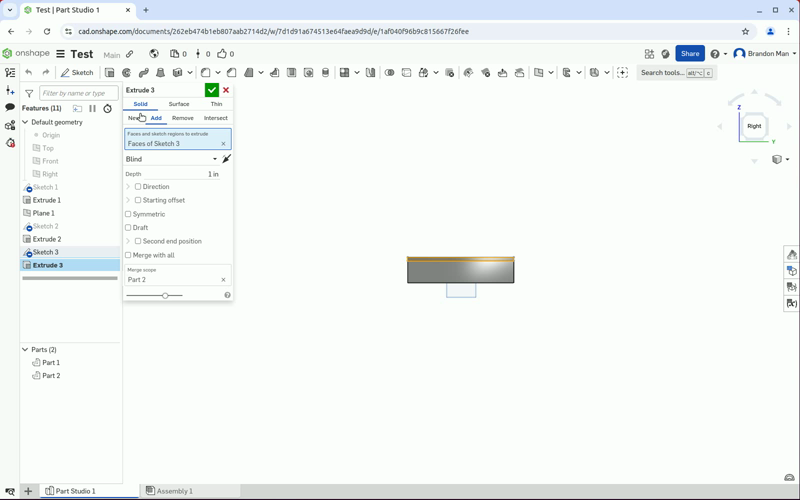
mouse_move(137, 120)
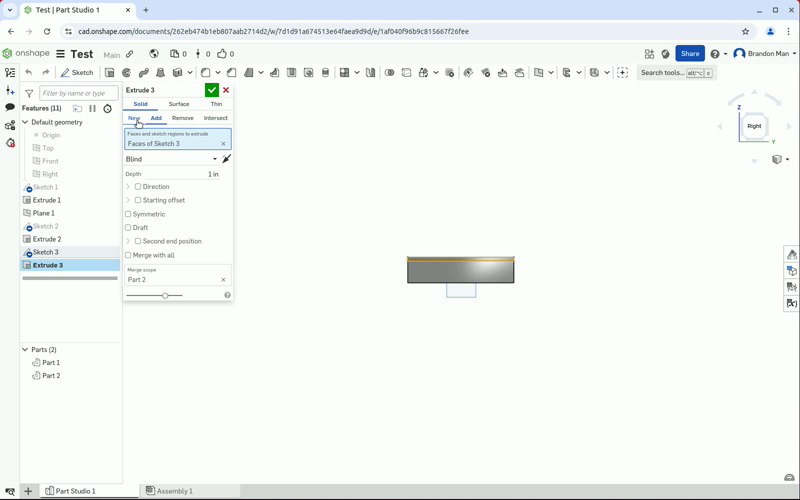
click(137, 120)
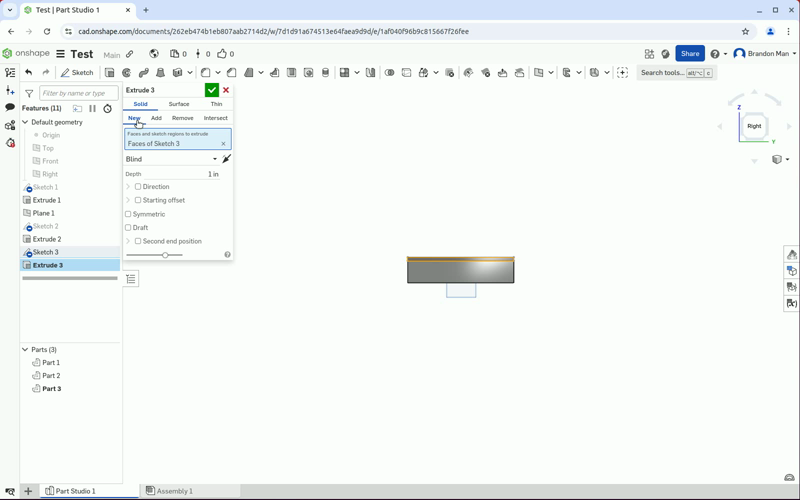
key(tab, 4)
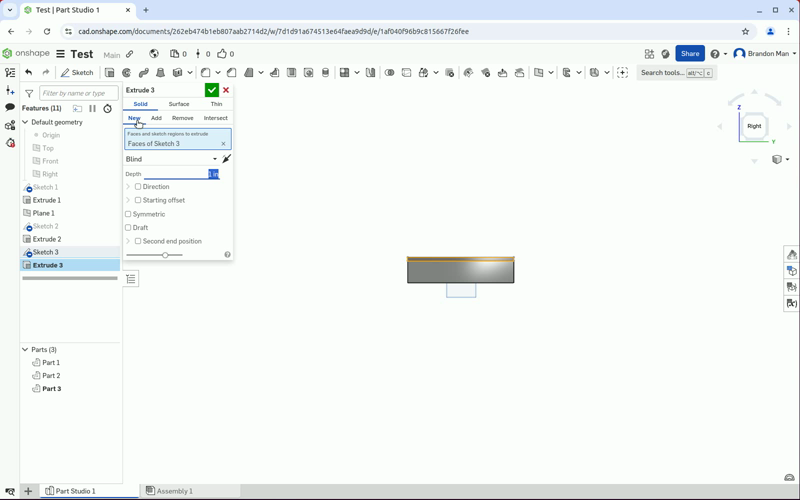
text(0.722)
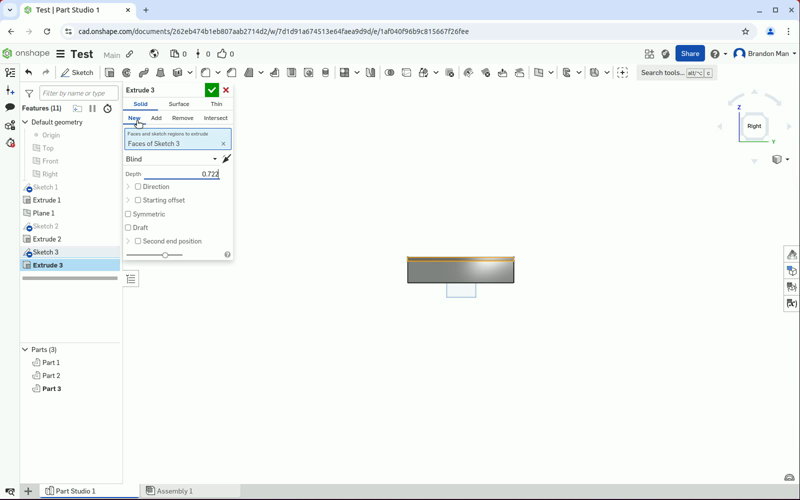
key(enter)
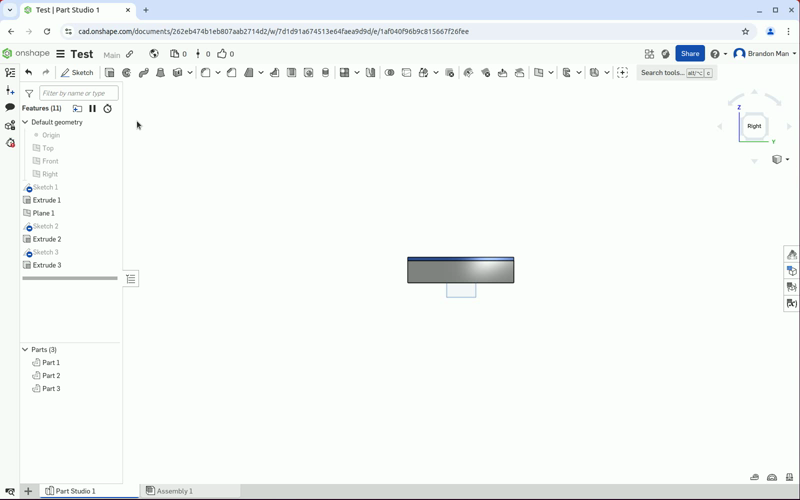
key(shift+h)
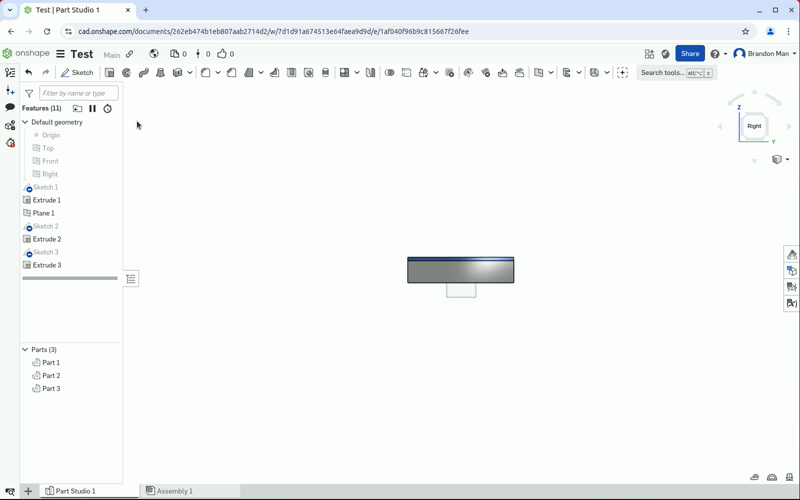
key(shift+h)
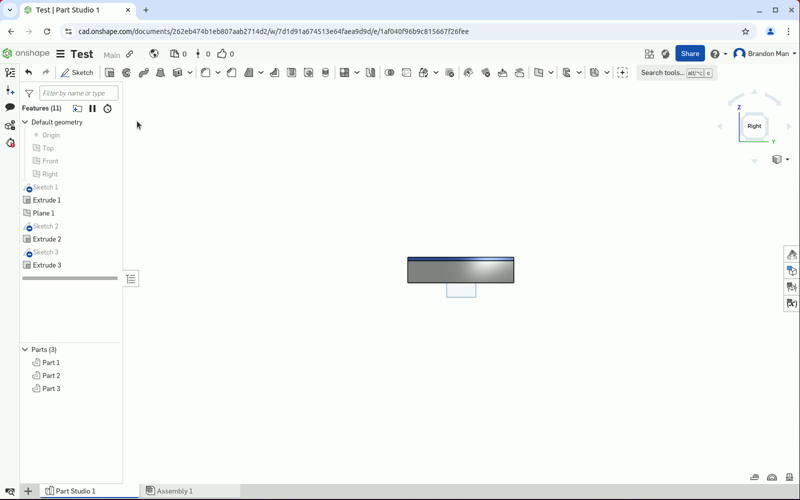
mouse_move(73, 189)
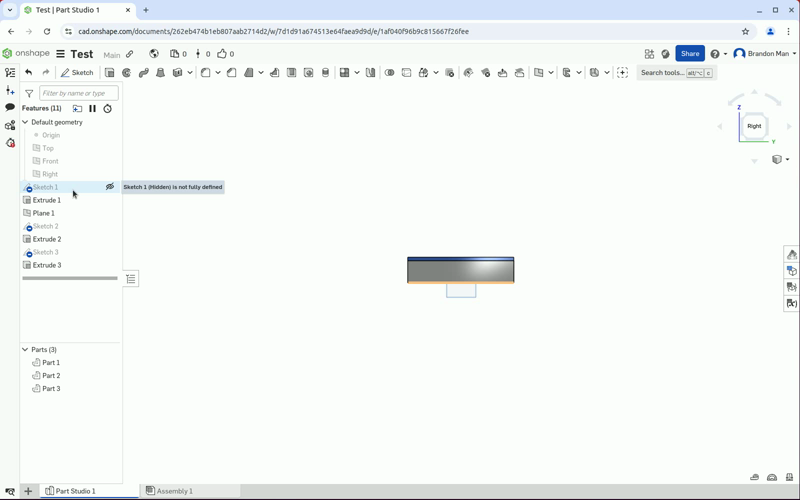
click(73, 189)
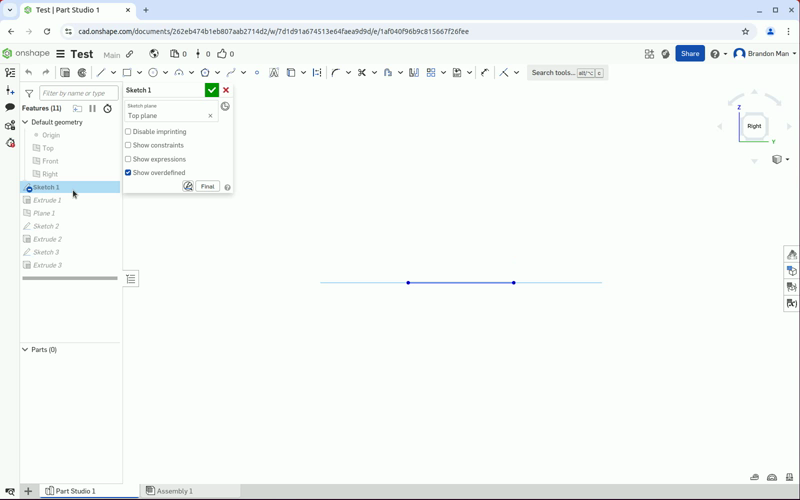
mouse_move(229, 92)
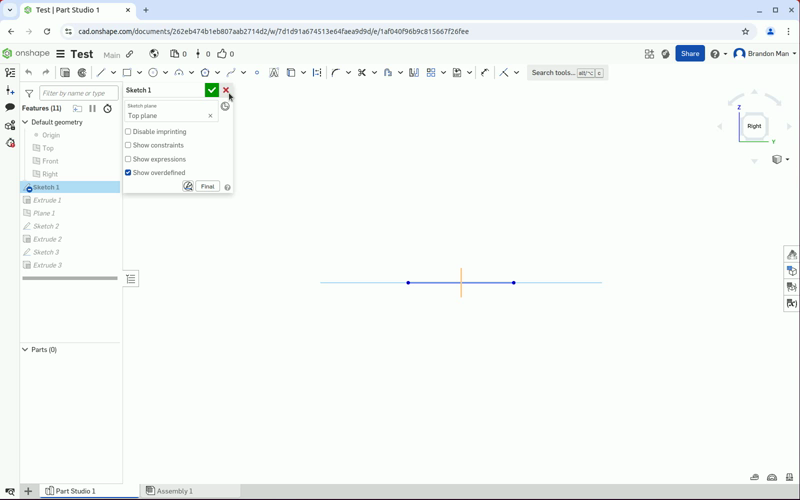
click(229, 92)
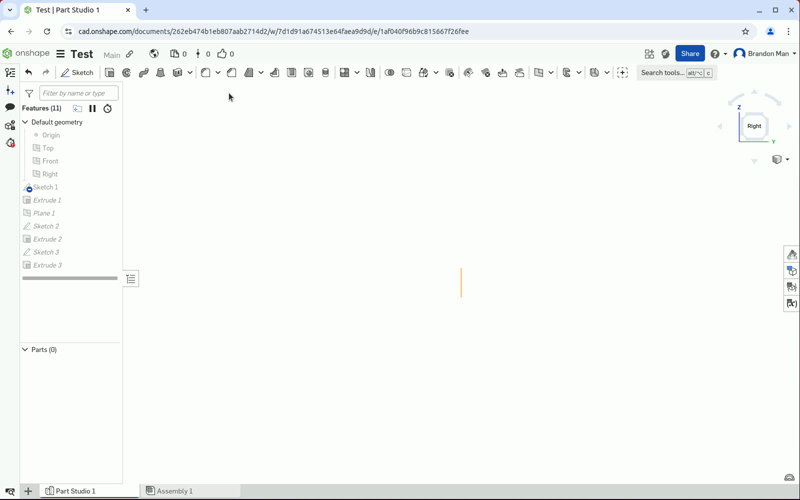
mouse_move(73, 352)
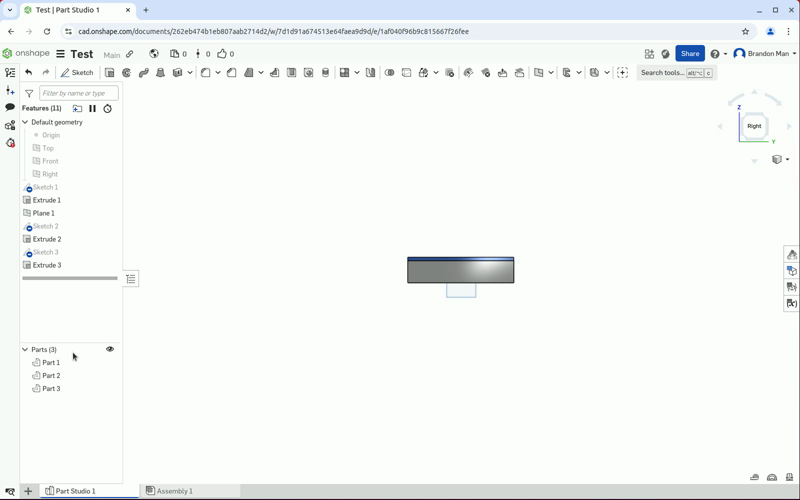
key(y)
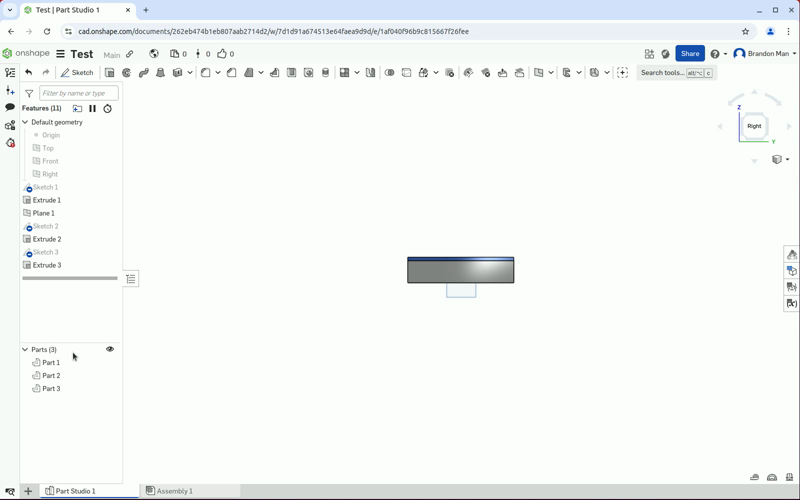
key(shift+p)
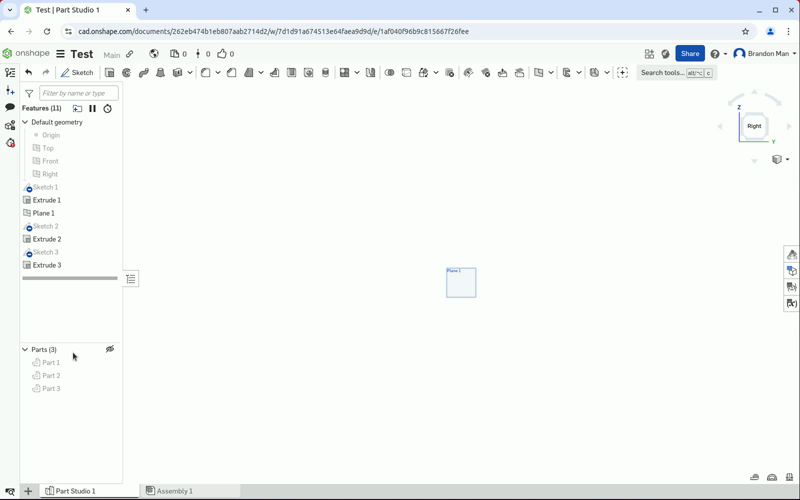
key(space)
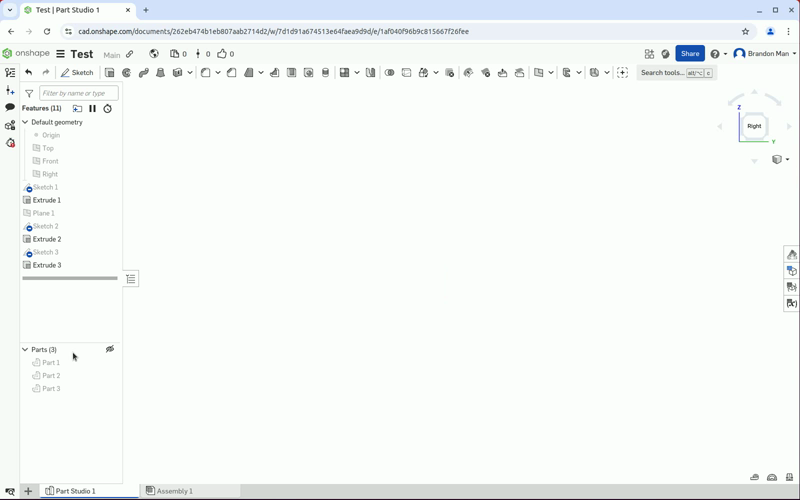
key_down(shift)
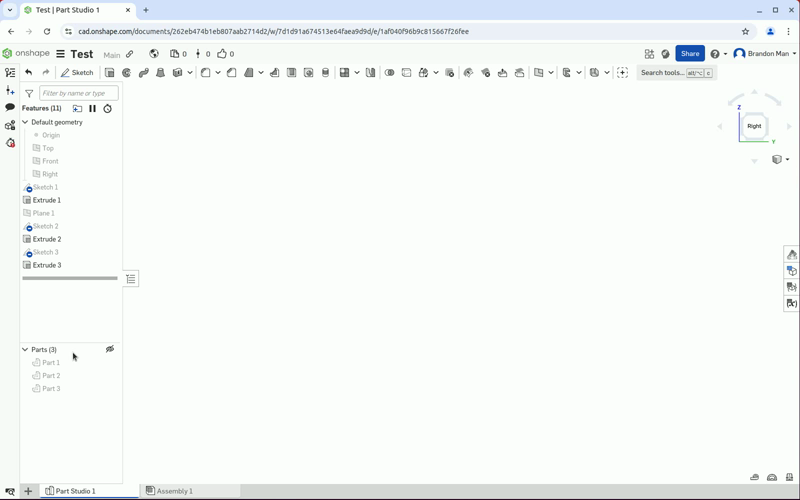
key(right)
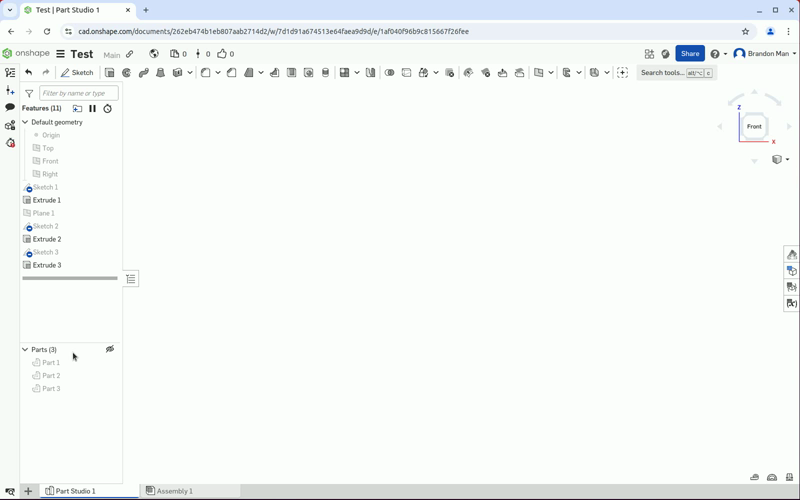
key_up(shift)
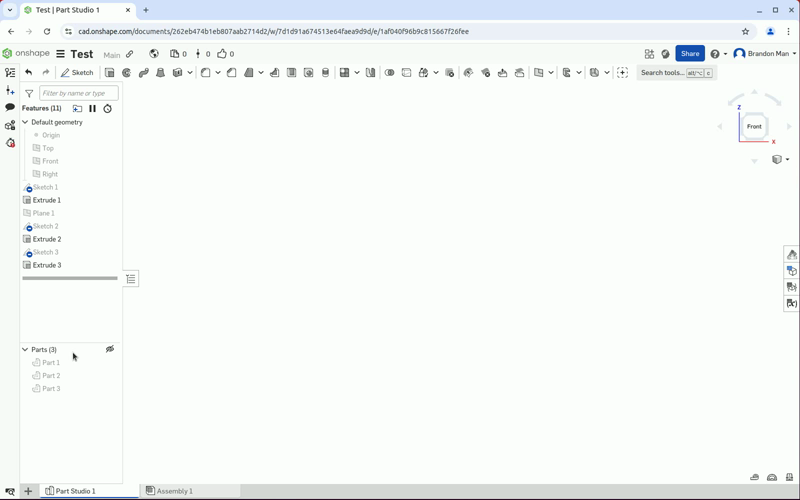
mouse_move(73, 352)
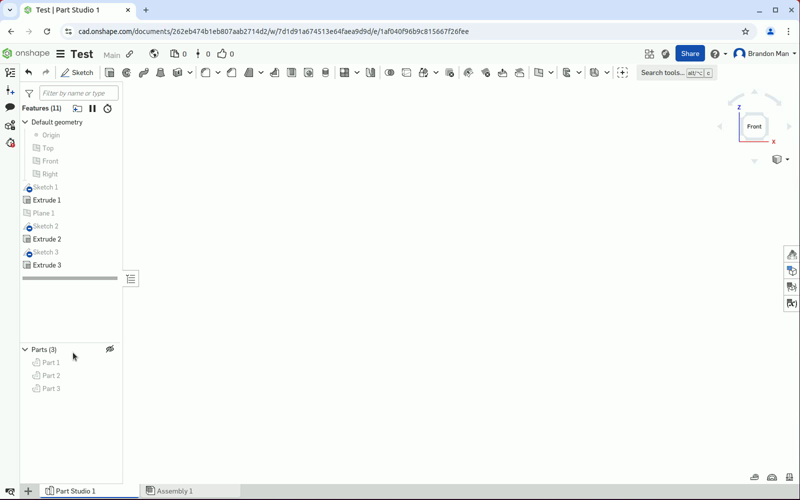
key(shift+y)
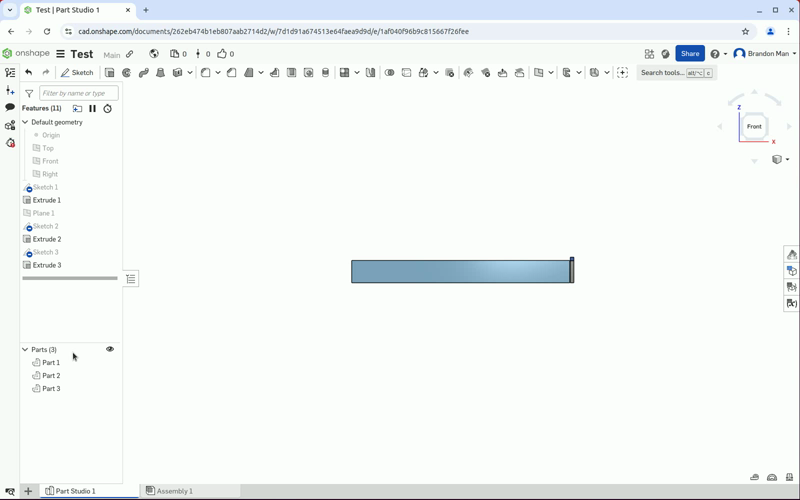
mouse_move(541, 75)
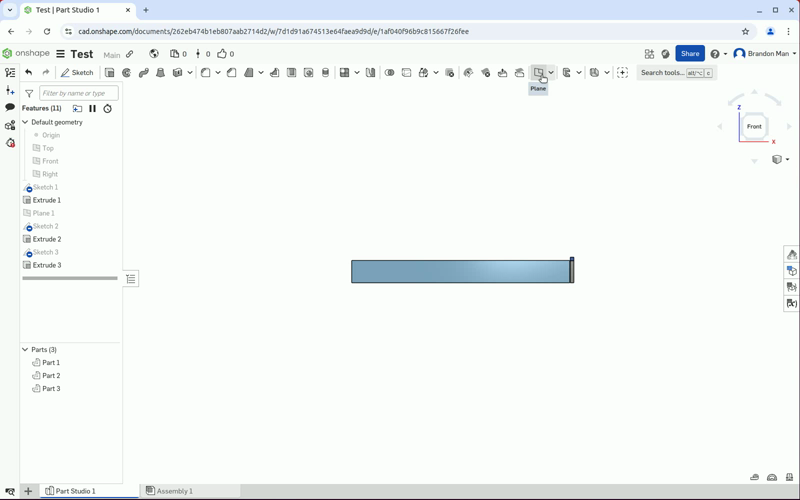
click(541, 75)
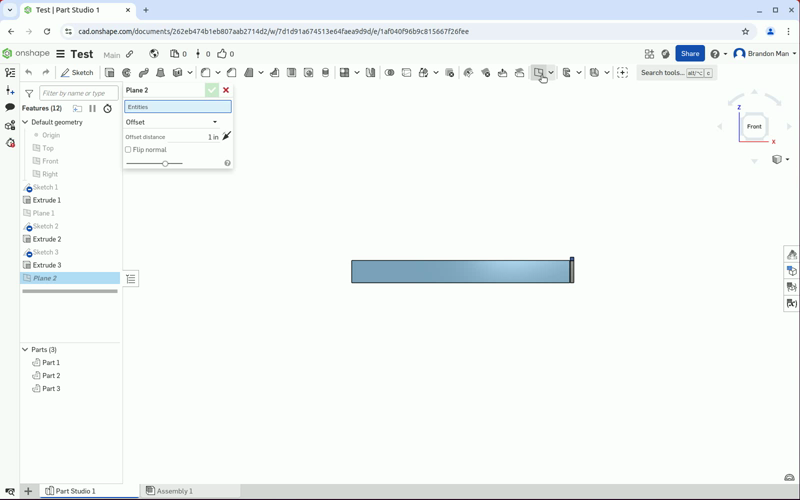
mouse_move(73, 163)
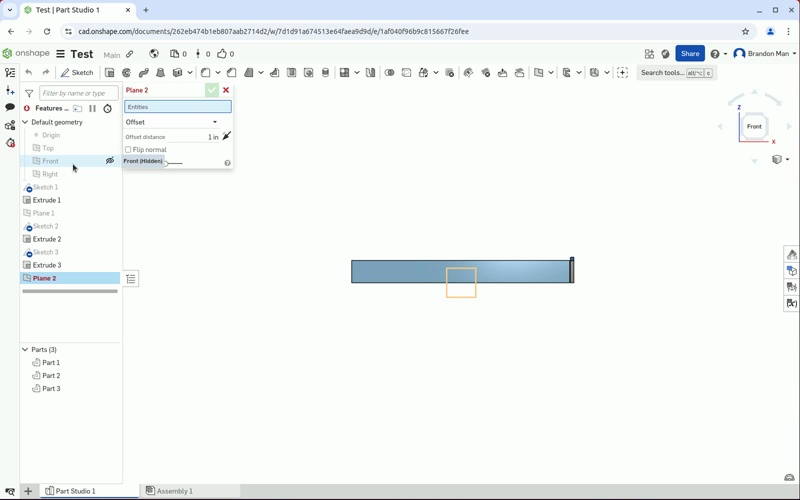
click(73, 163)
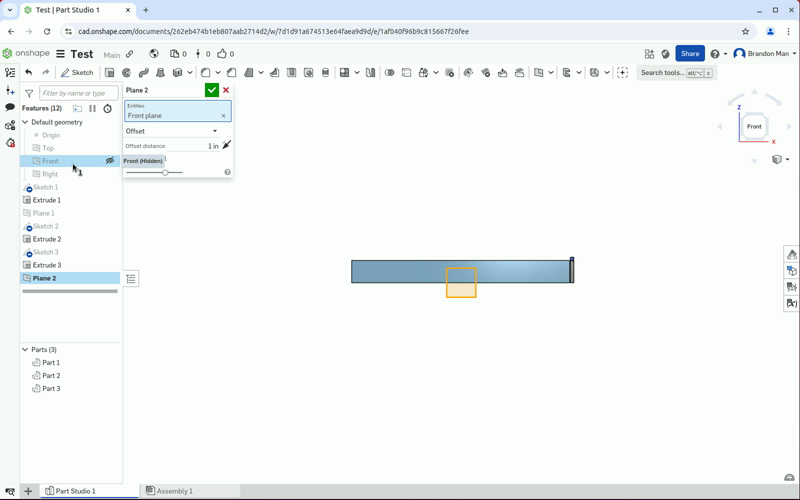
key(tab, 2)
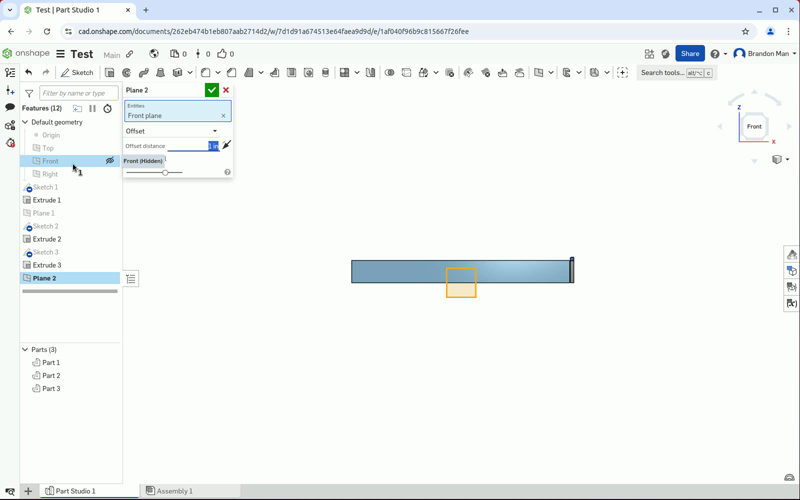
text(10.845)
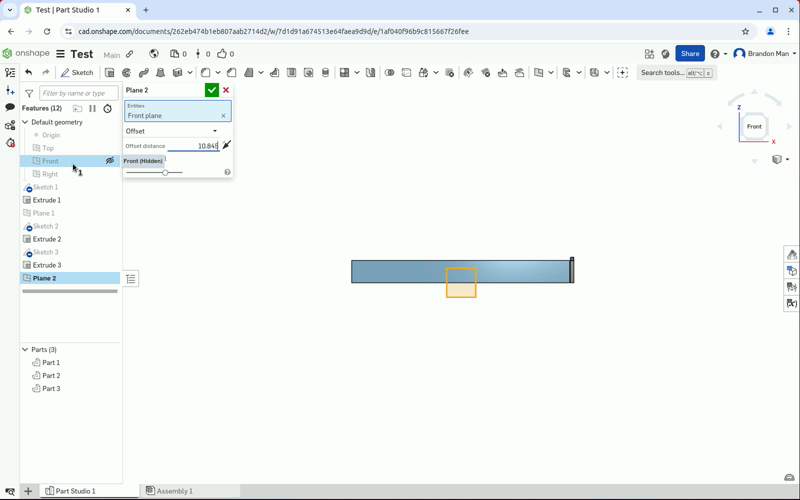
key(enter, 2)
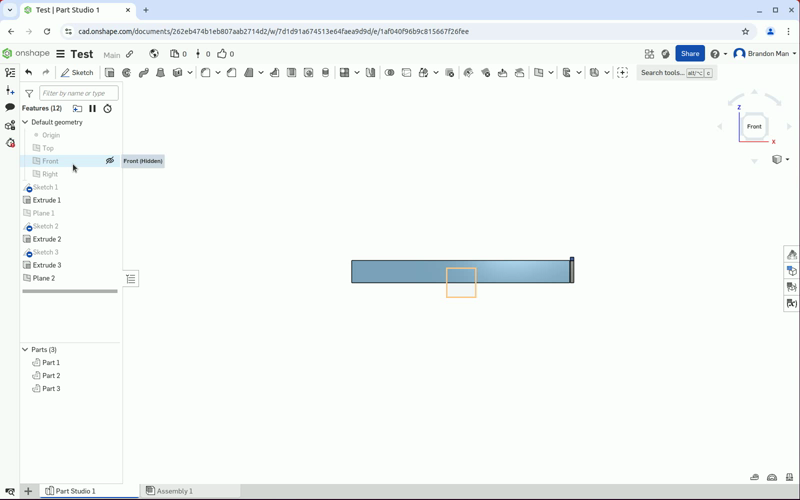
key(shift+s)
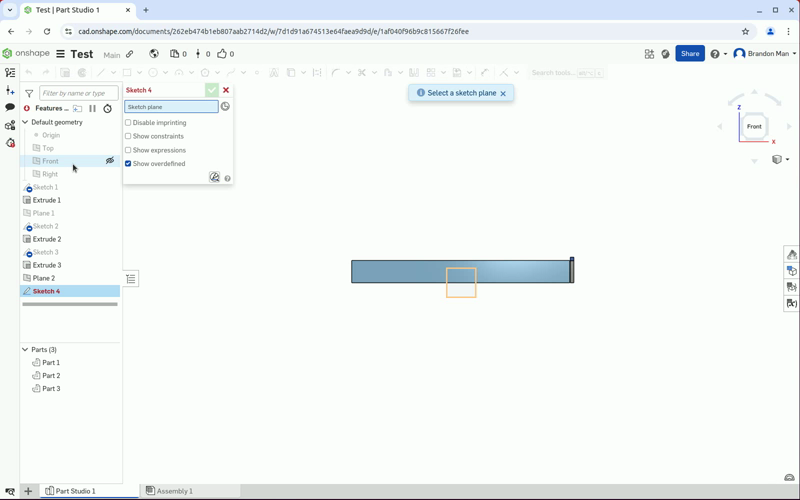
mouse_move(73, 280)
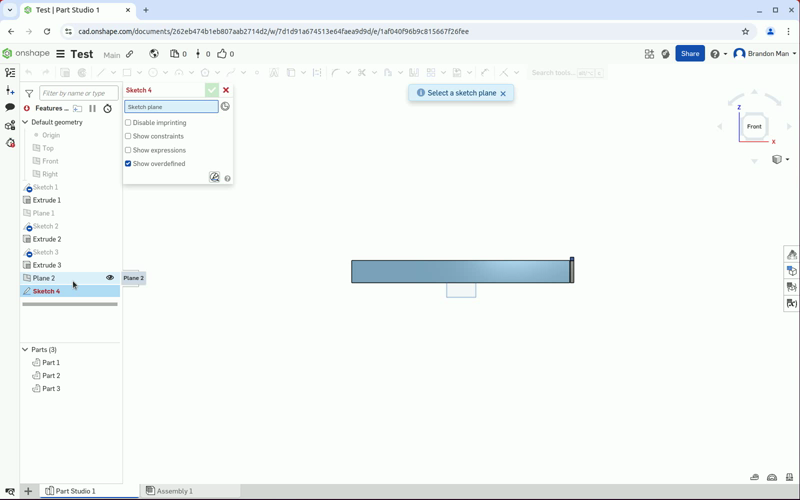
click(73, 280)
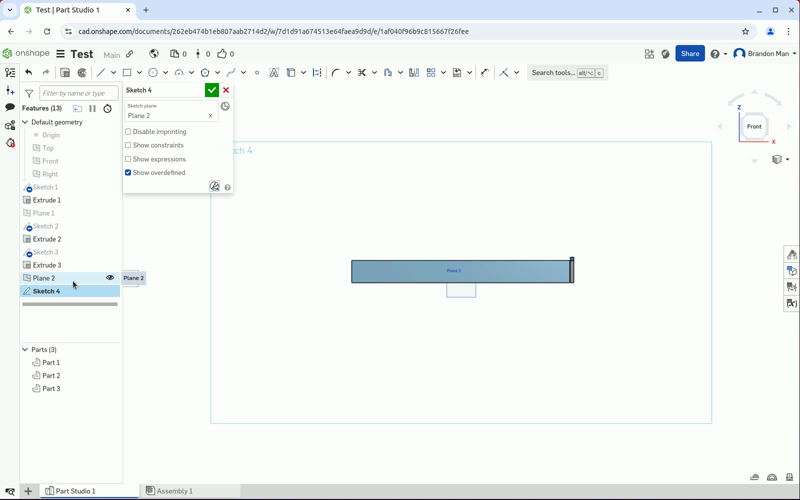
mouse_move(73, 352)
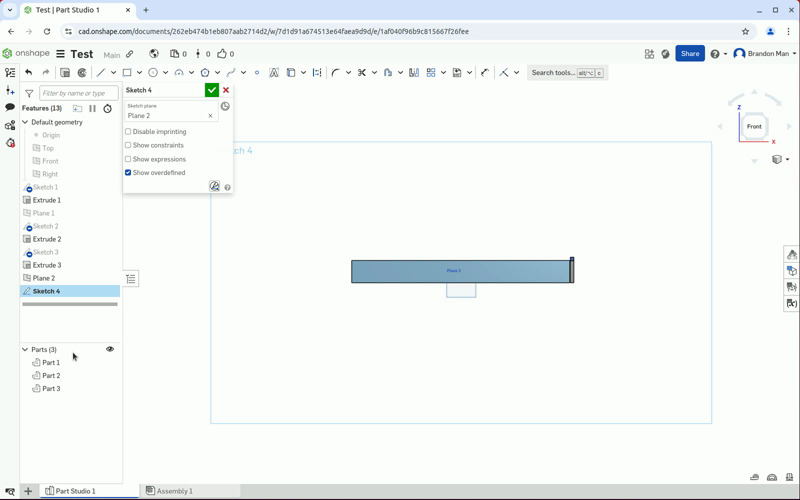
key(y)
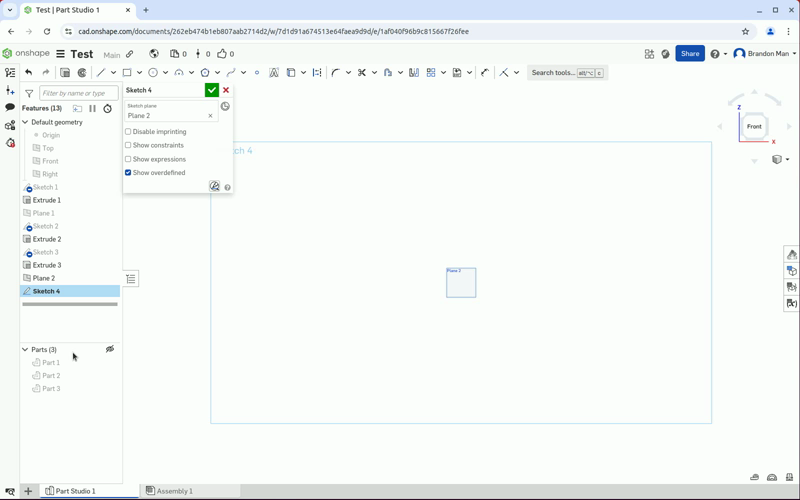
key(l)
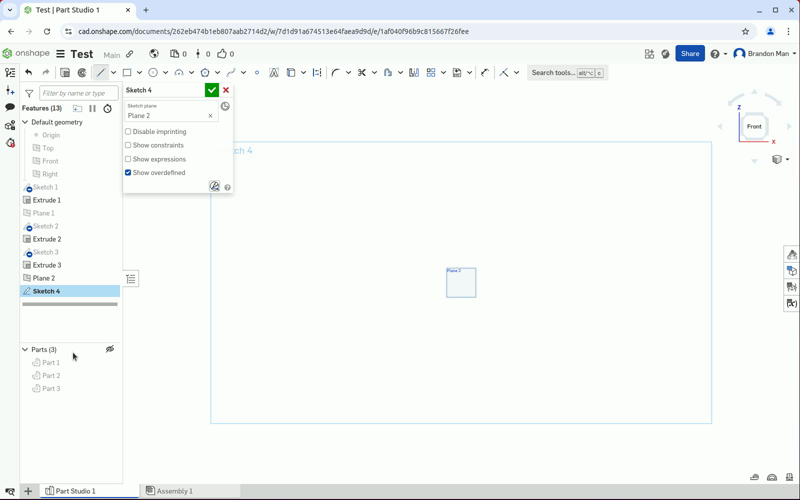
key_down(shift)
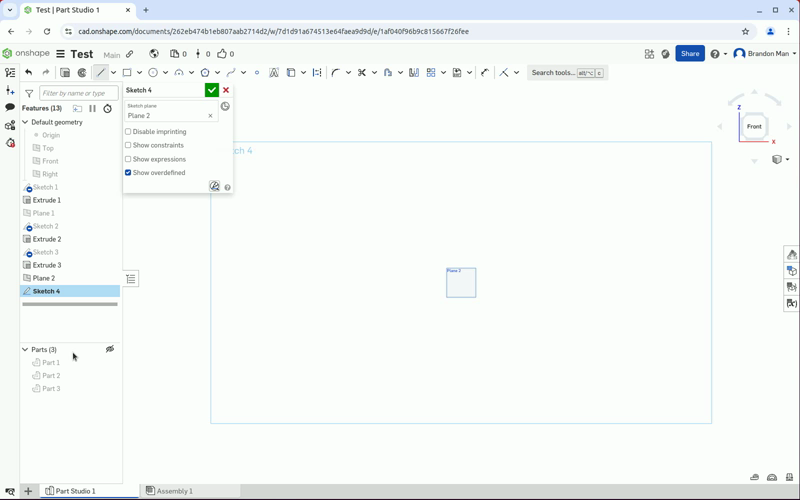
mouse_move(348, 282)
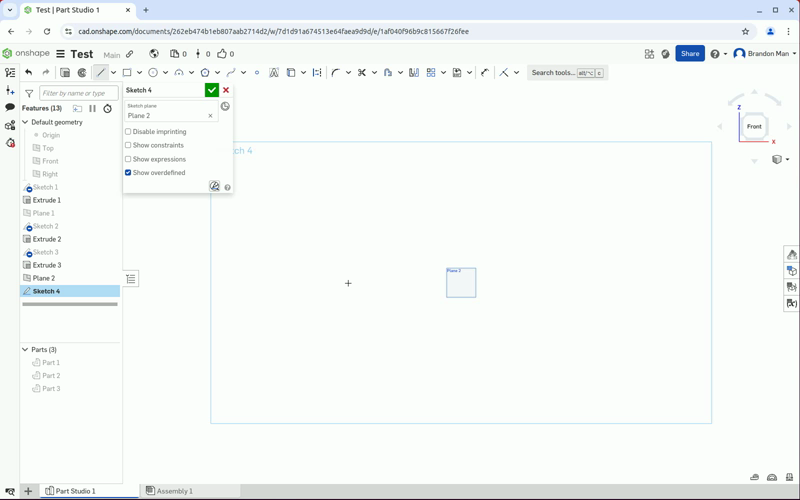
click(348, 282)
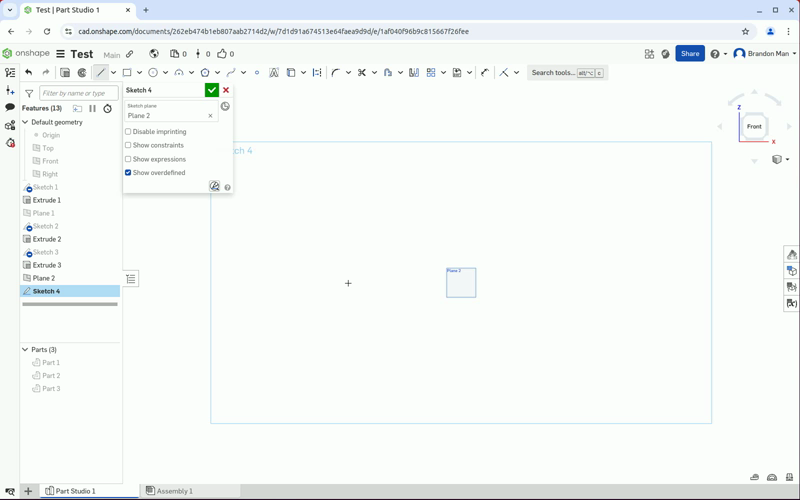
key_up(shift)
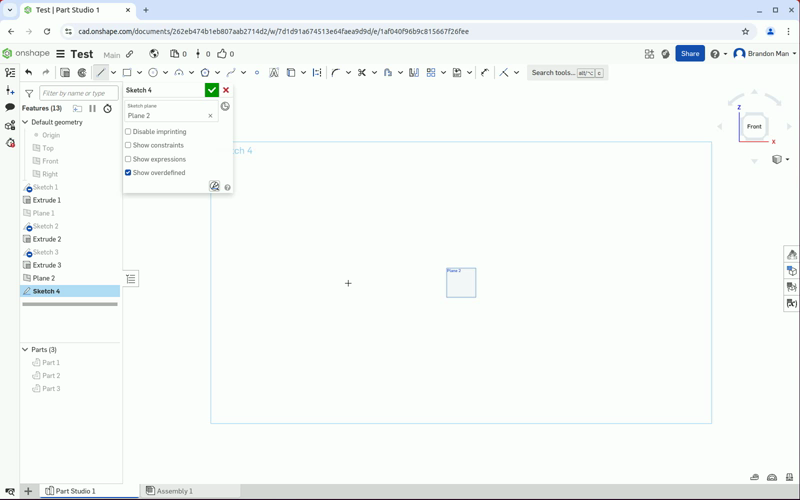
key_down(shift)
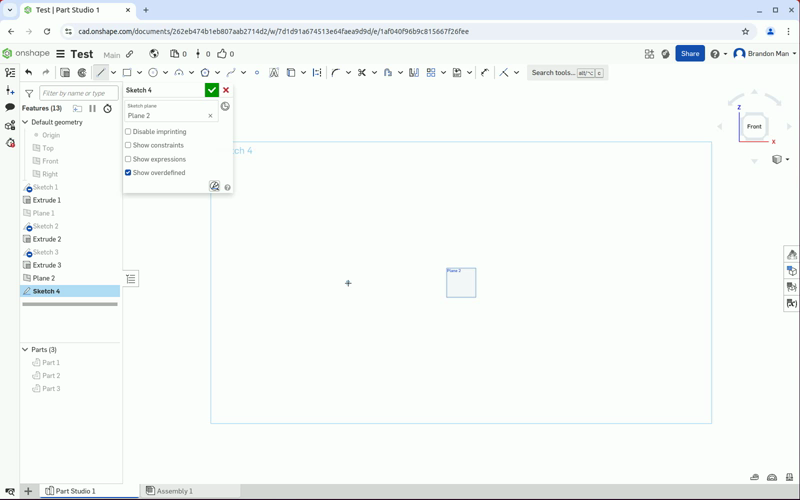
mouse_move(378, 282)
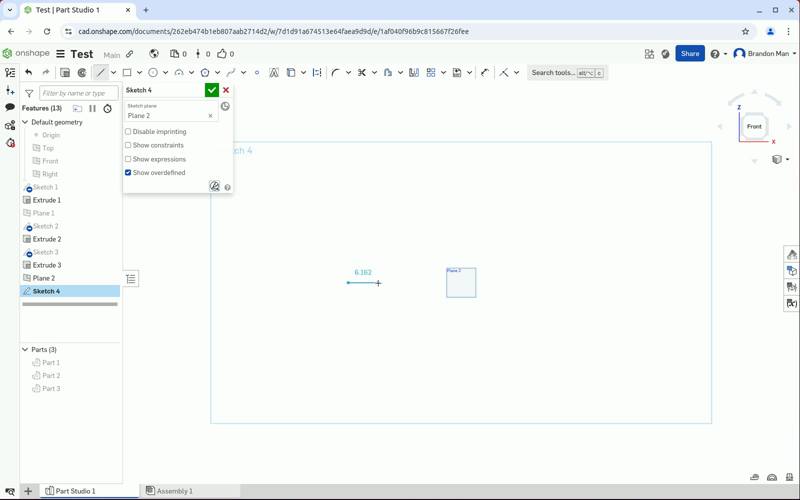
mouse_move(350, 282)
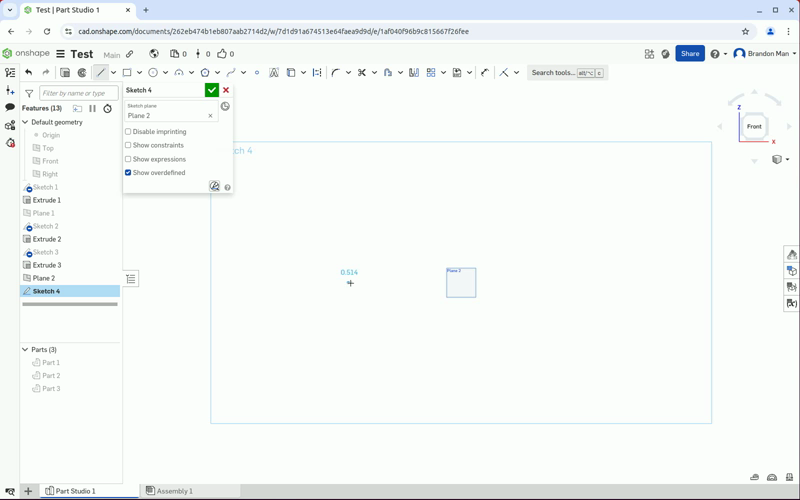
scroll(6)
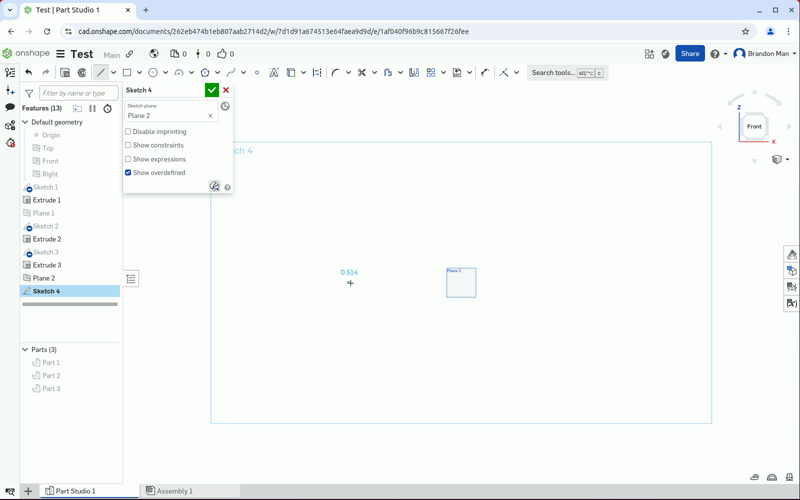
scroll(6)
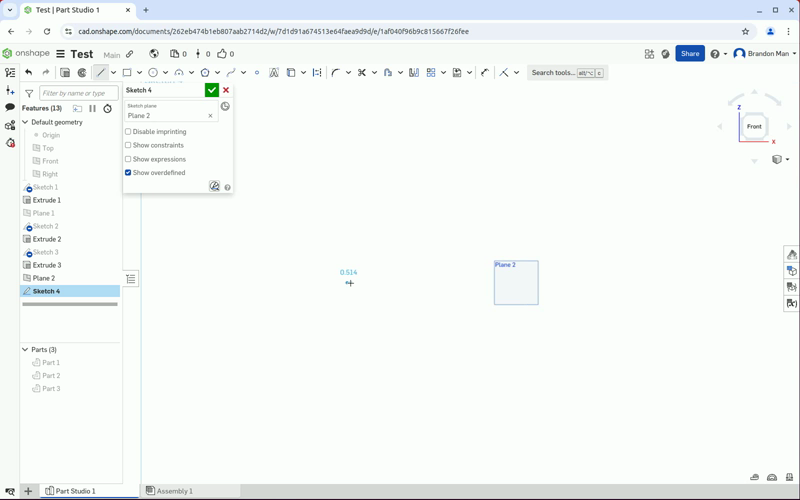
scroll(6)
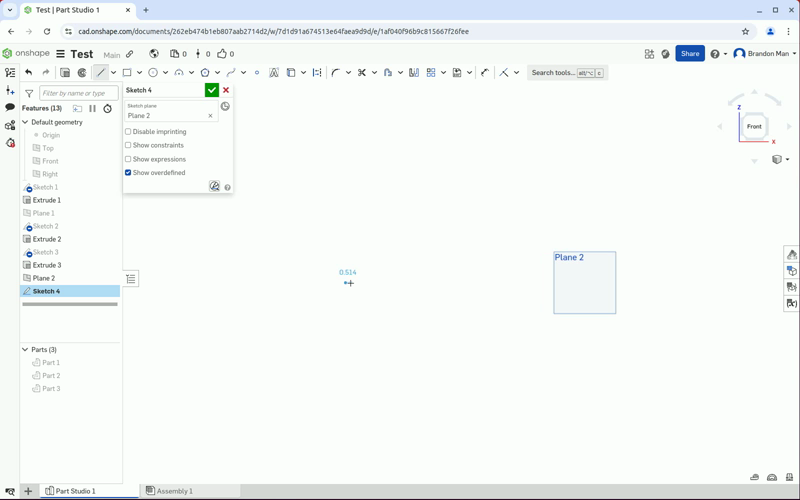
scroll(6)
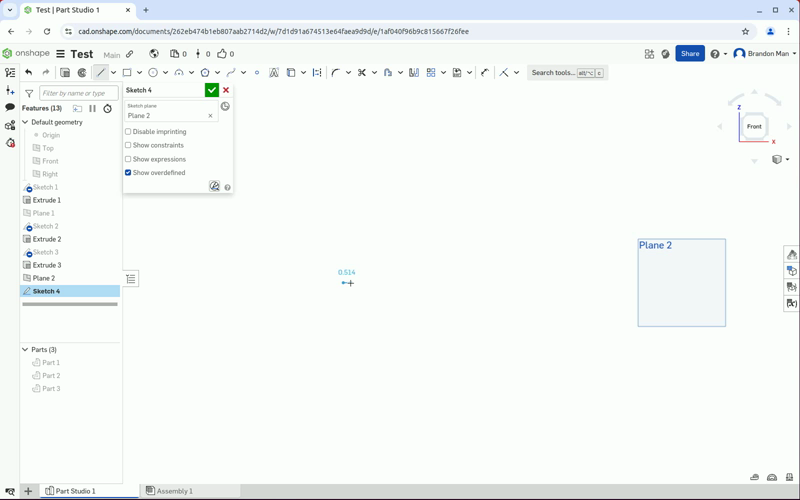
scroll(6)
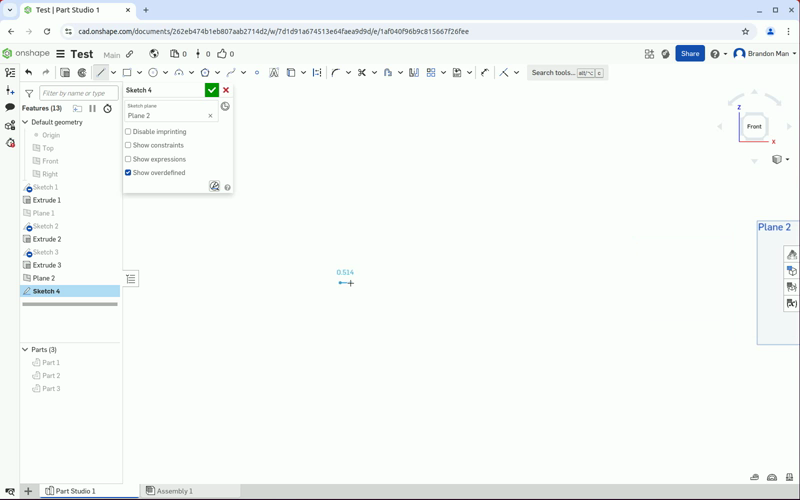
scroll(6)
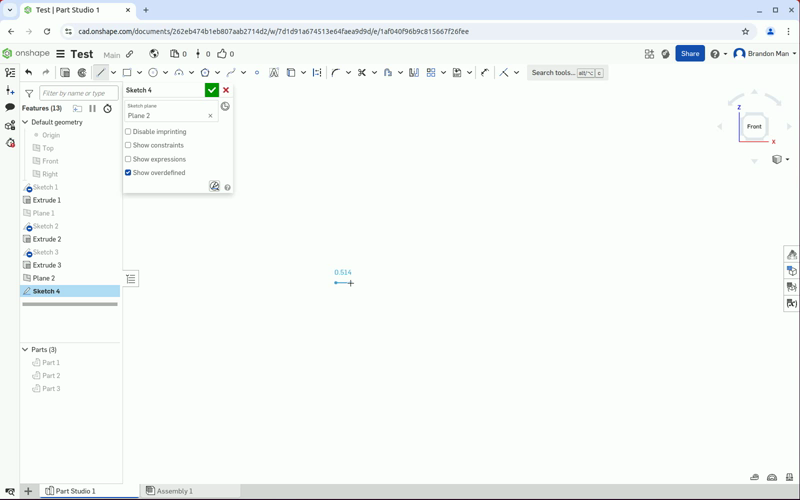
scroll(6)
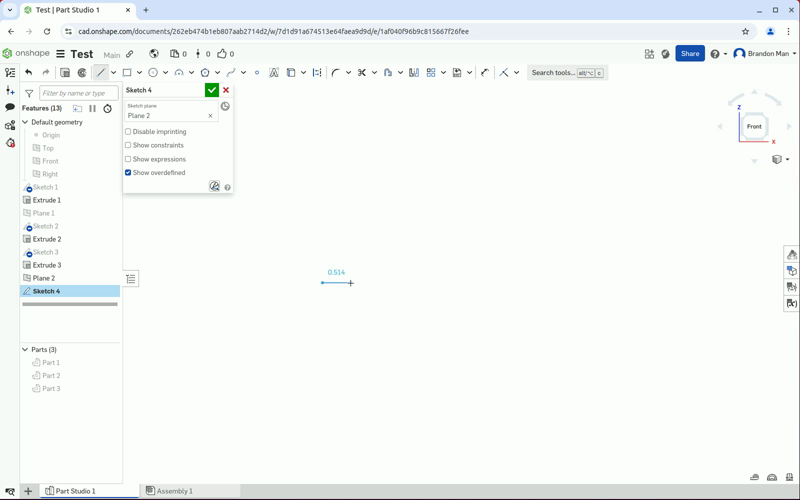
click(350, 282)
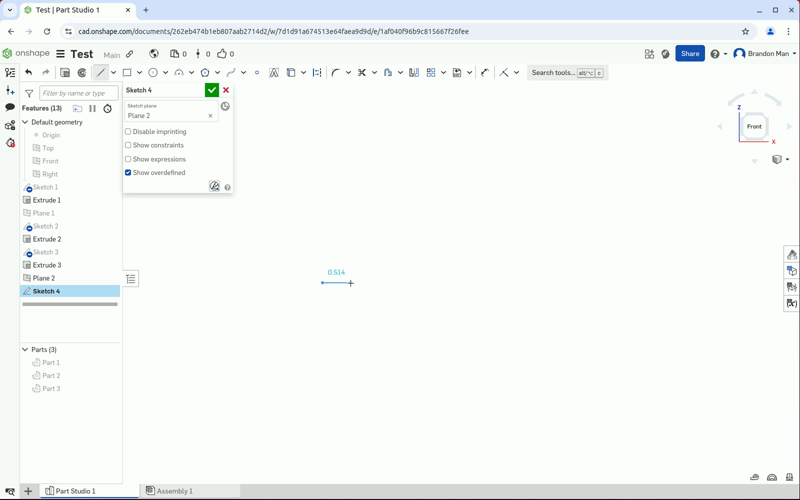
scroll(-6)
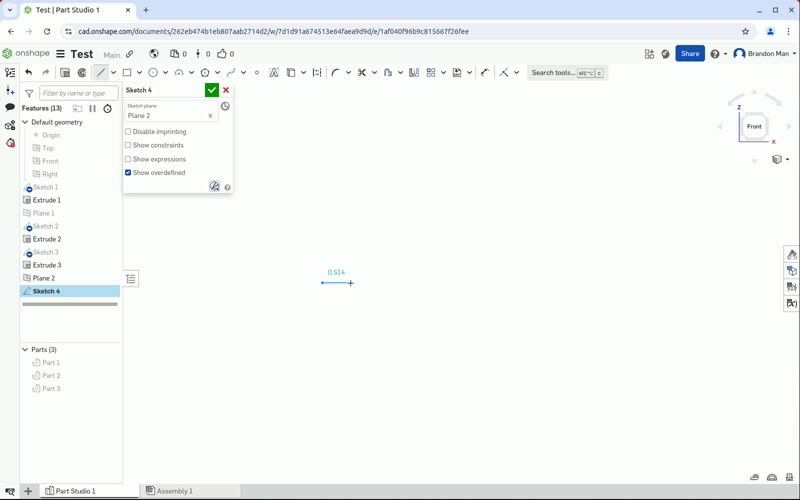
scroll(-6)
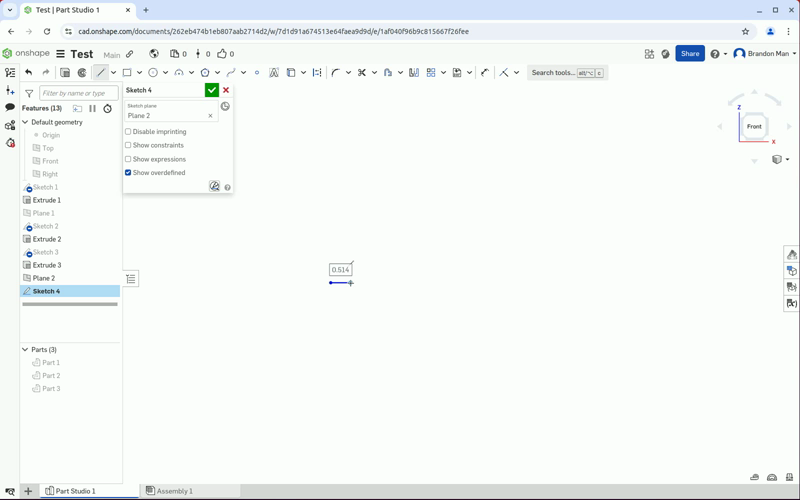
scroll(-6)
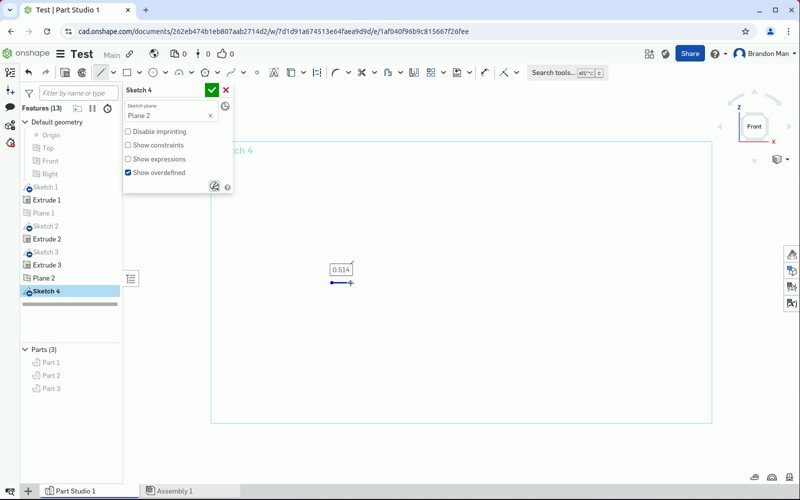
scroll(-6)
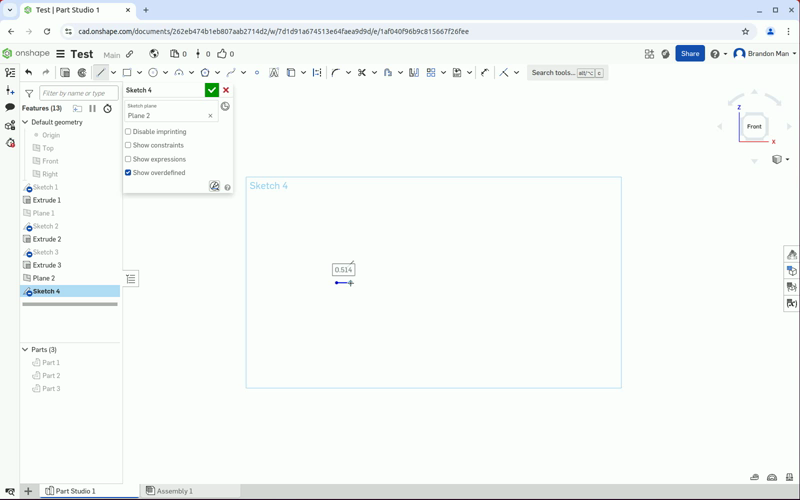
scroll(-6)
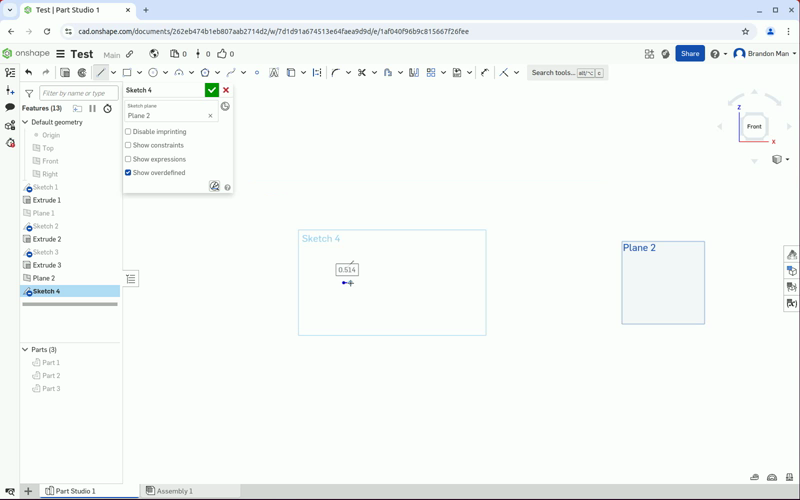
scroll(-6)
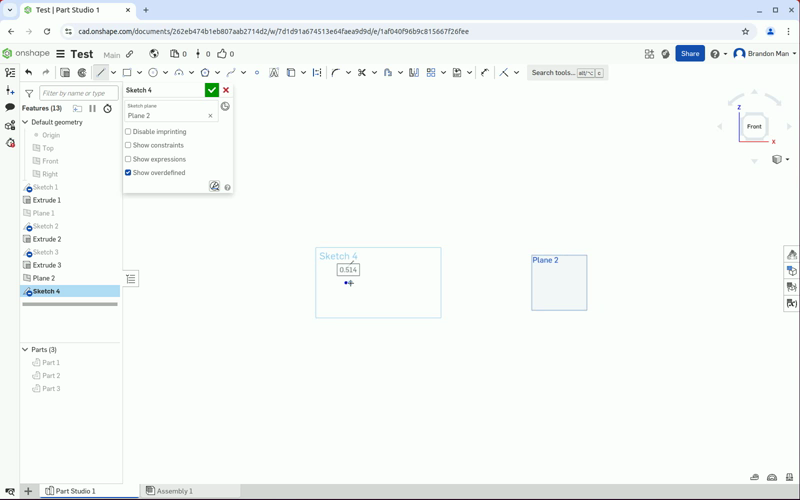
scroll(-6)
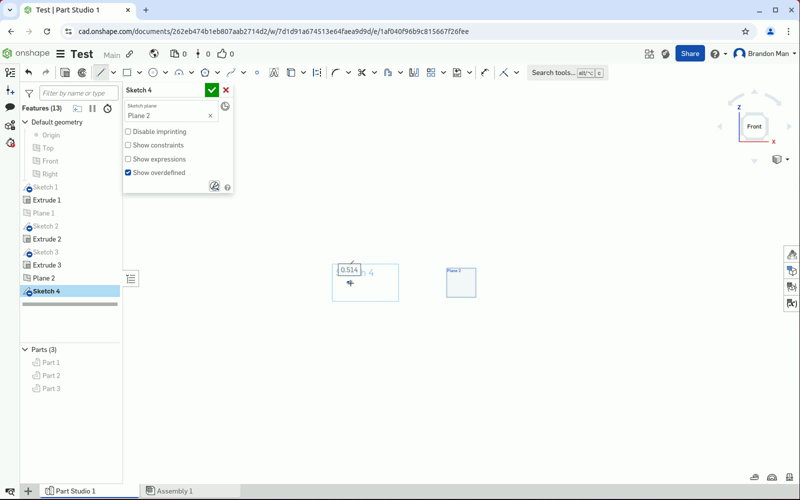
key_up(shift)
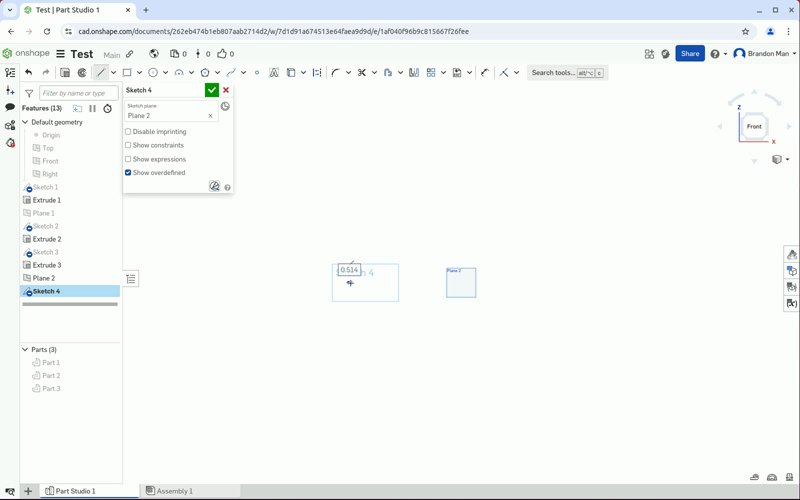
key_down(shift)
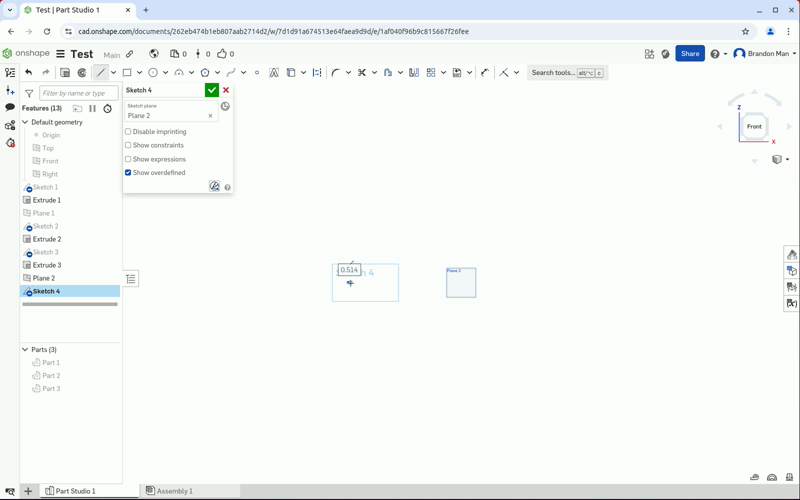
mouse_move(380, 282)
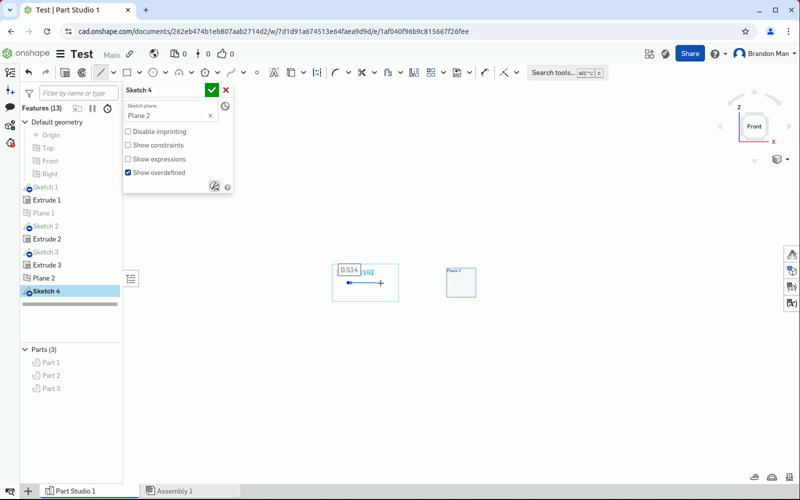
mouse_move(350, 259)
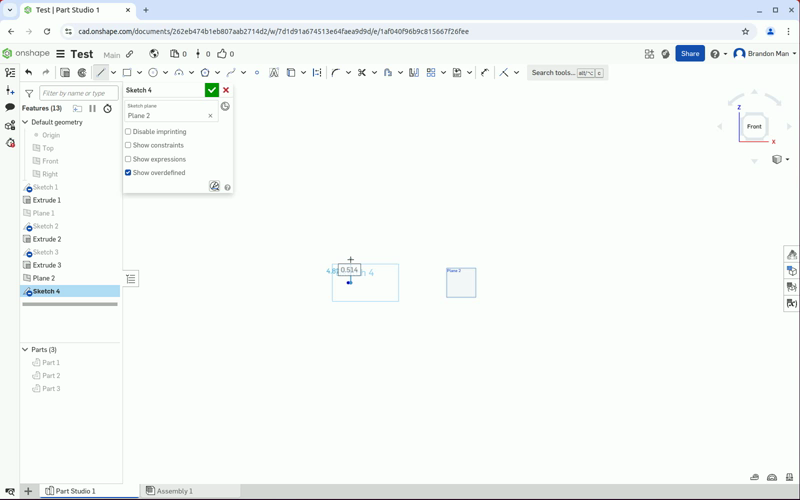
click(350, 259)
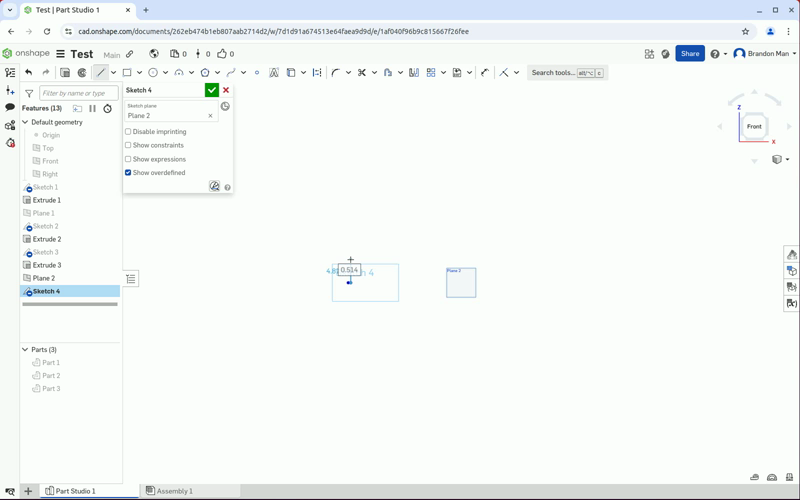
key_up(shift)
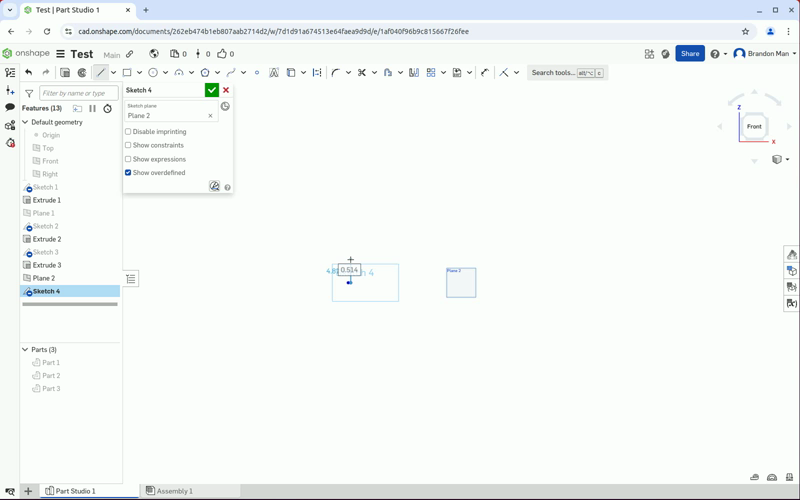
key_down(shift)
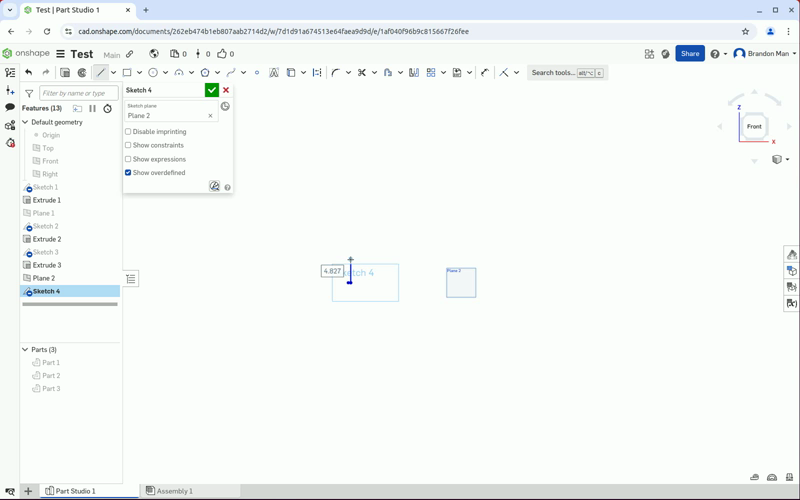
mouse_move(569, 259)
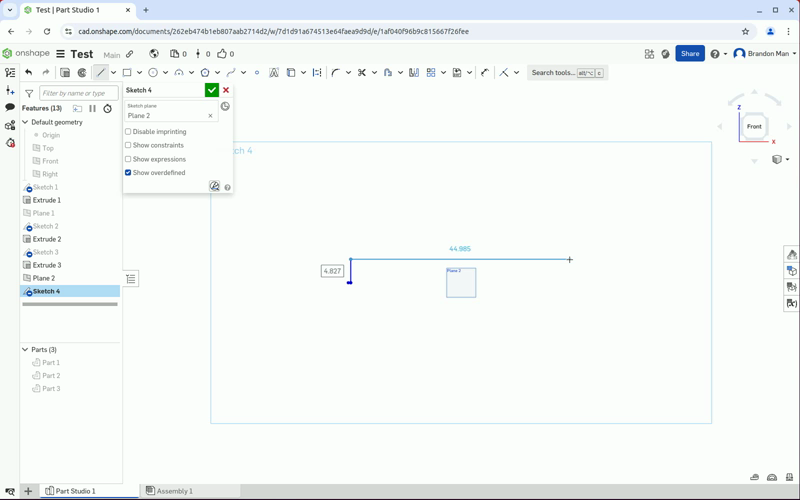
click(569, 259)
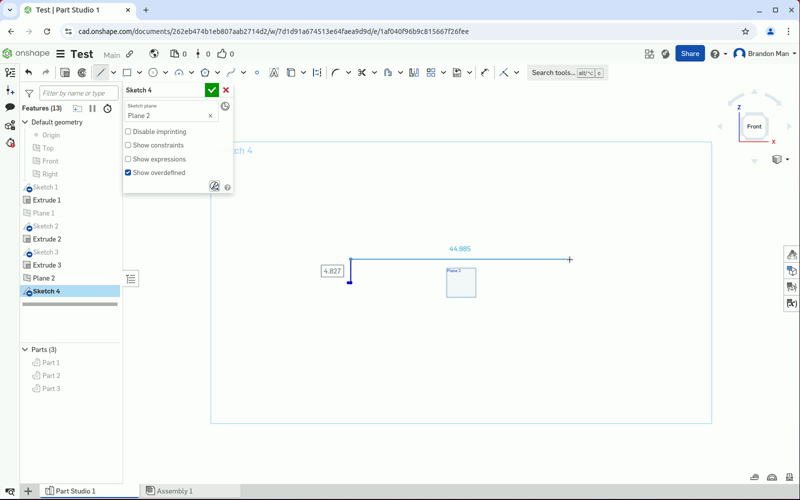
key_up(shift)
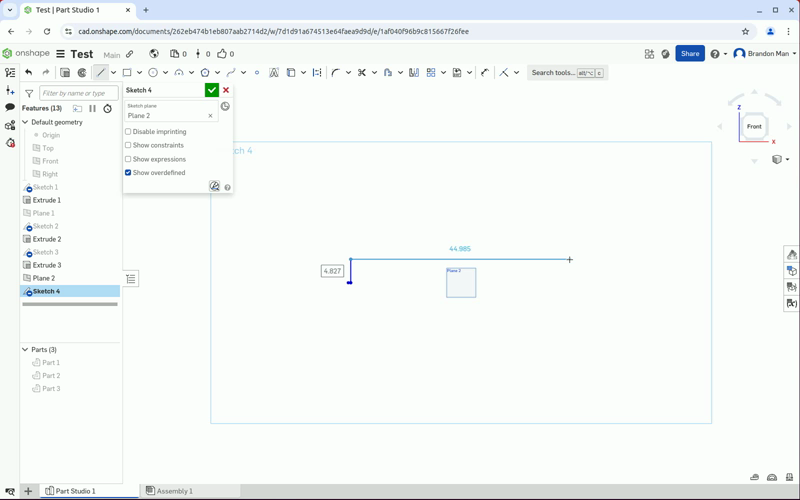
key_down(shift)
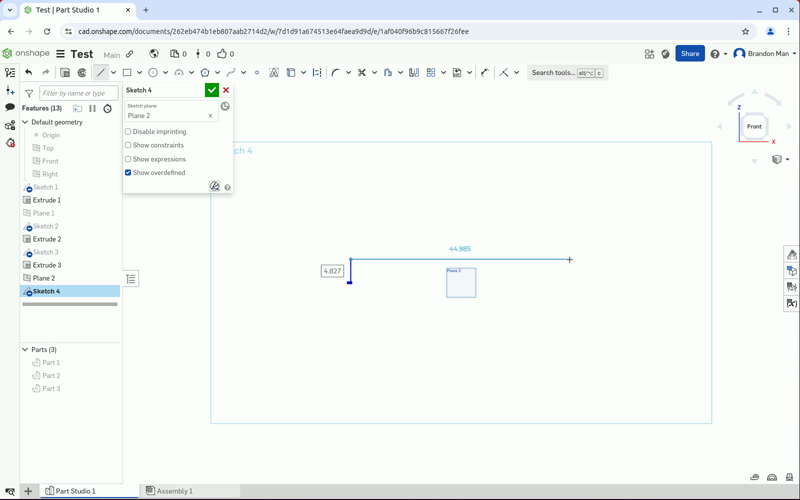
mouse_move(589, 259)
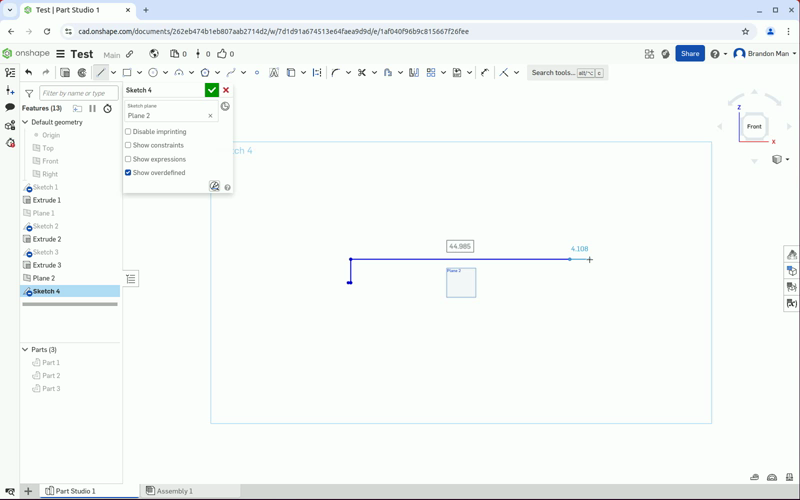
mouse_move(569, 282)
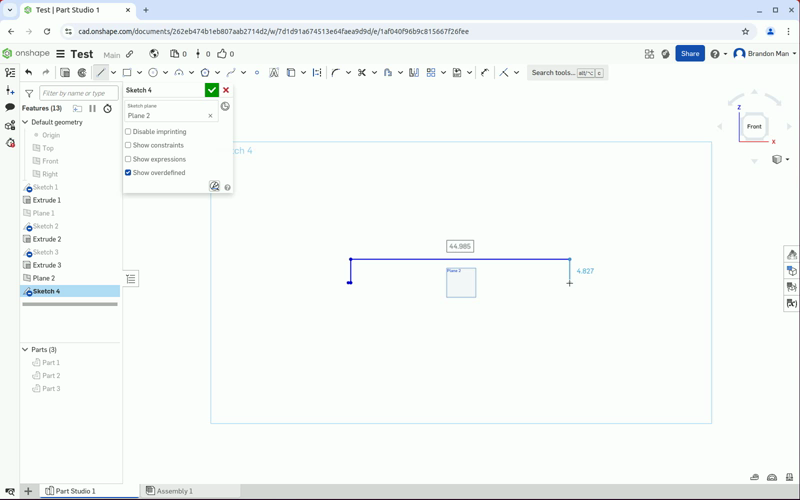
click(569, 282)
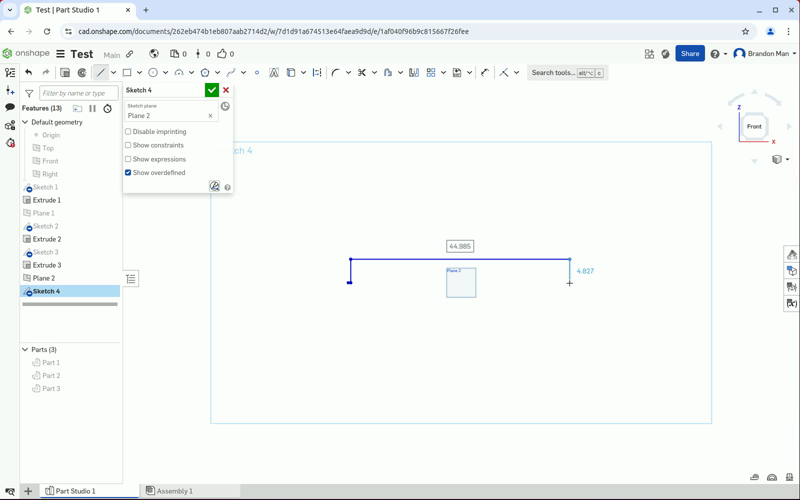
key_up(shift)
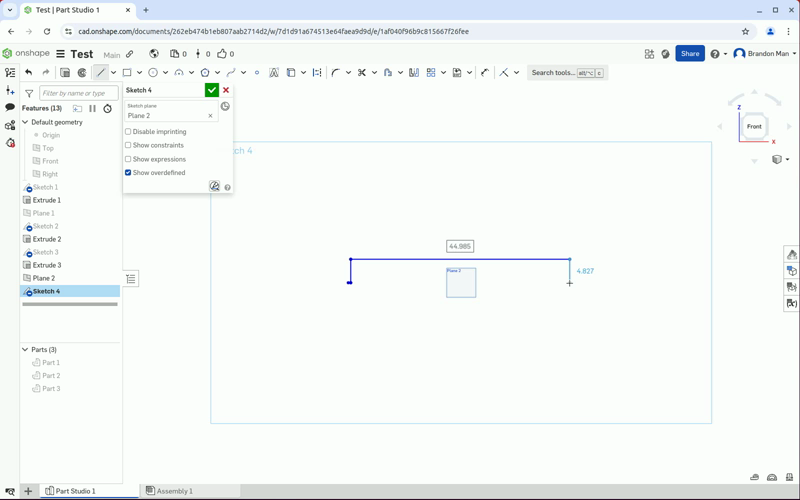
key_down(shift)
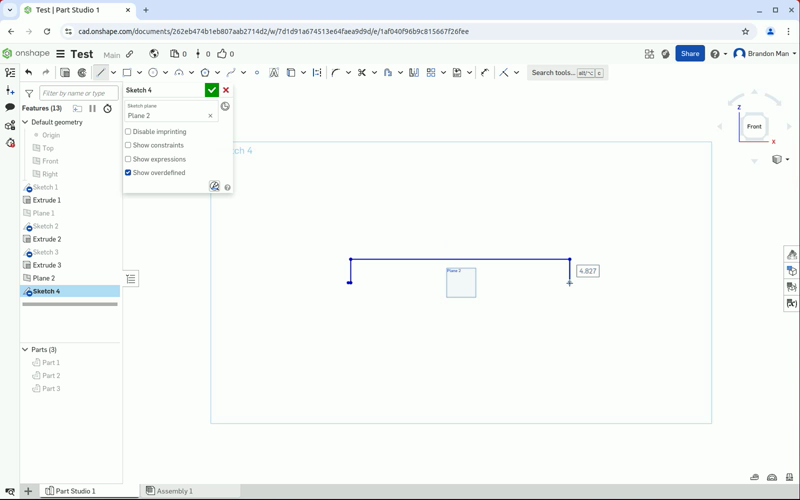
mouse_move(589, 282)
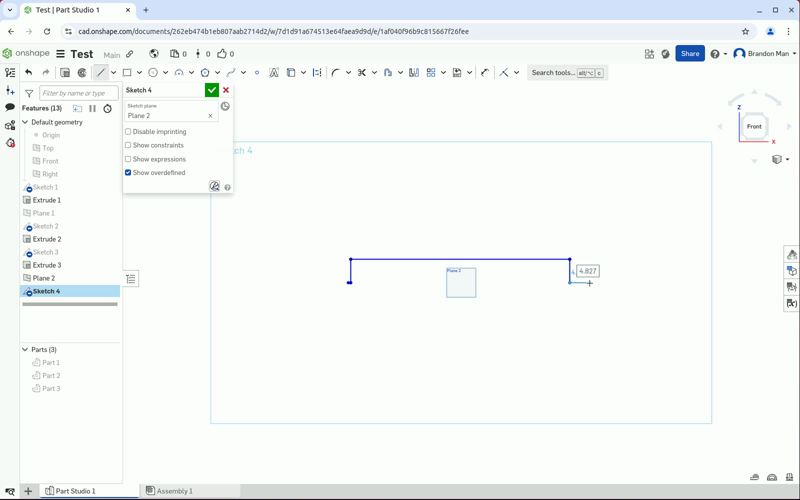
mouse_move(572, 282)
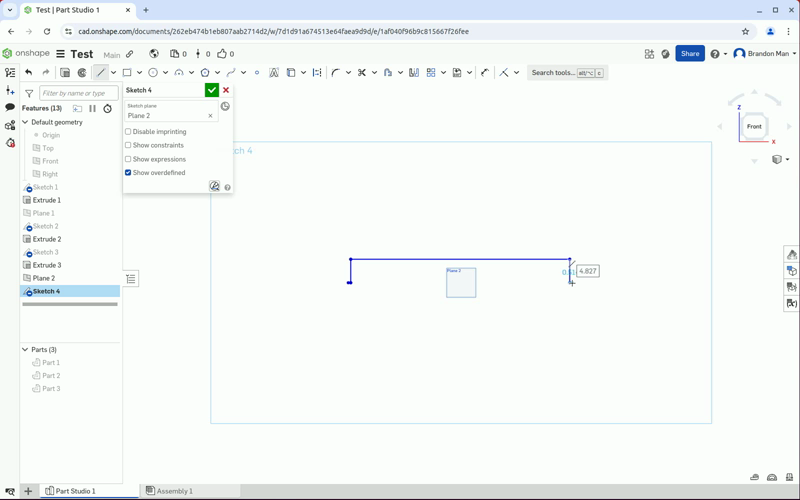
scroll(6)
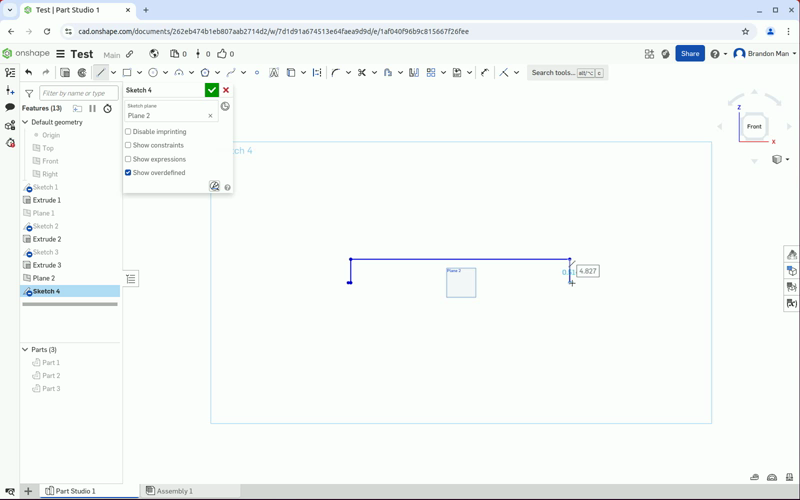
scroll(6)
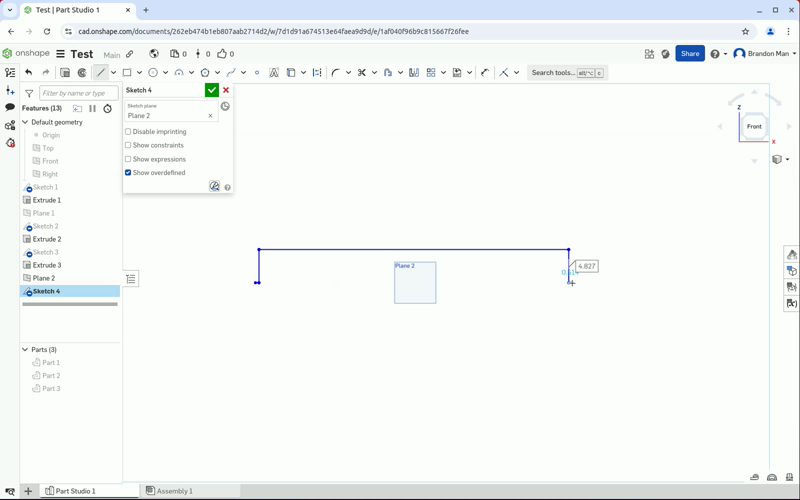
scroll(6)
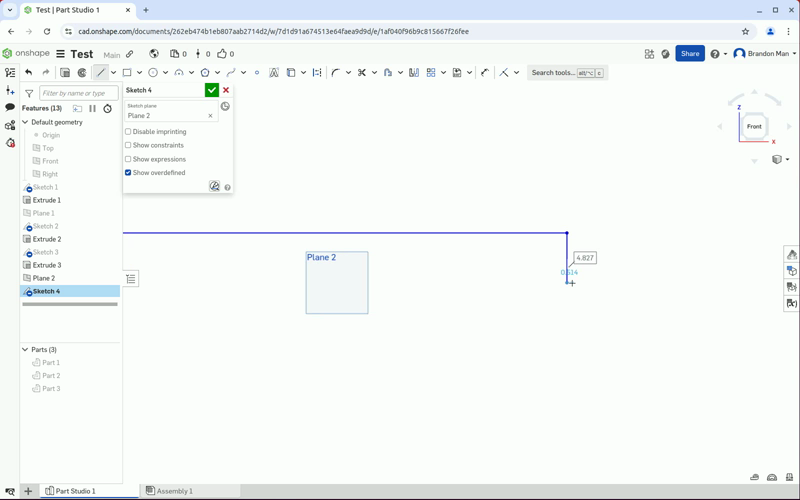
scroll(6)
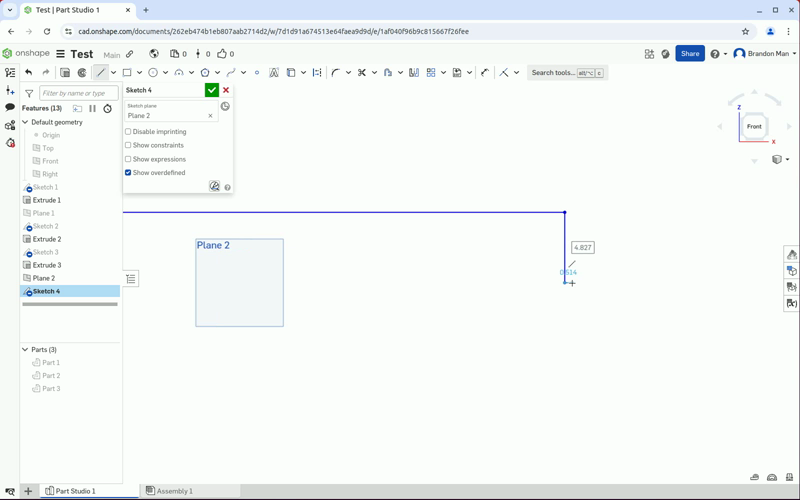
scroll(6)
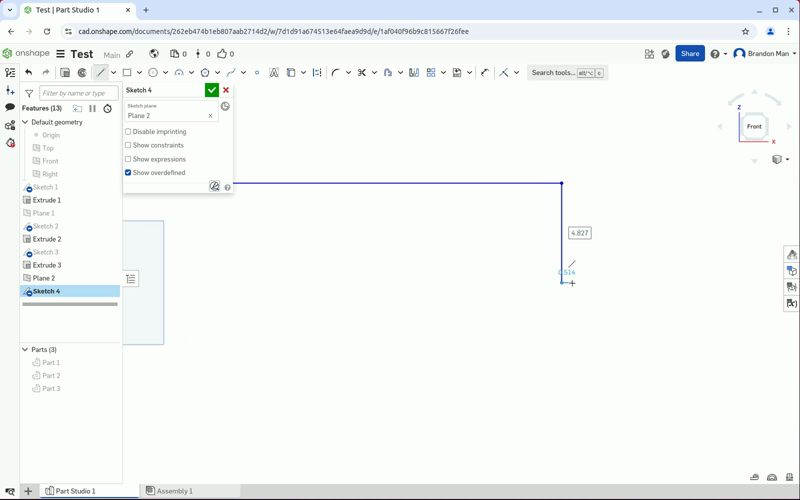
scroll(6)
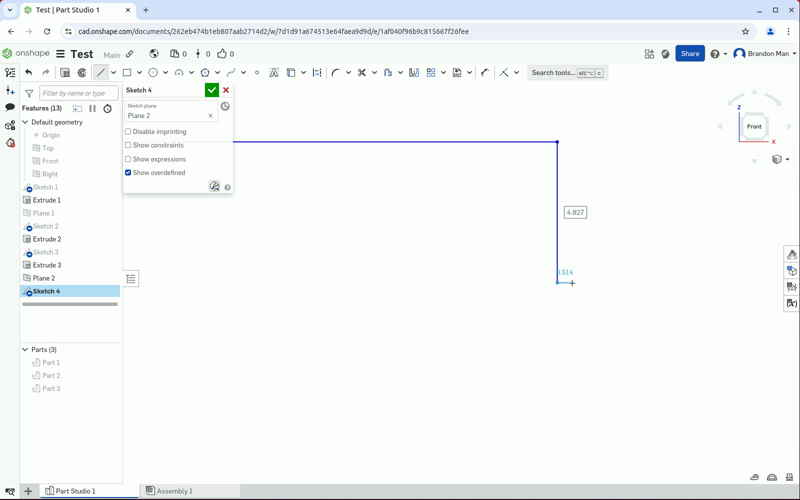
scroll(6)
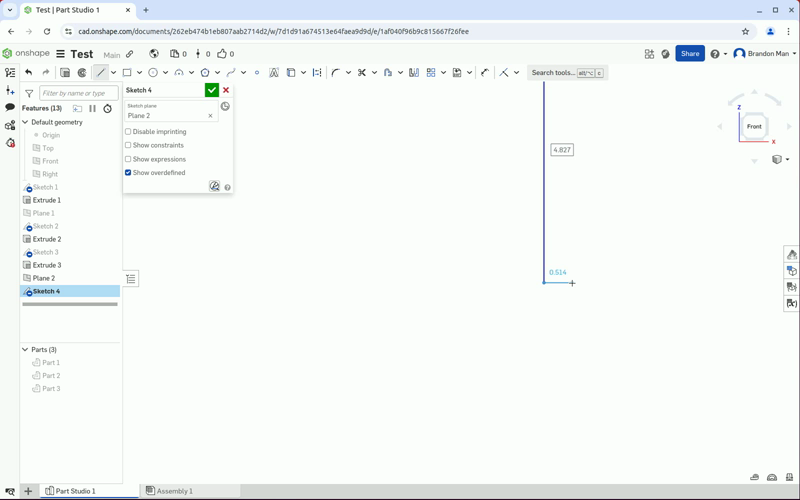
click(572, 282)
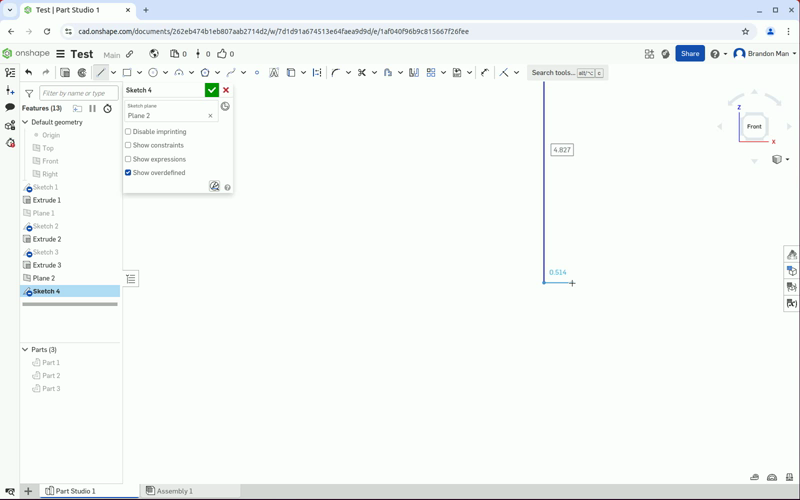
scroll(-6)
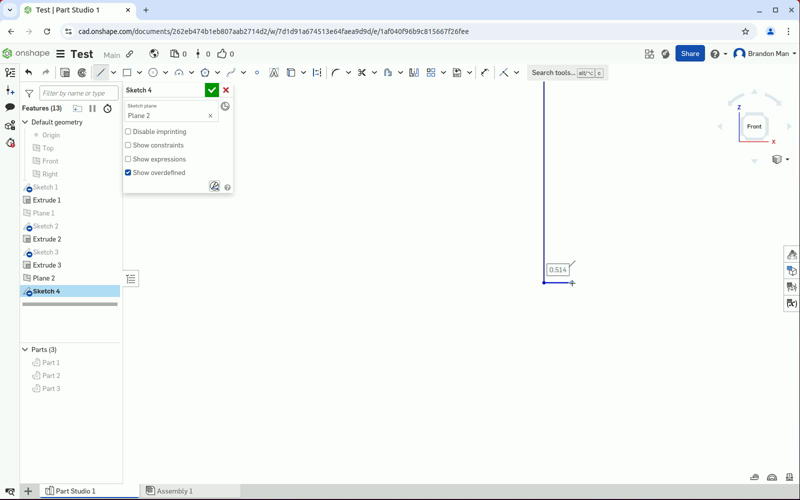
scroll(-6)
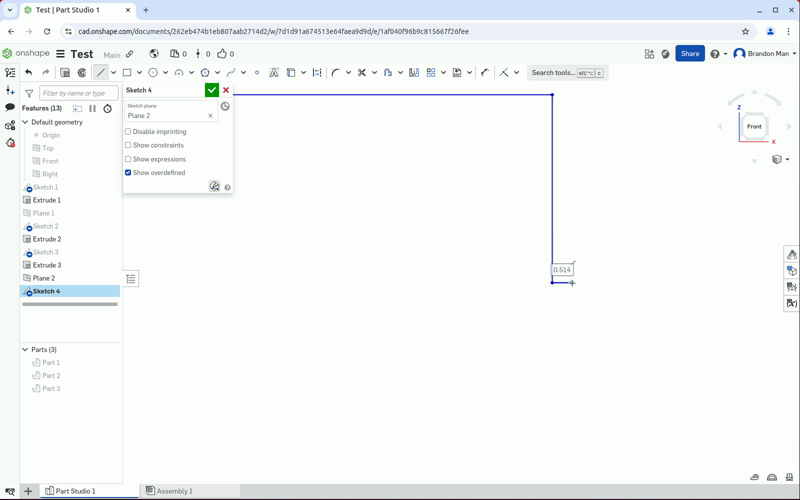
scroll(-6)
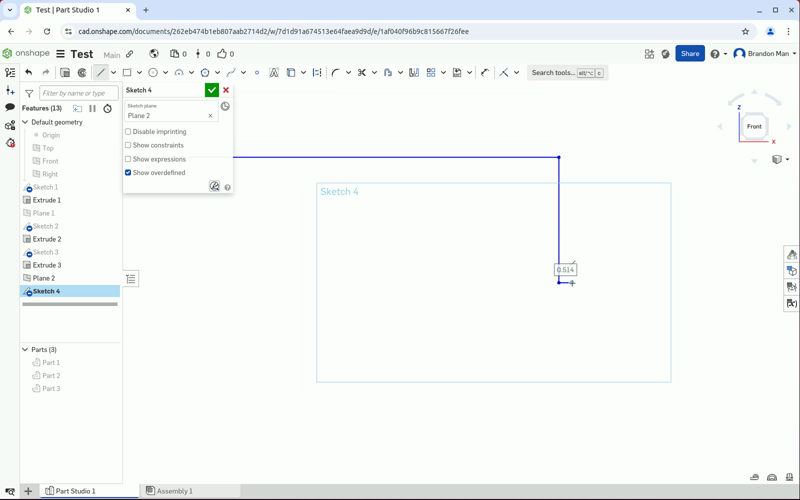
scroll(-6)
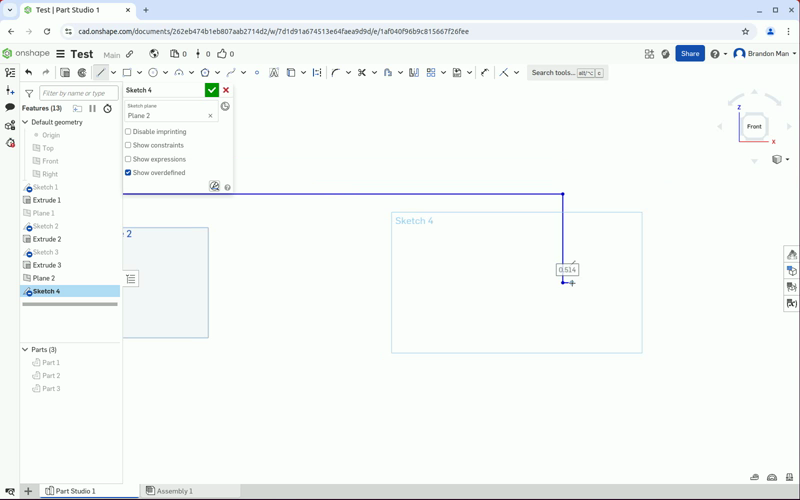
scroll(-6)
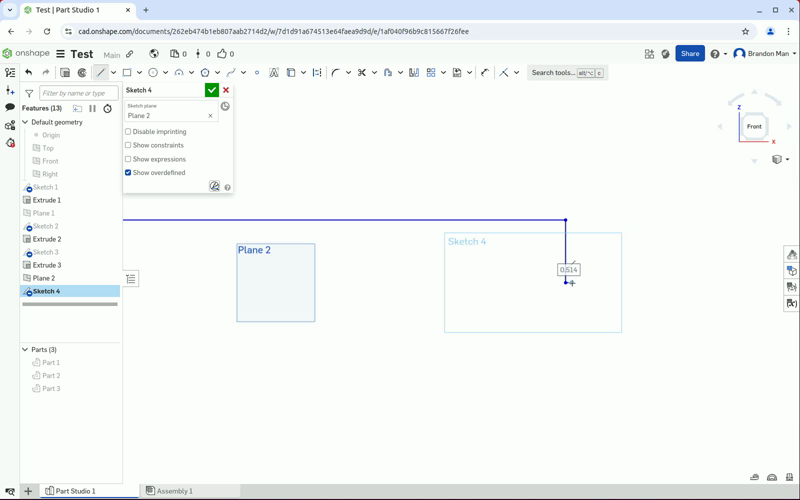
scroll(-6)
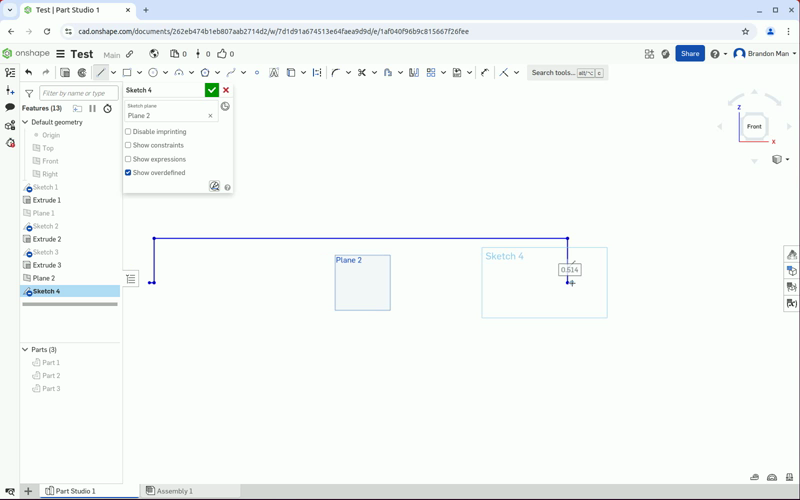
scroll(-6)
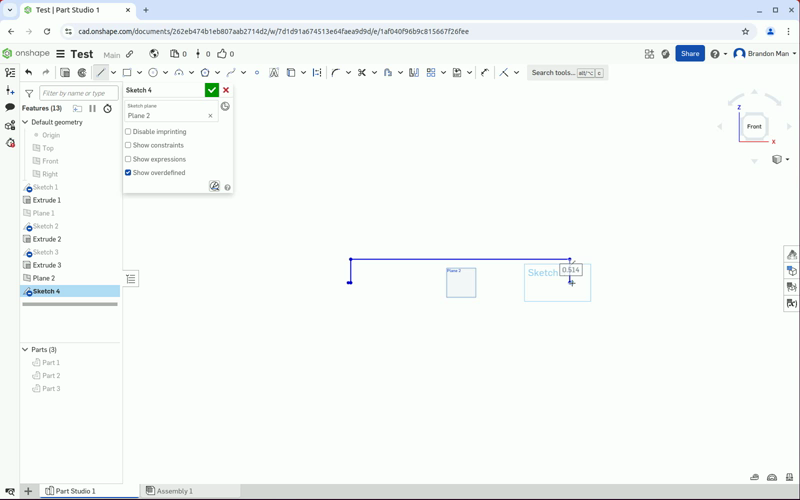
key_up(shift)
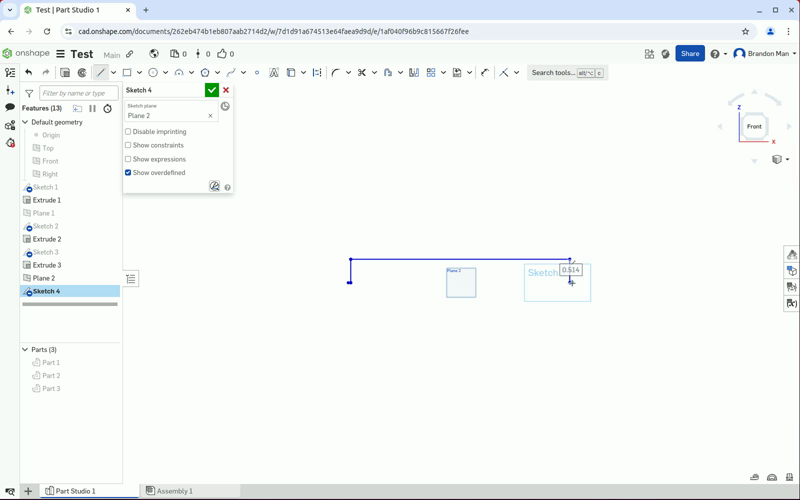
key_down(shift)
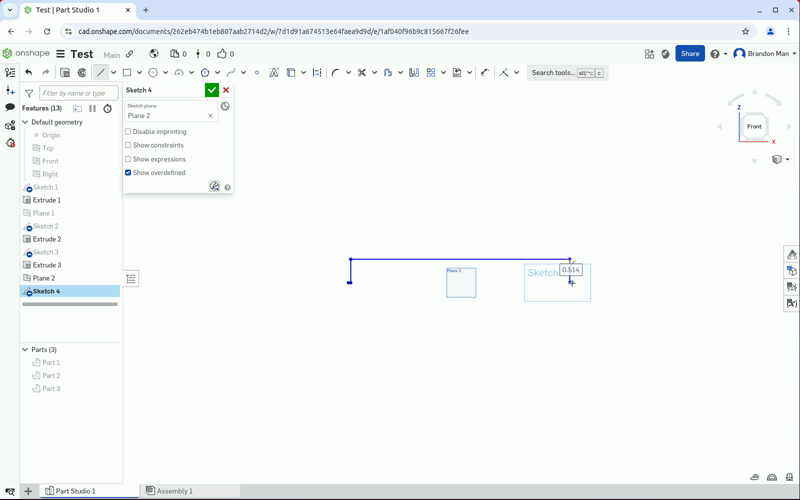
mouse_move(589, 282)
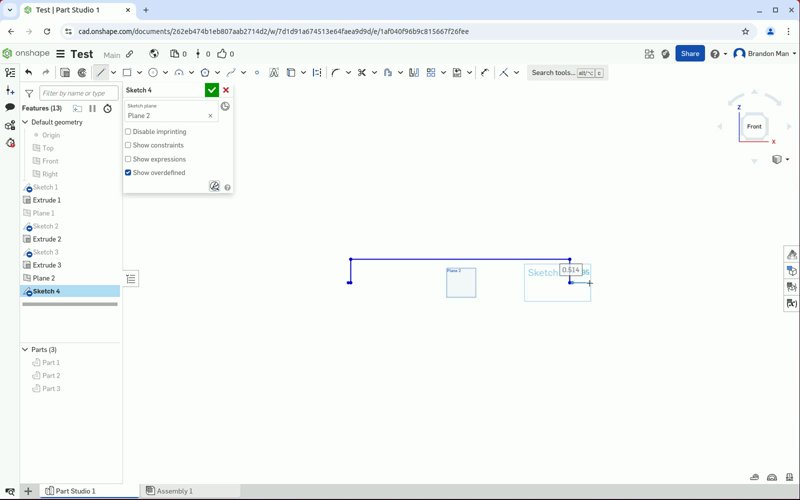
mouse_move(572, 257)
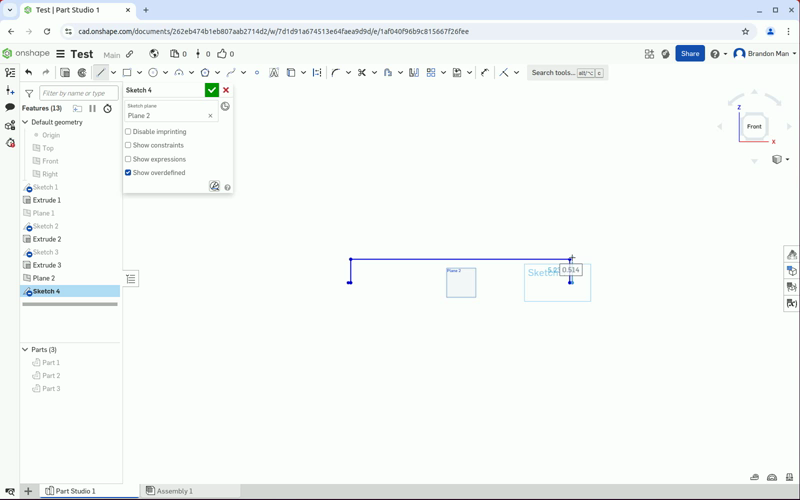
scroll(6)
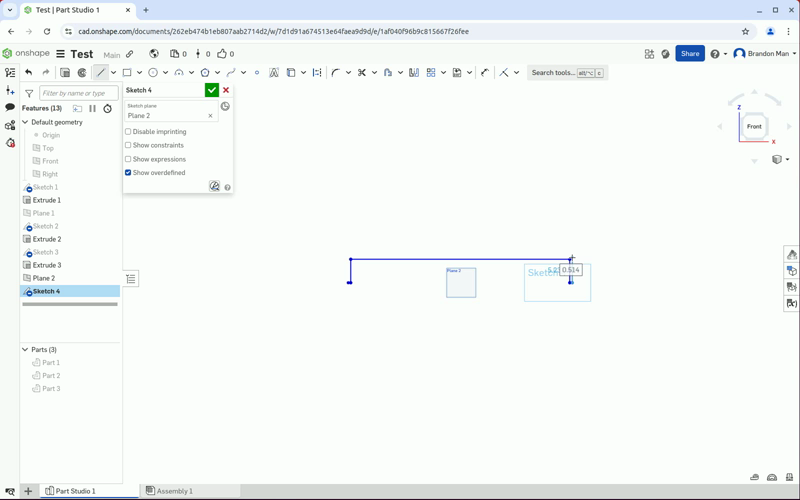
scroll(6)
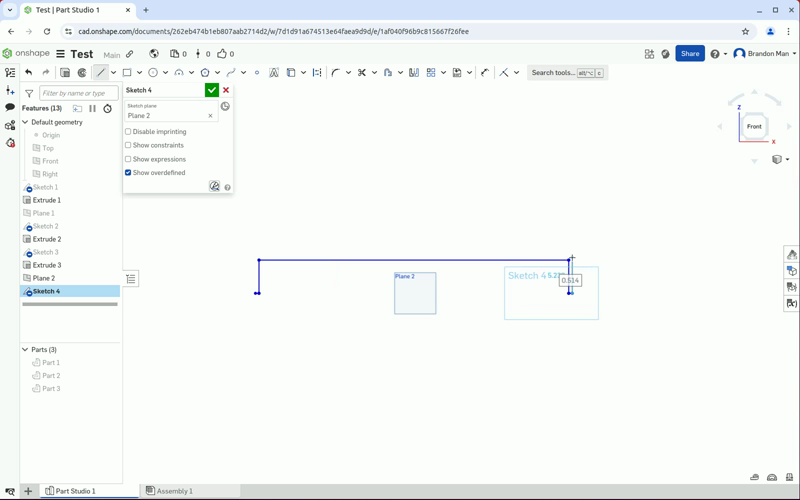
scroll(6)
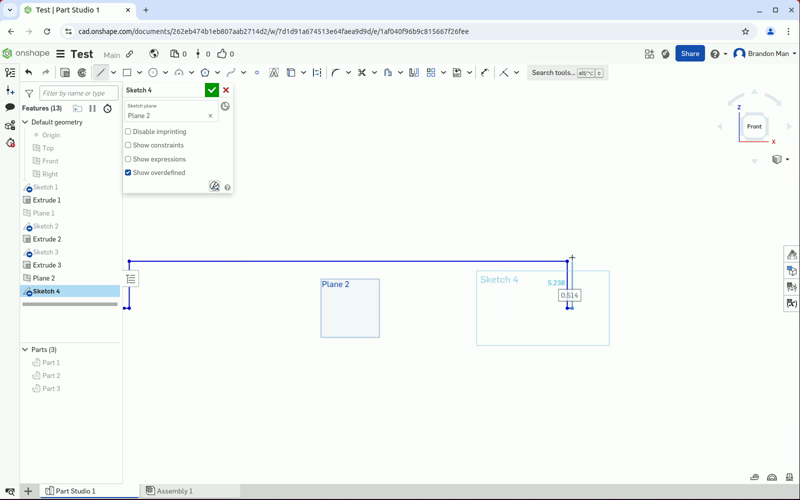
scroll(6)
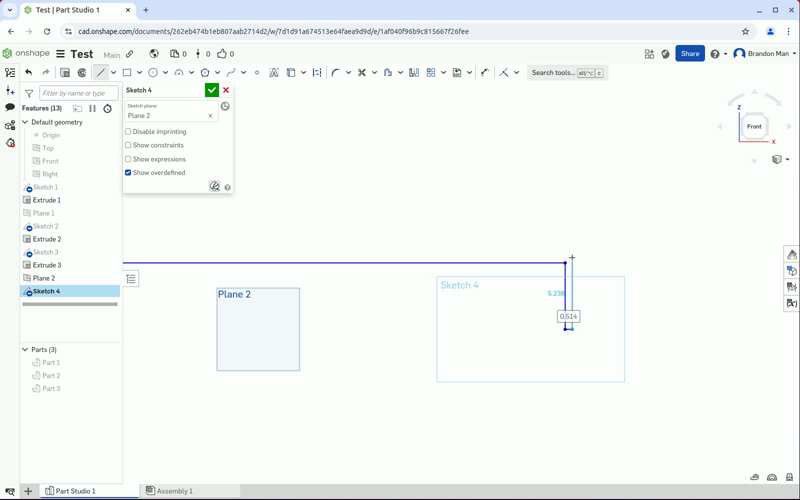
scroll(6)
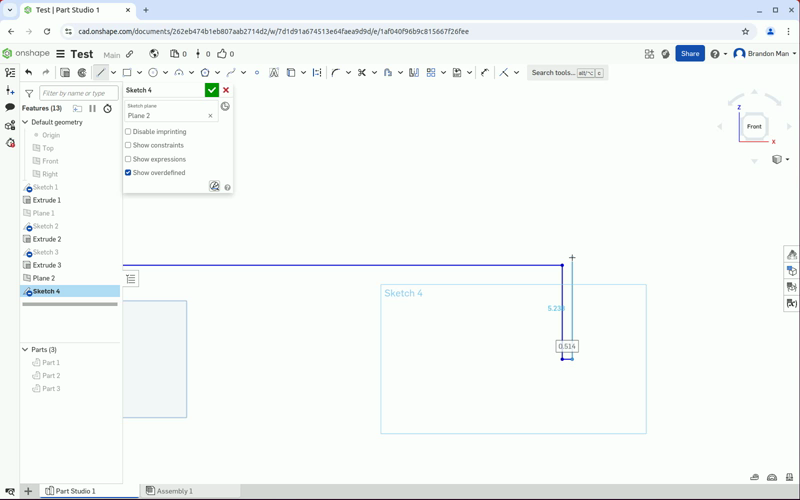
scroll(6)
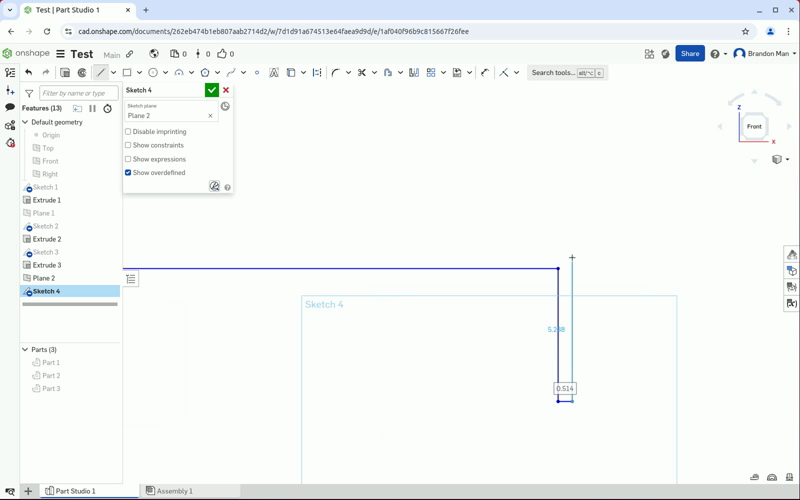
scroll(6)
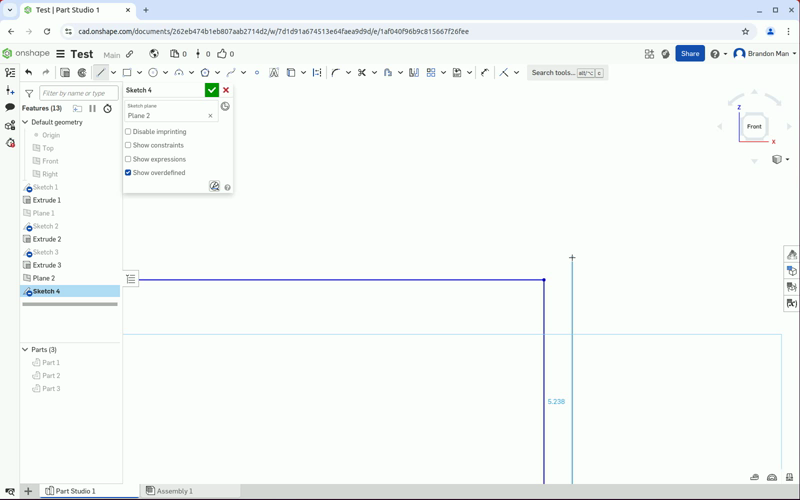
click(572, 257)
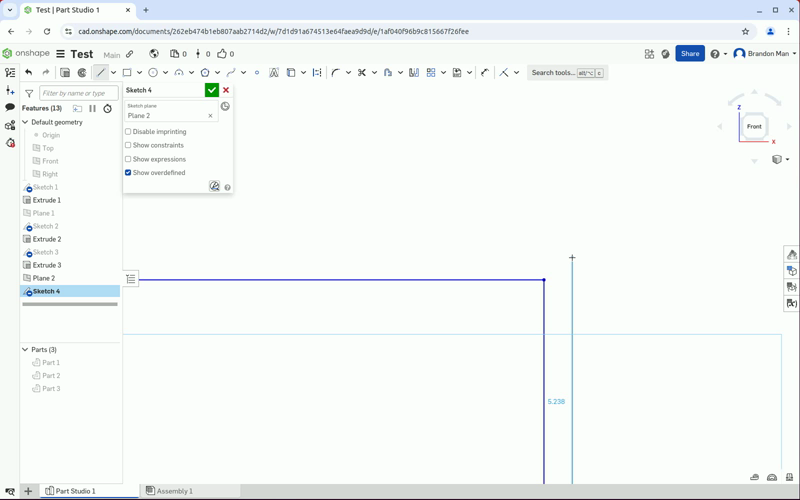
scroll(-6)
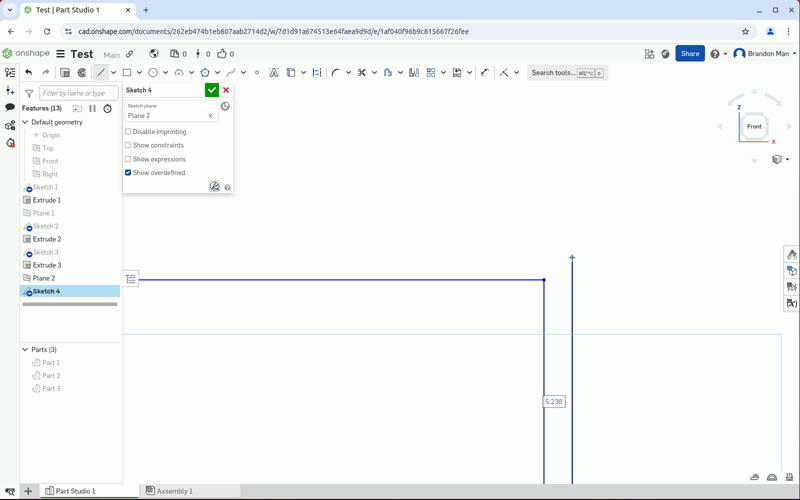
scroll(-6)
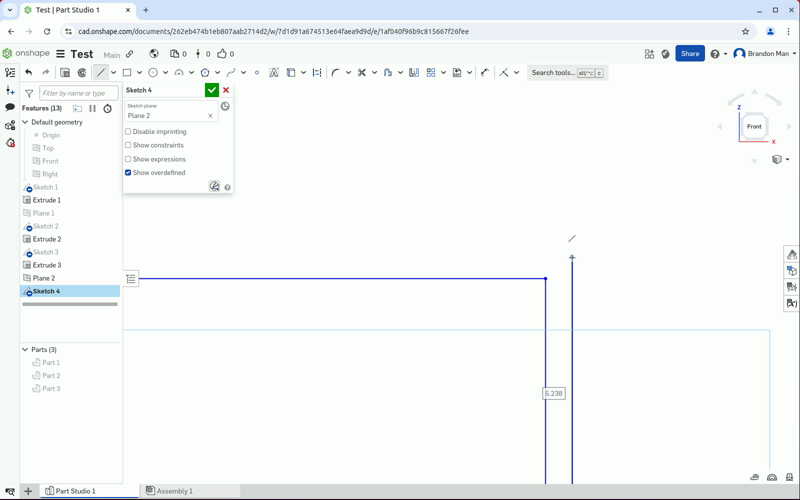
scroll(-6)
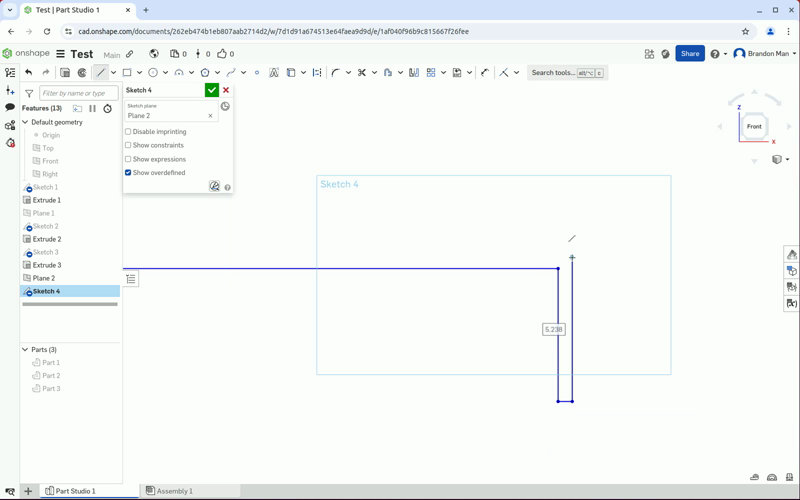
scroll(-6)
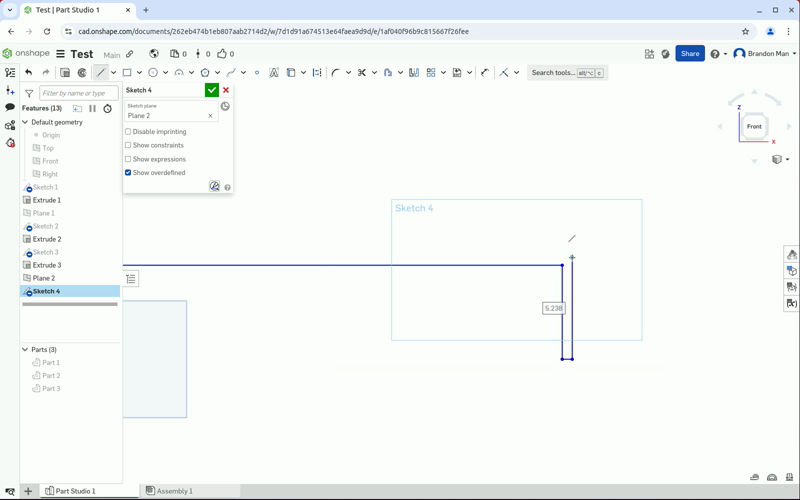
scroll(-6)
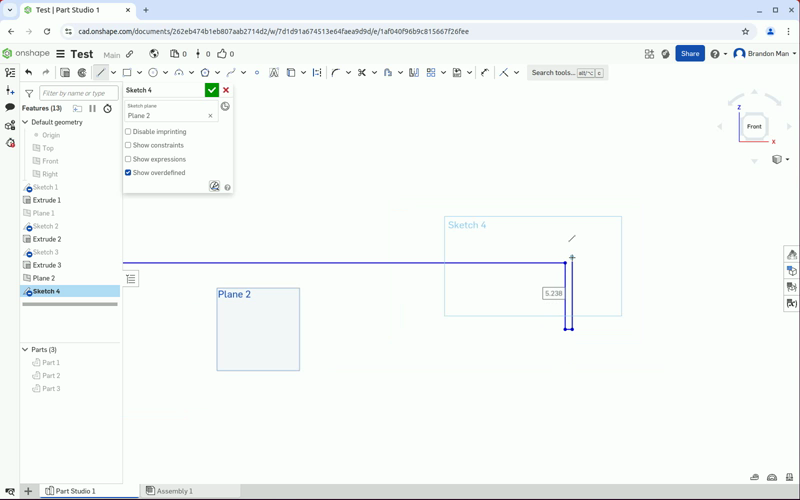
scroll(-6)
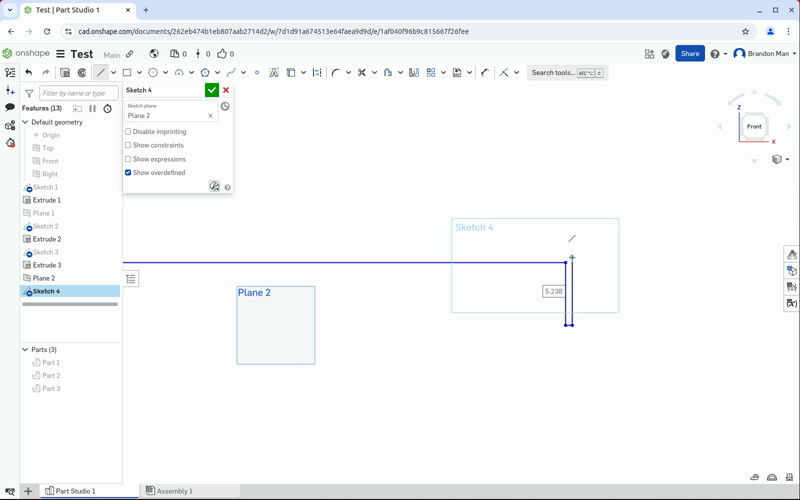
scroll(-6)
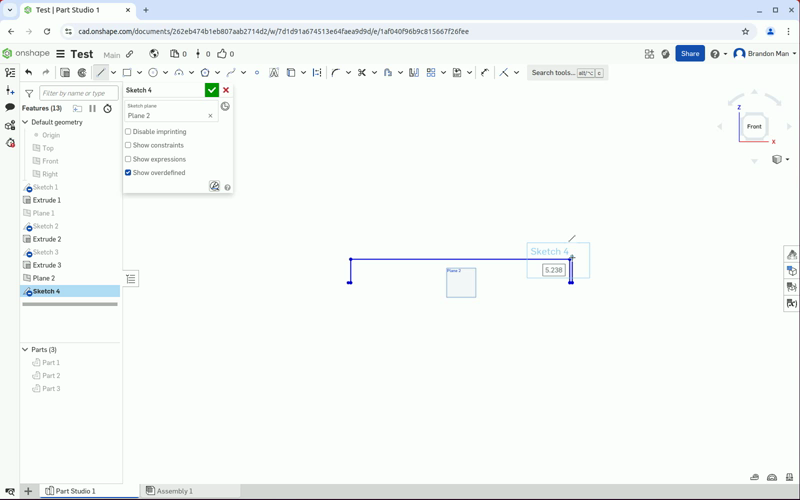
key_up(shift)
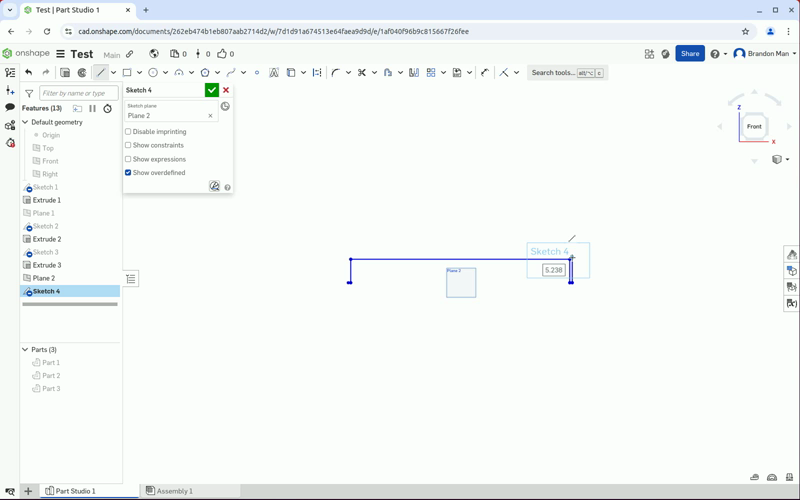
key_down(shift)
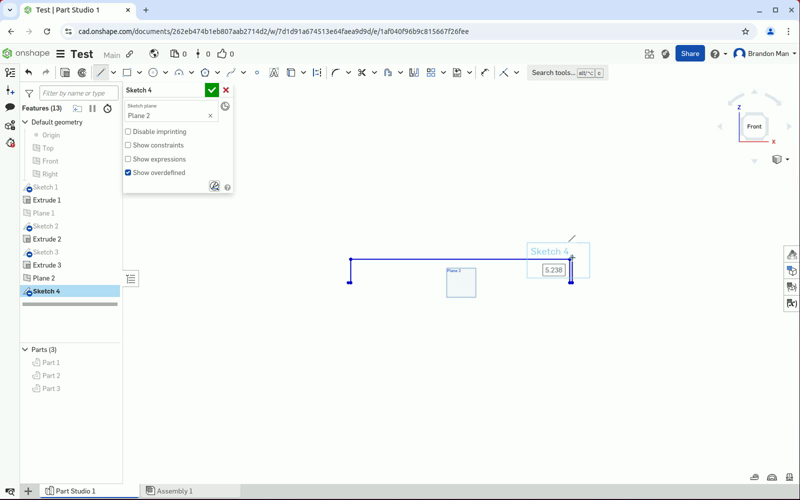
mouse_move(348, 257)
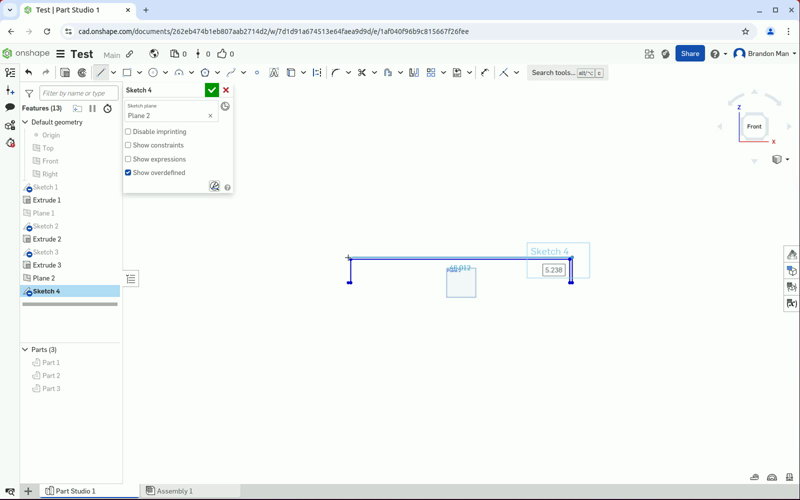
scroll(6)
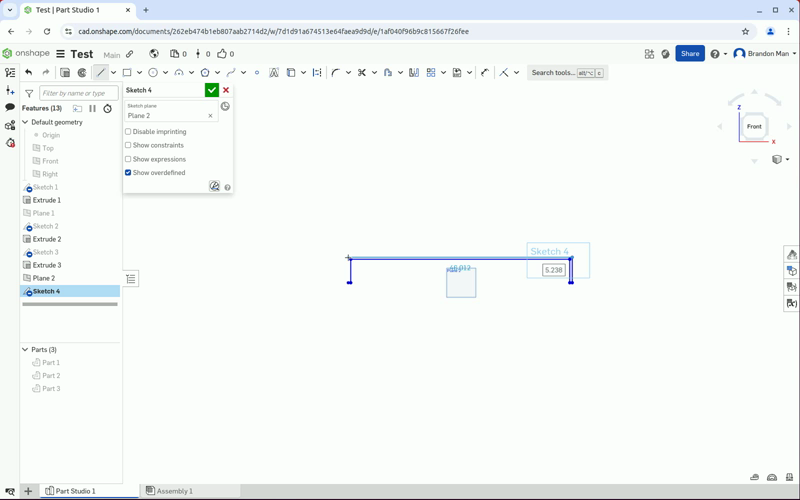
scroll(6)
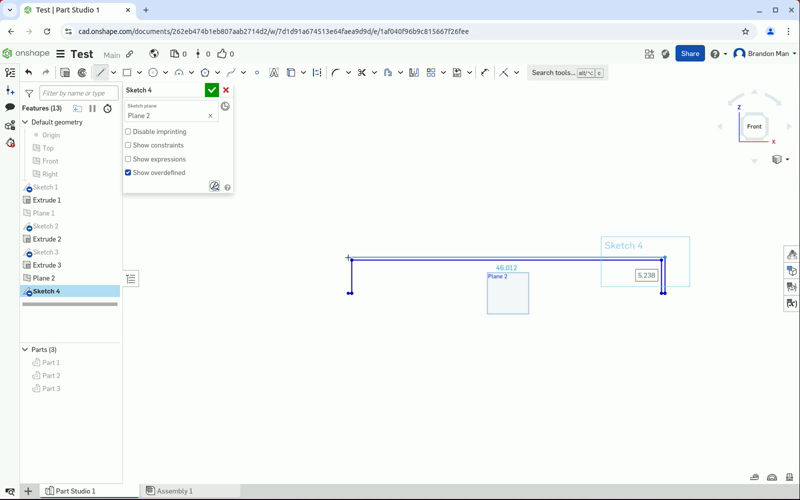
scroll(6)
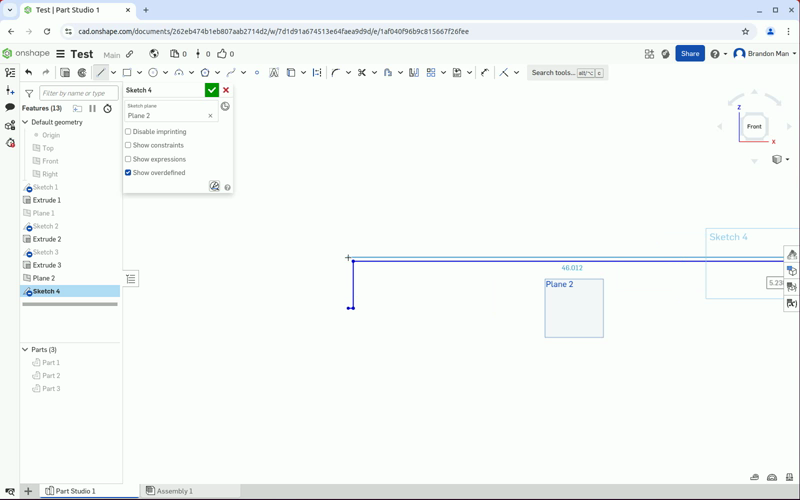
scroll(6)
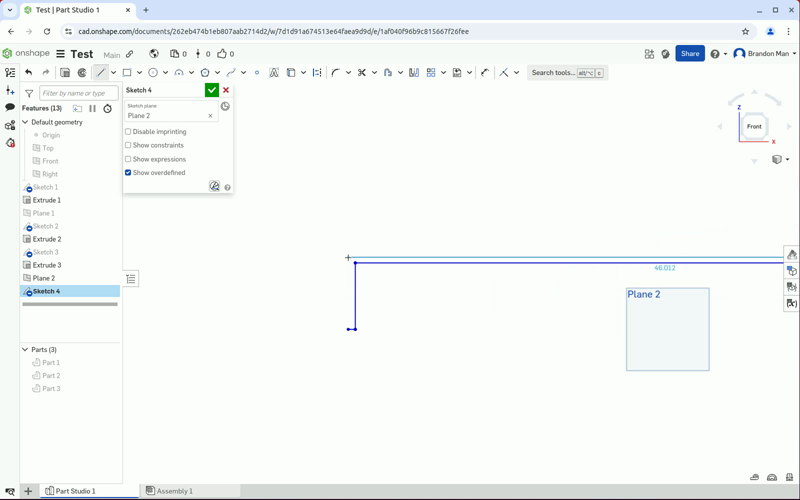
scroll(6)
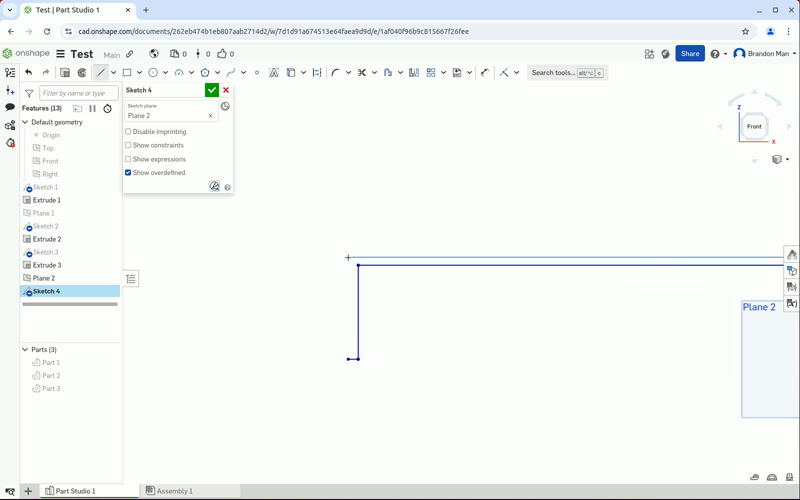
scroll(6)
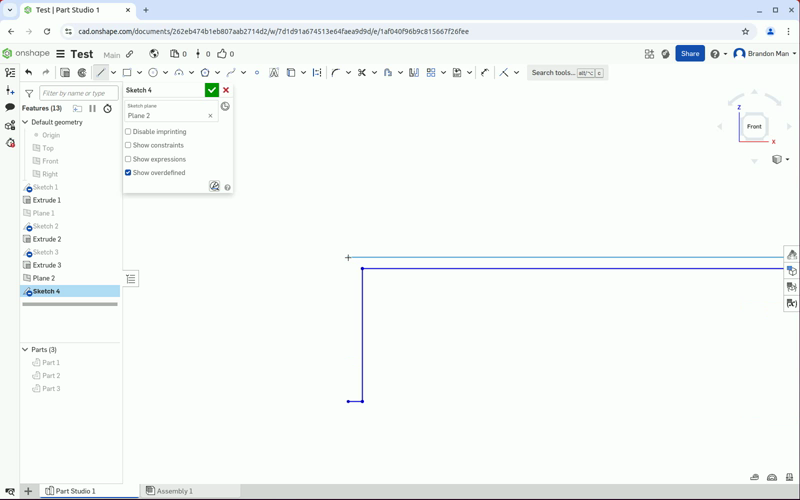
scroll(6)
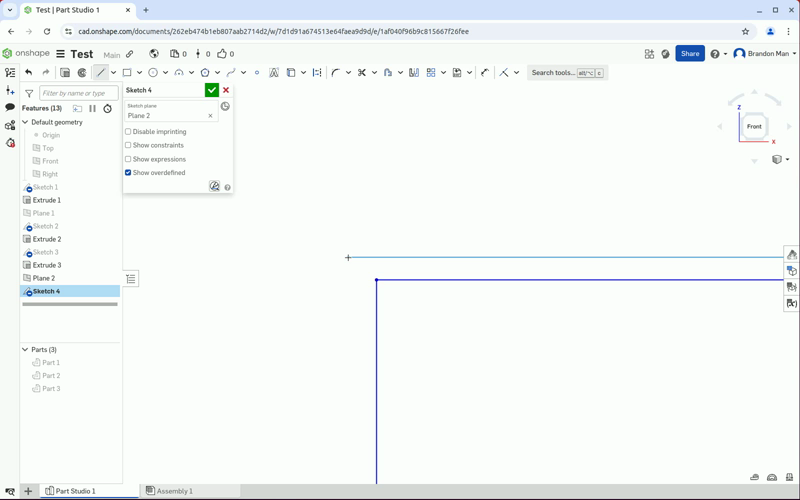
click(348, 257)
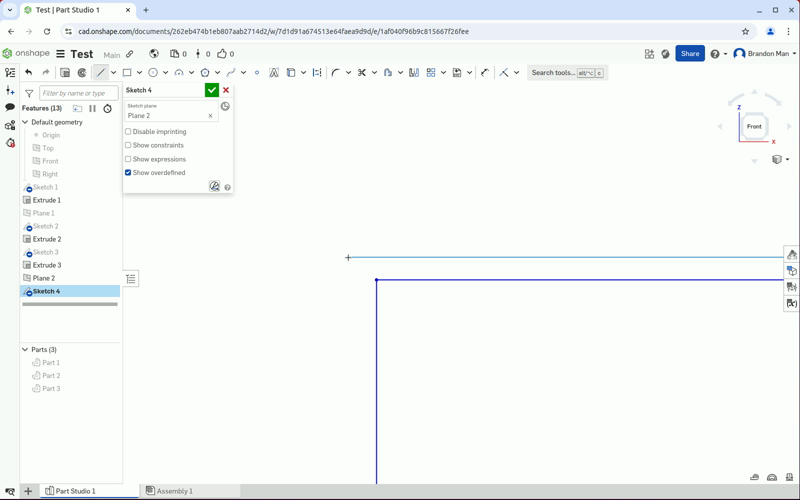
scroll(-6)
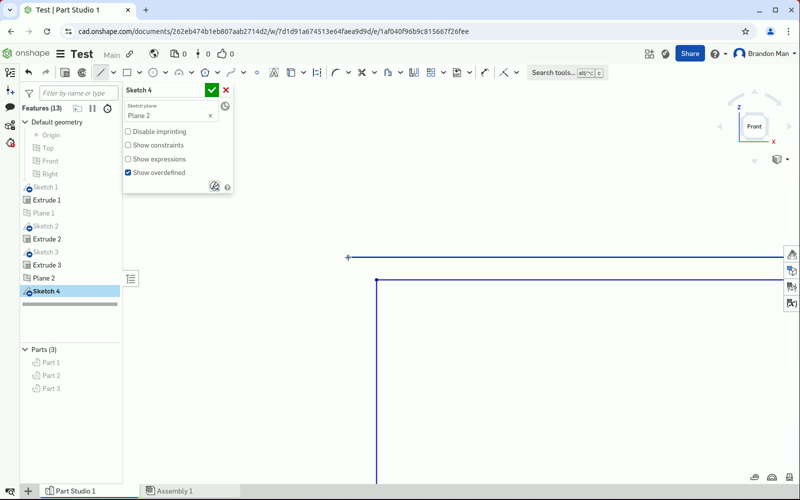
scroll(-6)
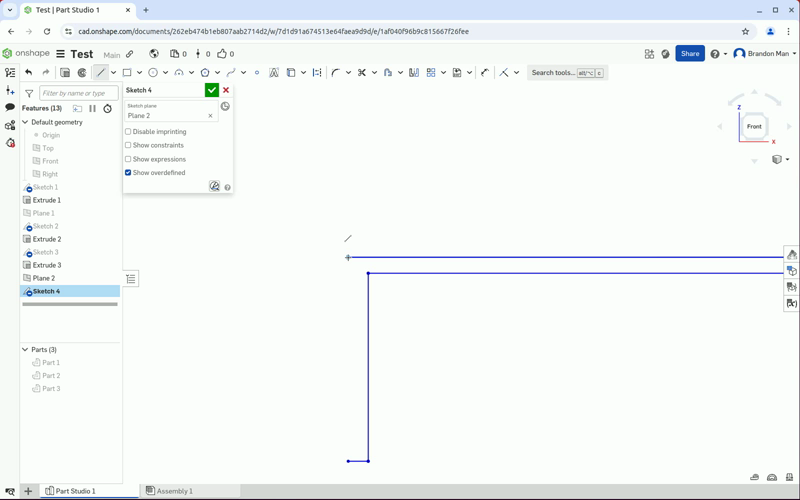
scroll(-6)
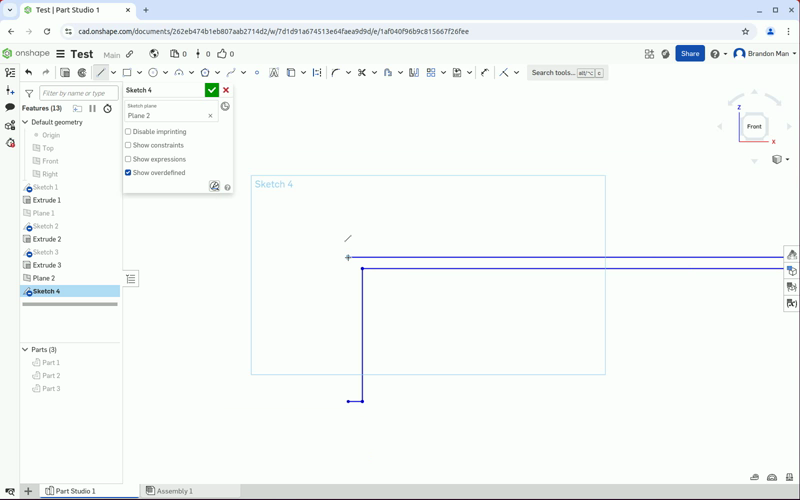
scroll(-6)
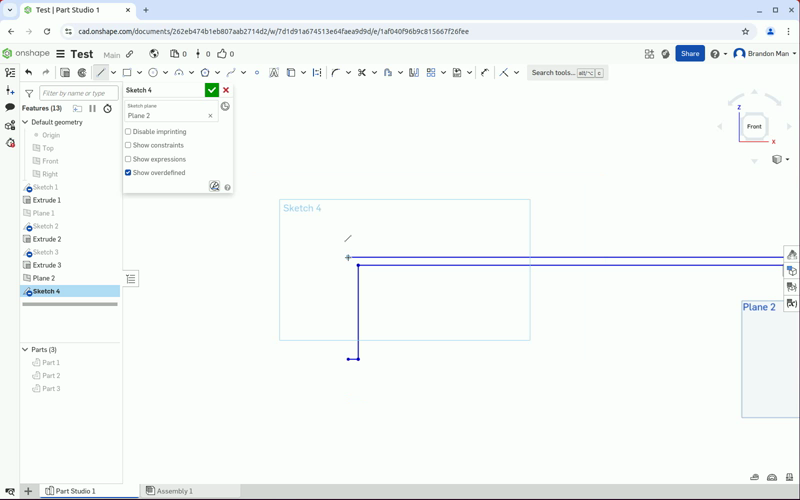
scroll(-6)
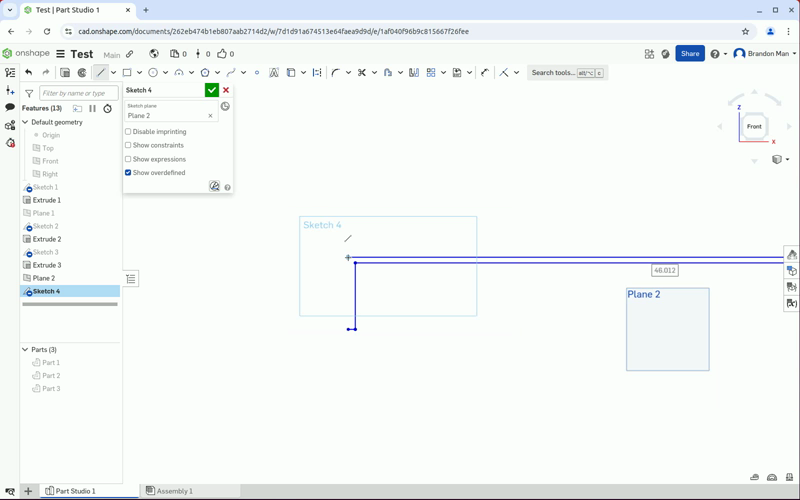
scroll(-6)
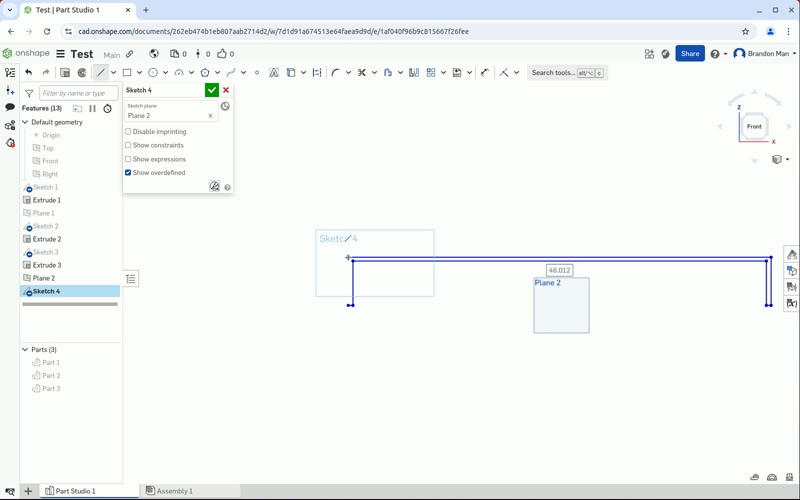
scroll(-6)
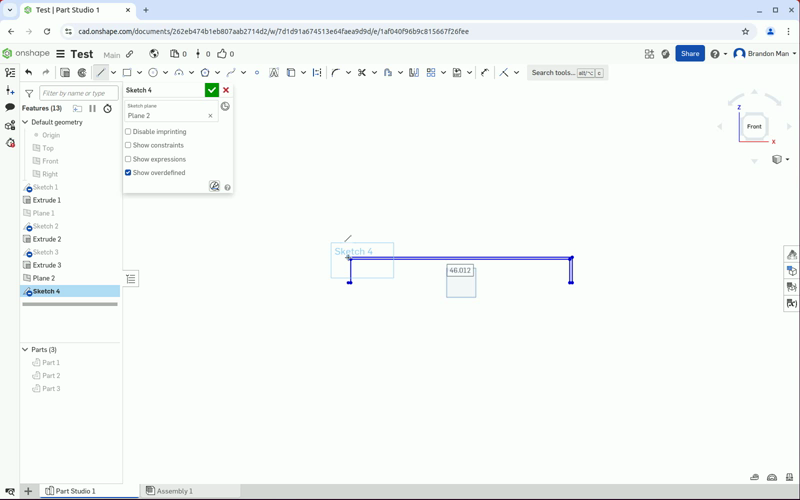
key_up(shift)
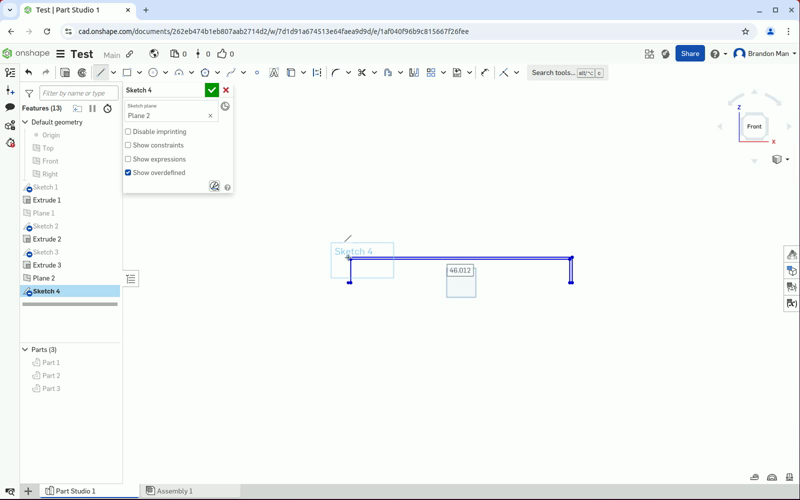
mouse_move(378, 257)
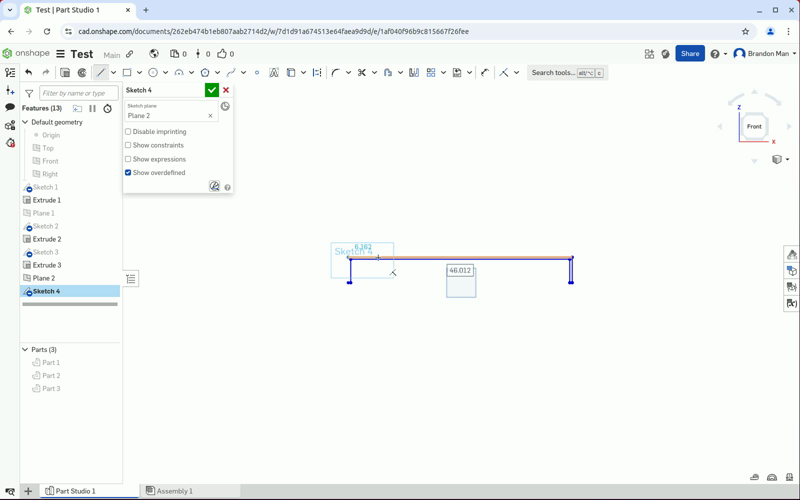
key_down(shift)
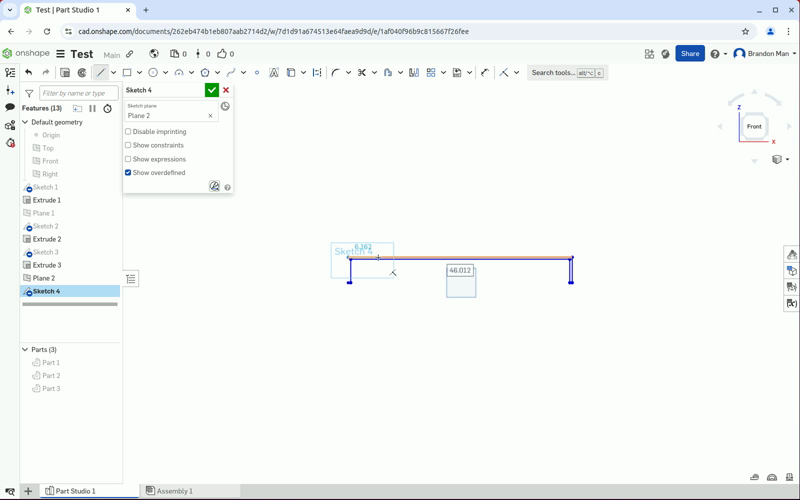
mouse_move(348, 282)
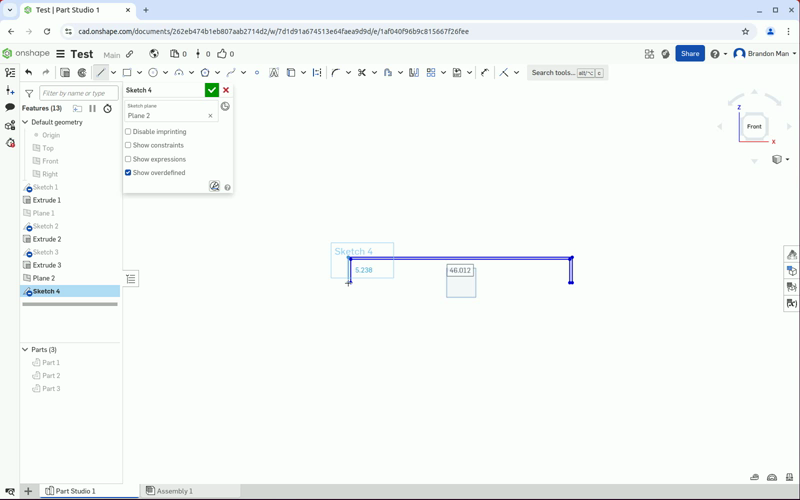
scroll(6)
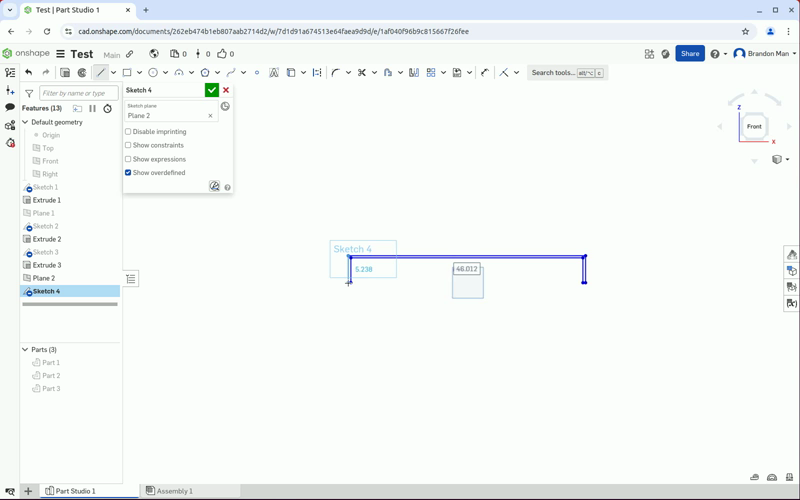
scroll(6)
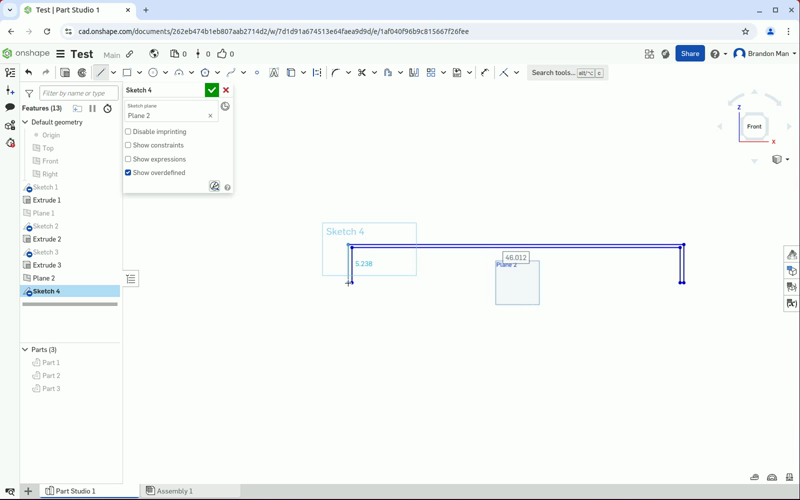
scroll(6)
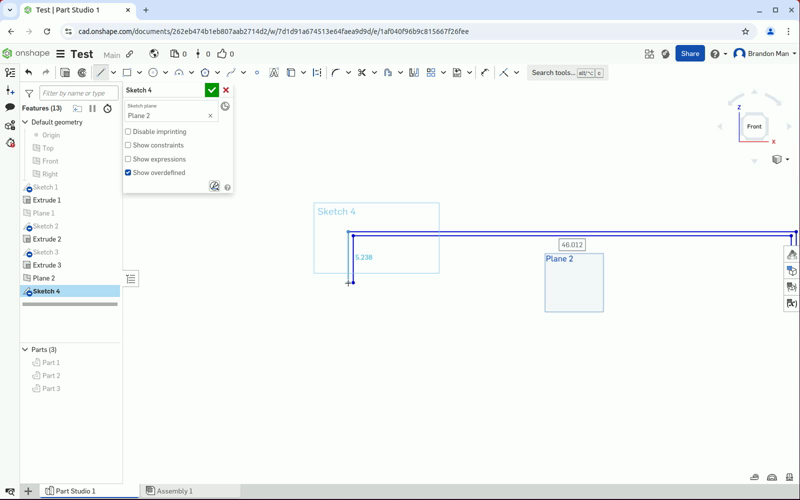
scroll(6)
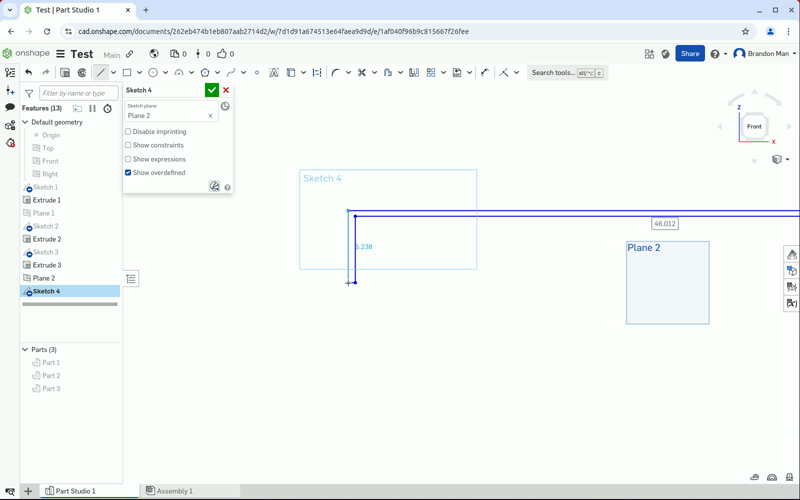
scroll(6)
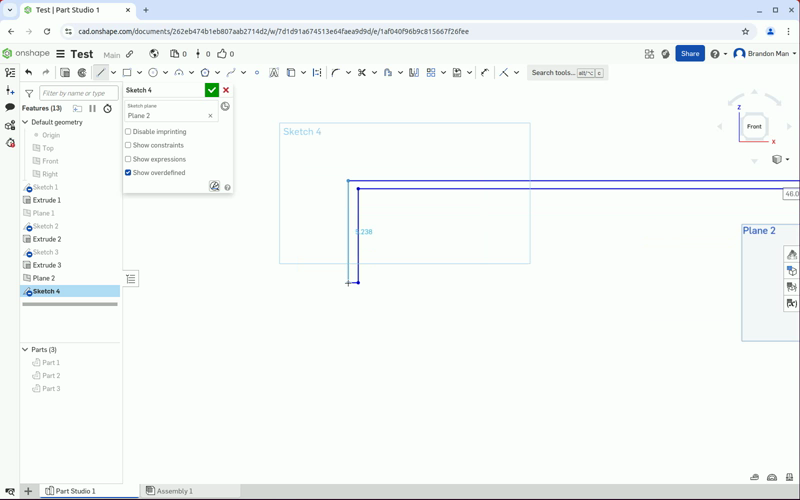
scroll(6)
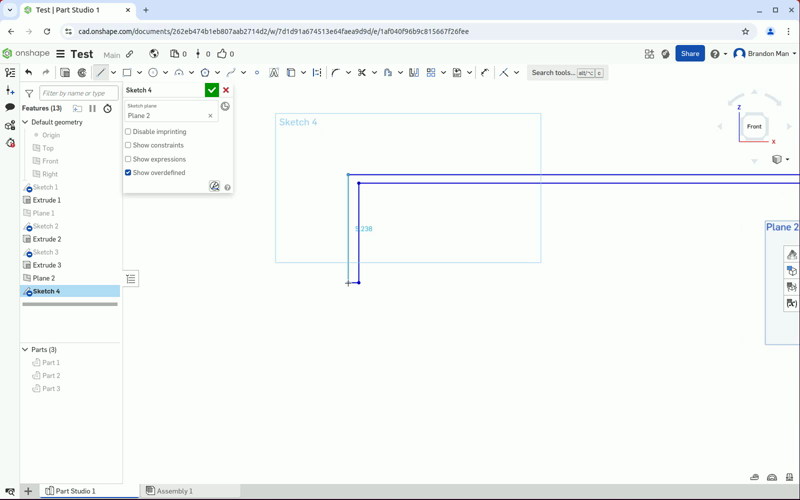
scroll(6)
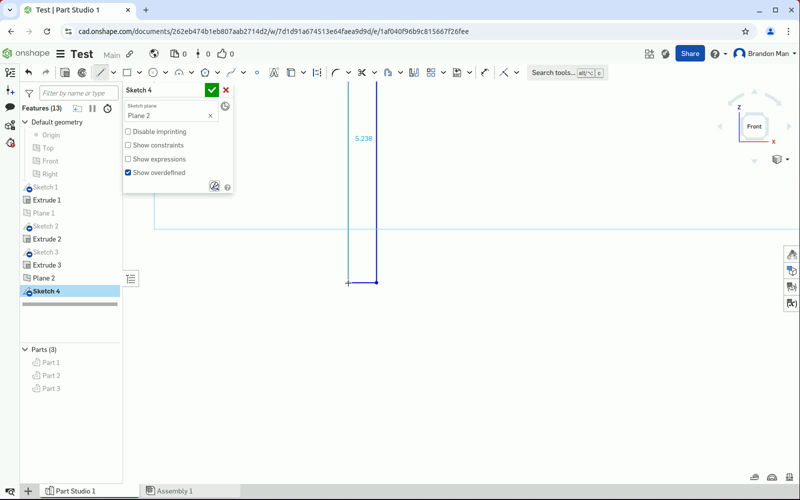
key_up(shift)
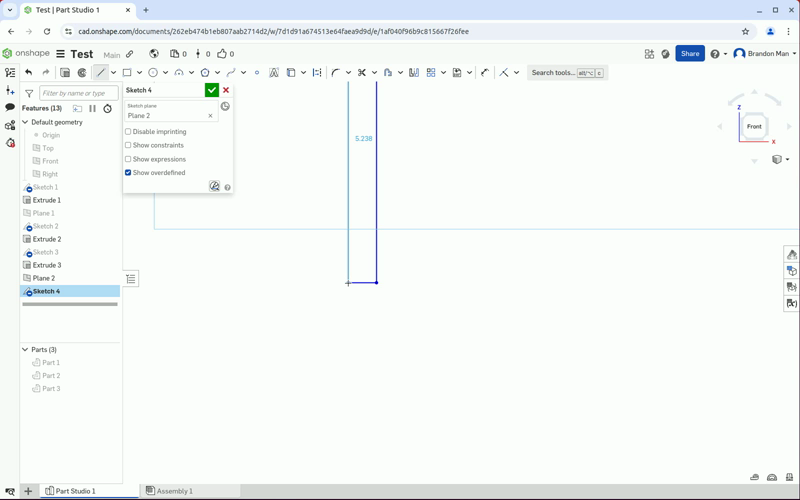
click(348, 282)
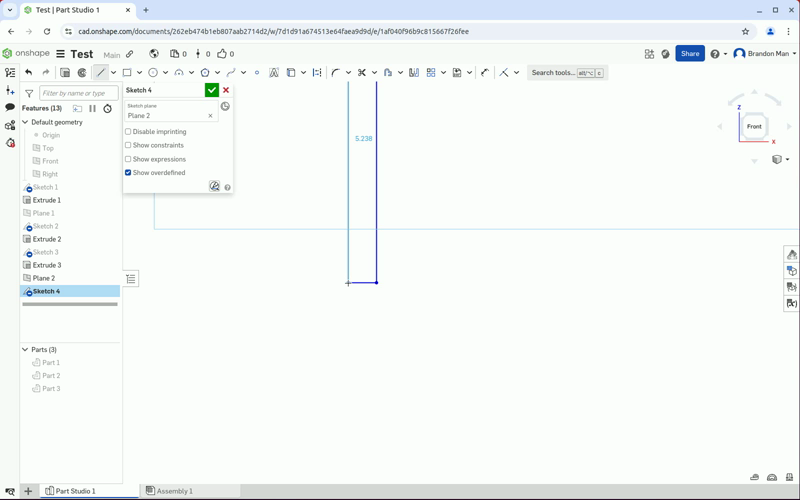
scroll(-6)
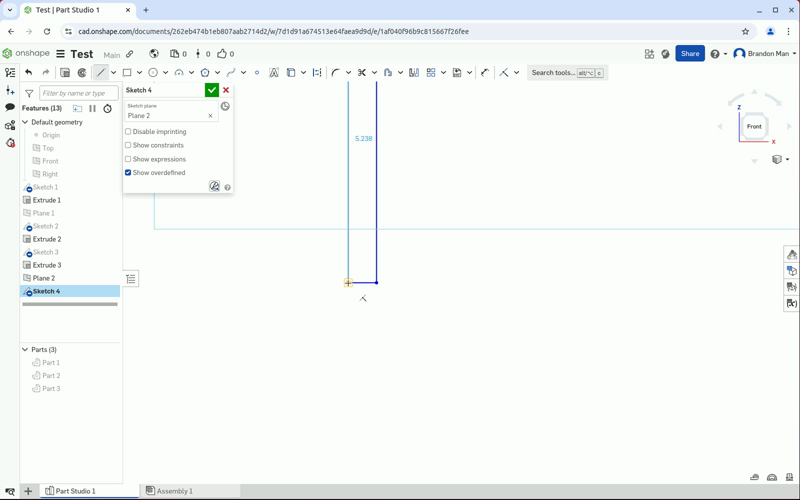
scroll(-6)
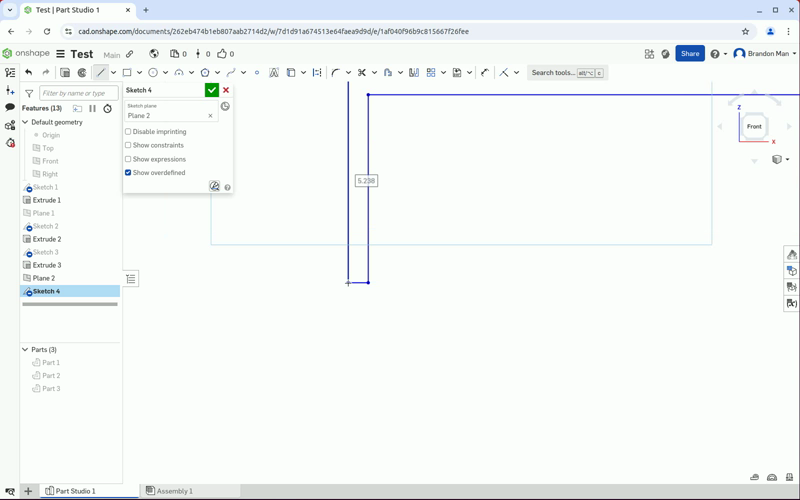
scroll(-6)
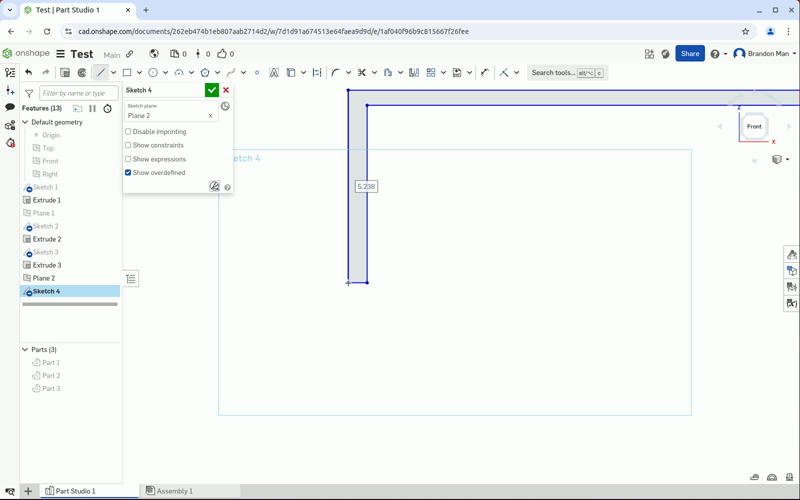
scroll(-6)
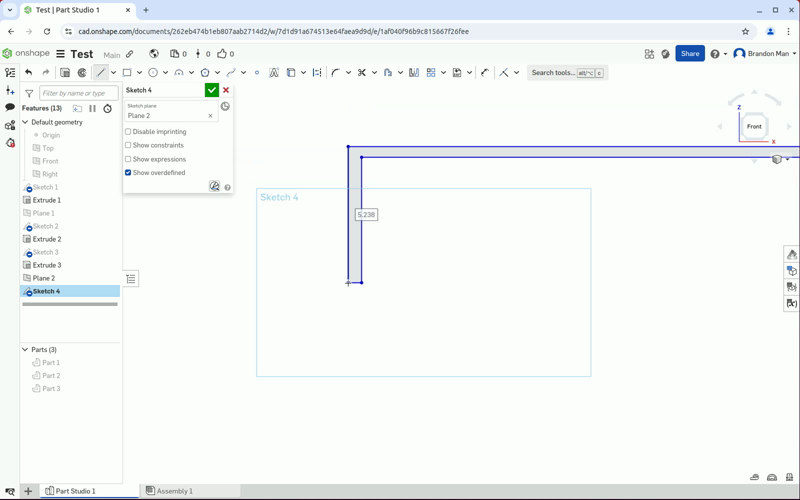
scroll(-6)
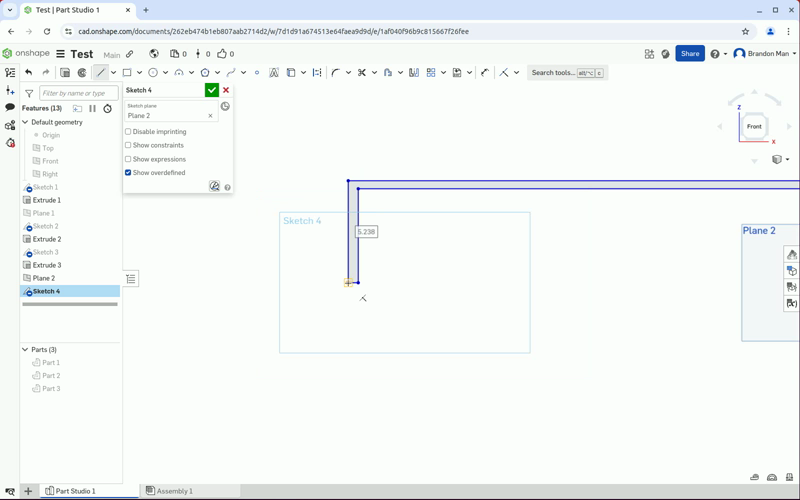
scroll(-6)
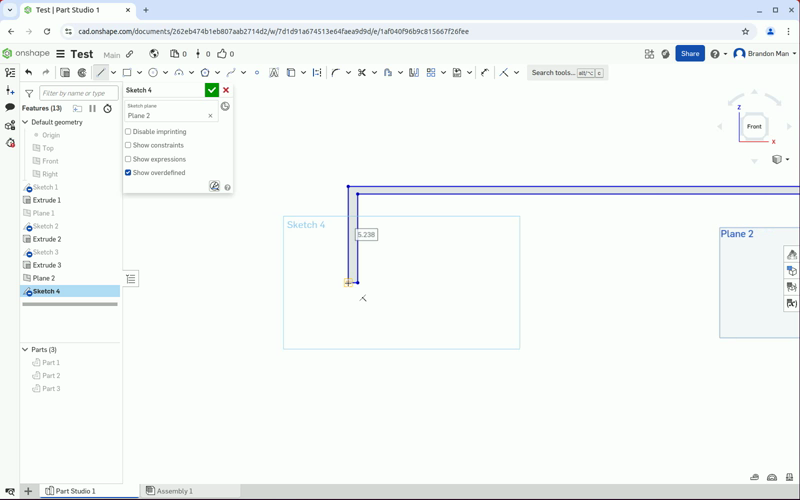
scroll(-6)
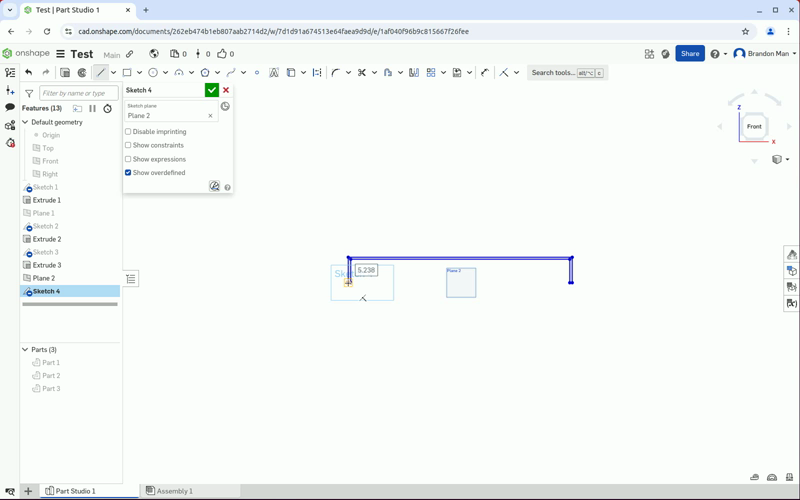
key(esc)
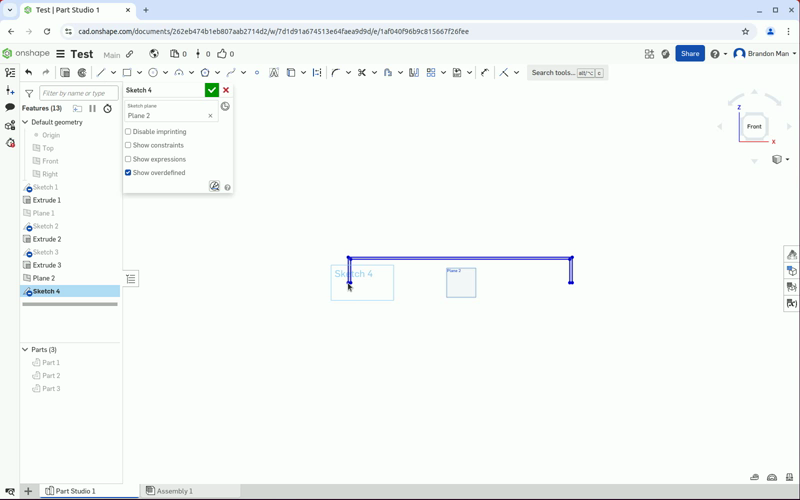
mouse_move(570, 261)
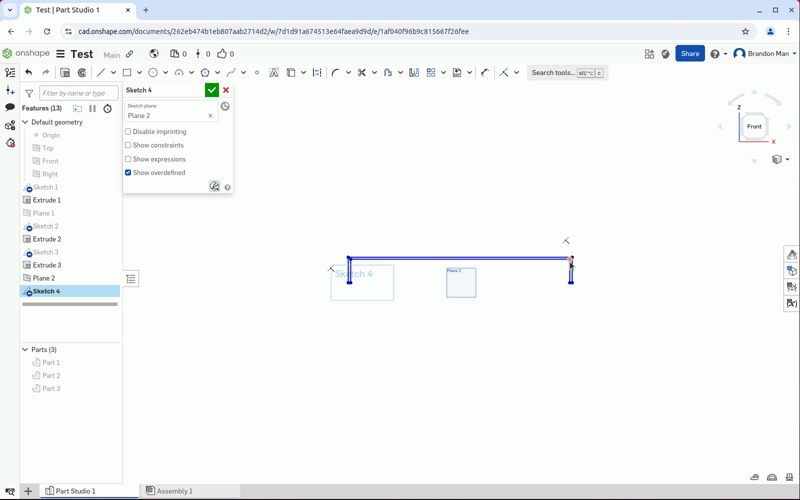
scroll(6)
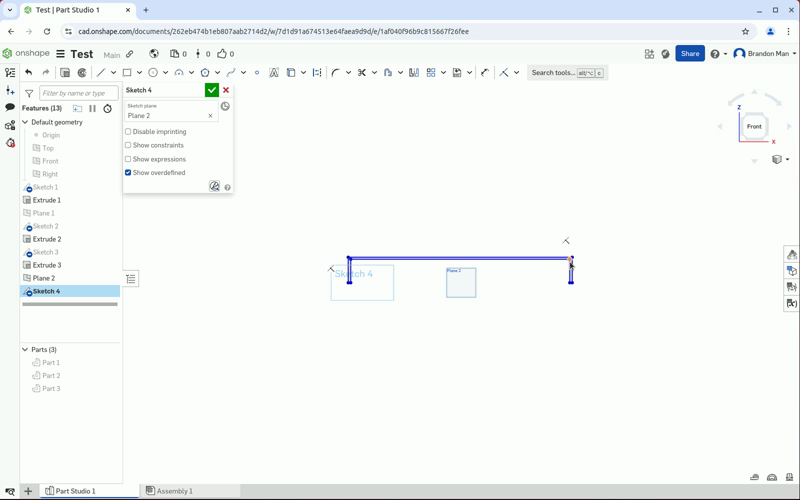
scroll(6)
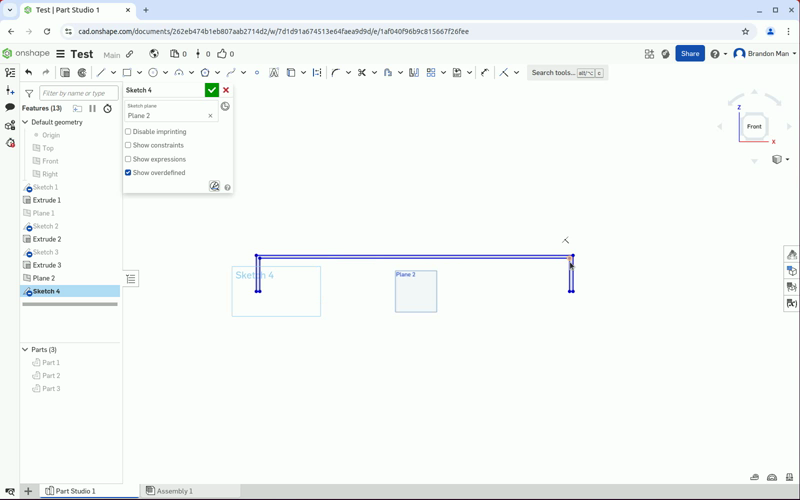
scroll(6)
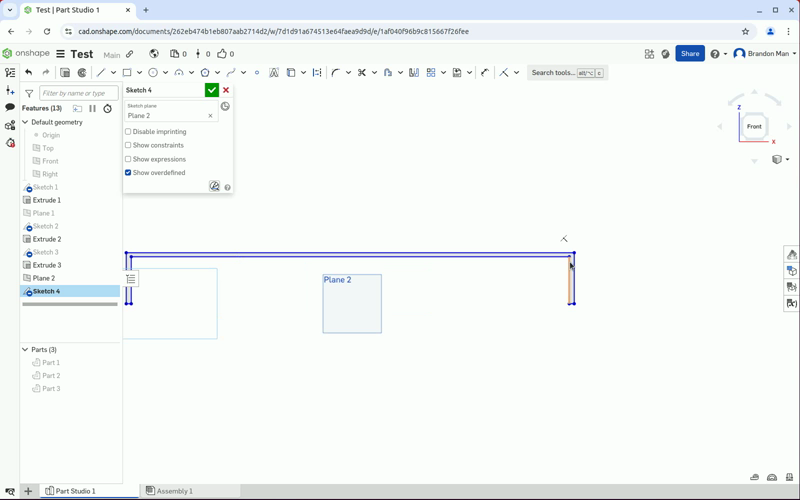
scroll(6)
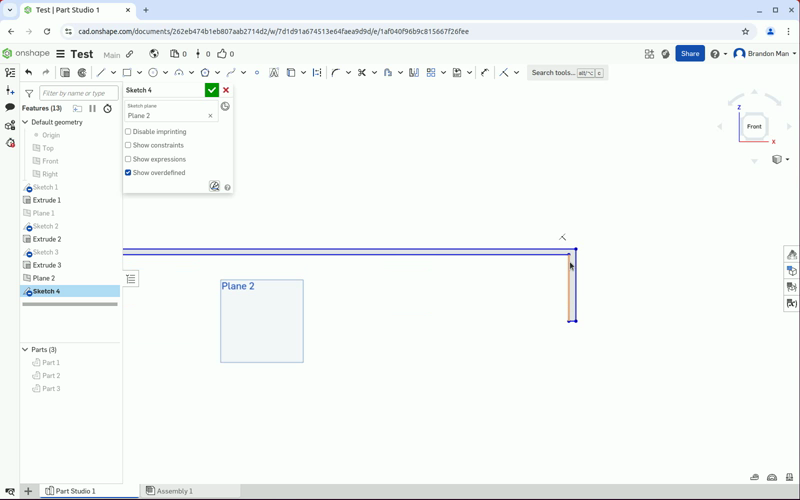
scroll(6)
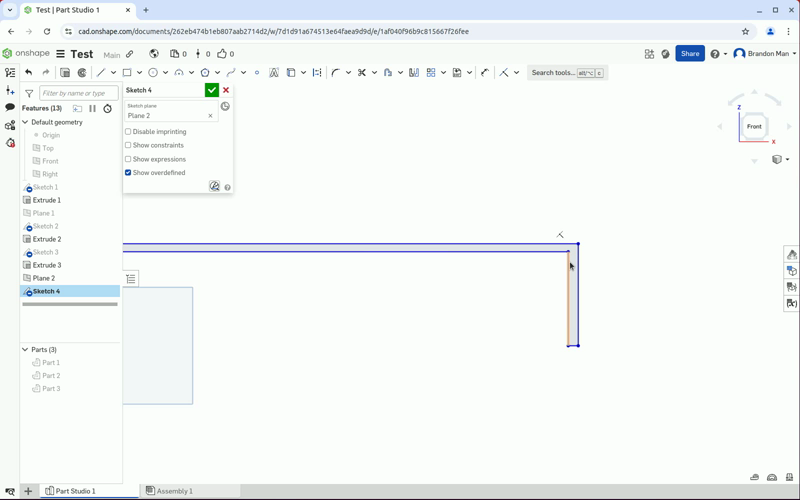
scroll(6)
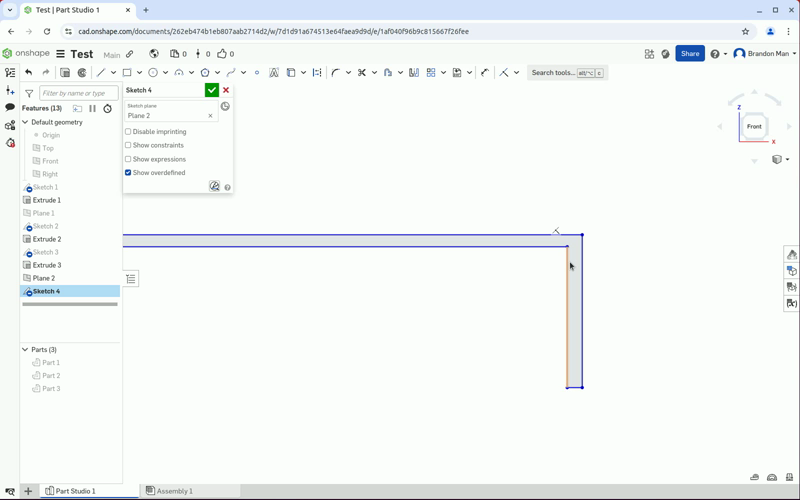
scroll(6)
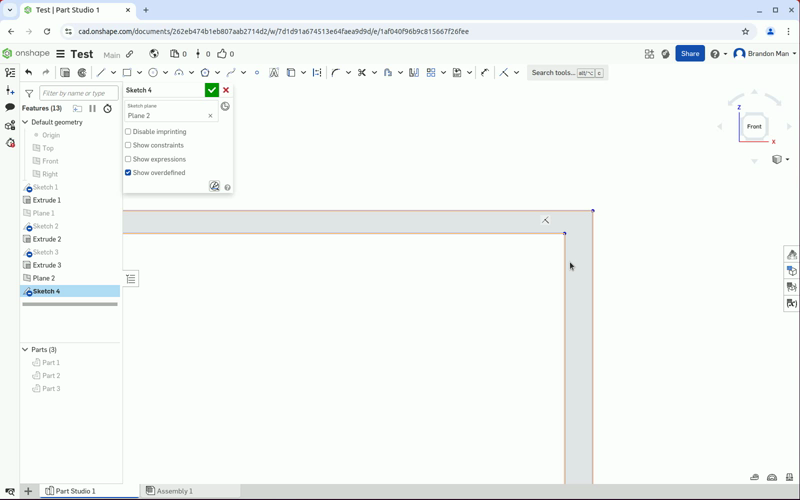
click(570, 261)
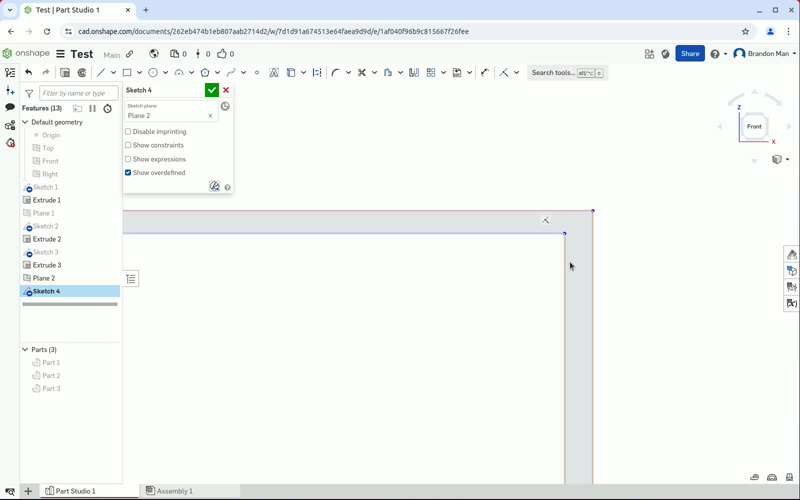
scroll(-6)
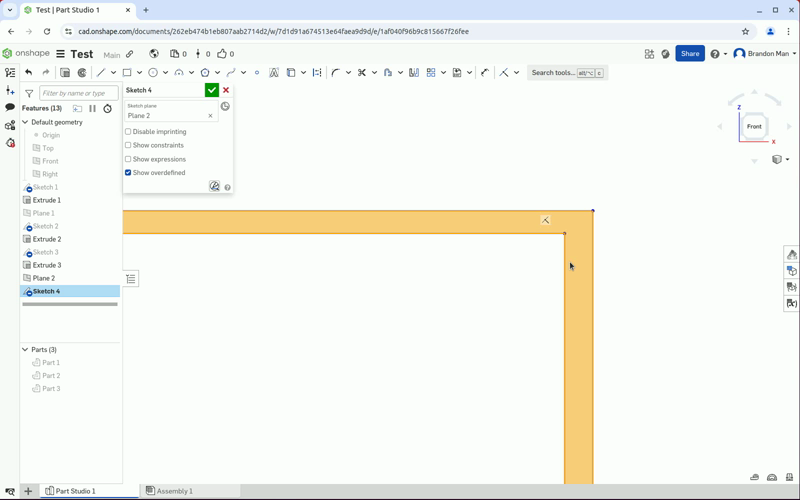
scroll(-6)
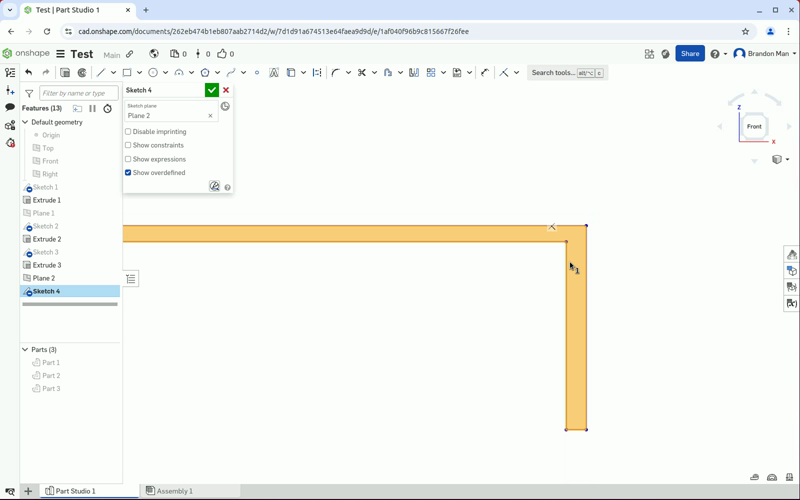
scroll(-6)
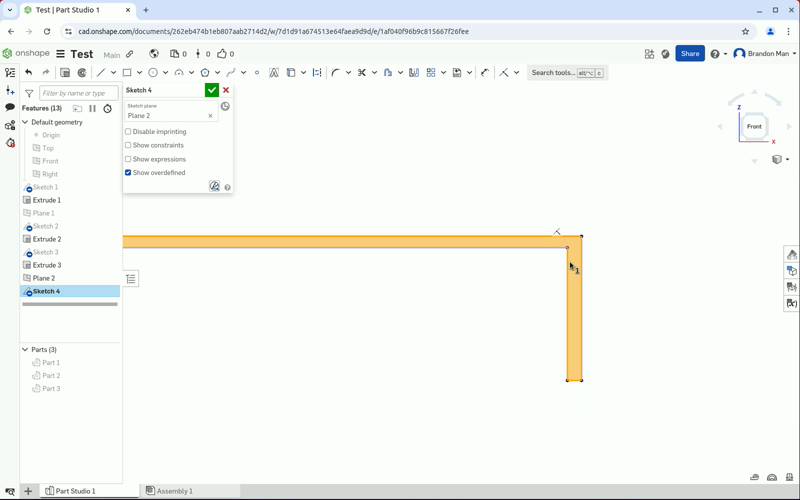
scroll(-6)
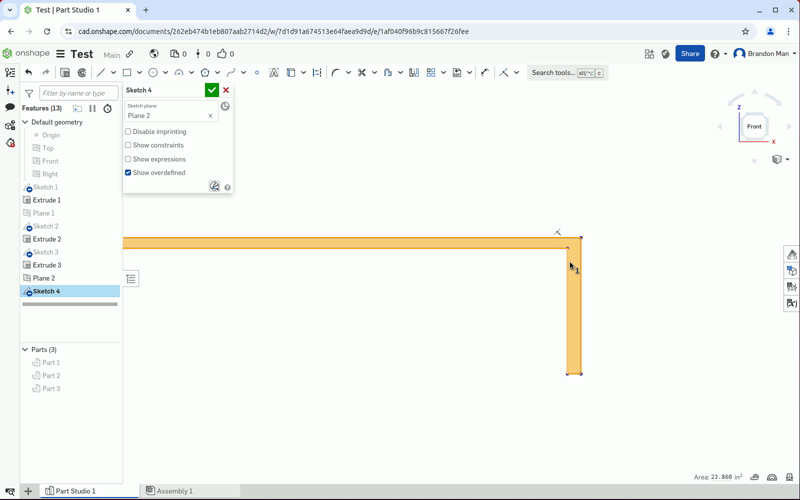
scroll(-6)
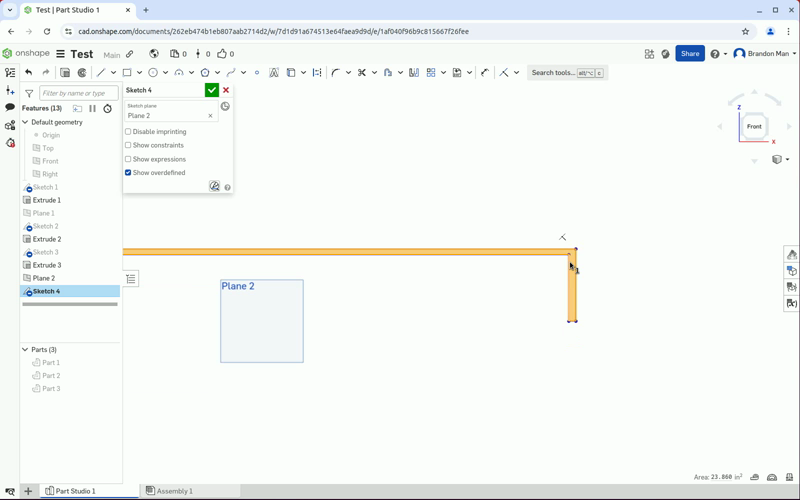
scroll(-6)
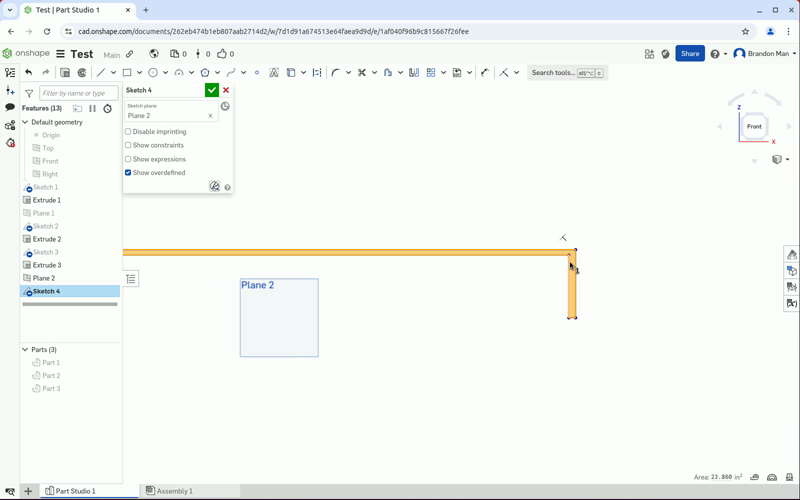
scroll(-6)
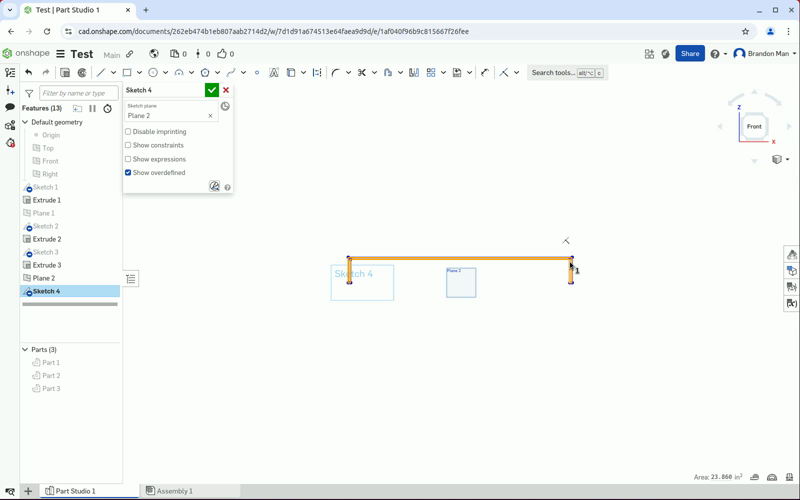
mouse_move(73, 352)
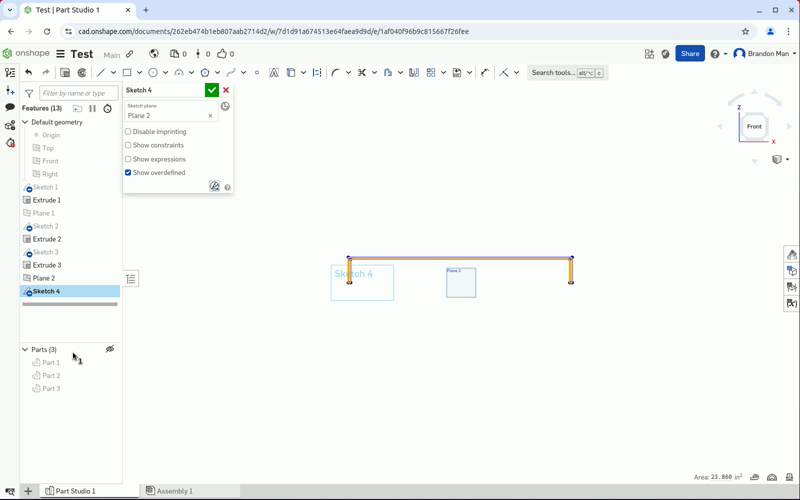
key(shift+y)
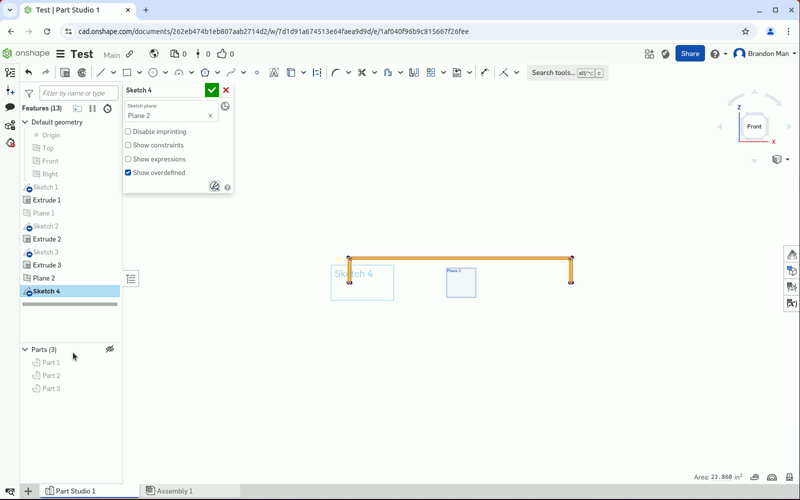
key(shift+e)
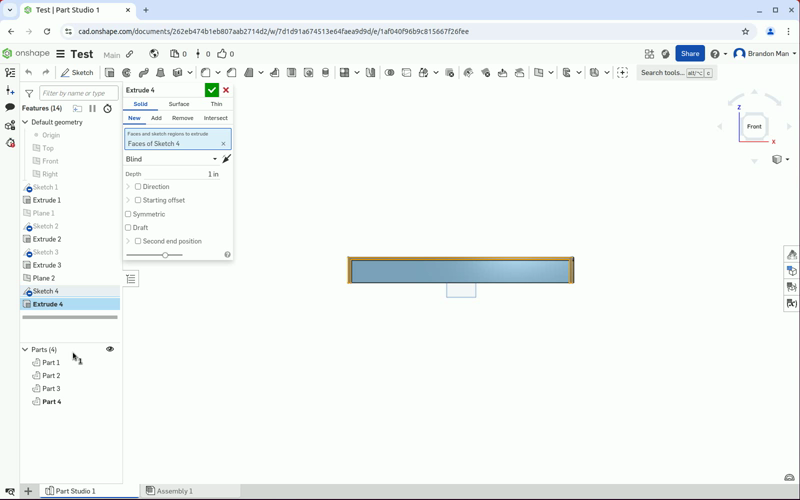
mouse_move(143, 106)
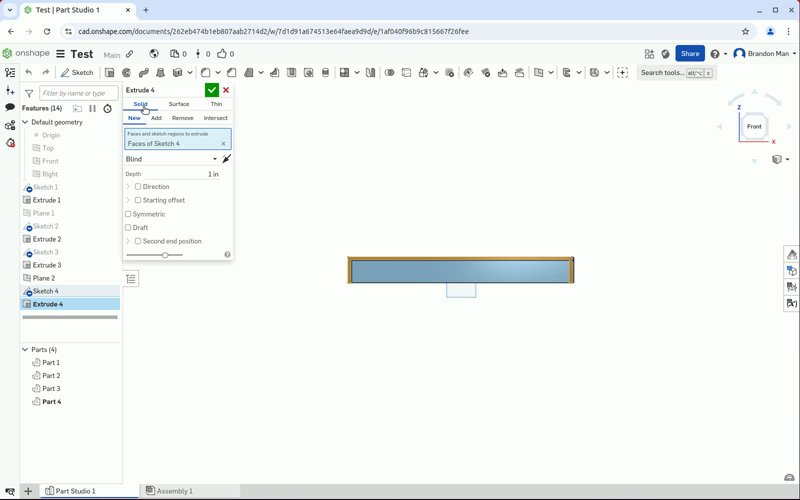
click(143, 106)
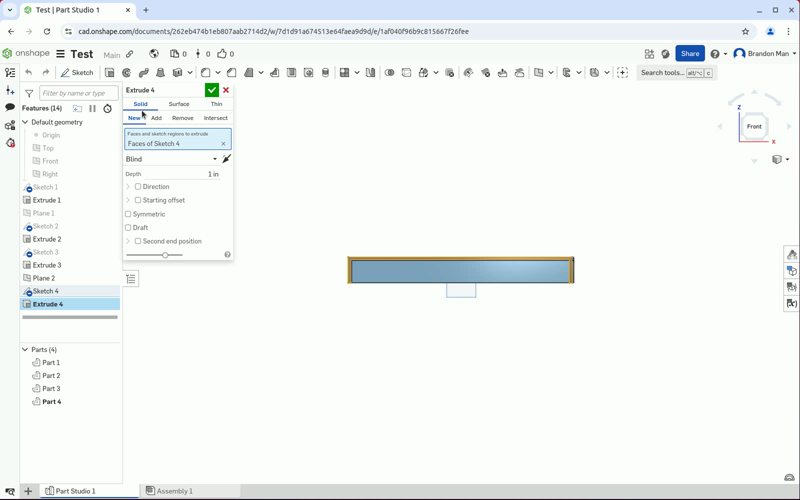
mouse_move(137, 120)
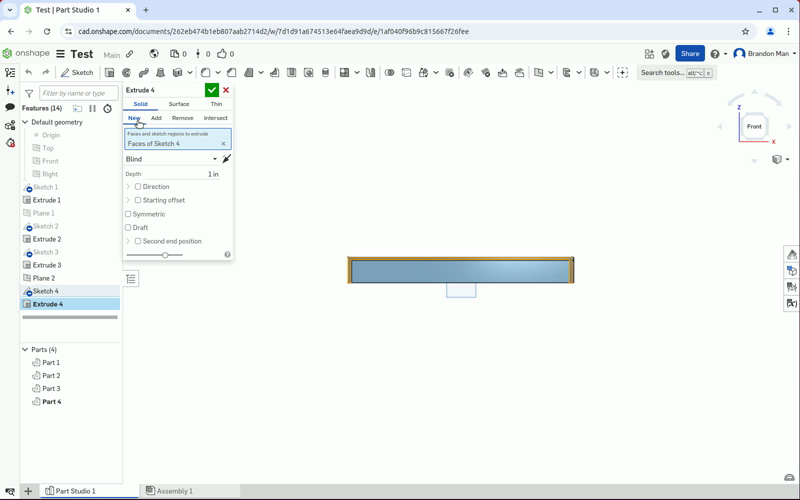
click(137, 120)
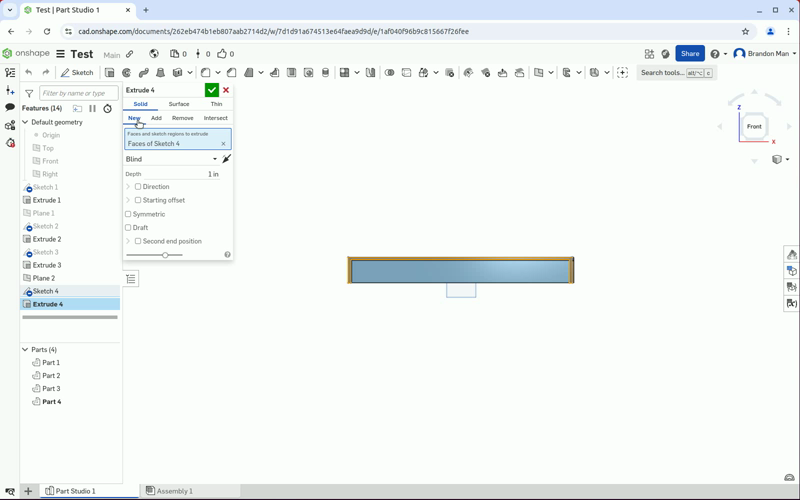
key(tab, 4)
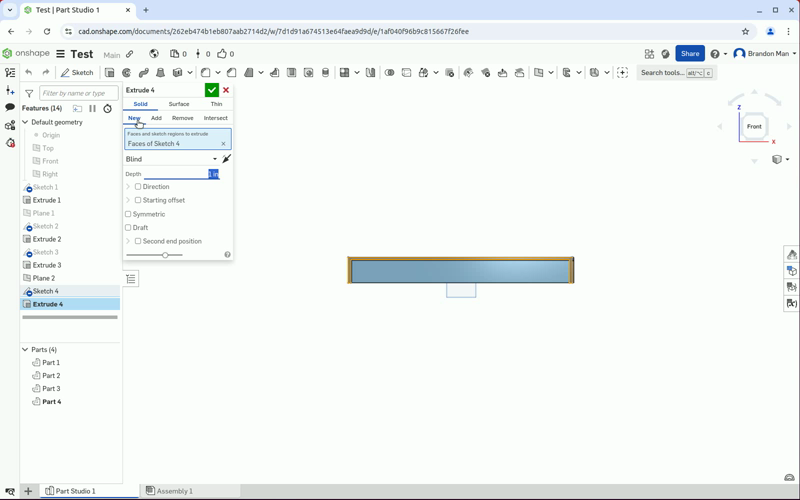
text(0.722)
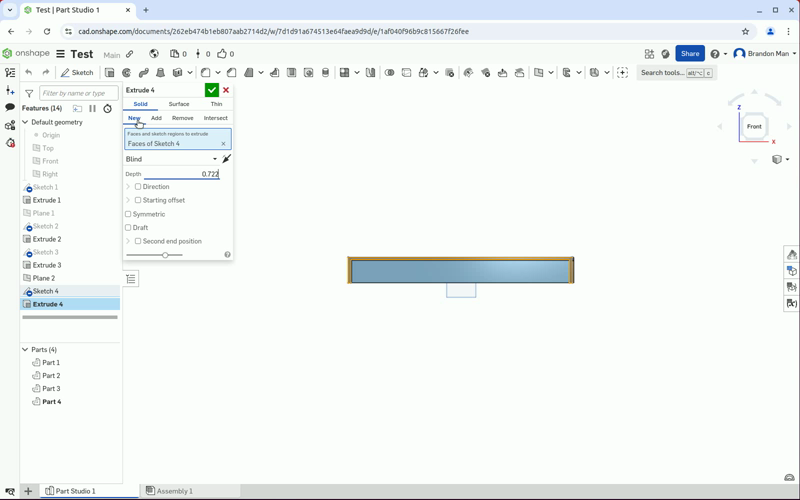
key(enter)
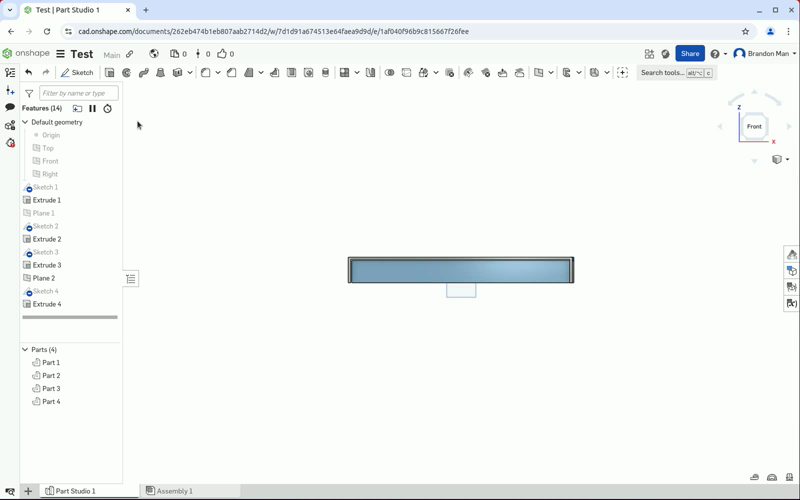
key(shift+h)
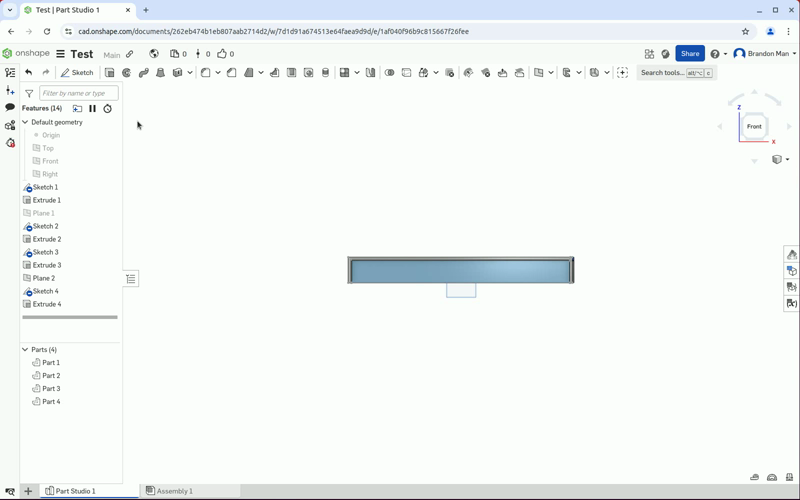
key(shift+h)
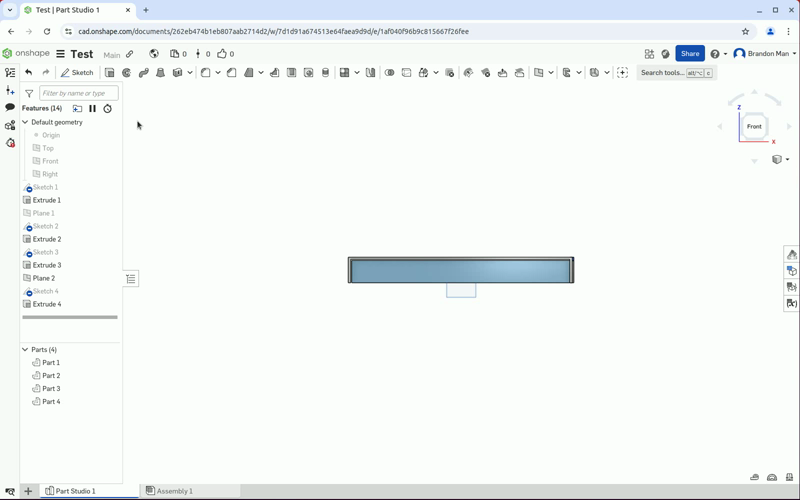
mouse_move(73, 189)
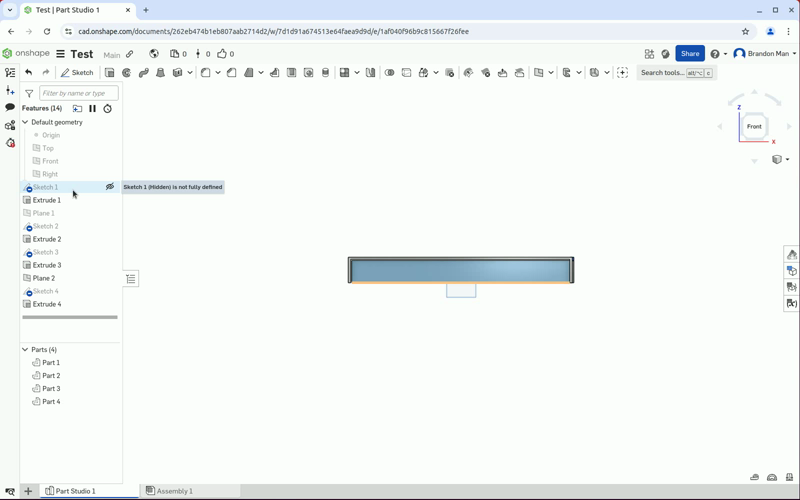
click(73, 189)
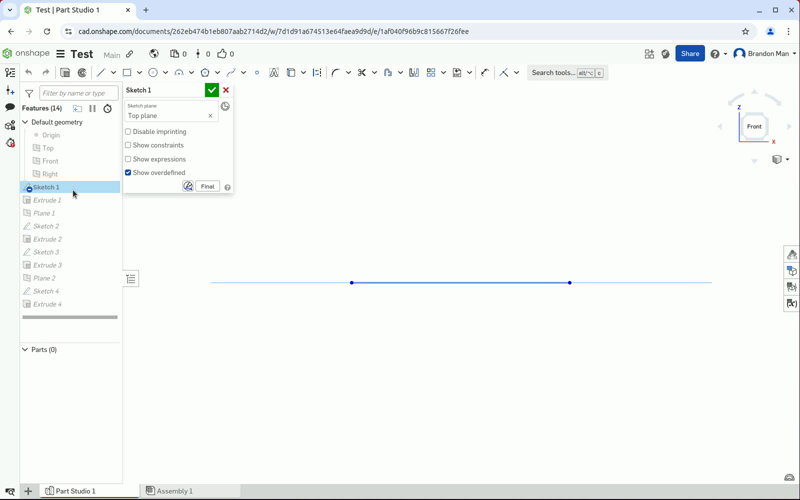
mouse_move(229, 92)
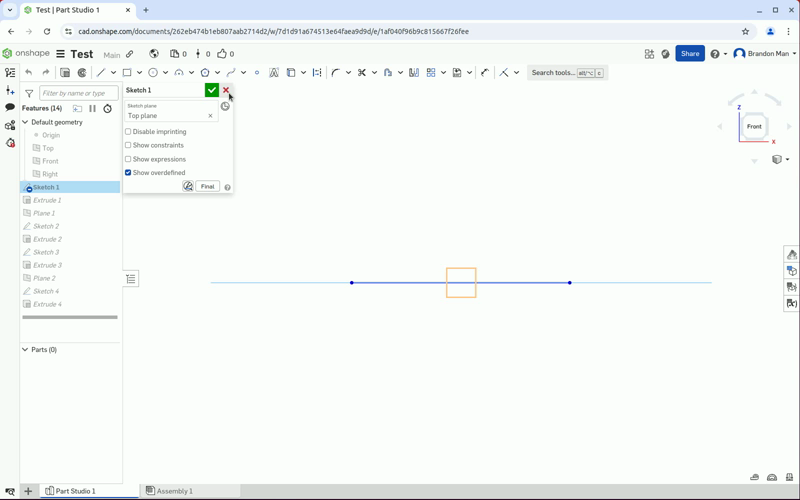
click(229, 92)
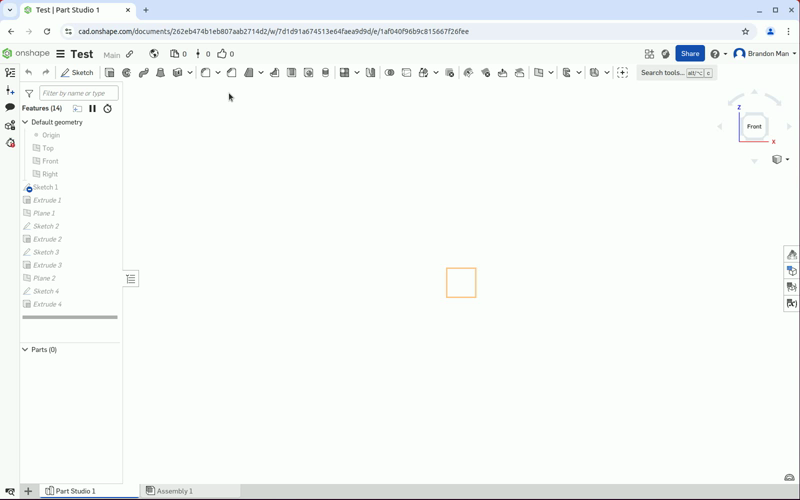
key(shift+s)
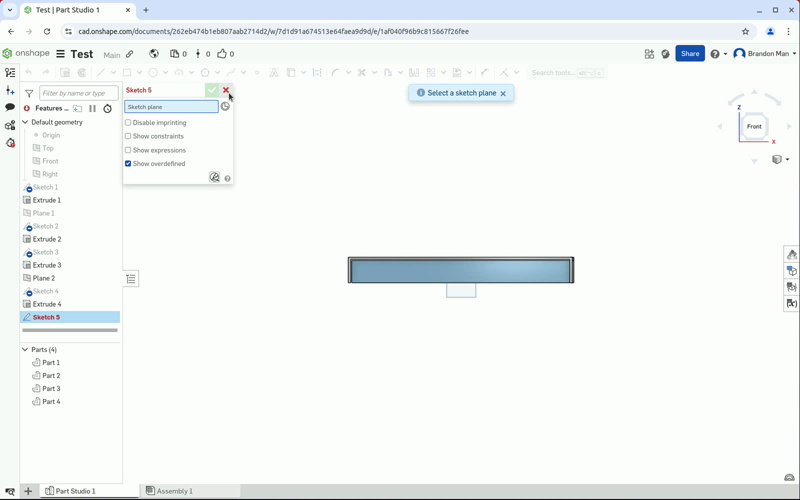
mouse_move(73, 280)
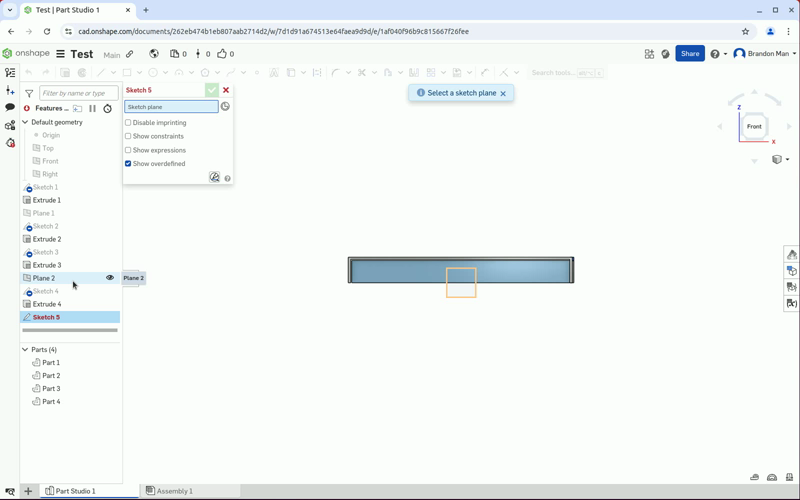
click(73, 280)
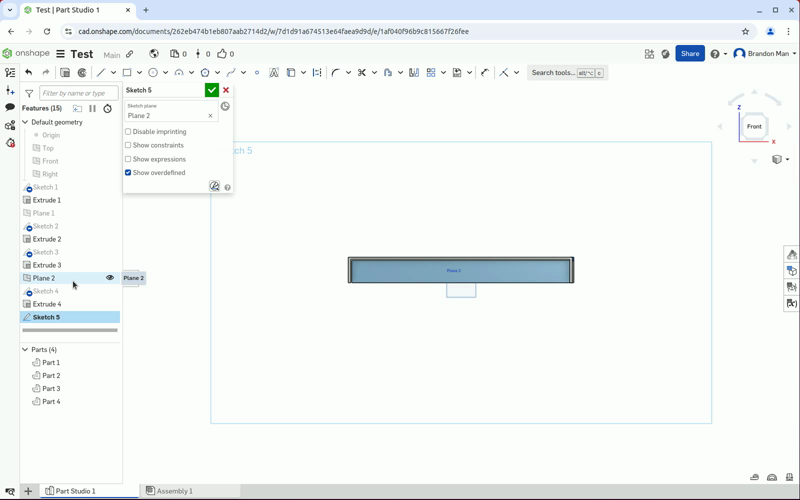
mouse_move(73, 352)
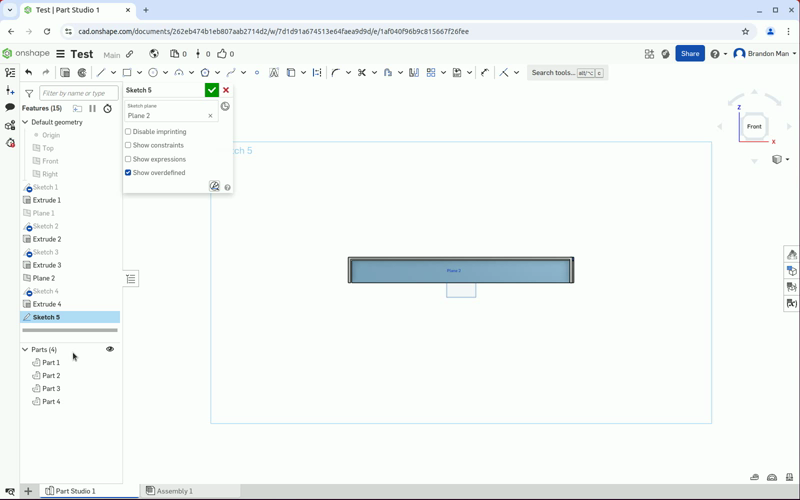
key(y)
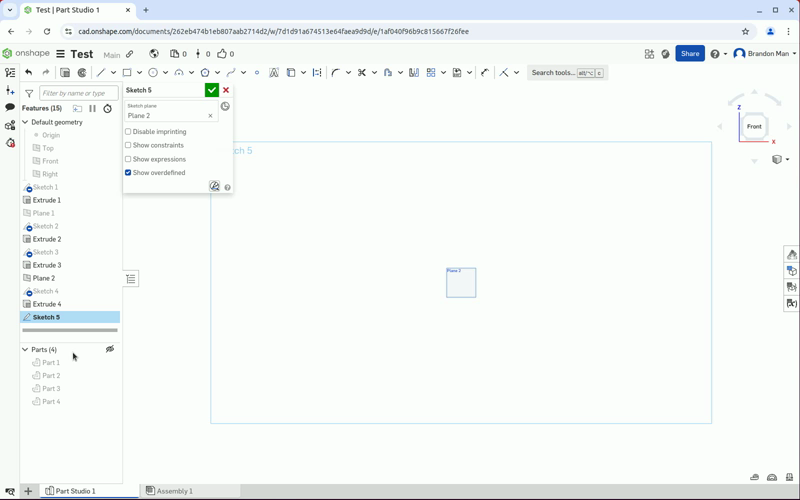
key(l)
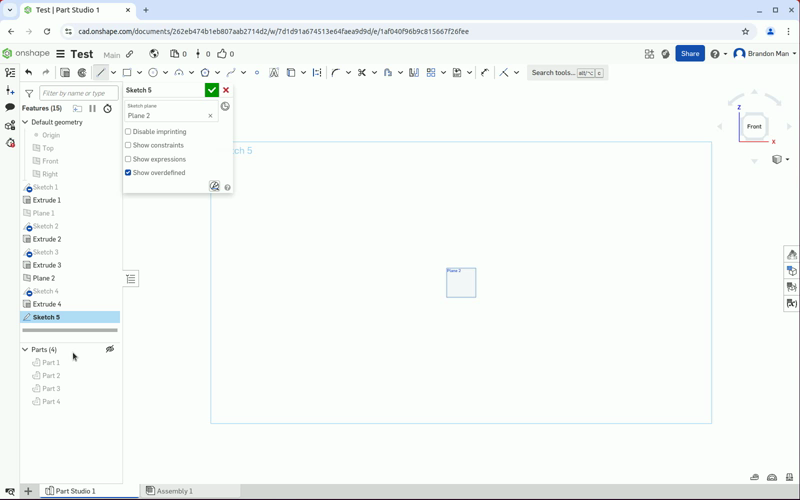
key_down(shift)
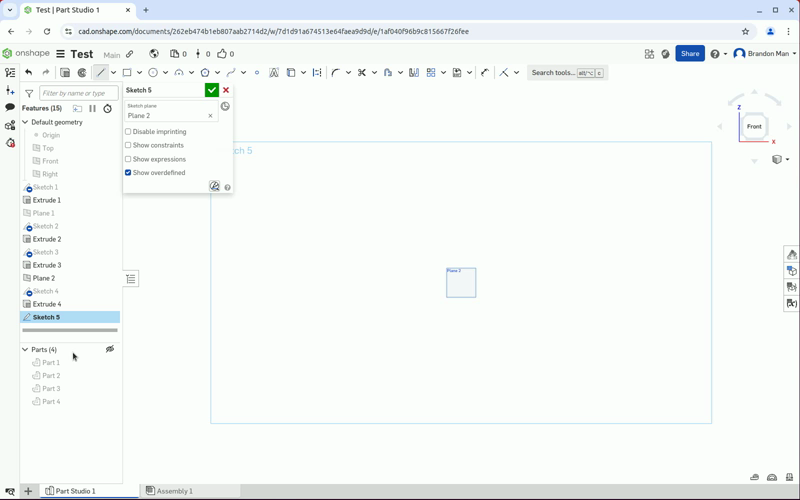
mouse_move(351, 282)
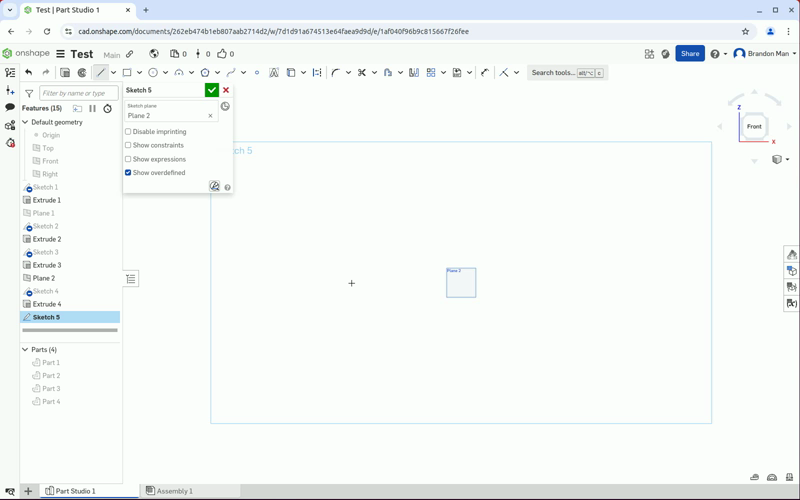
click(351, 282)
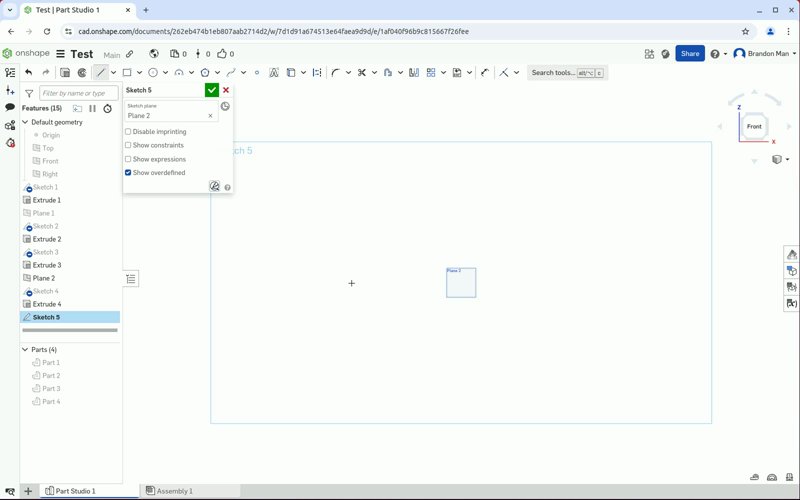
key_up(shift)
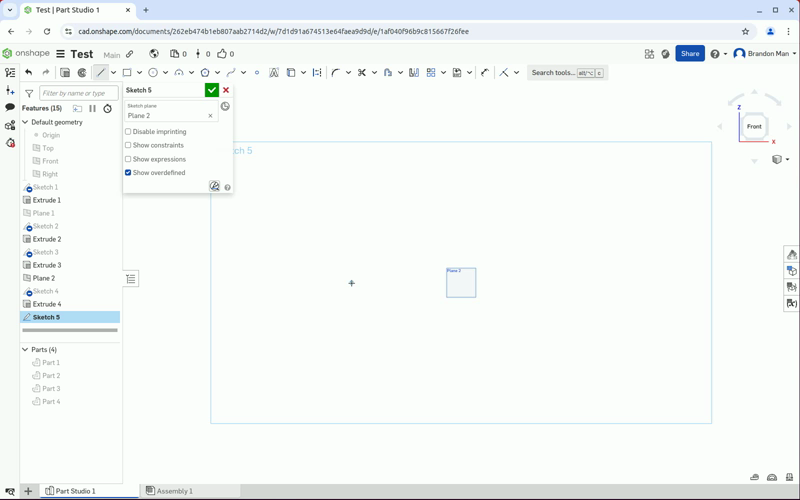
key_down(shift)
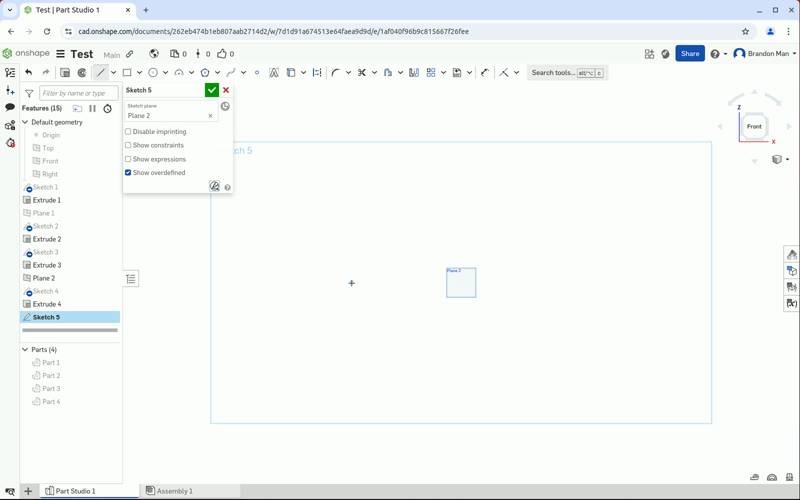
mouse_move(569, 282)
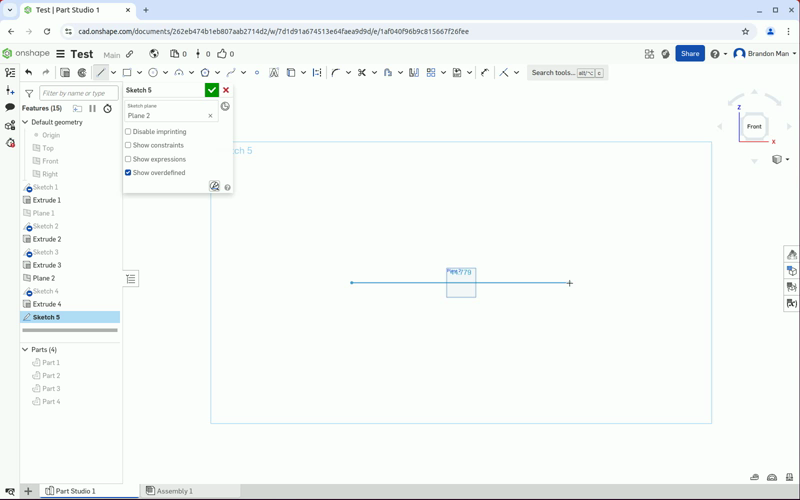
click(569, 282)
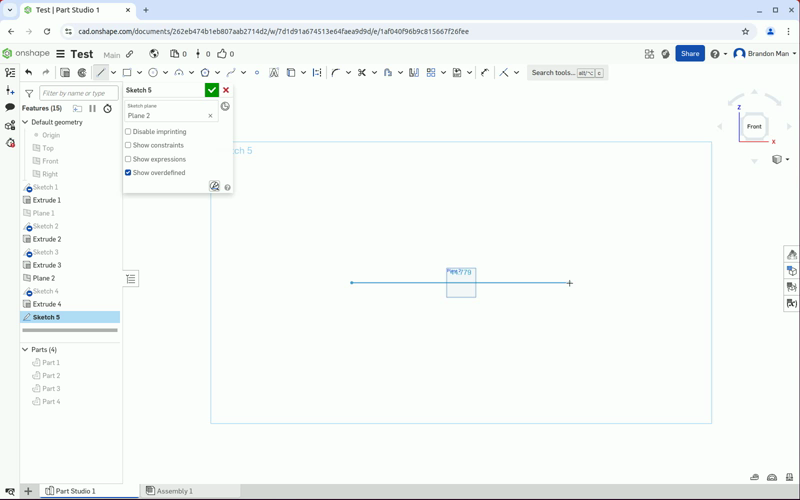
key_up(shift)
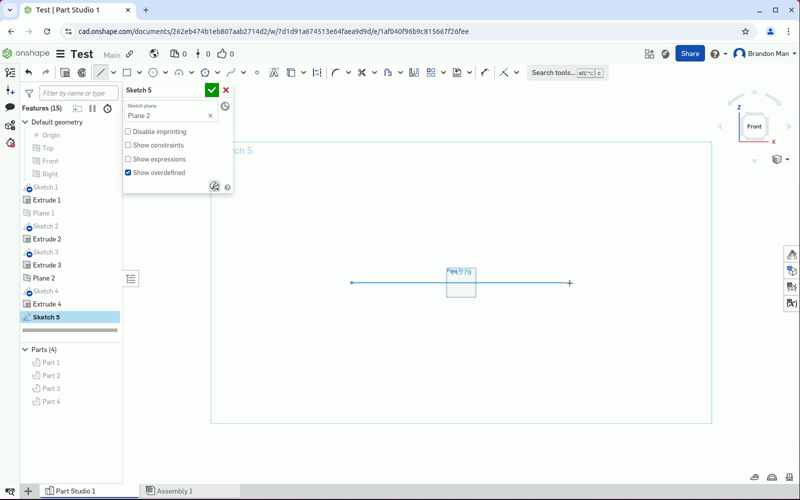
key_down(shift)
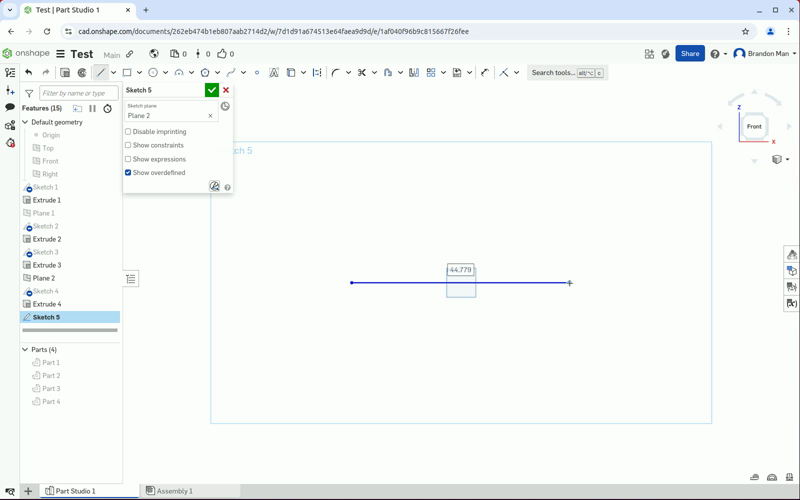
mouse_move(589, 282)
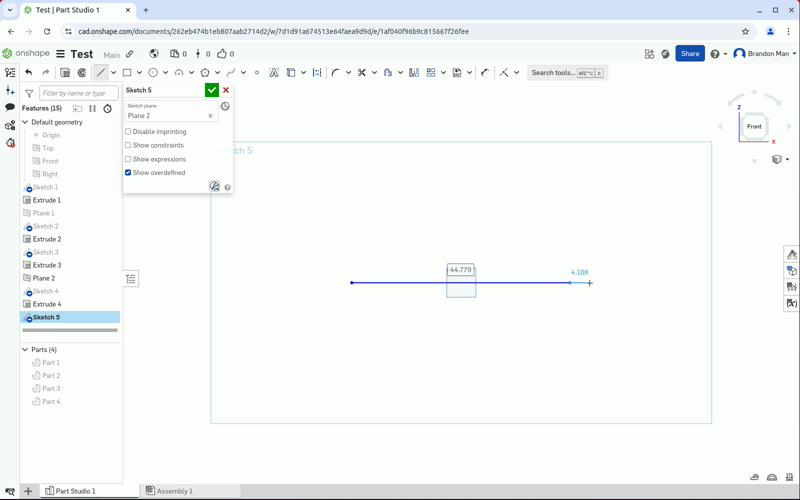
mouse_move(569, 260)
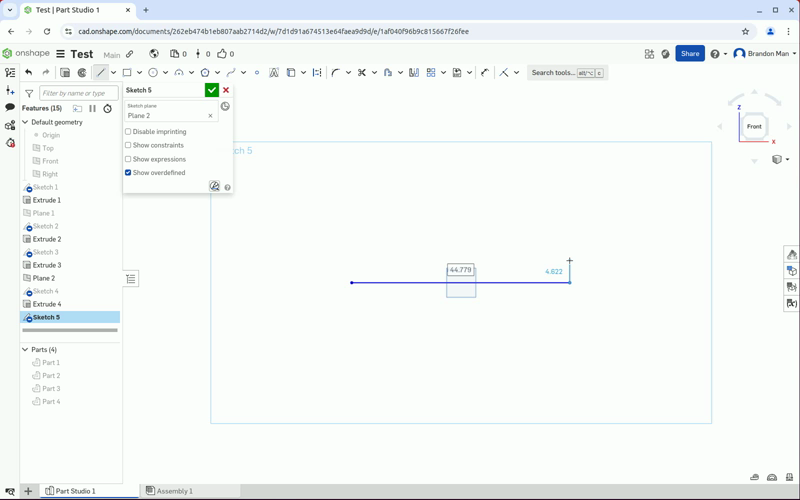
click(569, 260)
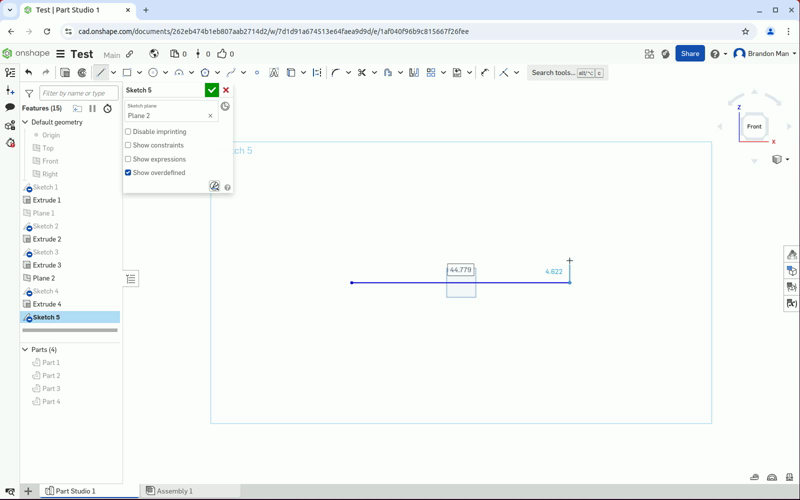
key_up(shift)
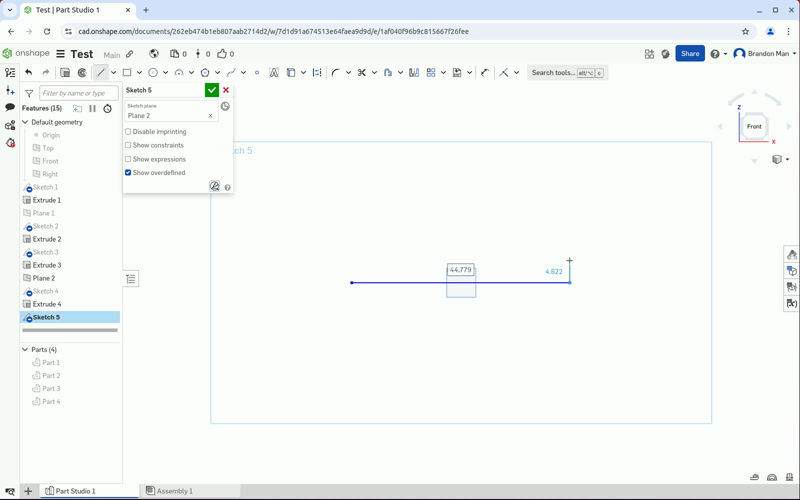
key_down(shift)
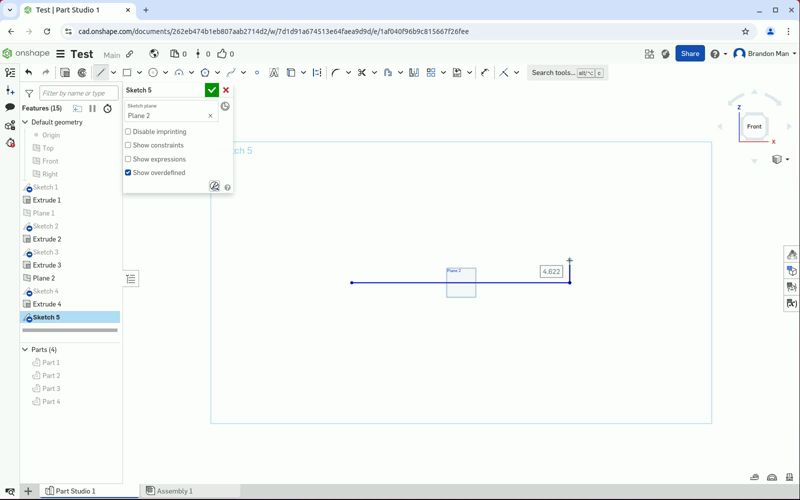
mouse_move(351, 260)
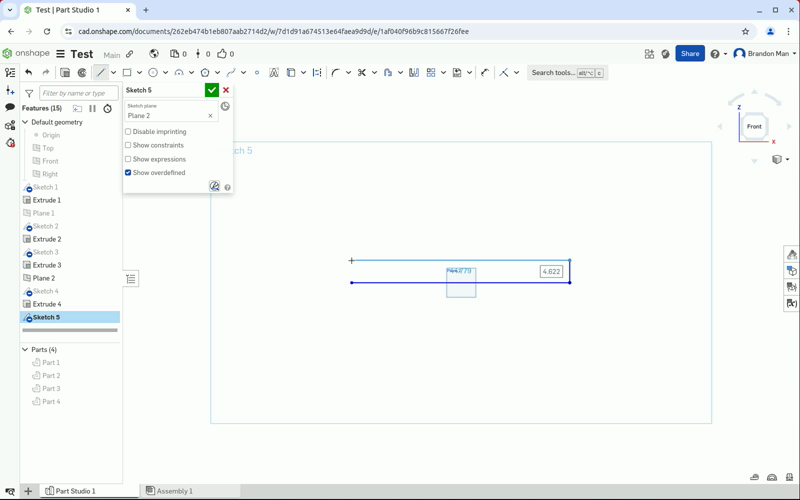
click(351, 260)
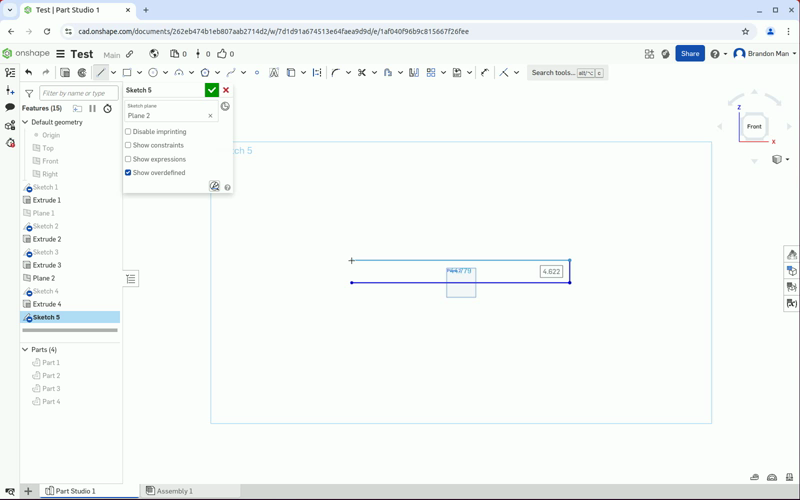
key_up(shift)
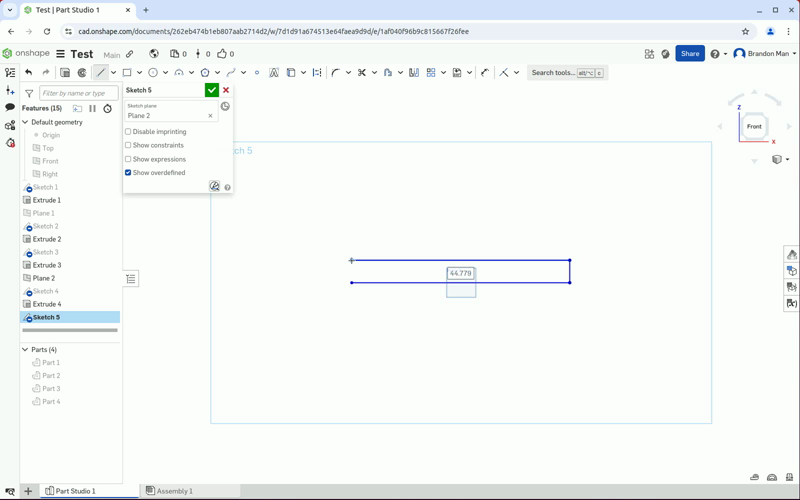
mouse_move(381, 260)
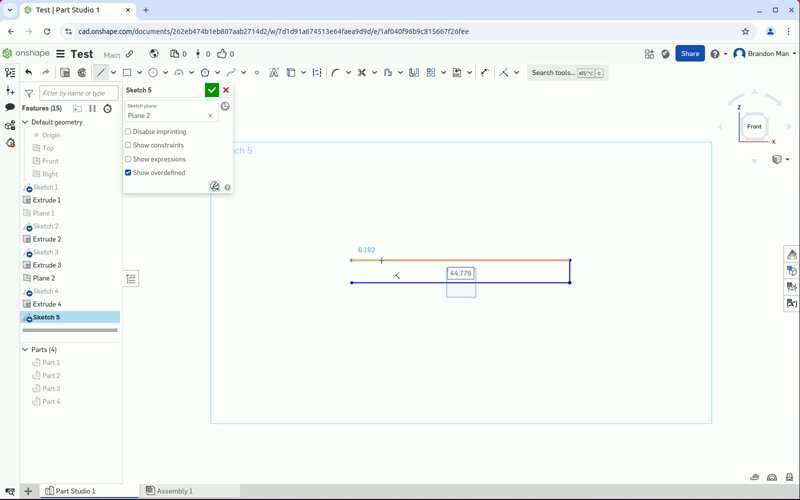
key_down(shift)
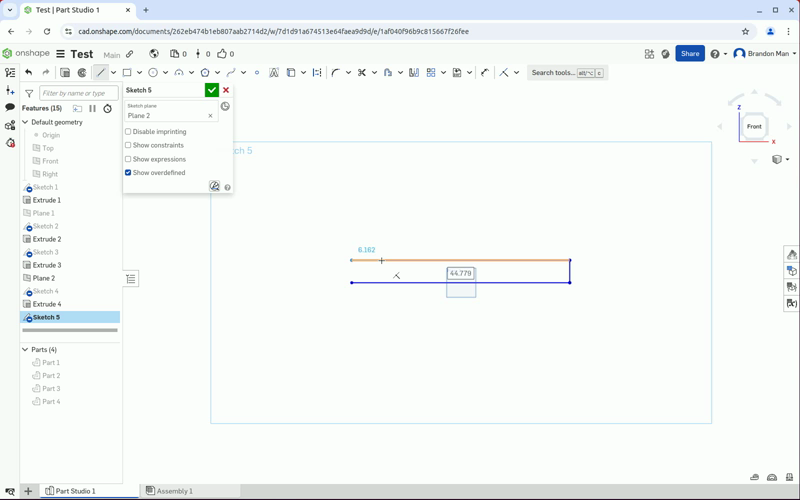
mouse_move(351, 282)
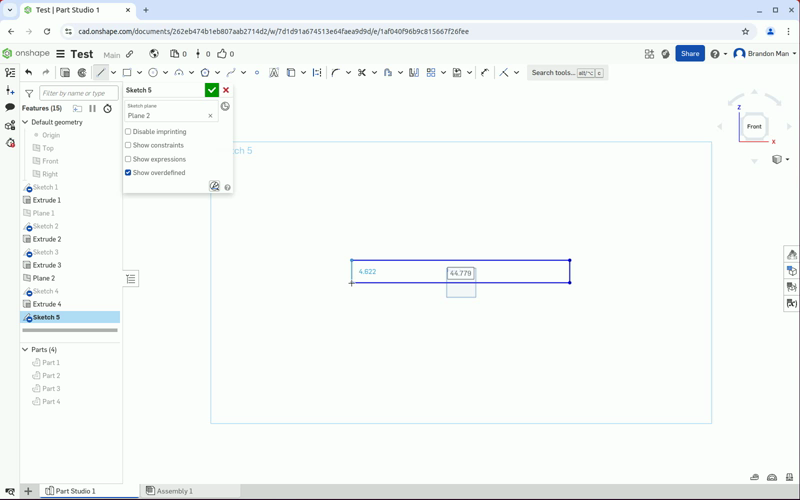
key_up(shift)
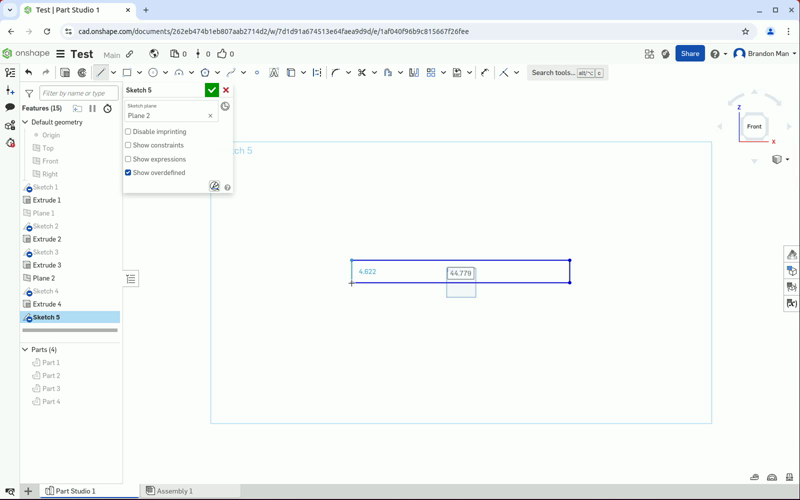
click(351, 282)
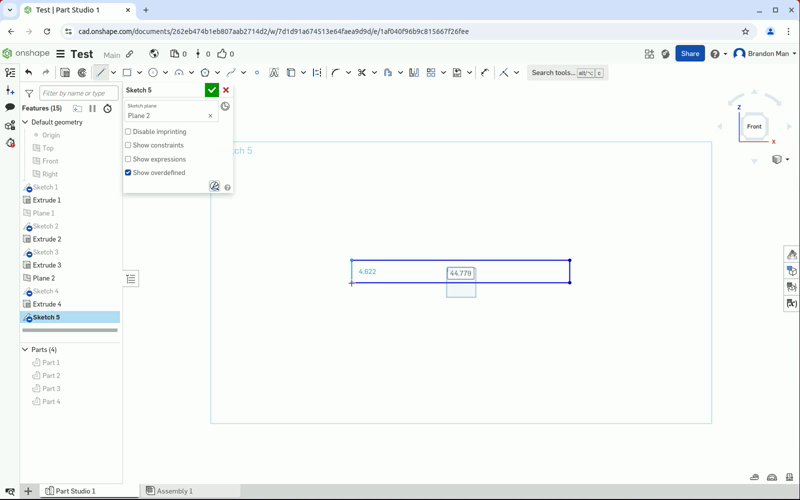
key(esc)
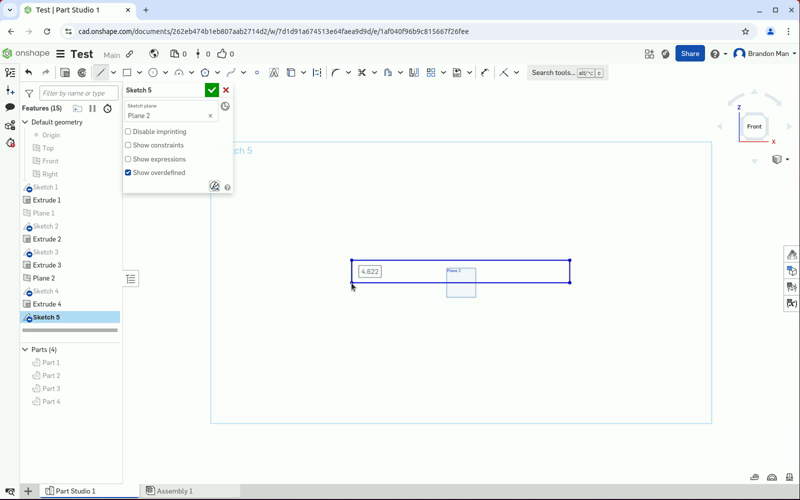
mouse_move(475, 270)
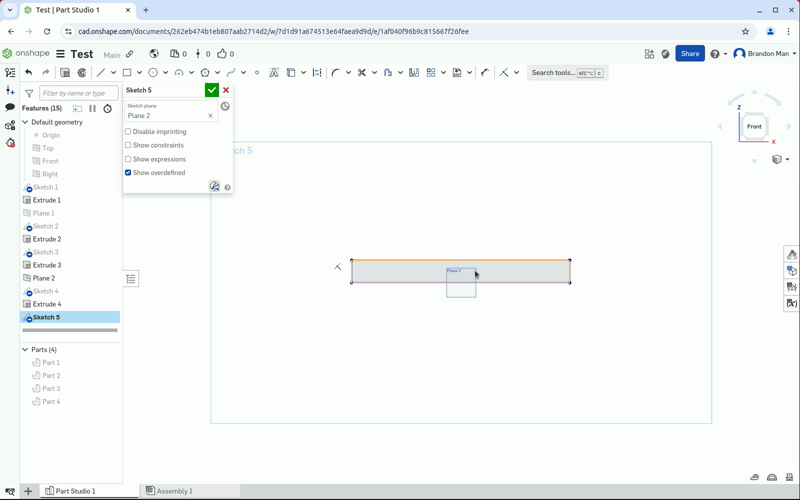
click(475, 270)
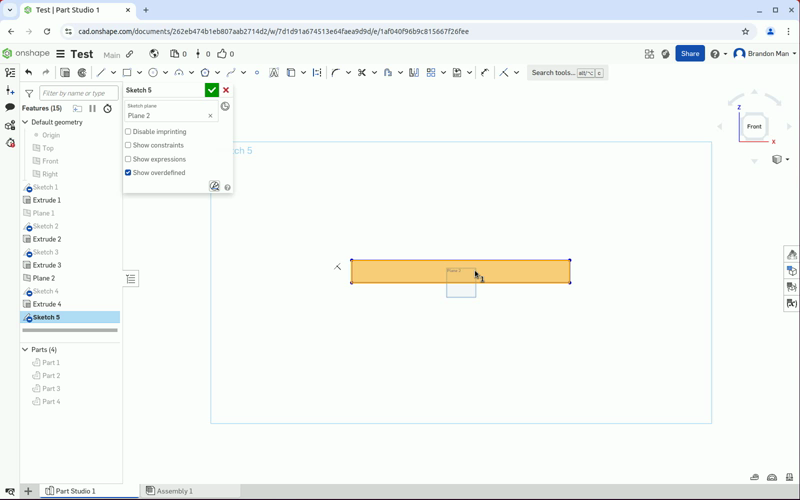
mouse_move(73, 352)
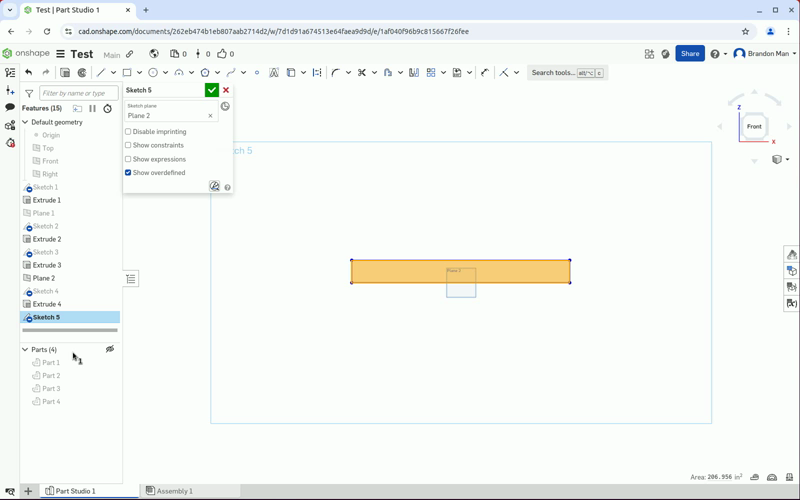
key(shift+y)
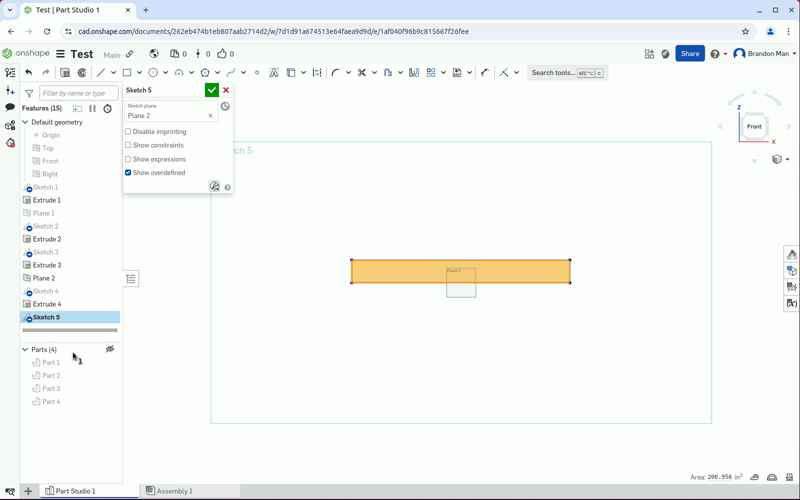
key(shift+e)
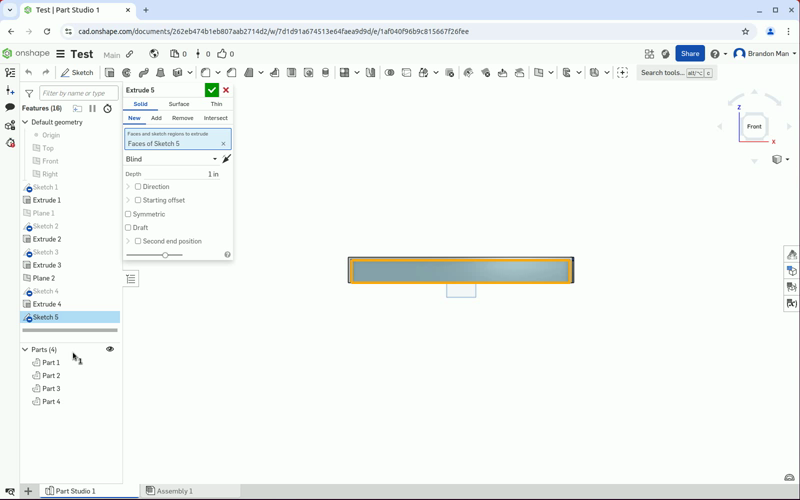
mouse_move(143, 106)
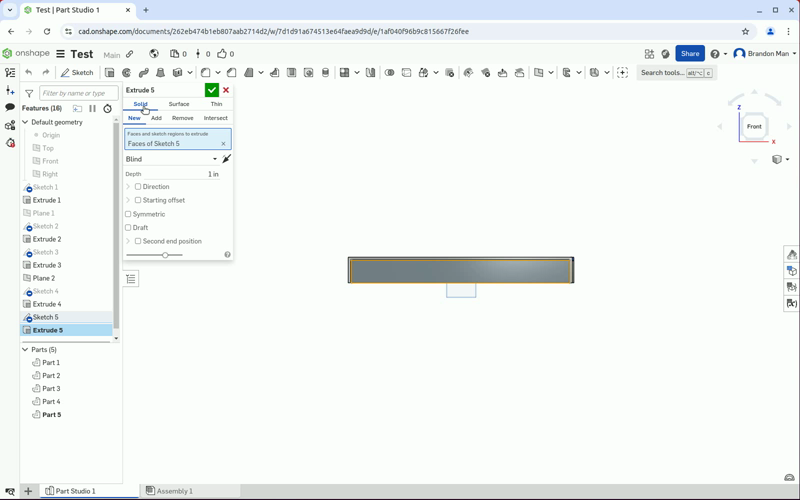
click(143, 106)
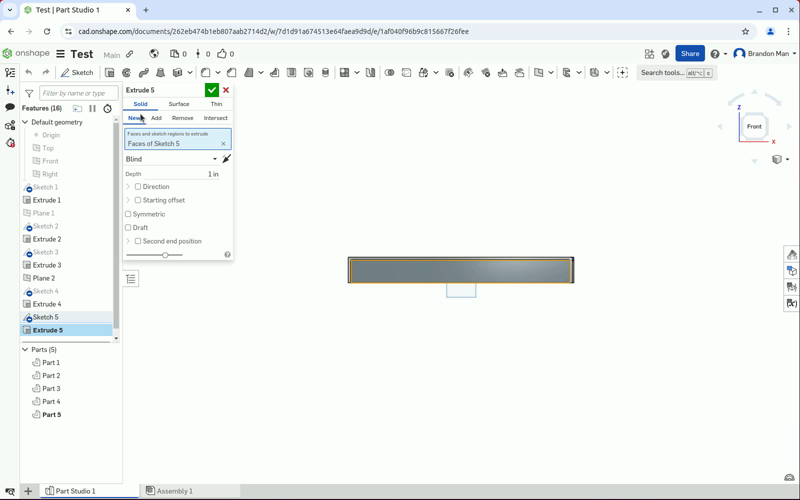
mouse_move(137, 120)
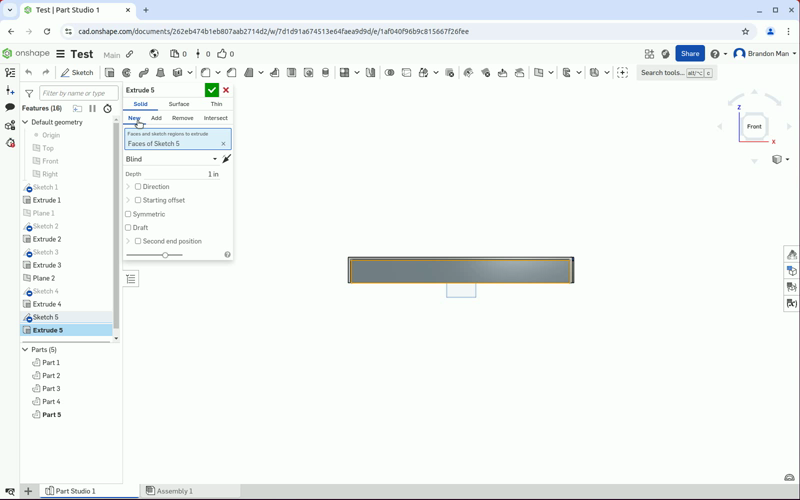
click(137, 120)
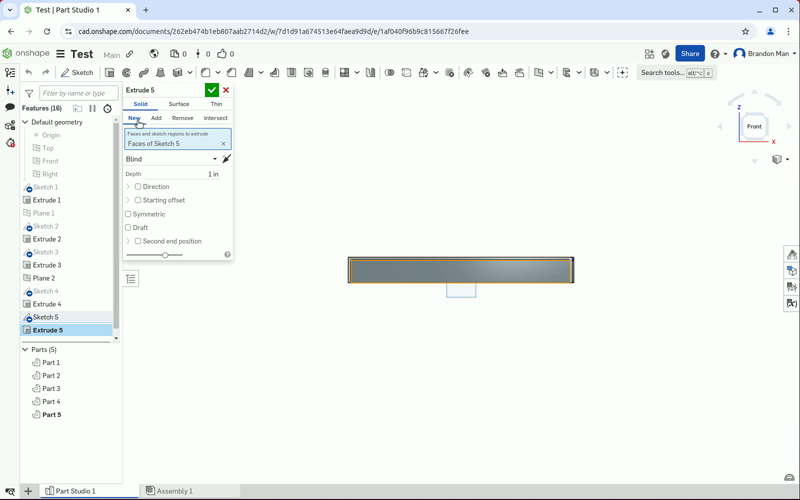
key(tab, 4)
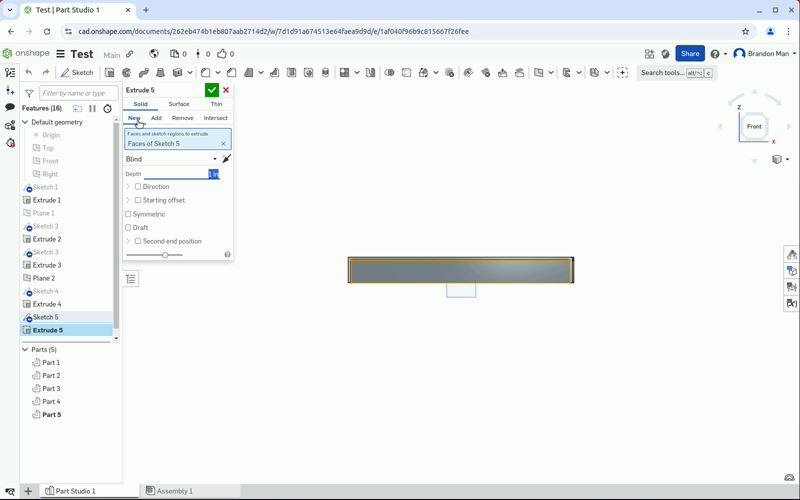
text(0.722)
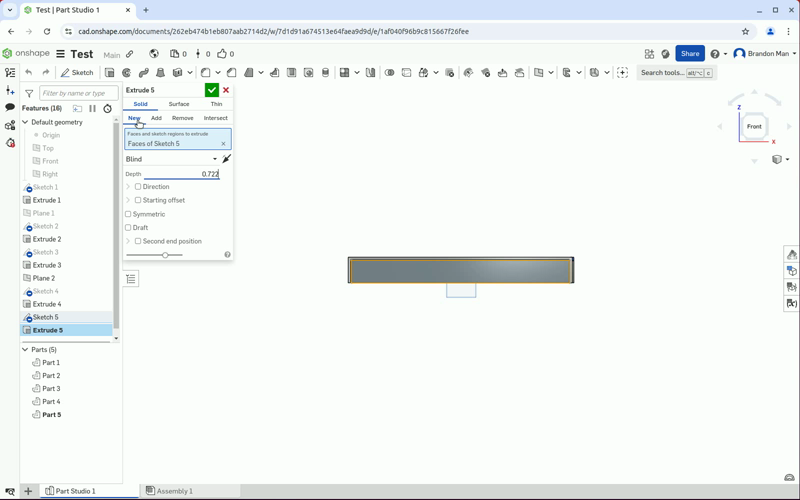
key(enter)
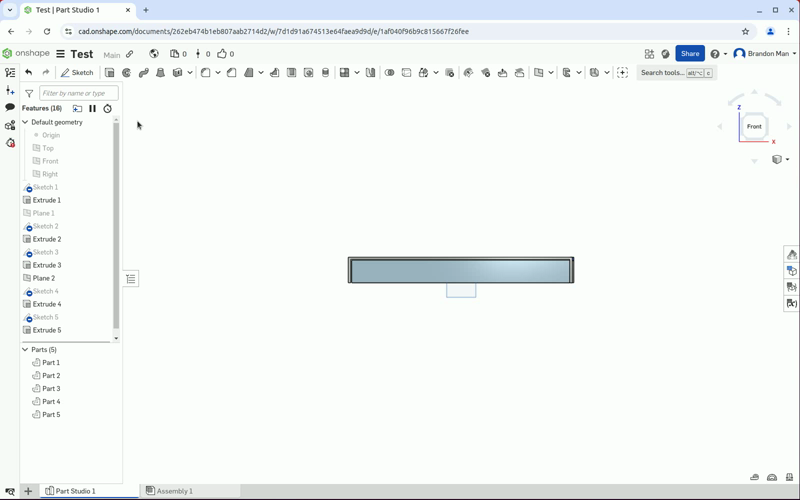
key(shift+h)
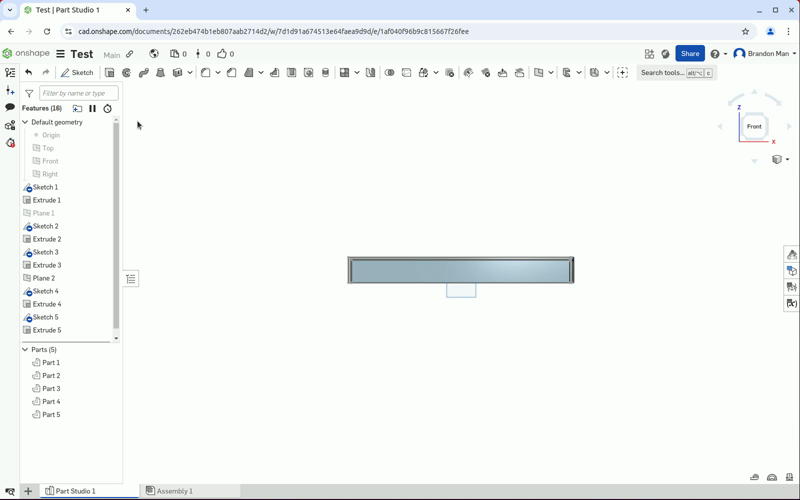
key(shift+h)
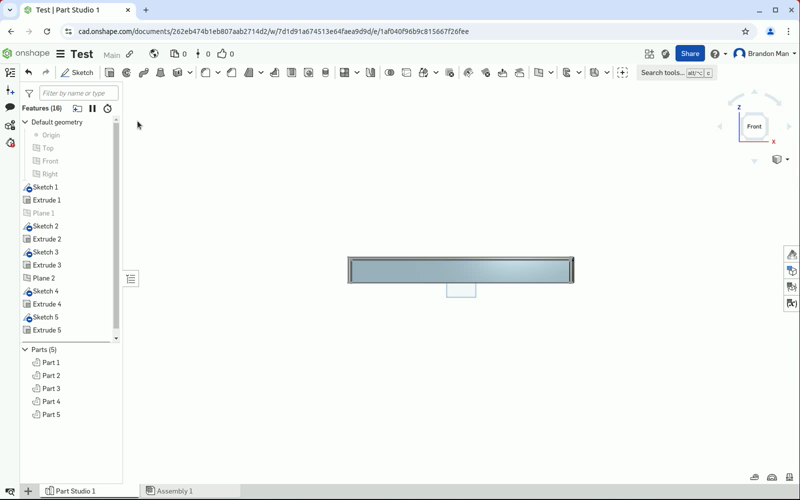
key(shift+7)
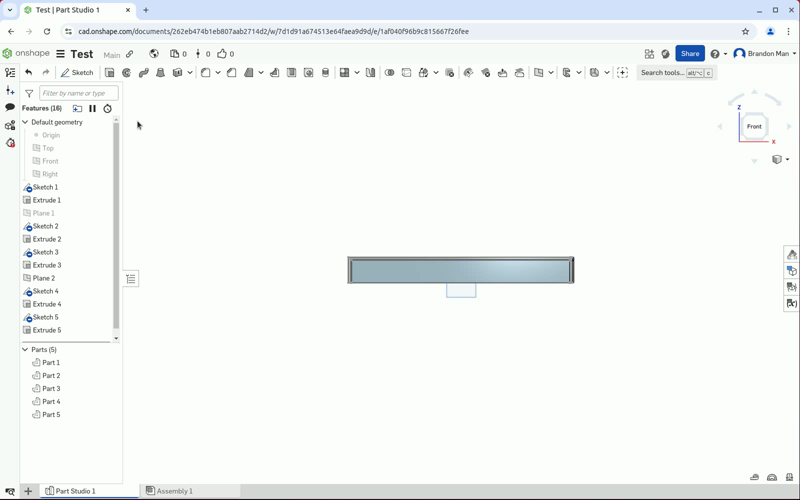
key(left, 2)
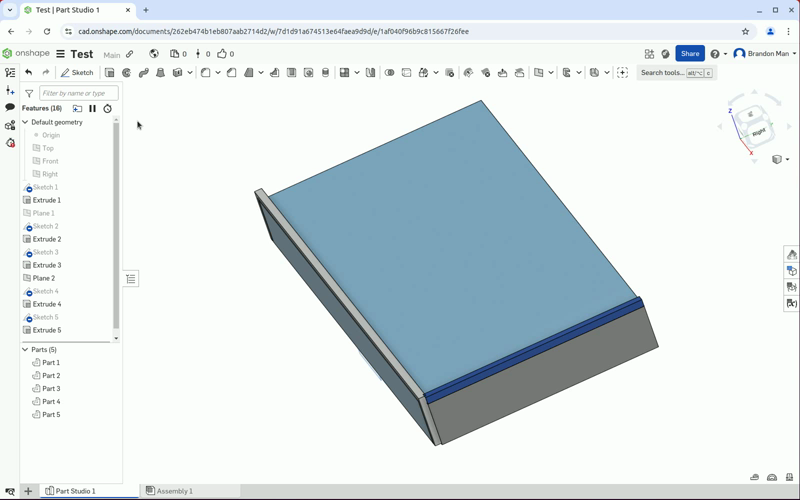
key(down, 2)
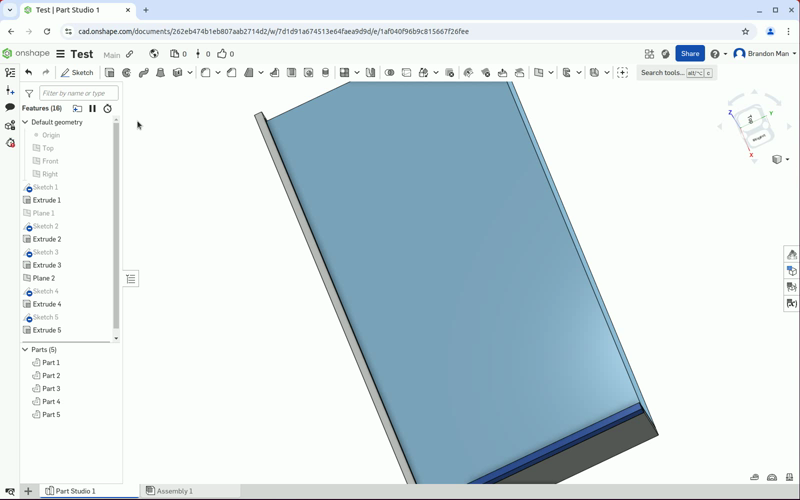
key(up, 2)
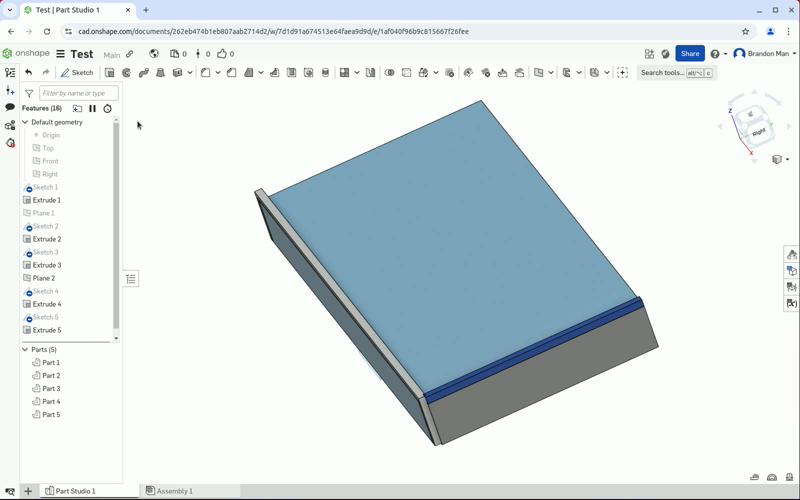
key(right, 2)
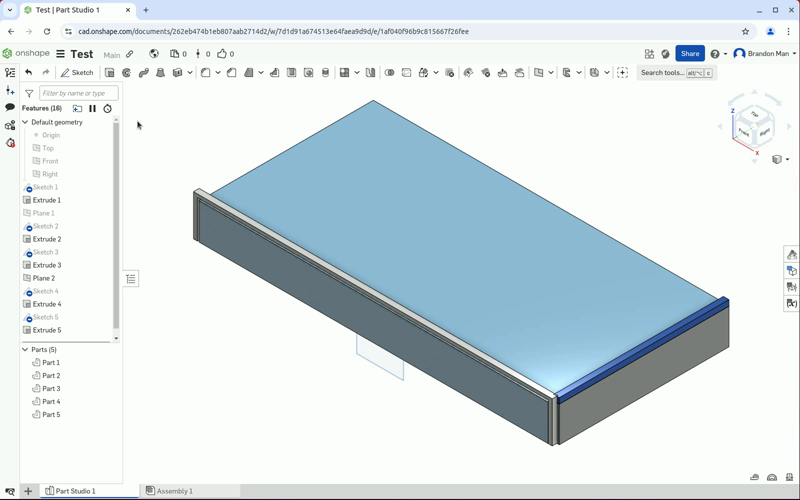
mouse_move(69, 189)
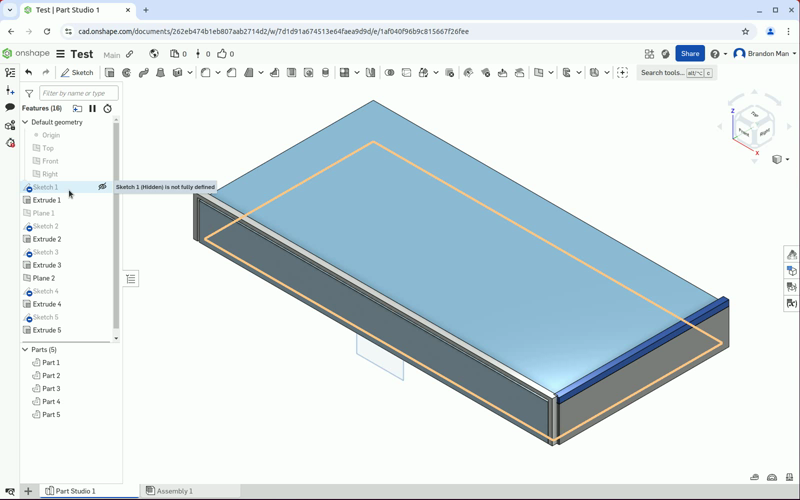
click(69, 189)